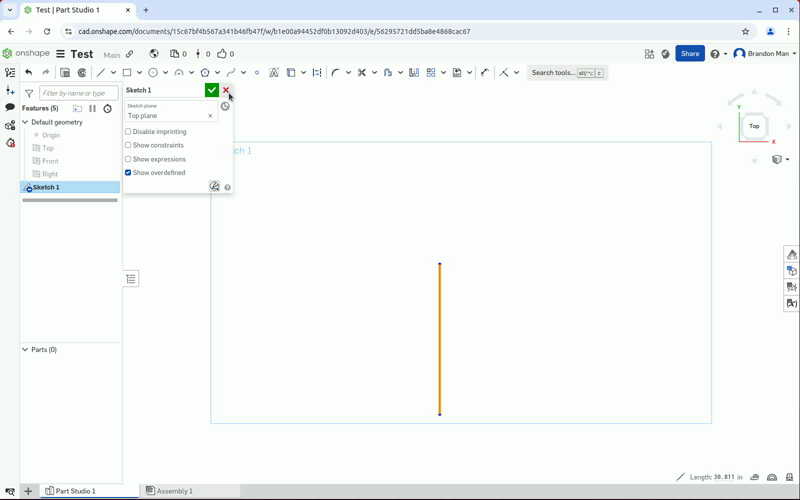
key(shift+h)
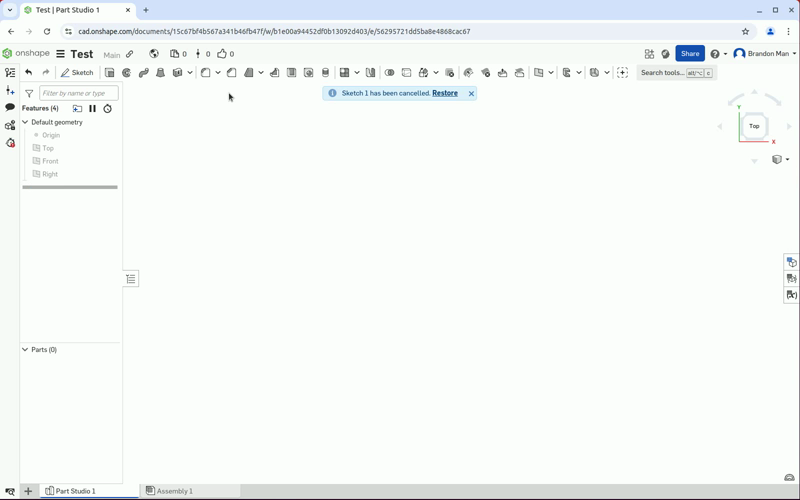
mouse_move(73, 352)
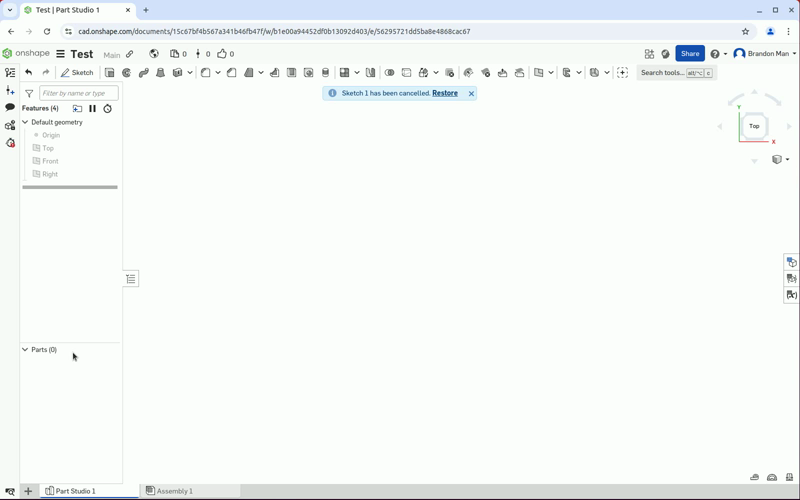
key(y)
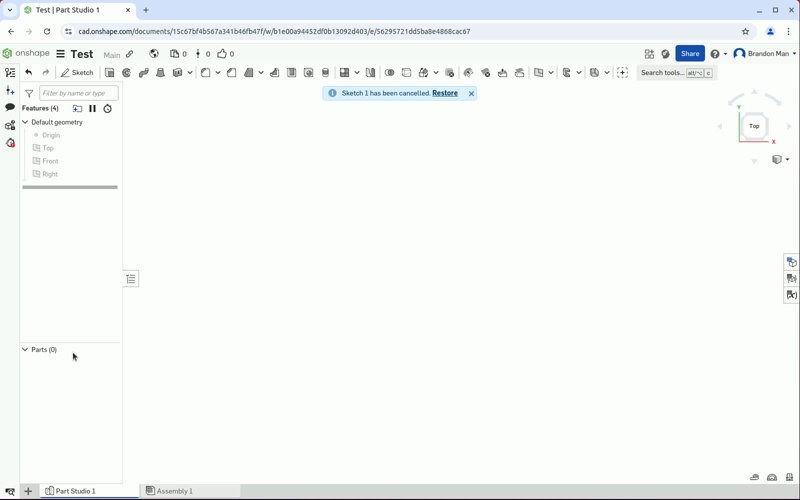
key(shift+p)
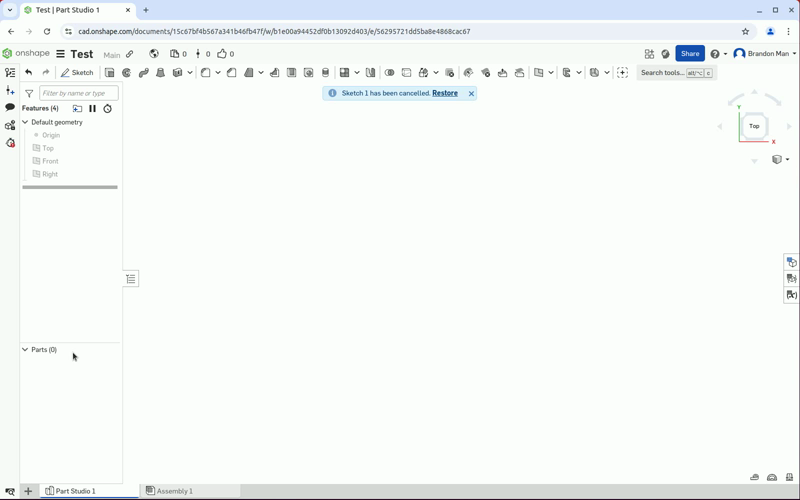
key(space)
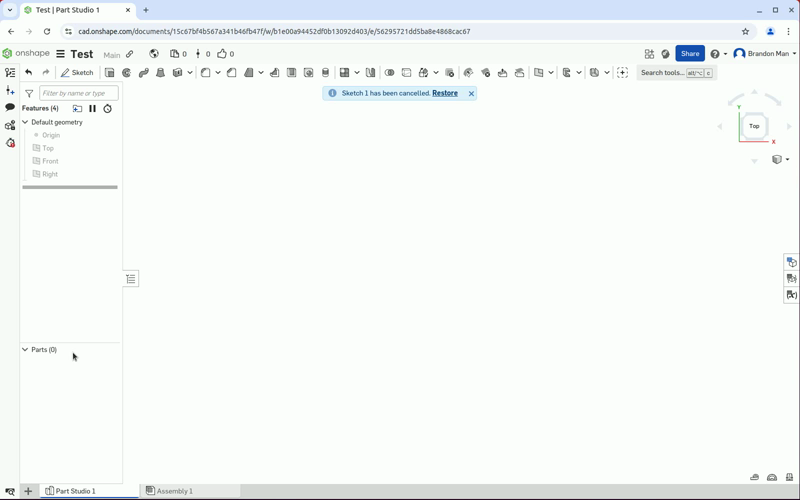
key_down(shift)
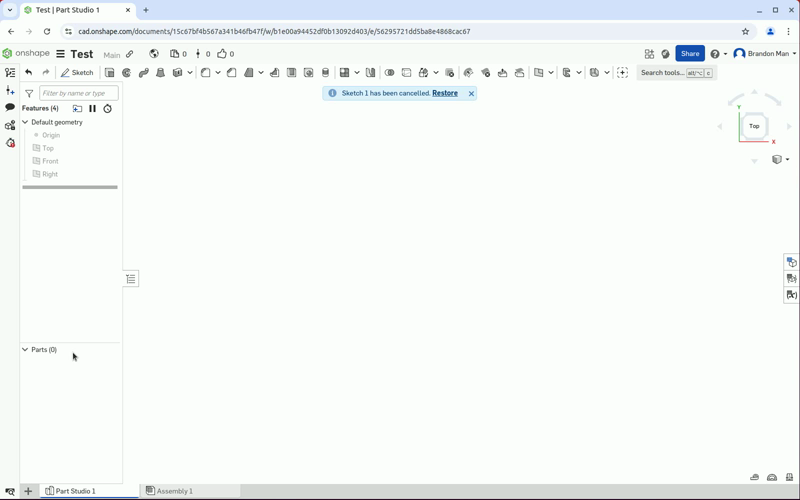
key(up)
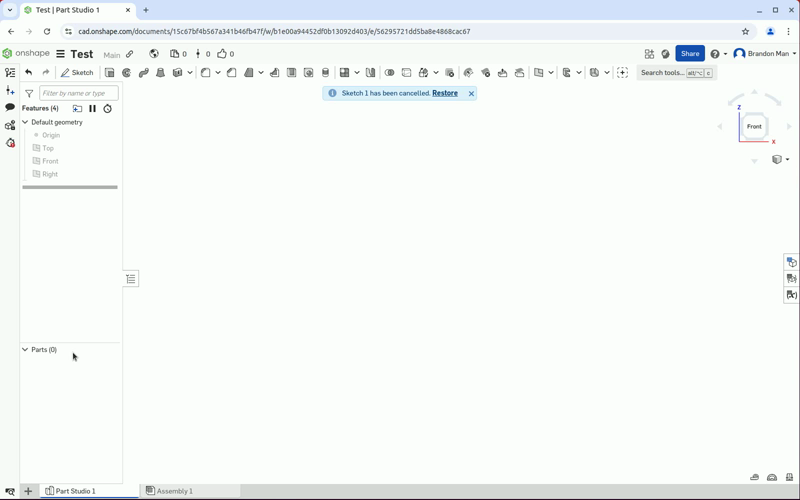
key_up(shift)
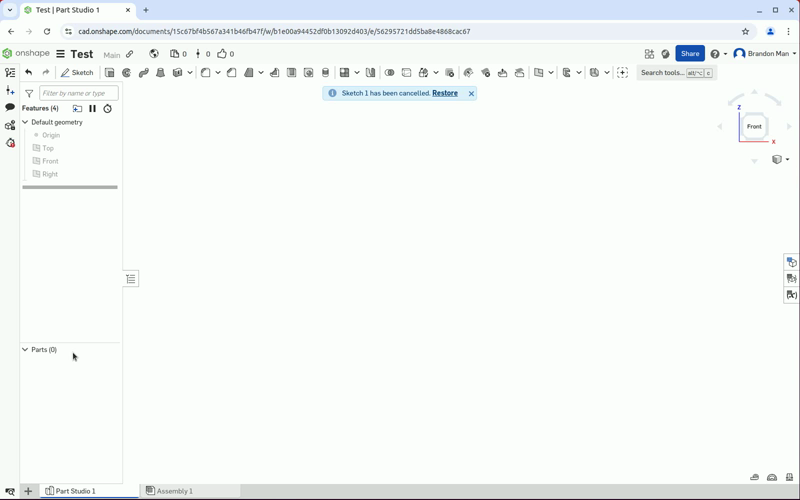
mouse_move(73, 352)
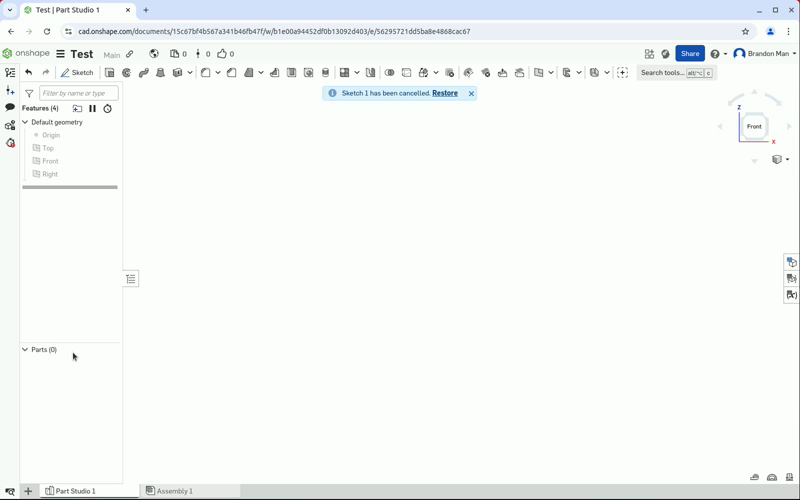
key(shift+y)
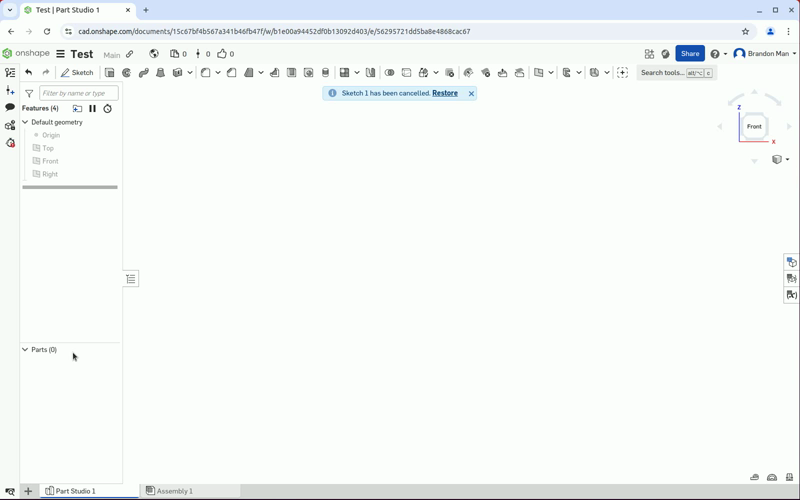
key(shift+s)
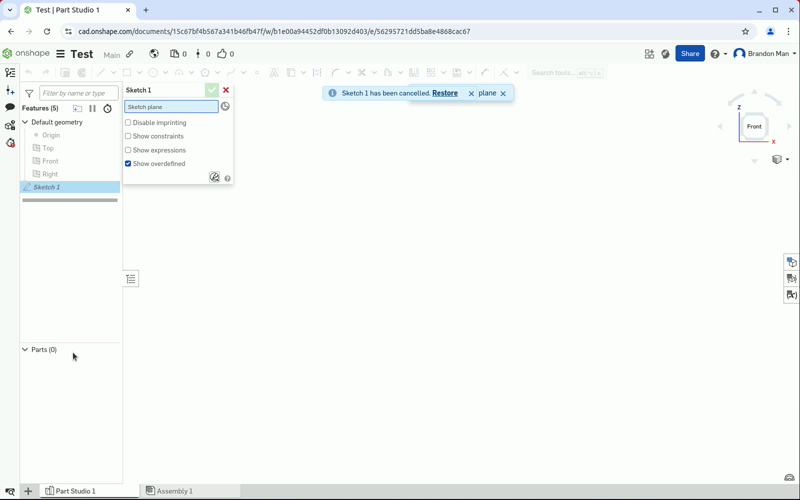
mouse_move(73, 163)
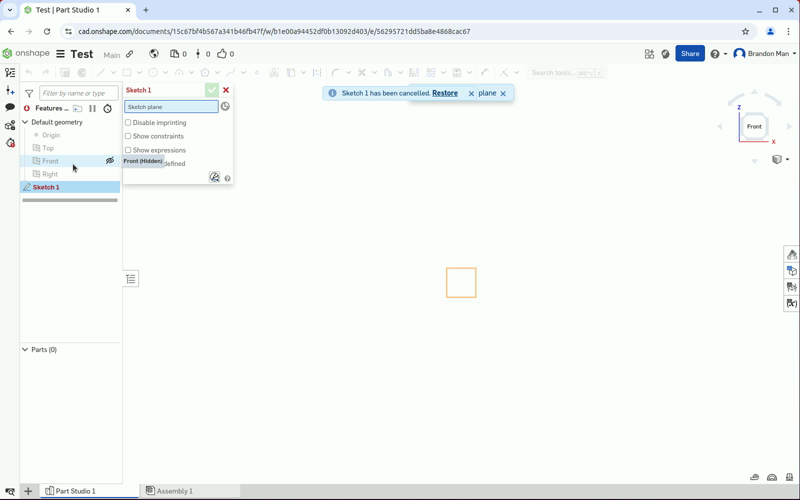
click(73, 163)
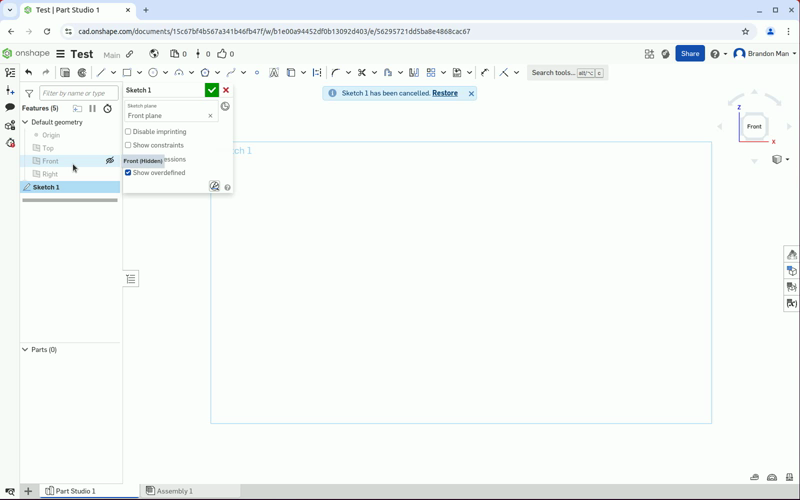
mouse_move(73, 352)
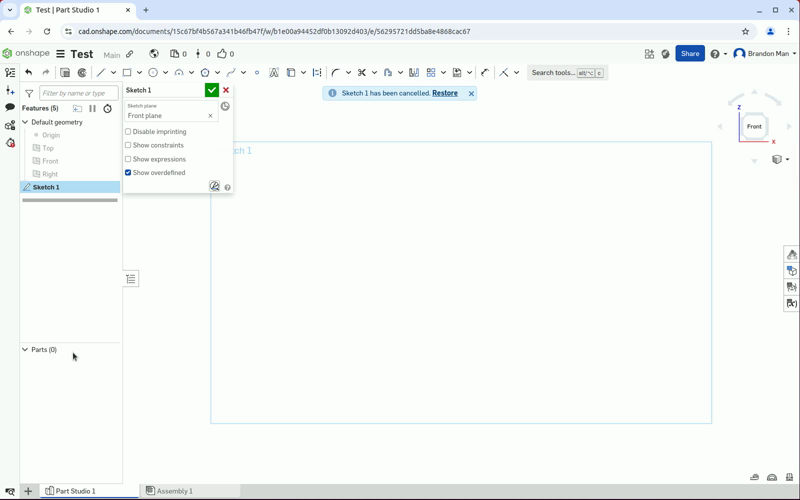
key(y)
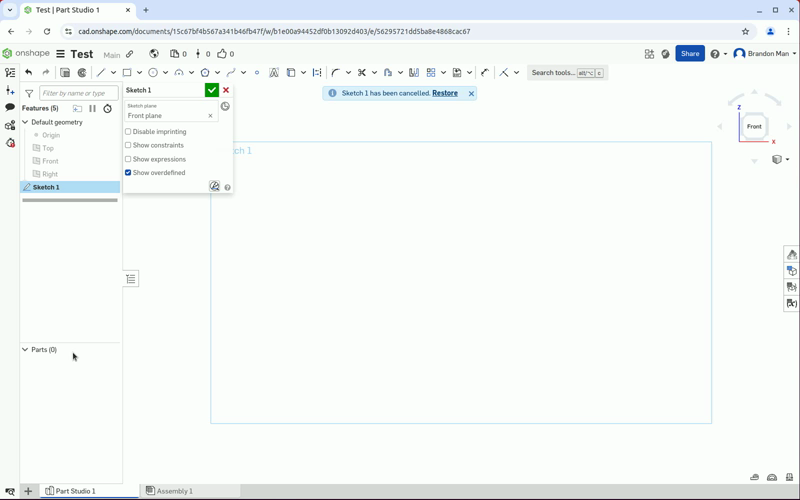
key(c)
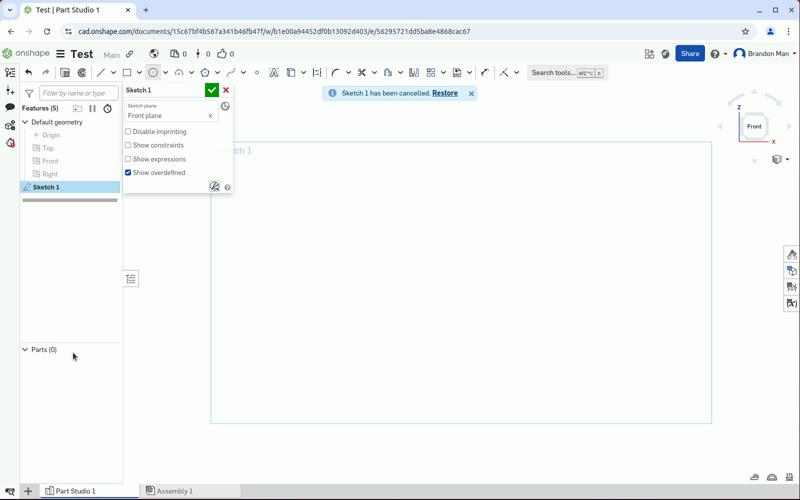
key_down(shift)
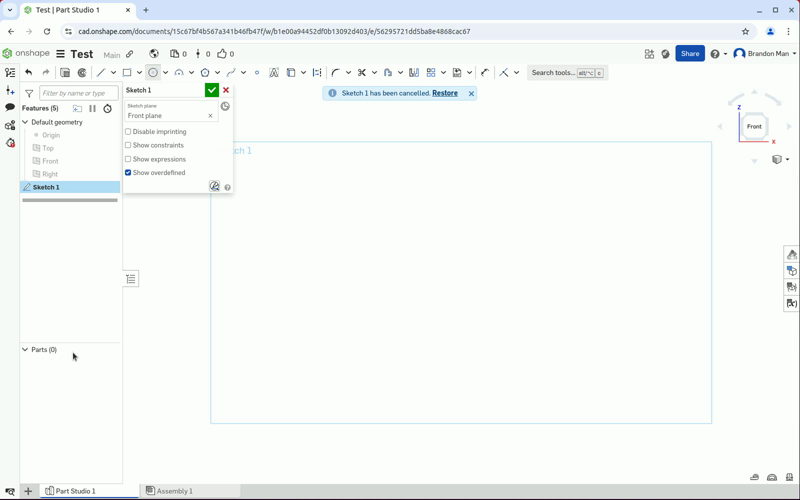
mouse_move(461, 178)
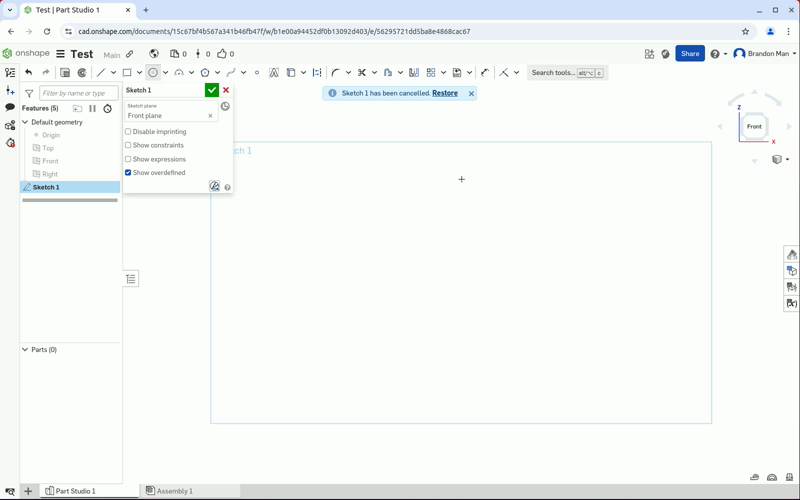
click(461, 178)
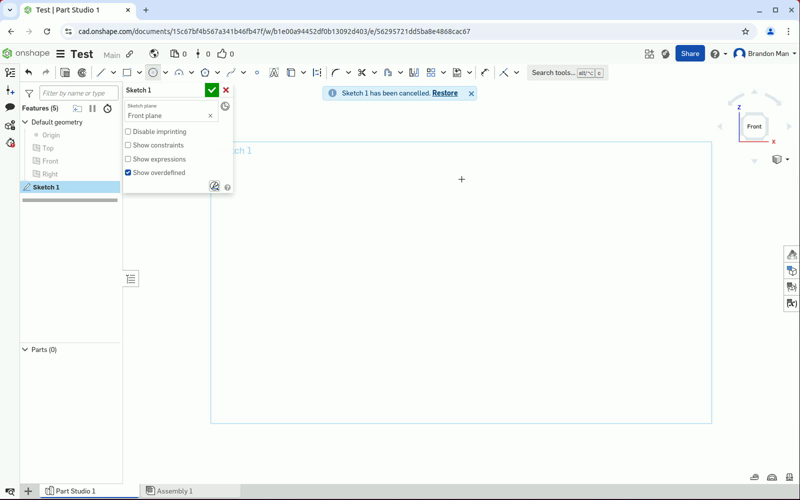
key_up(shift)
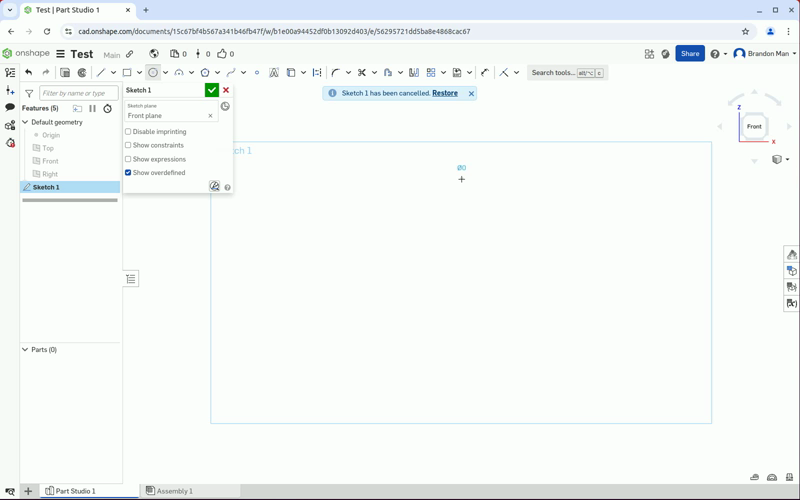
mouse_move(471, 178)
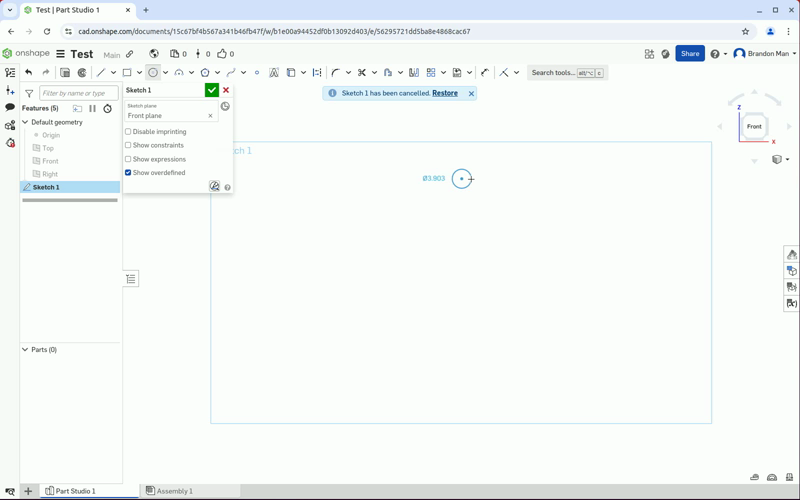
click(471, 178)
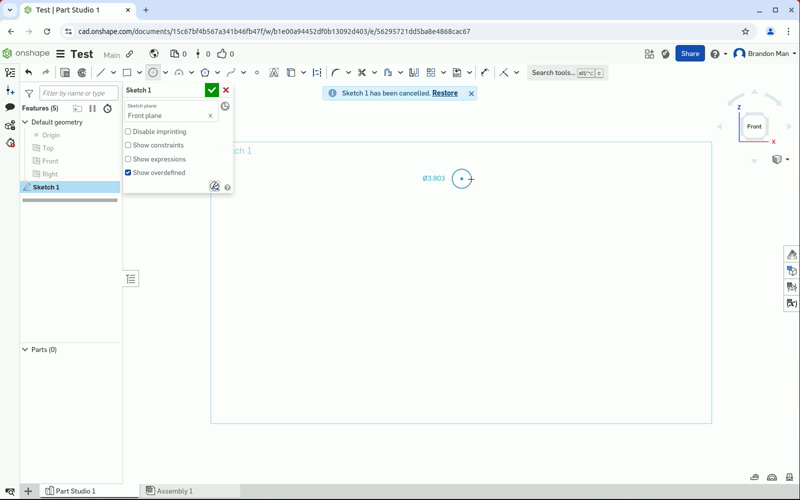
key(esc)
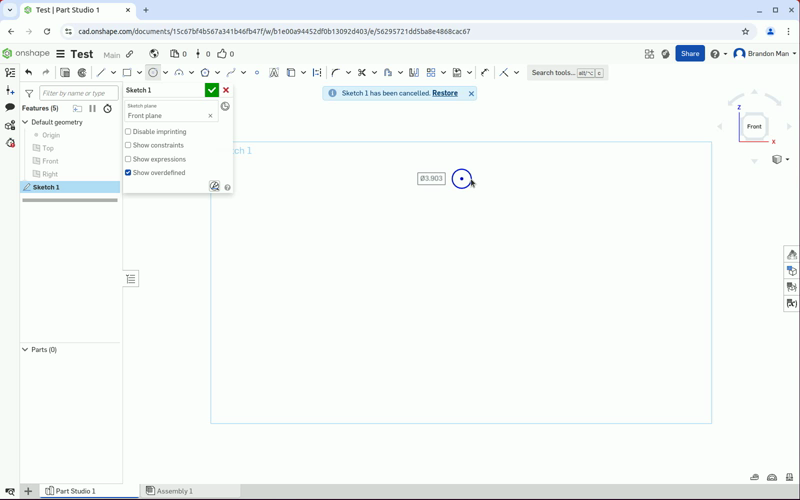
key(c)
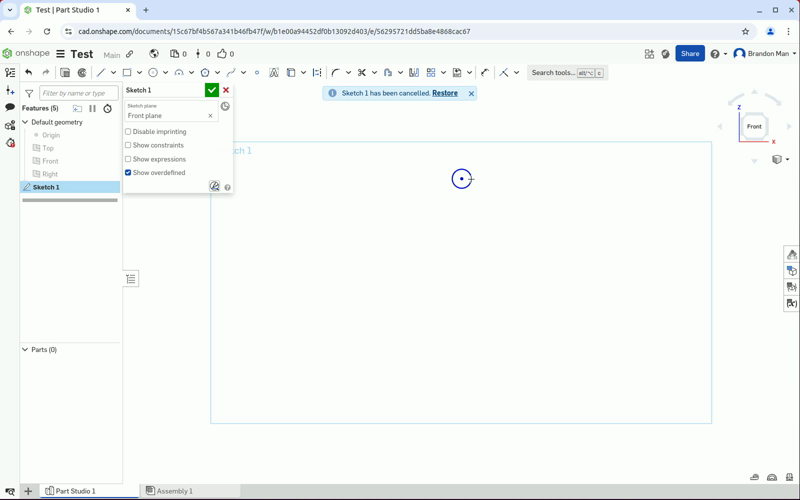
key_down(shift)
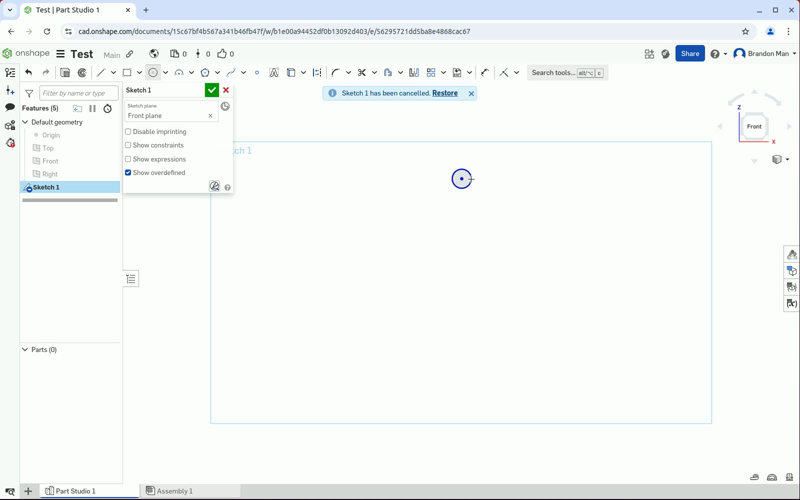
mouse_move(461, 178)
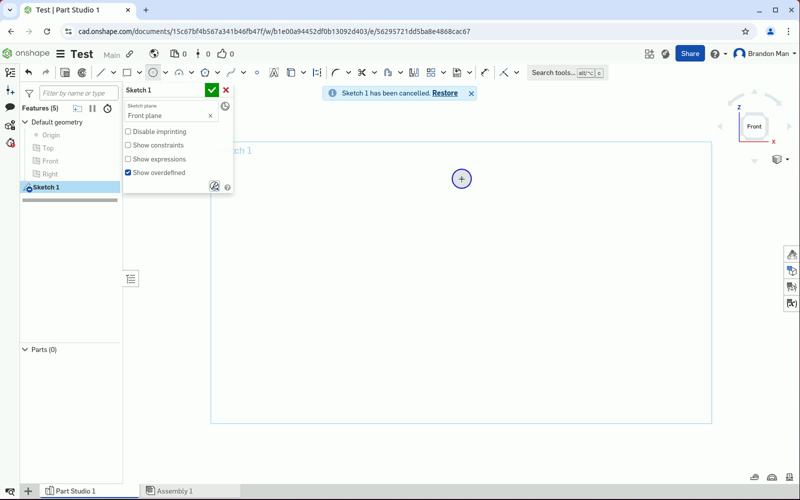
click(461, 178)
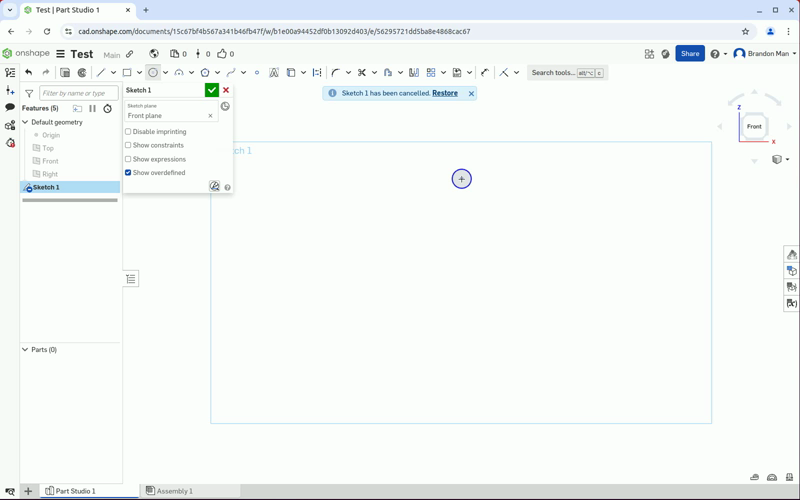
key_up(shift)
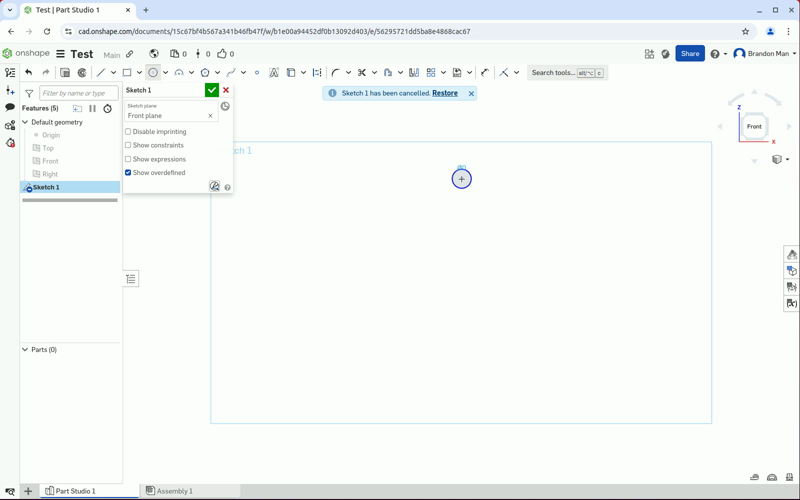
mouse_move(464, 178)
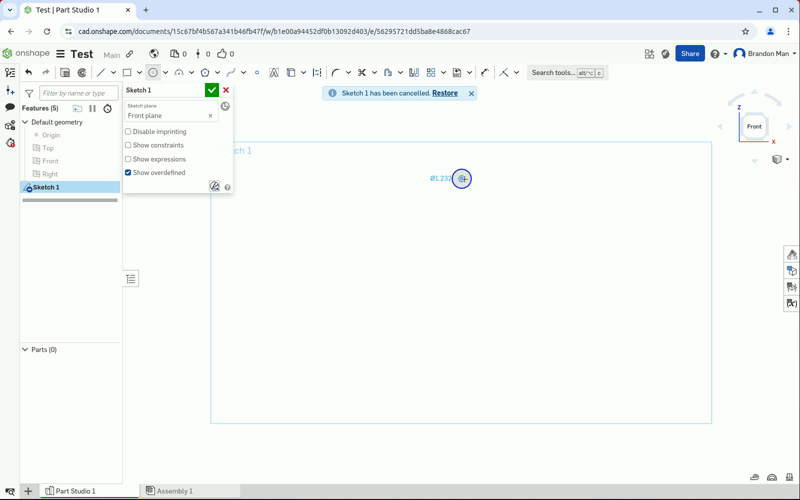
scroll(6)
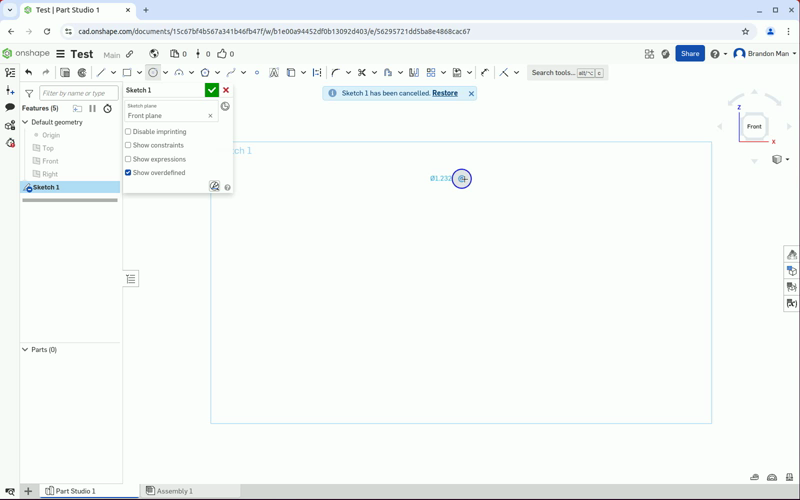
scroll(6)
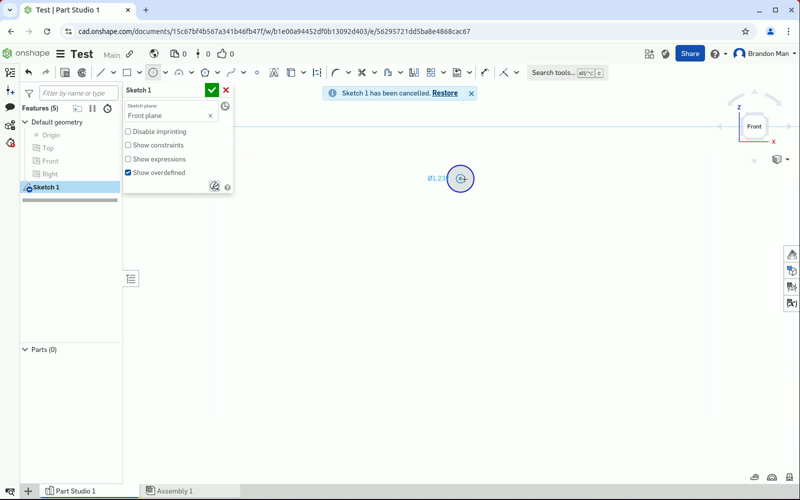
scroll(6)
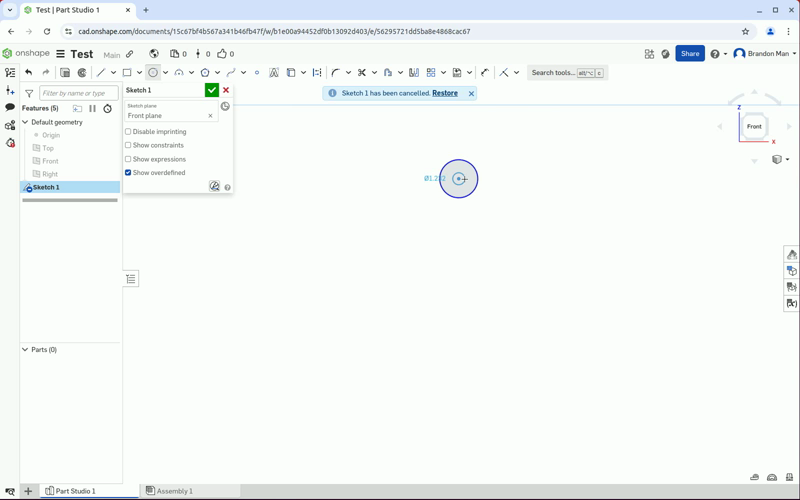
scroll(6)
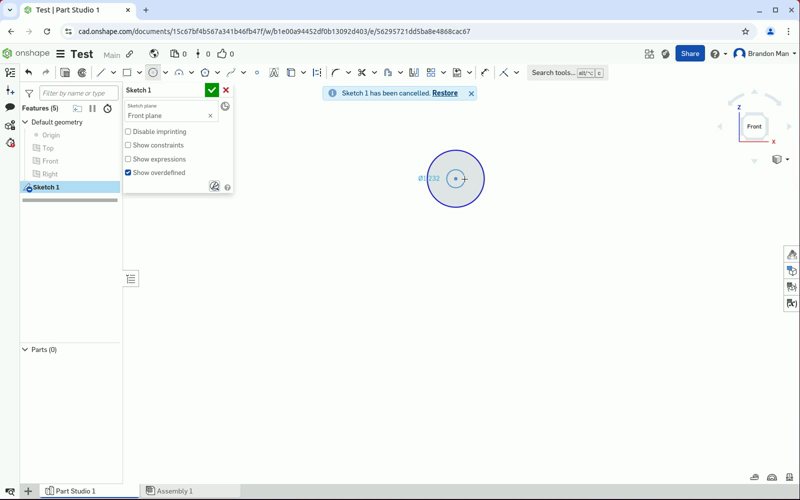
scroll(6)
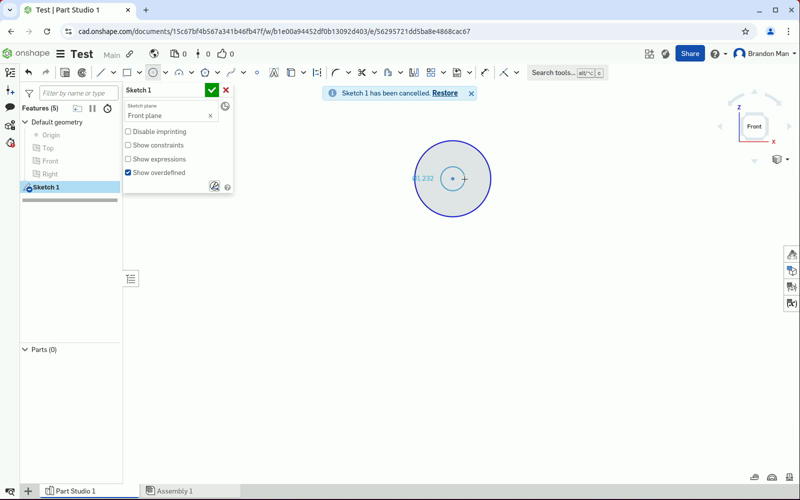
scroll(6)
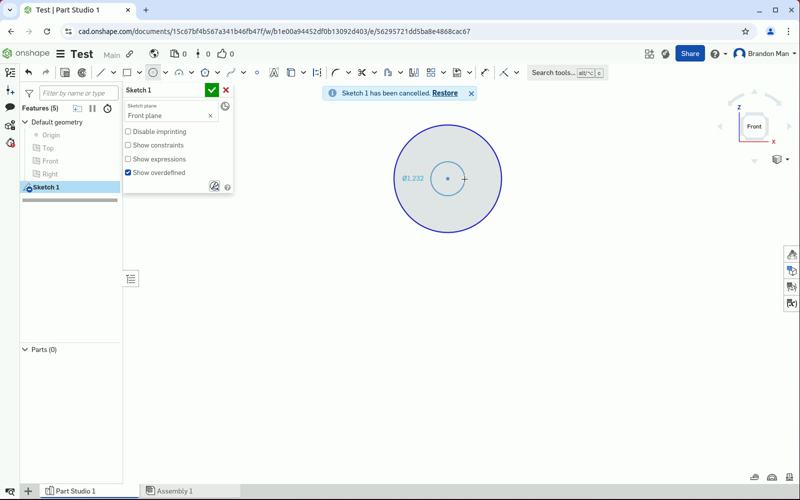
scroll(6)
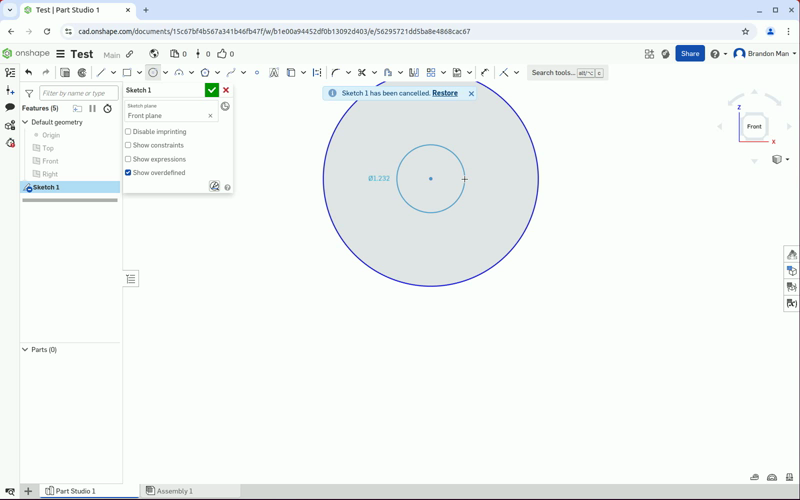
click(464, 178)
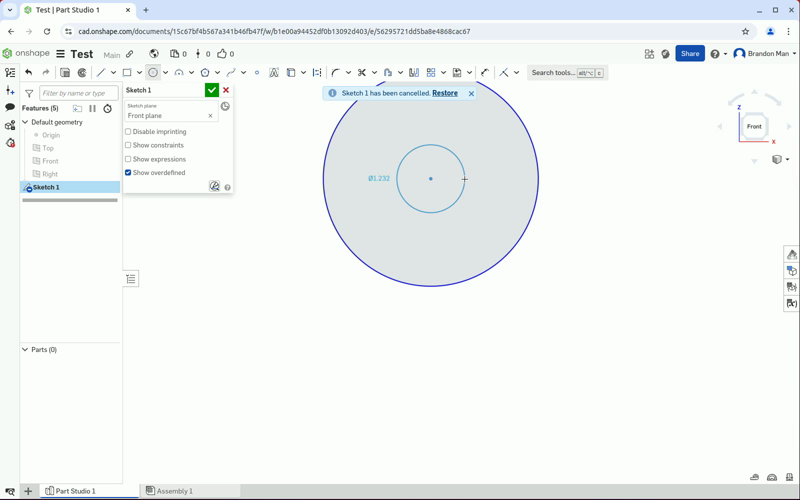
scroll(-6)
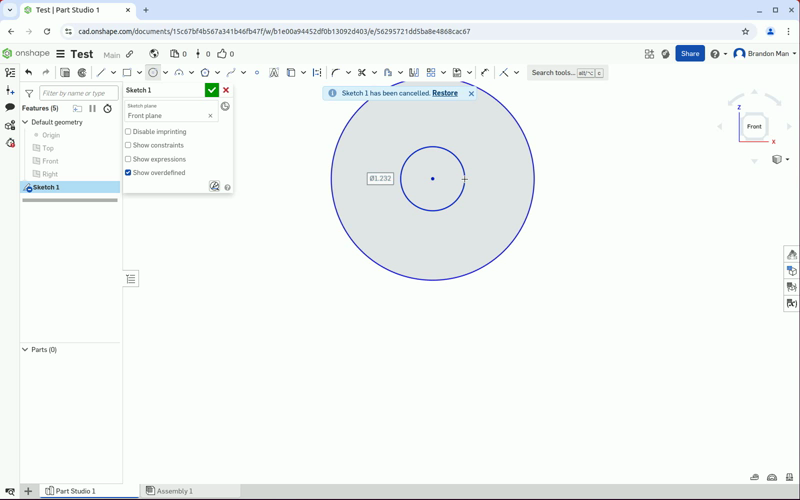
scroll(-6)
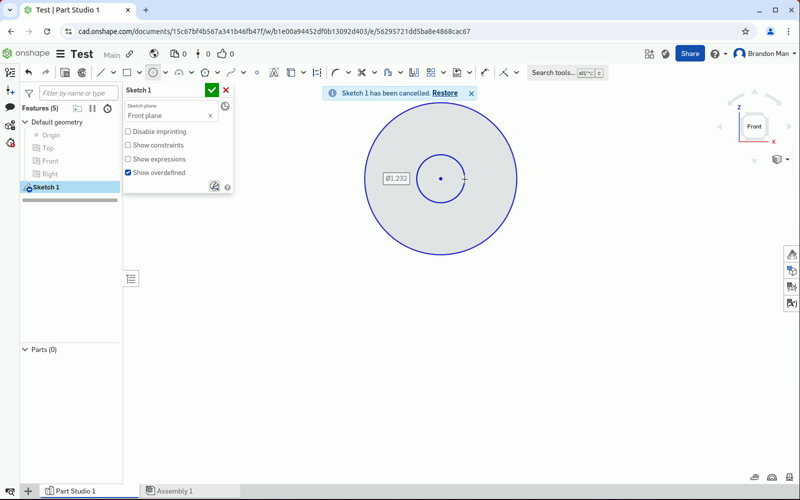
scroll(-6)
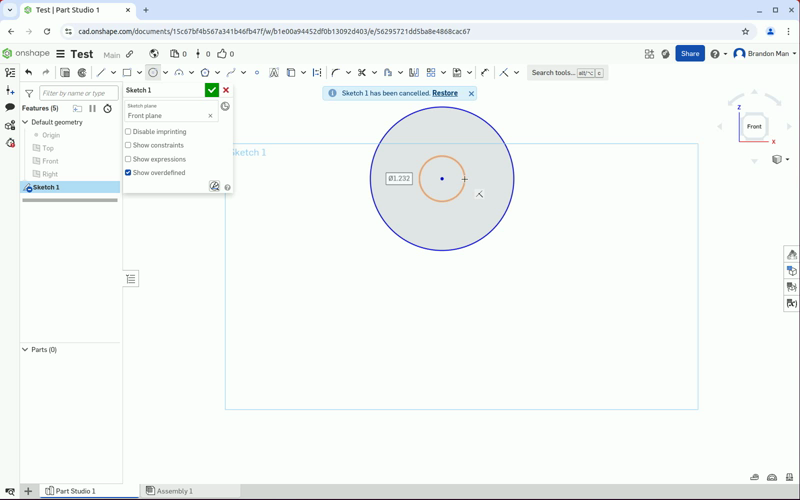
scroll(-6)
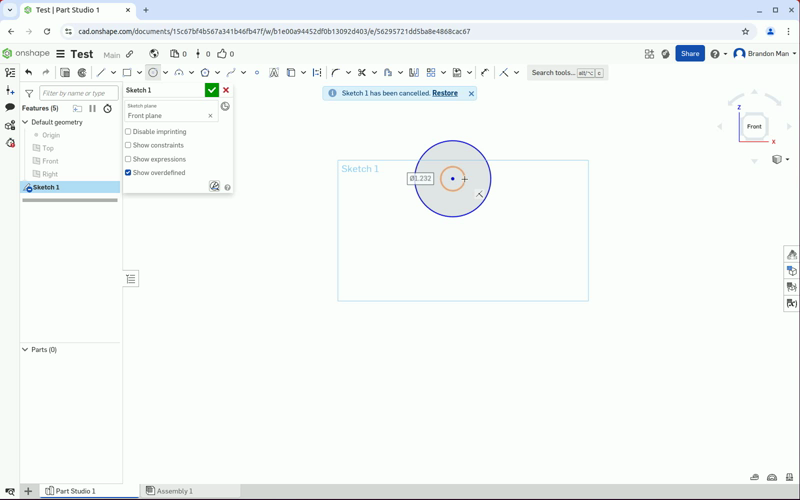
scroll(-6)
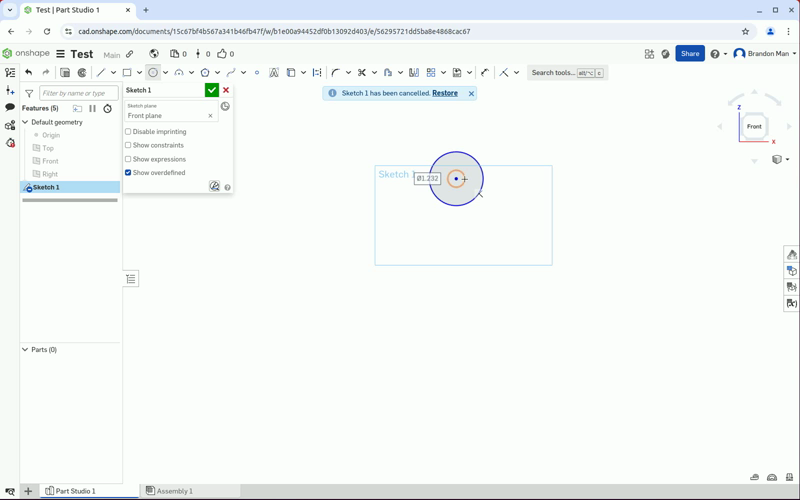
scroll(-6)
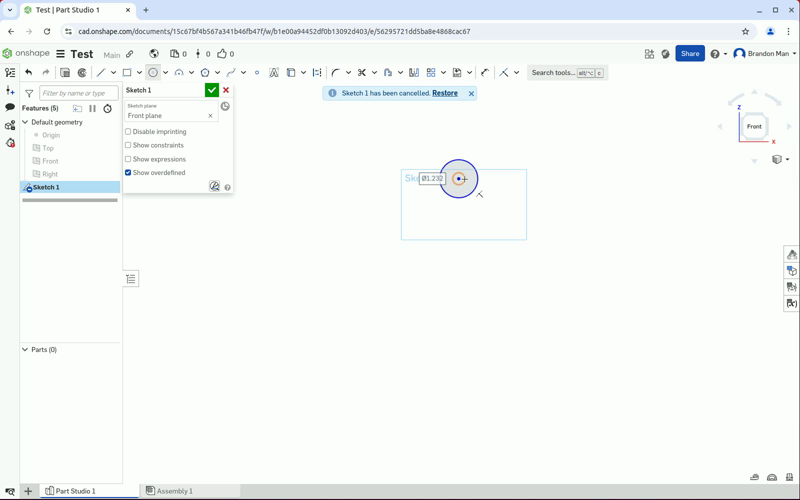
scroll(-6)
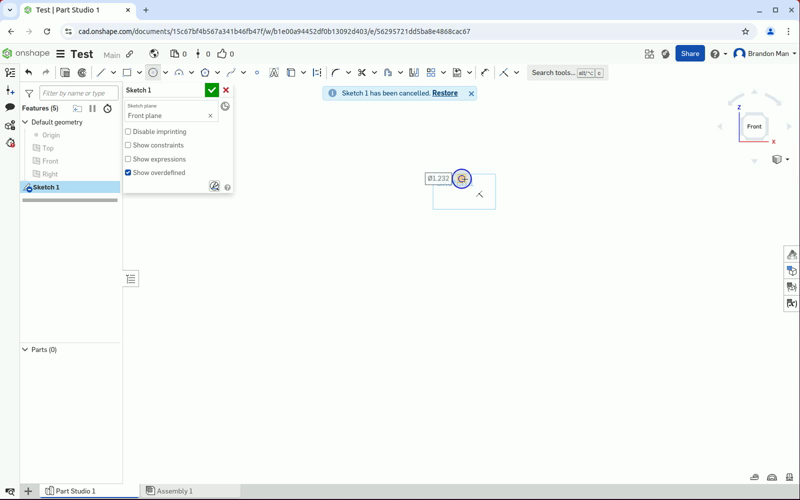
key(esc)
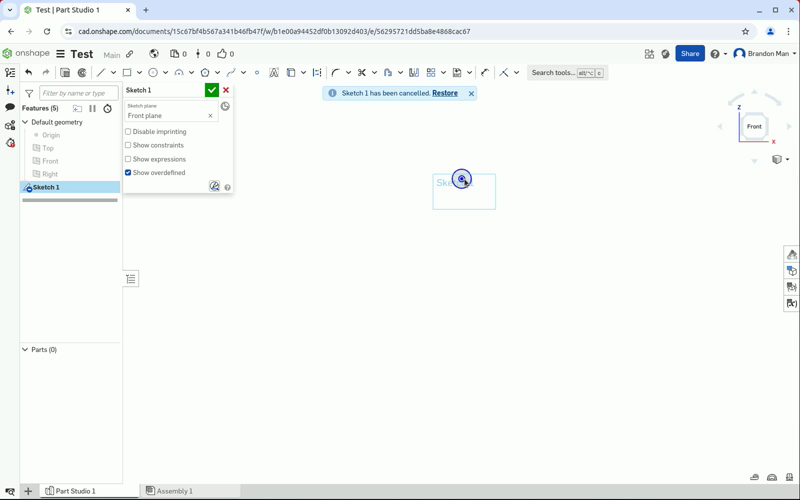
mouse_move(466, 179)
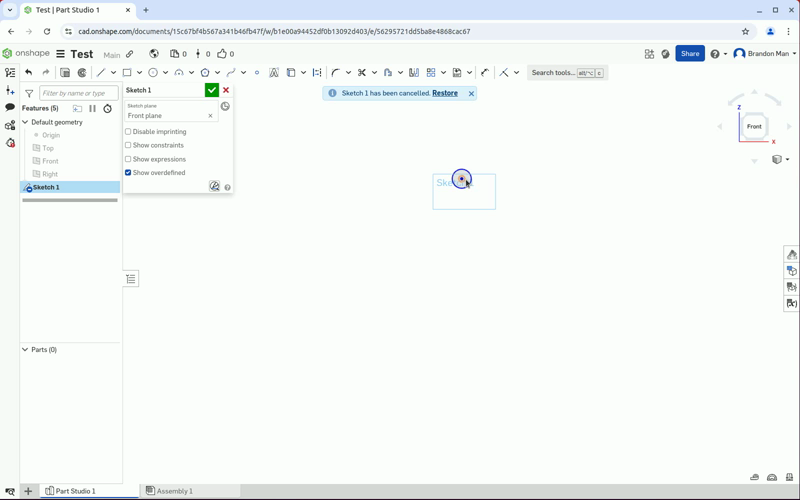
scroll(6)
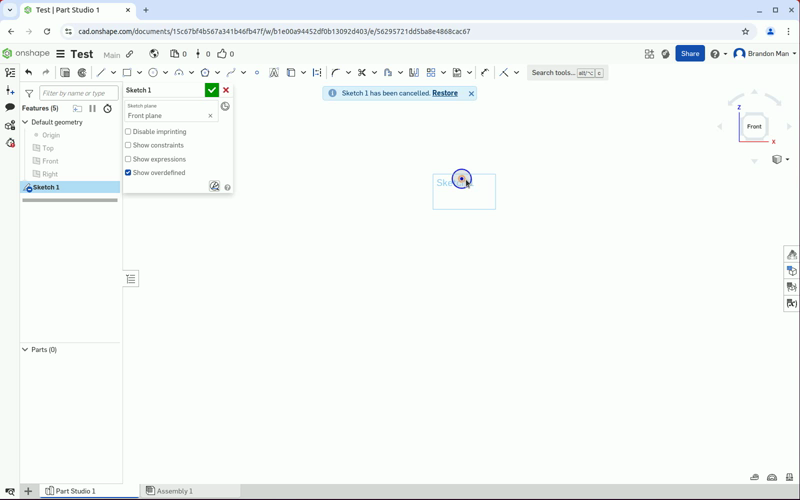
scroll(6)
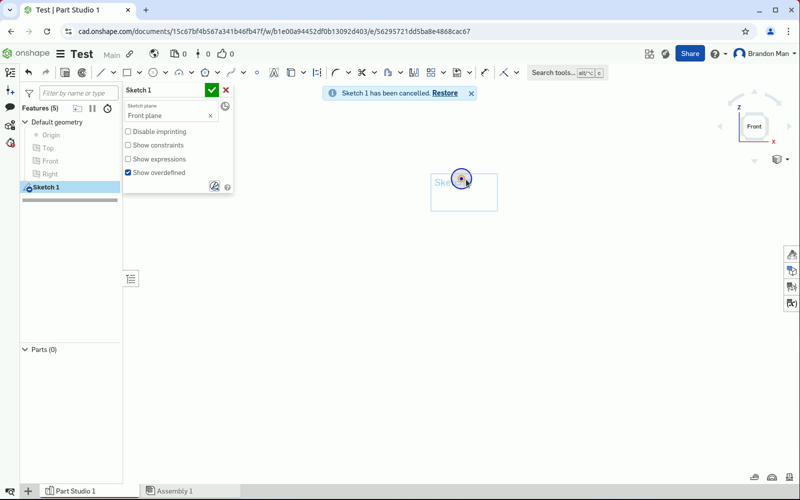
scroll(6)
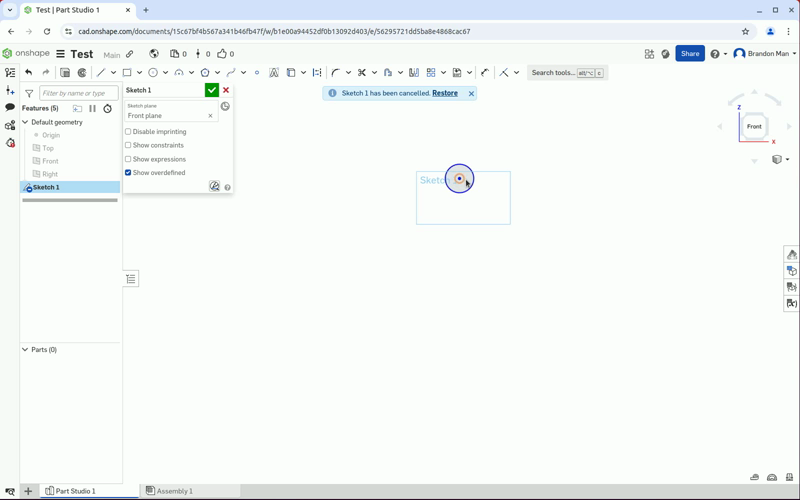
scroll(6)
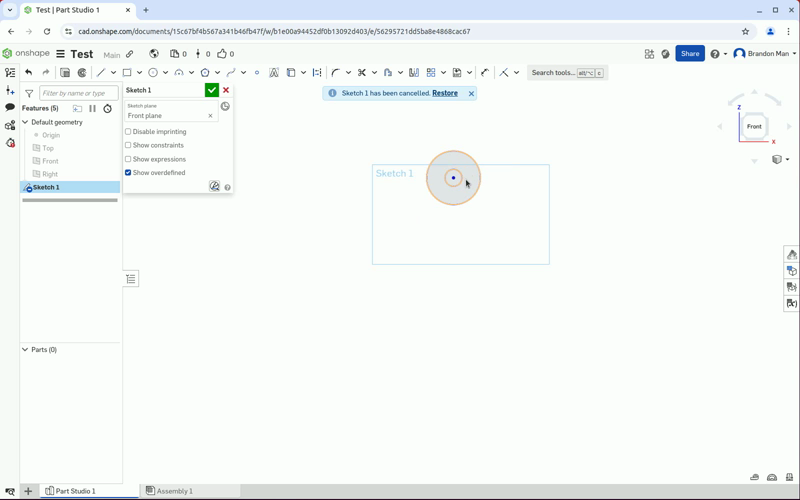
scroll(6)
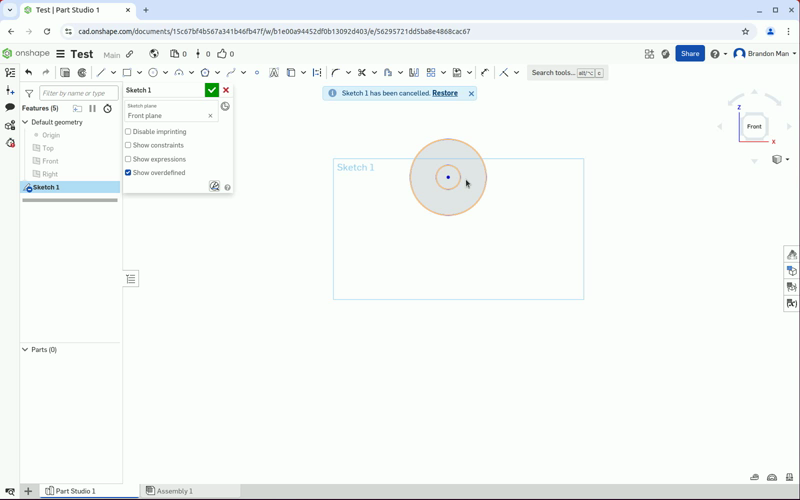
scroll(6)
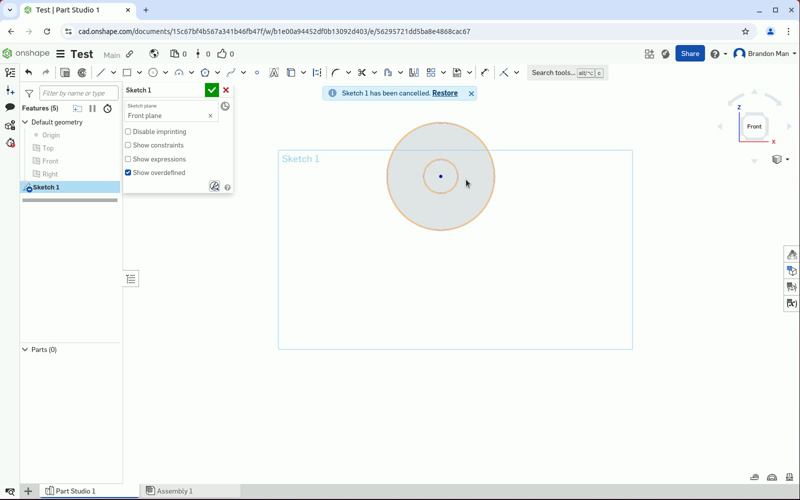
scroll(6)
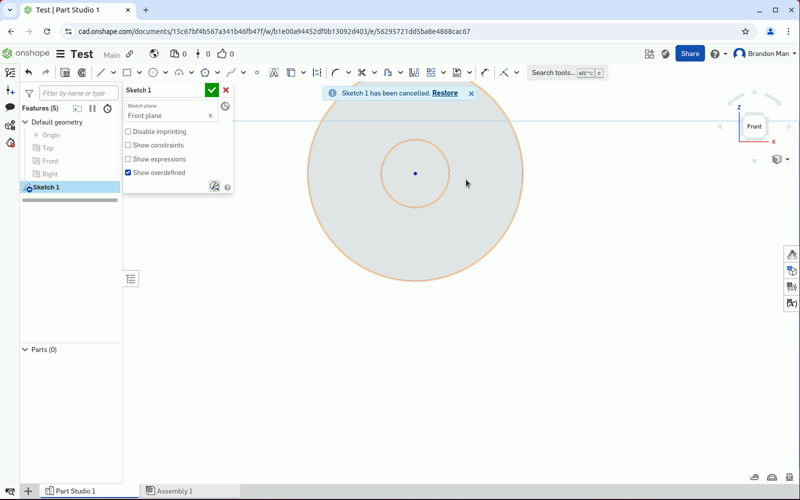
click(466, 179)
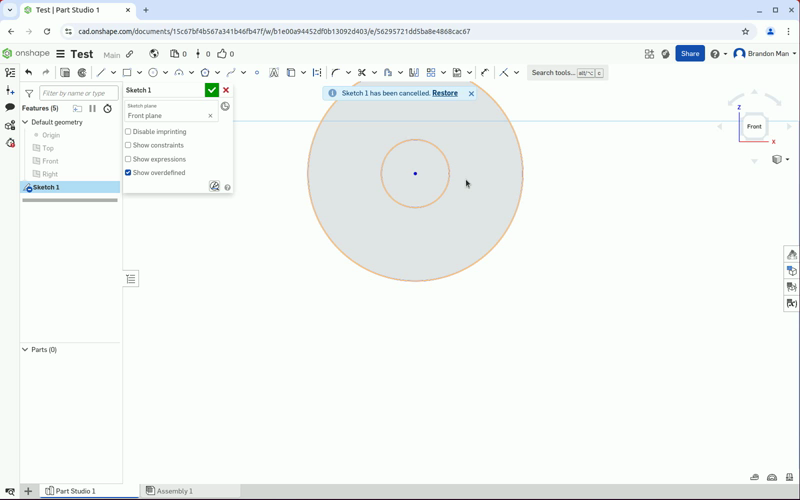
scroll(-6)
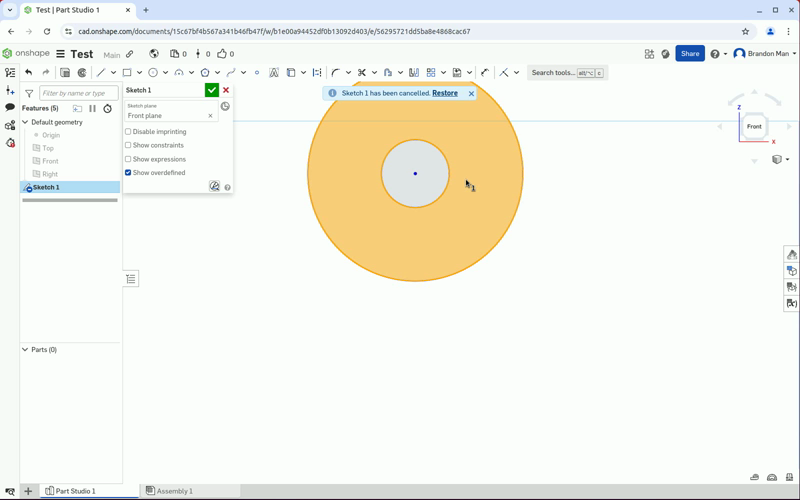
scroll(-6)
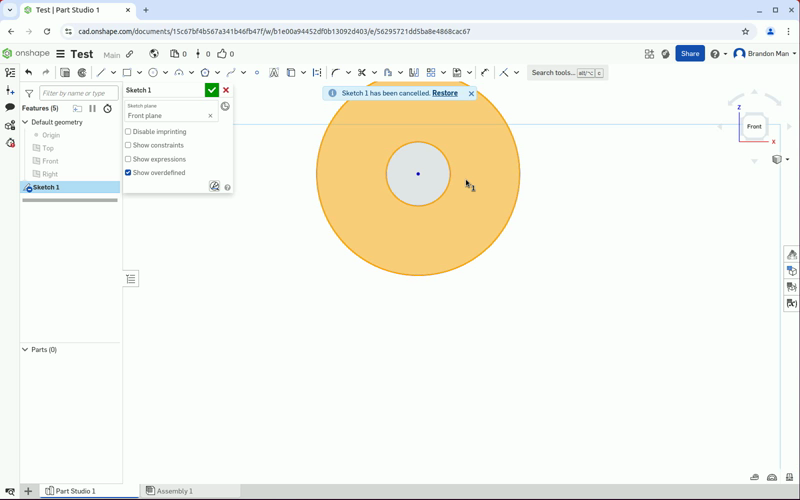
scroll(-6)
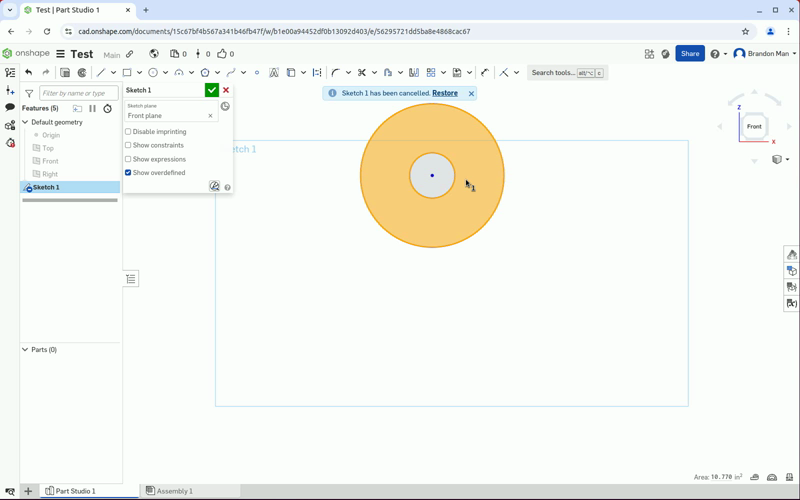
scroll(-6)
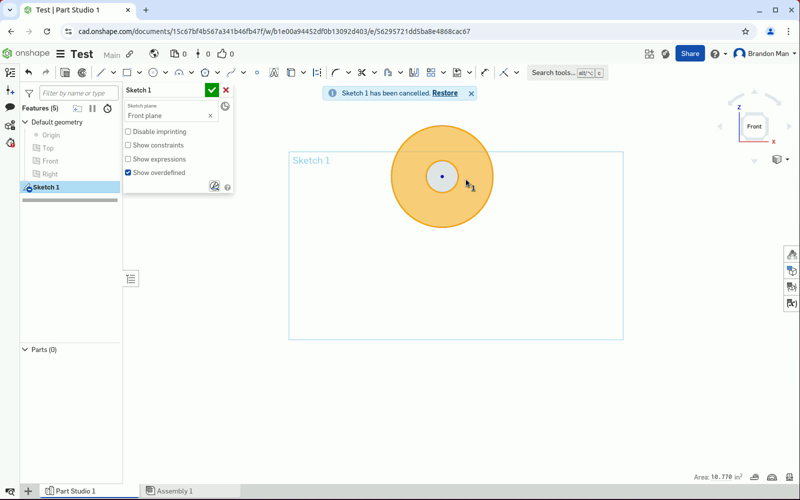
scroll(-6)
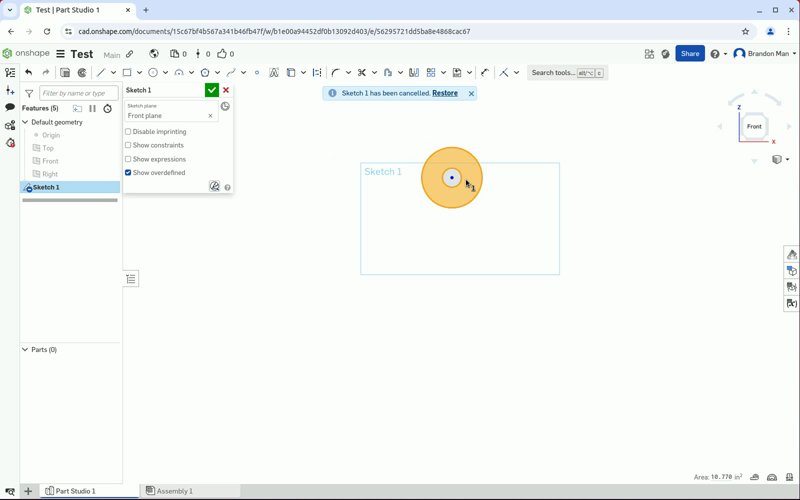
scroll(-6)
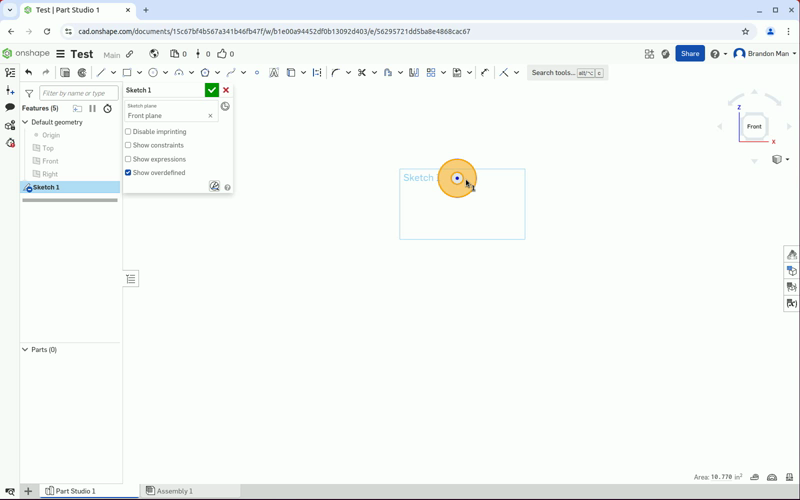
scroll(-6)
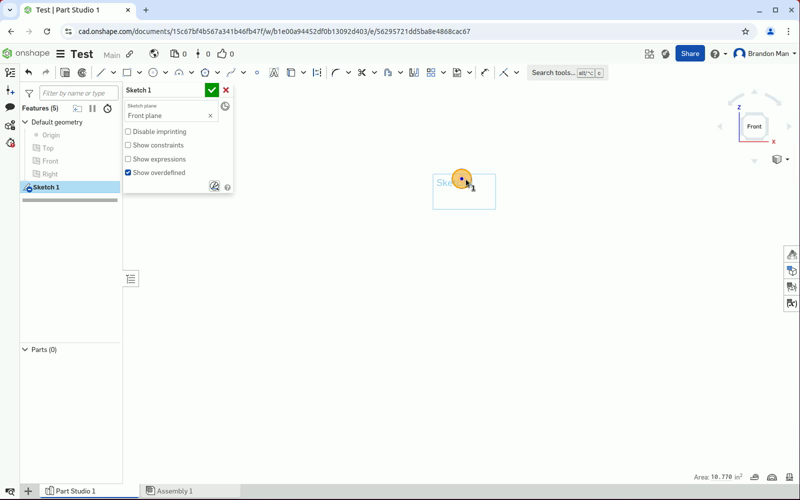
mouse_move(73, 352)
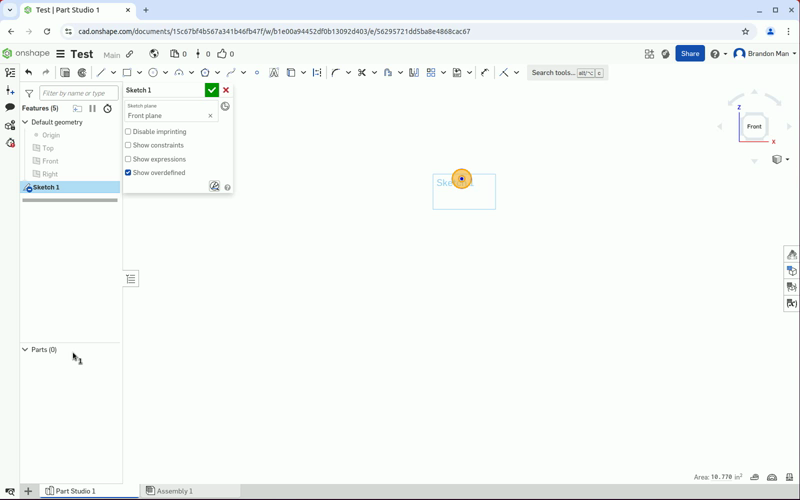
key(shift+y)
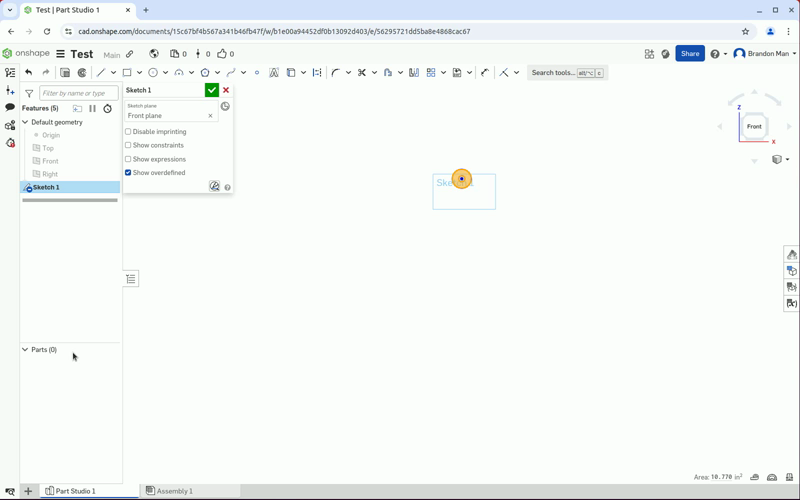
key(shift+e)
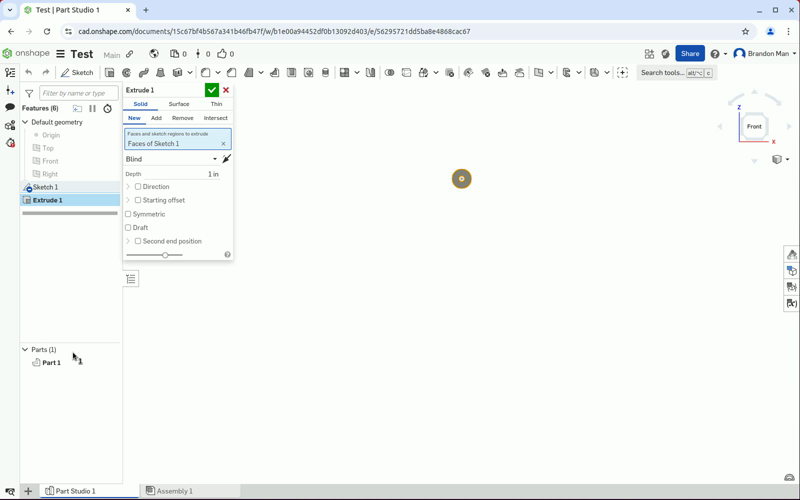
mouse_move(143, 106)
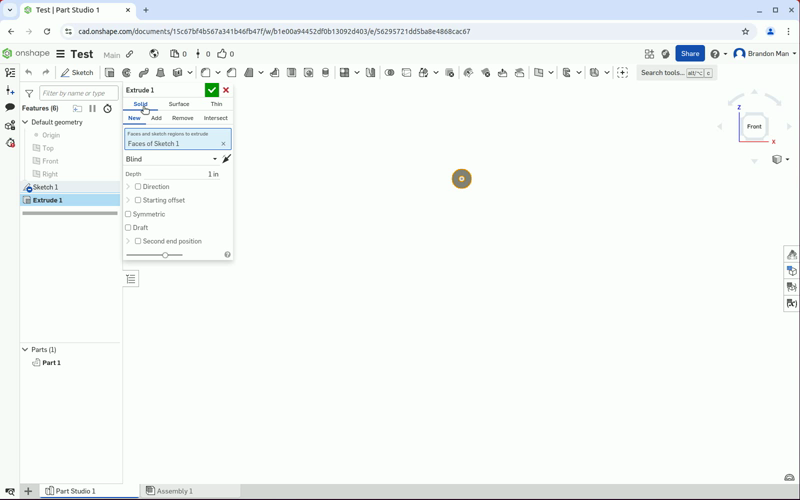
click(143, 106)
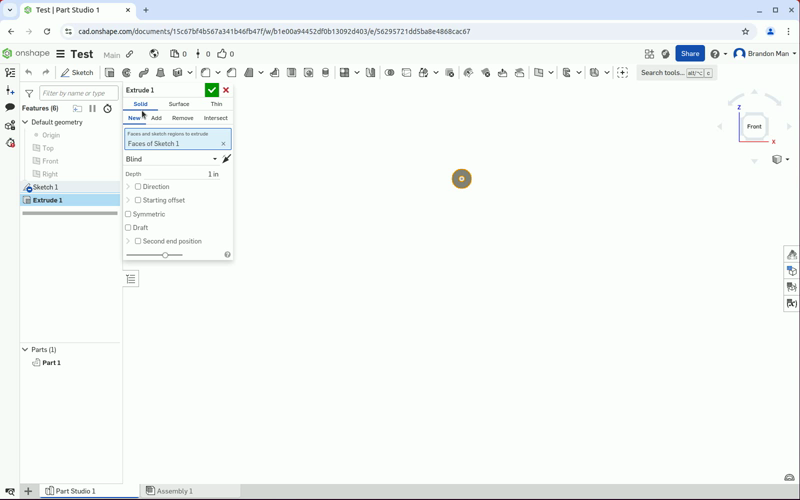
mouse_move(137, 120)
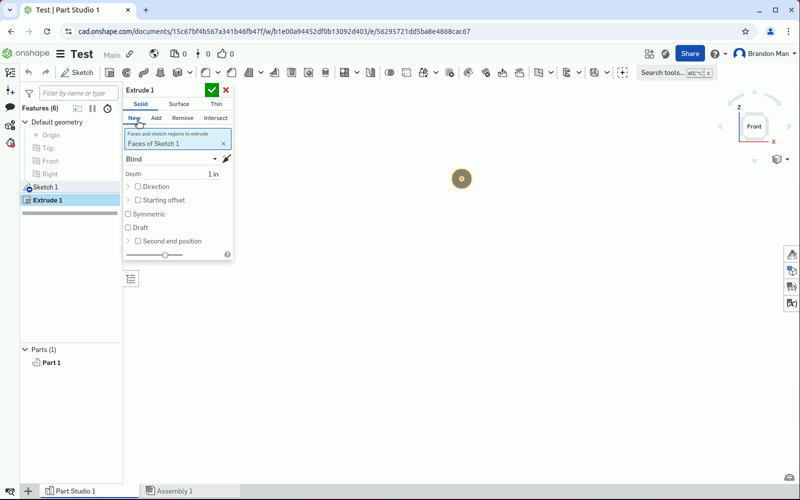
click(137, 120)
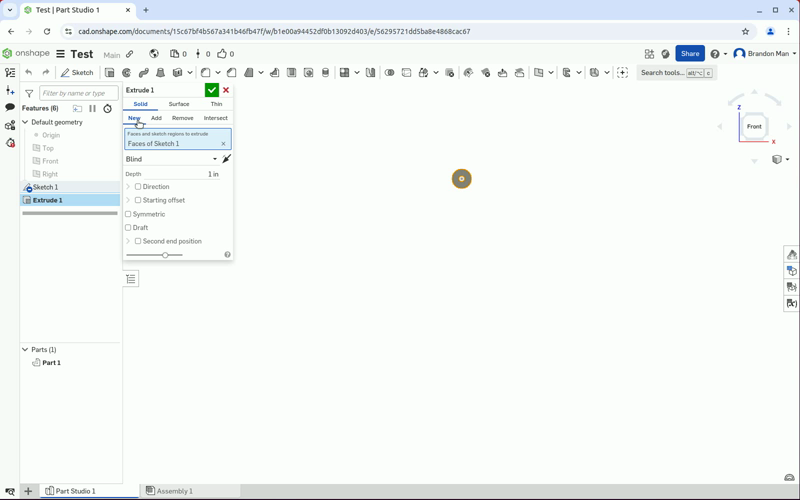
key(tab, 4)
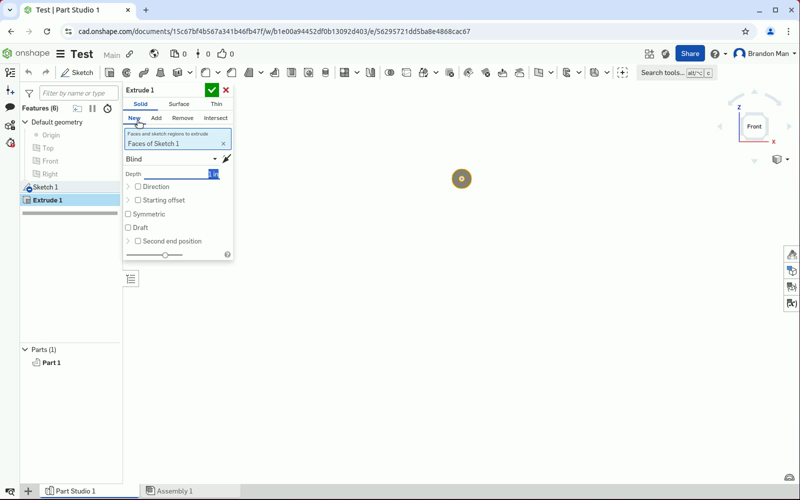
text(0.481)
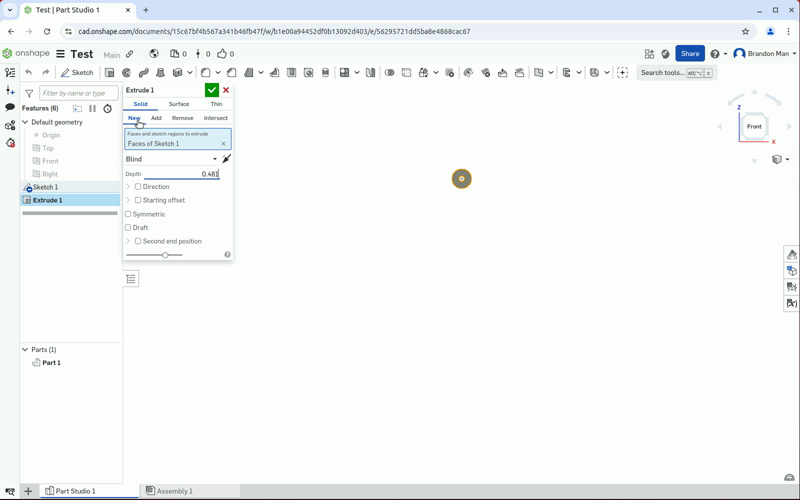
key(enter)
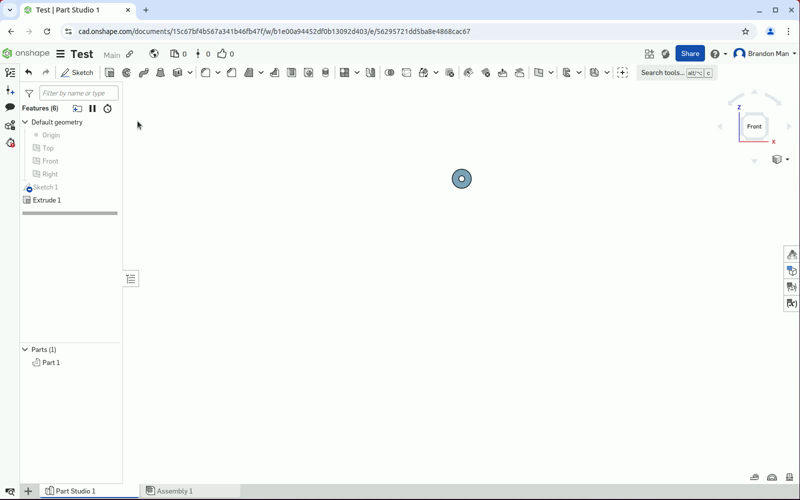
key(shift+h)
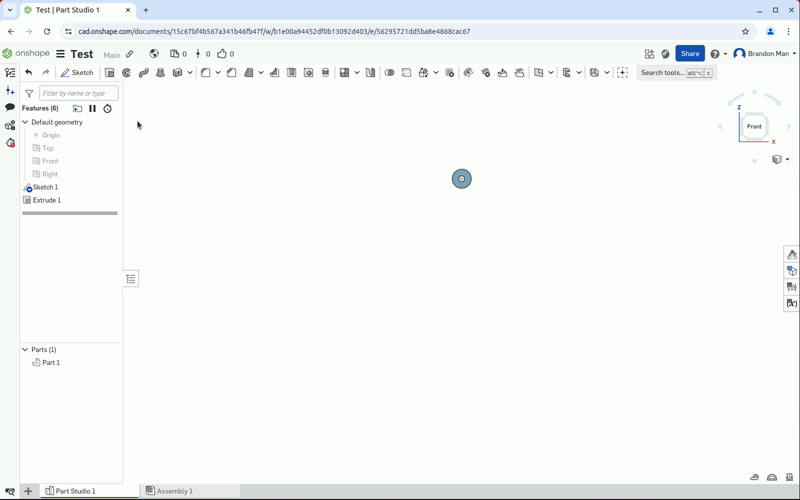
key(shift+h)
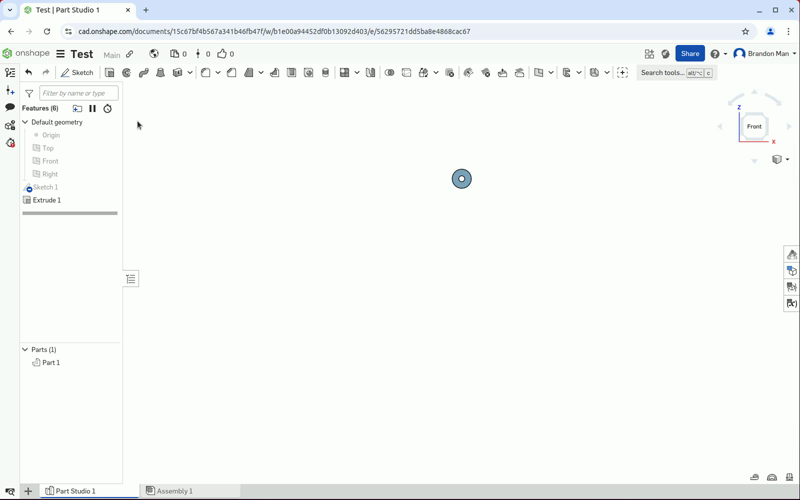
mouse_move(73, 189)
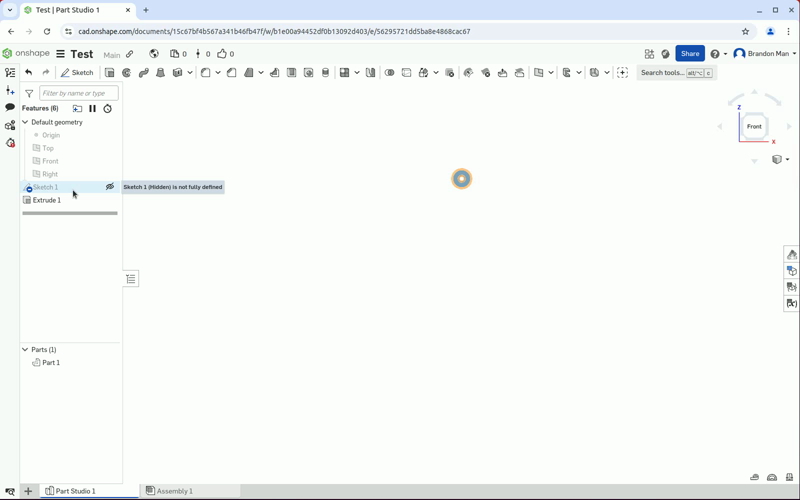
click(73, 189)
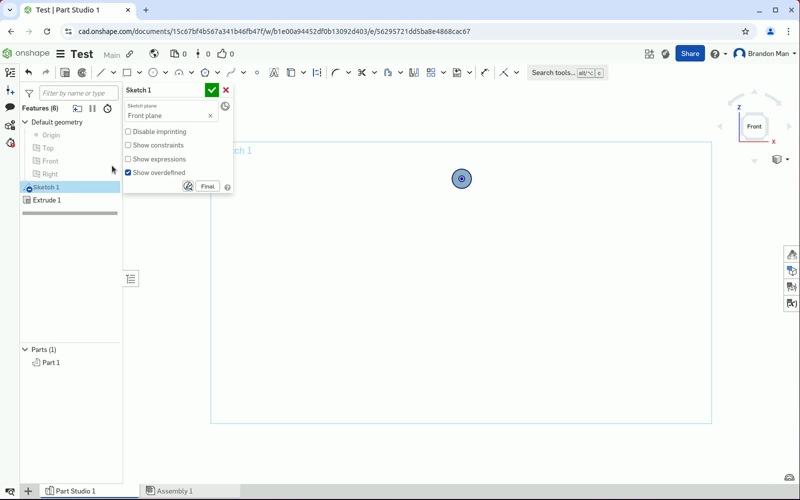
mouse_move(229, 92)
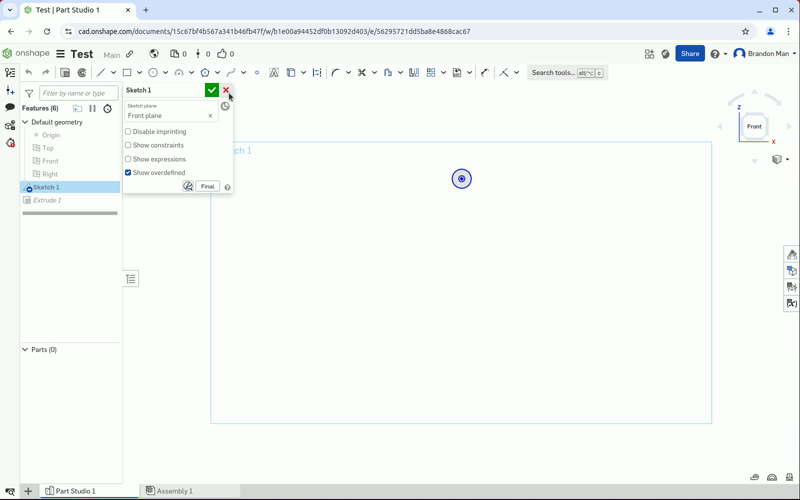
click(229, 92)
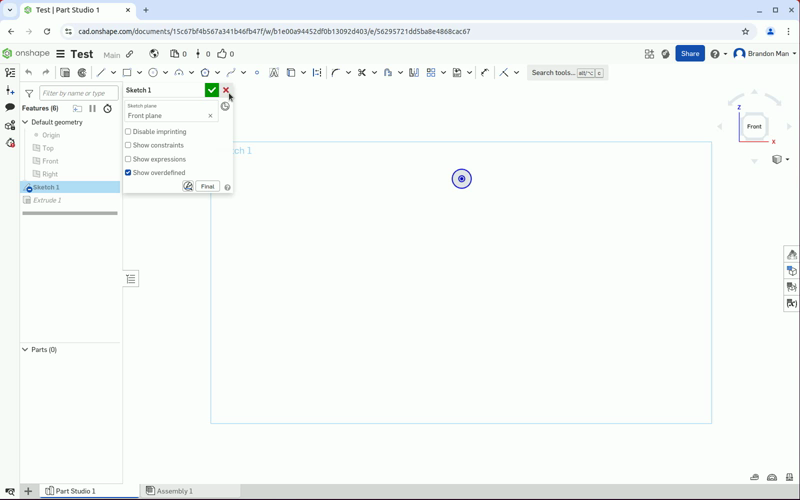
key(shift+s)
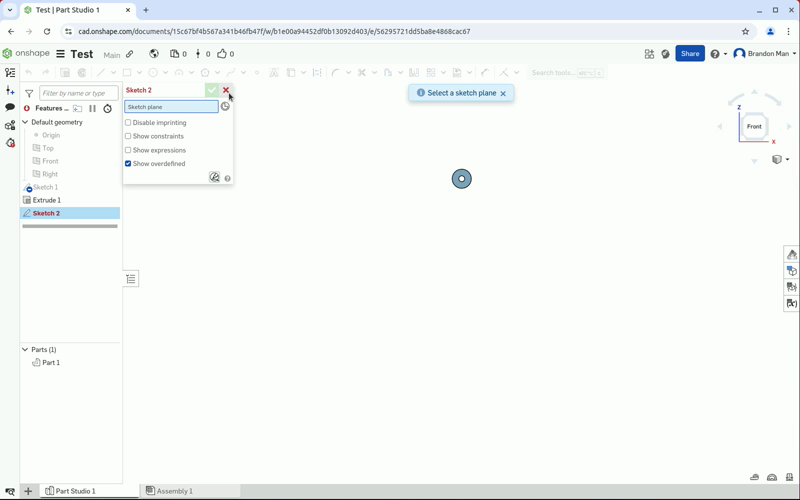
mouse_move(73, 163)
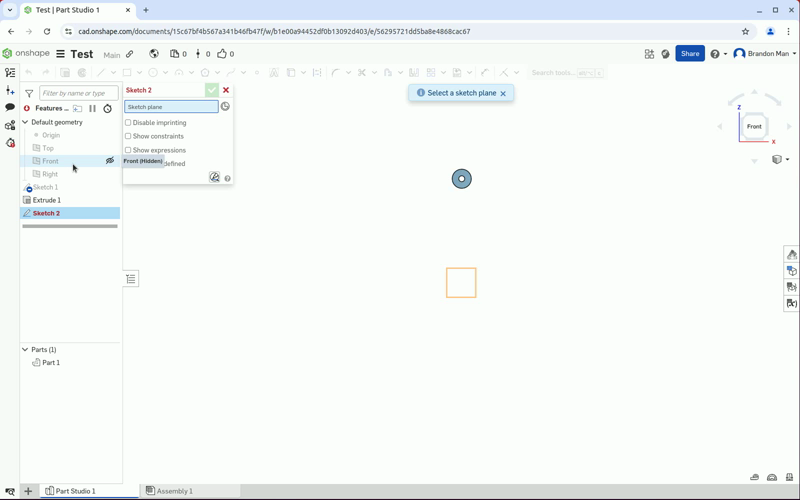
click(73, 163)
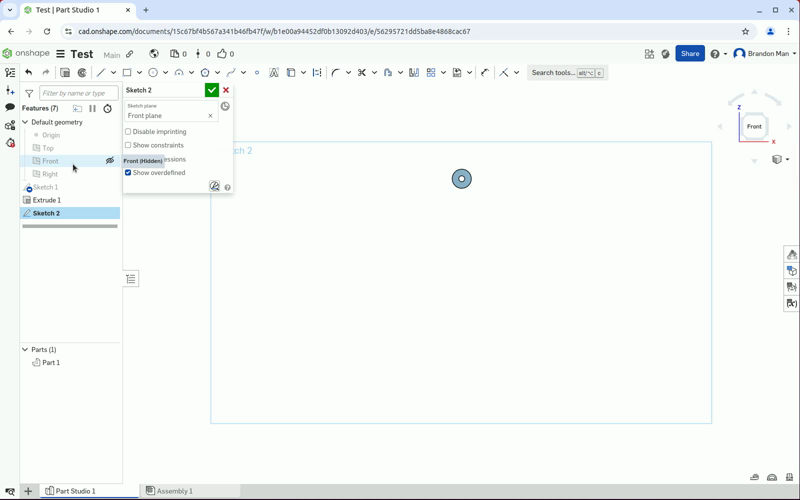
mouse_move(73, 352)
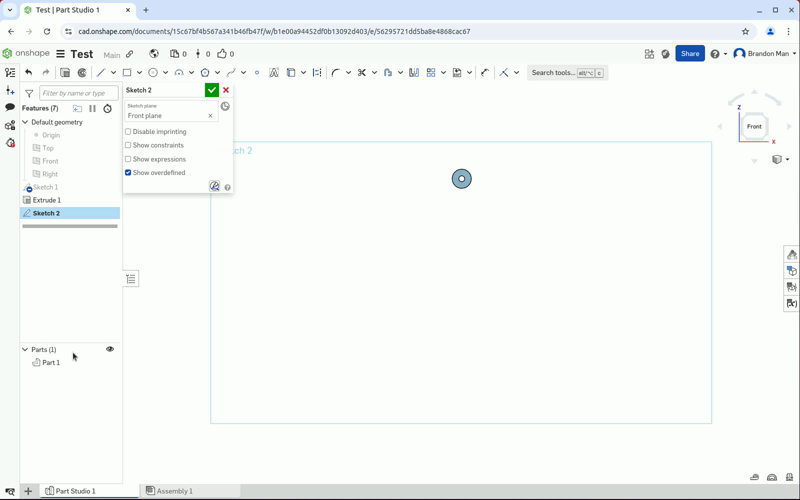
key(y)
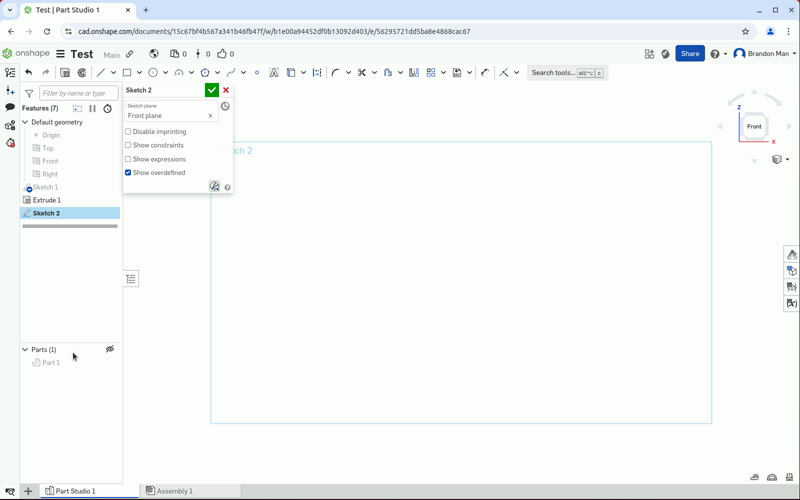
key(c)
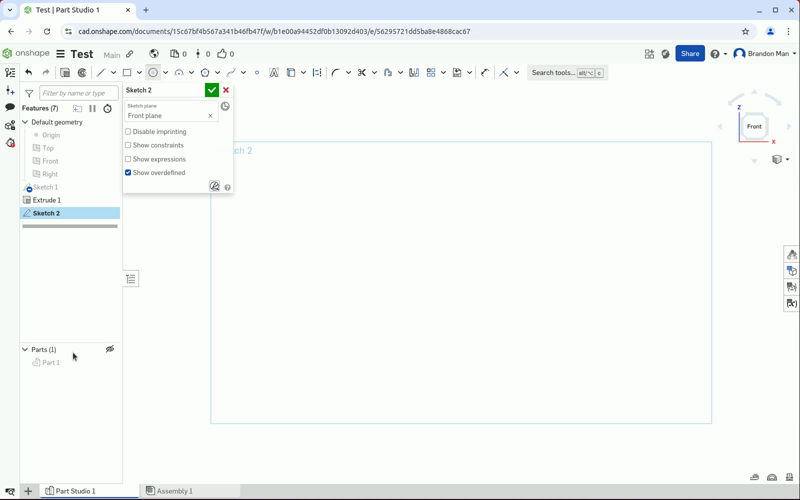
key_down(shift)
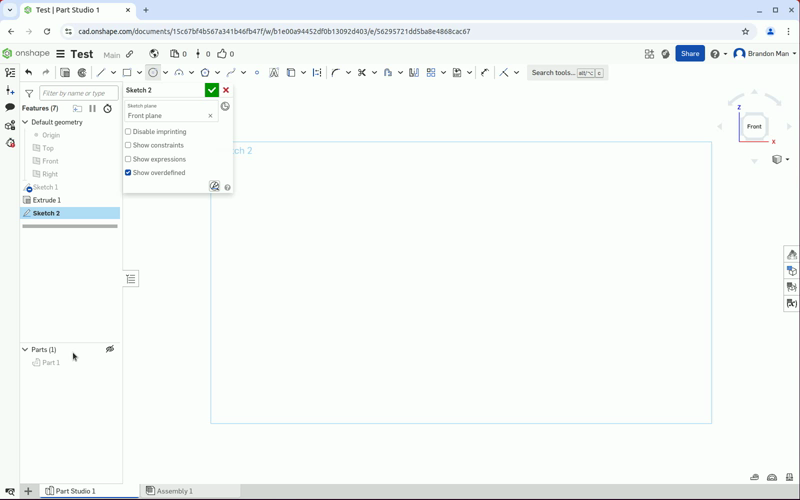
mouse_move(461, 282)
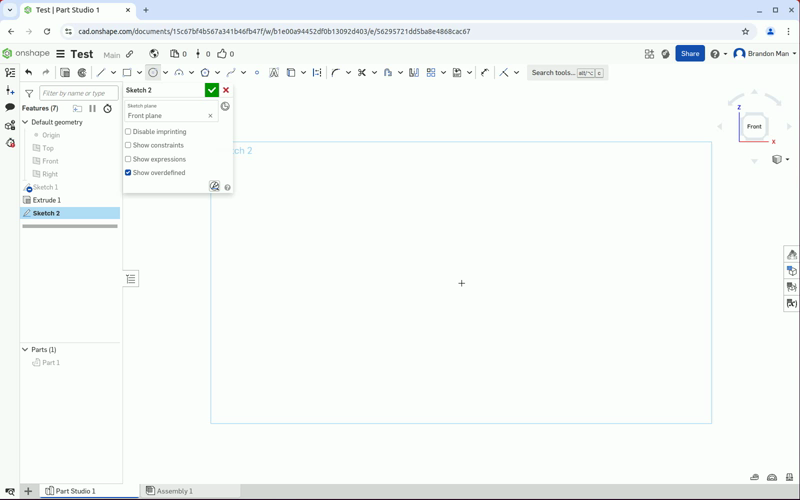
click(461, 282)
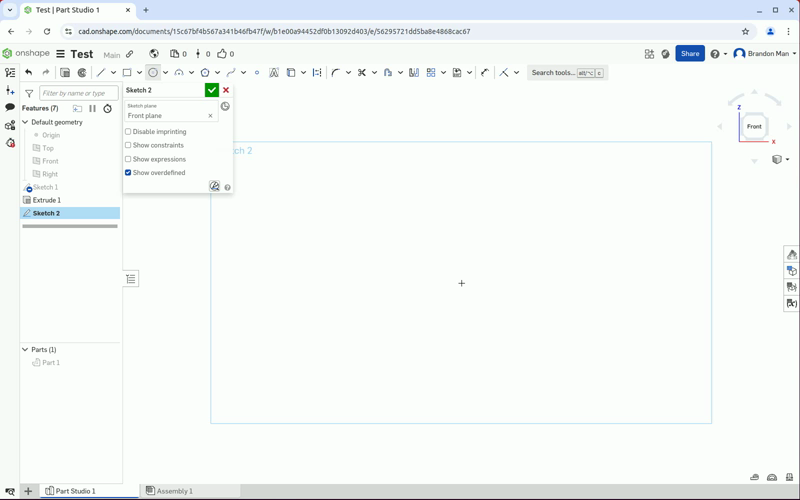
key_up(shift)
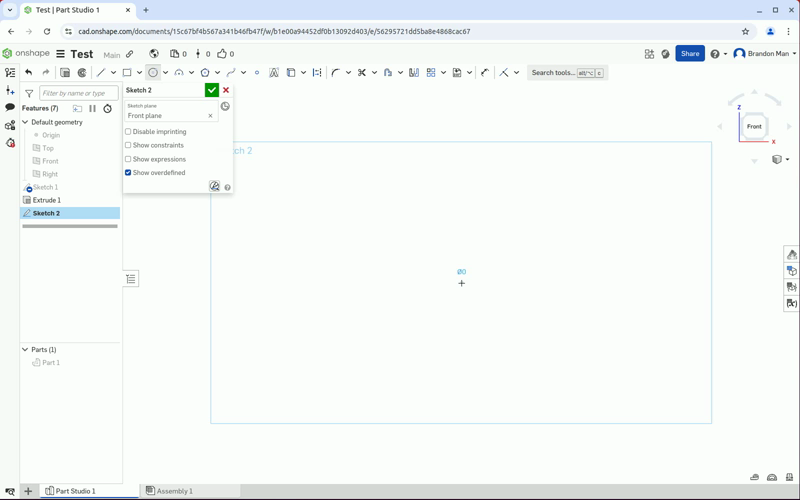
mouse_move(471, 282)
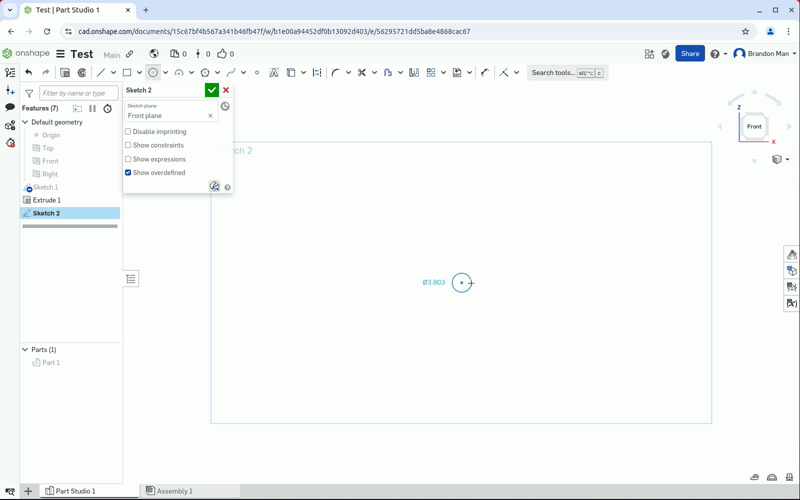
click(471, 282)
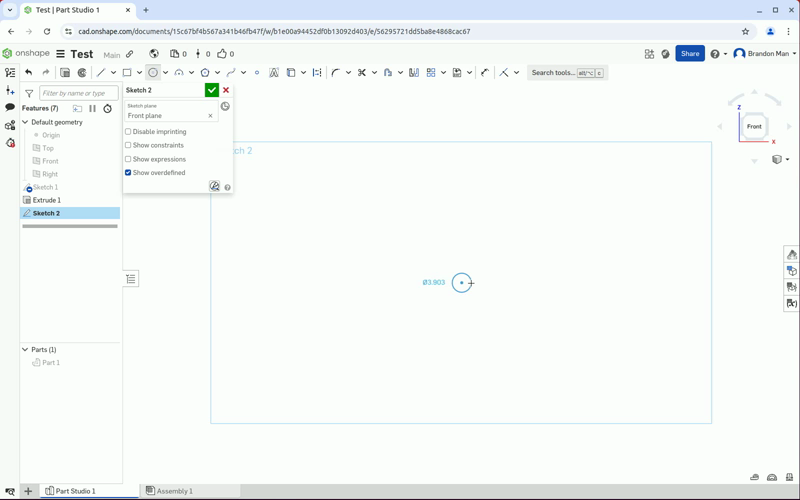
key(esc)
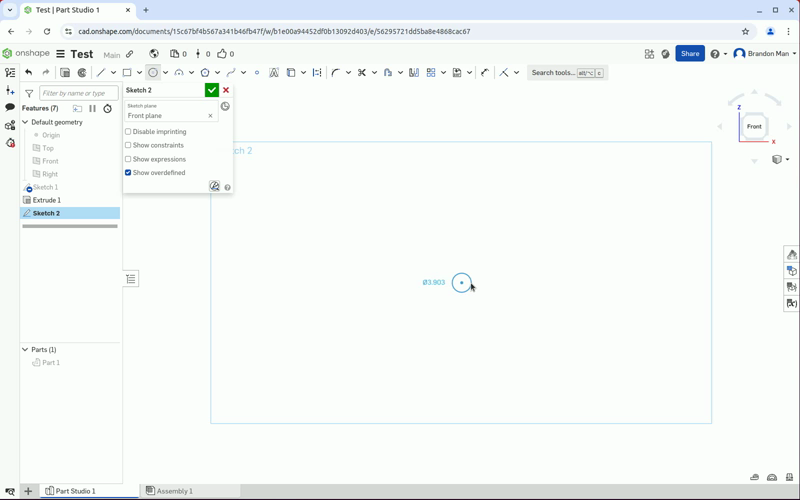
key(c)
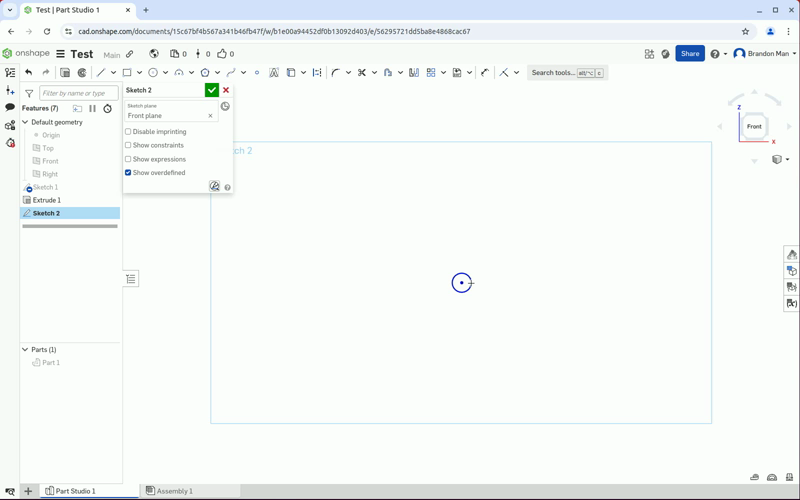
key_down(shift)
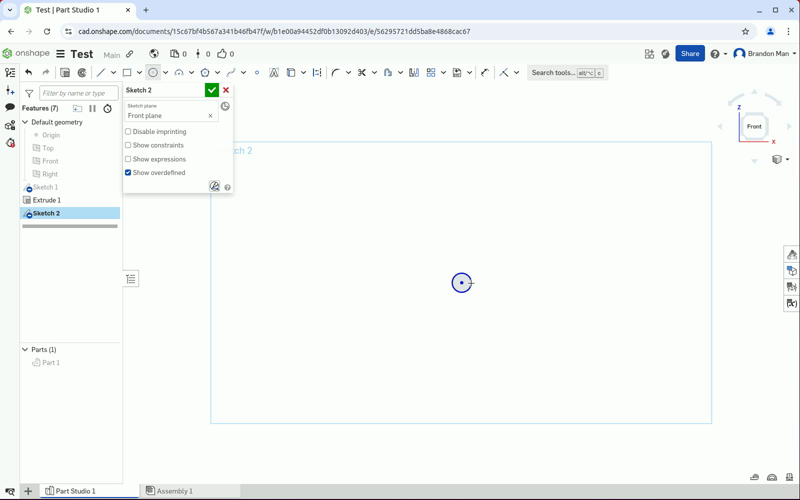
mouse_move(461, 282)
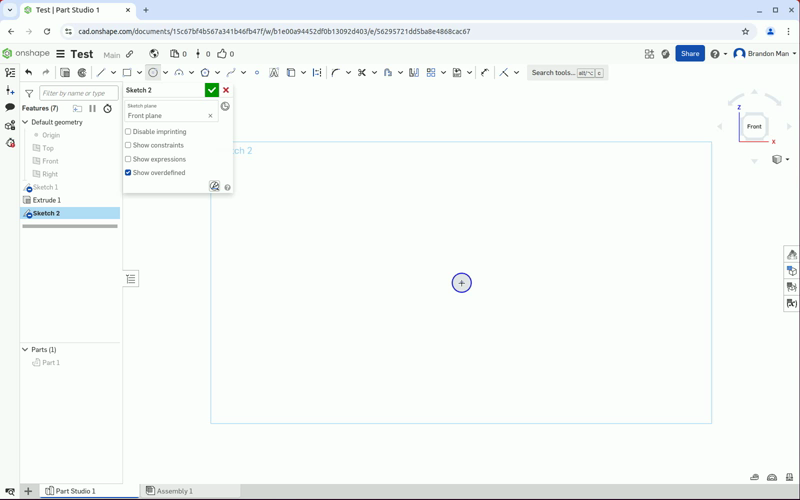
click(461, 282)
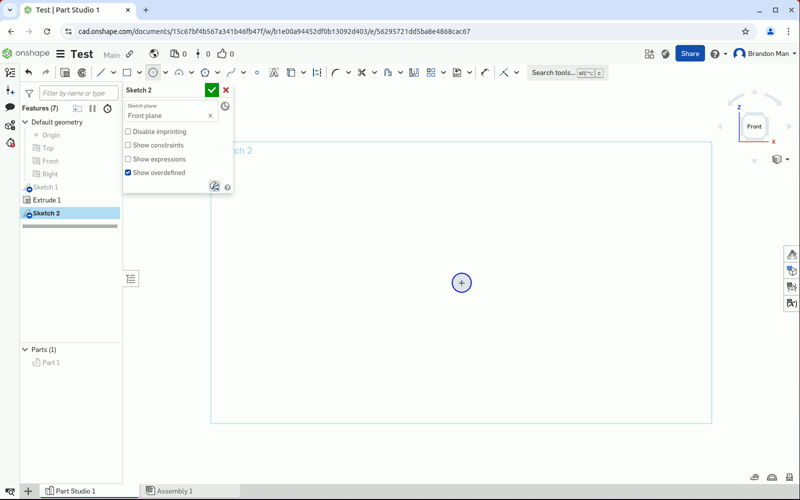
key_up(shift)
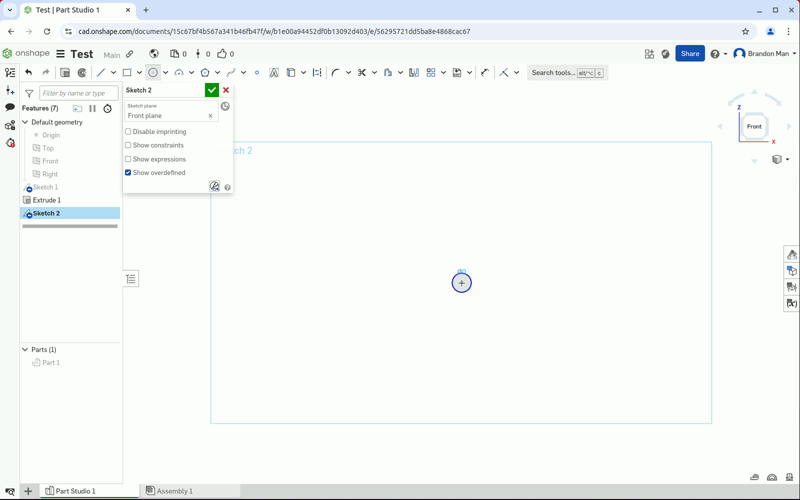
mouse_move(464, 282)
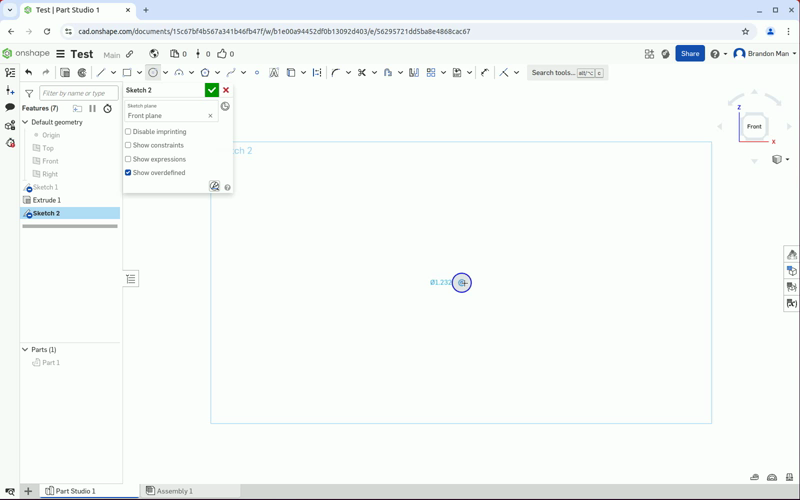
scroll(6)
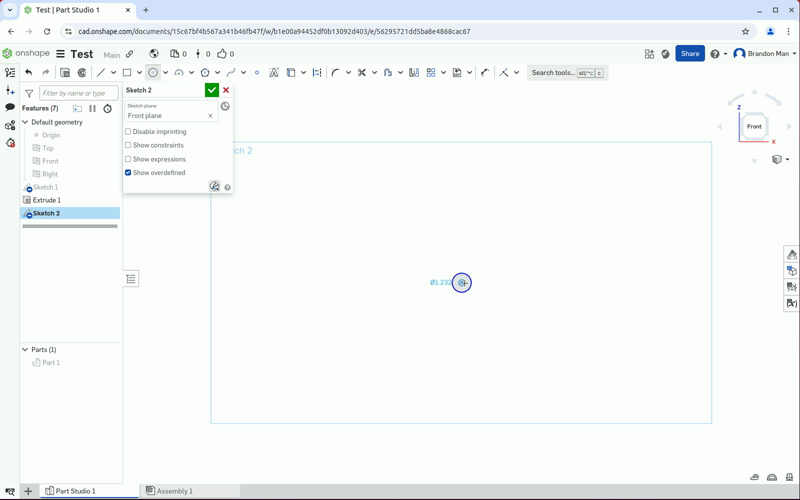
scroll(6)
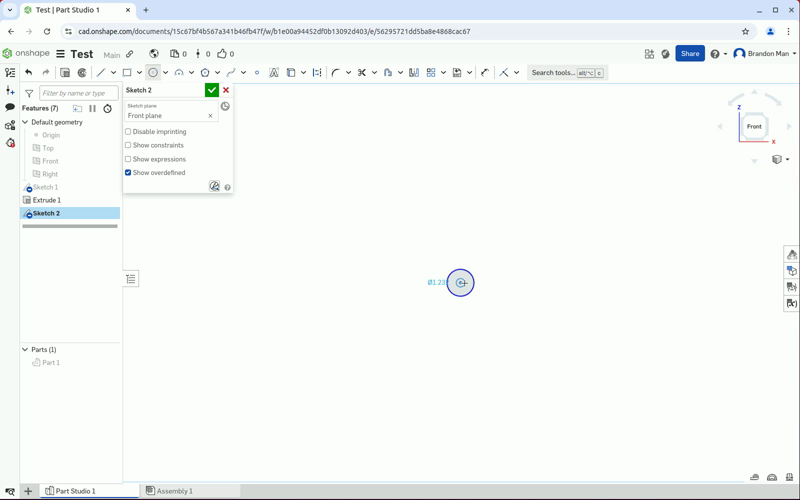
scroll(6)
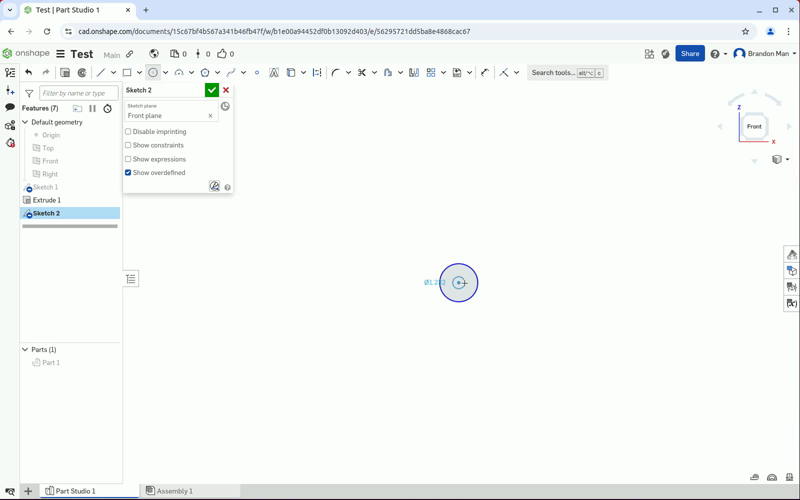
scroll(6)
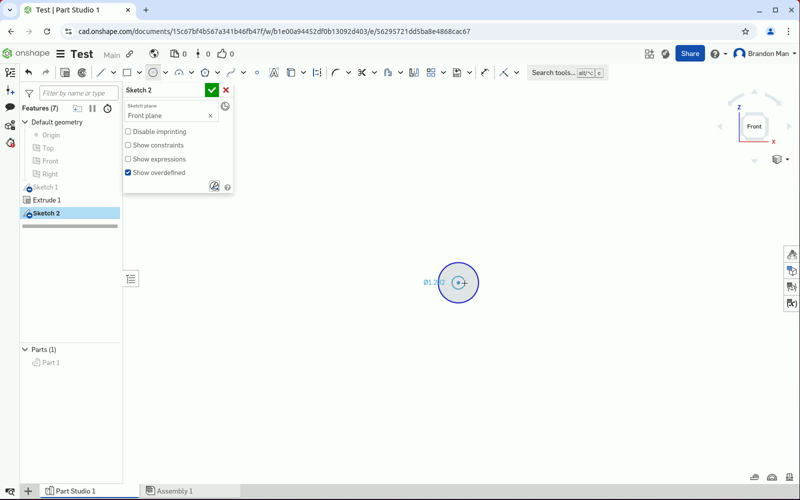
scroll(6)
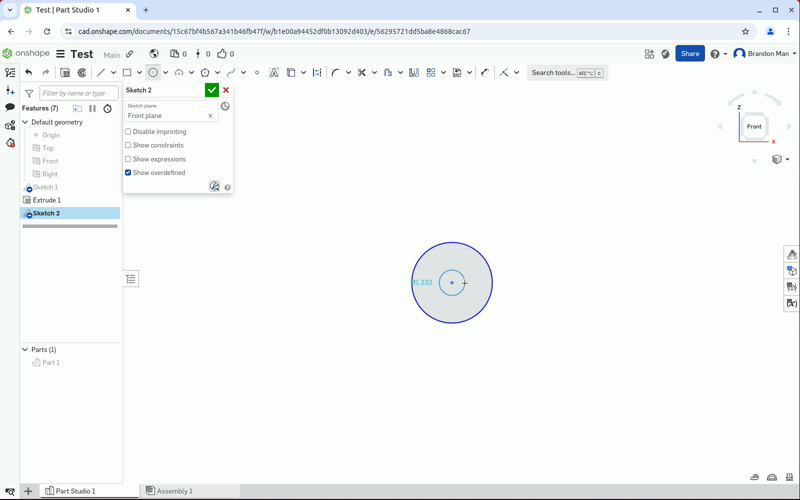
scroll(6)
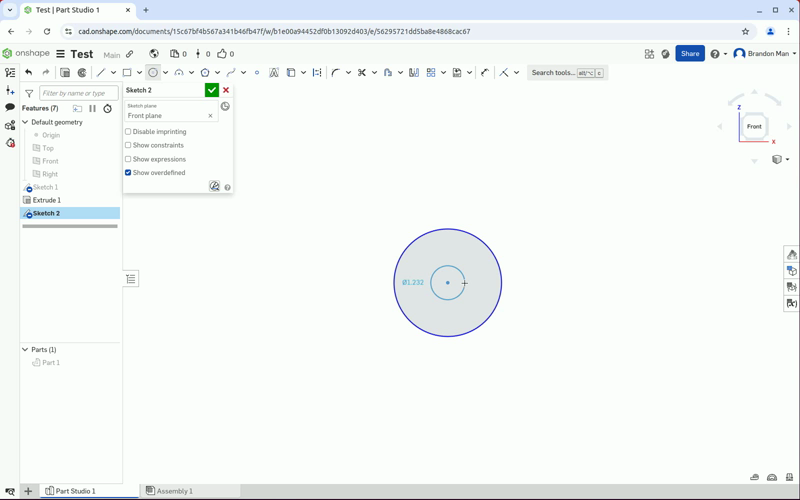
scroll(6)
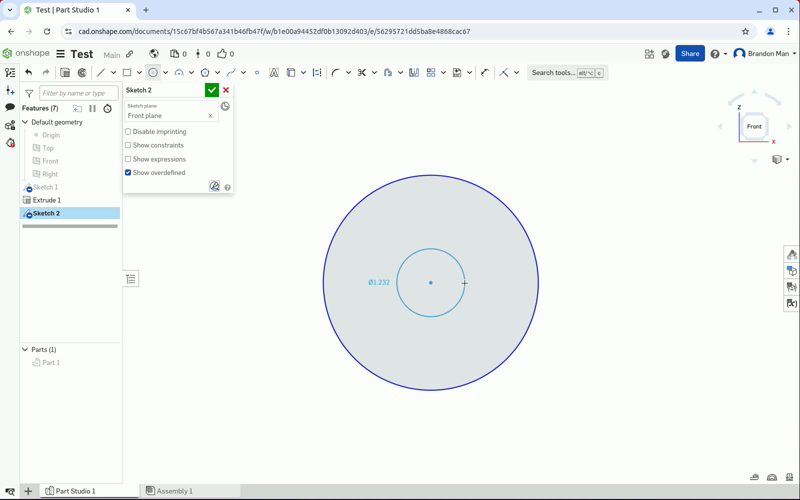
click(464, 282)
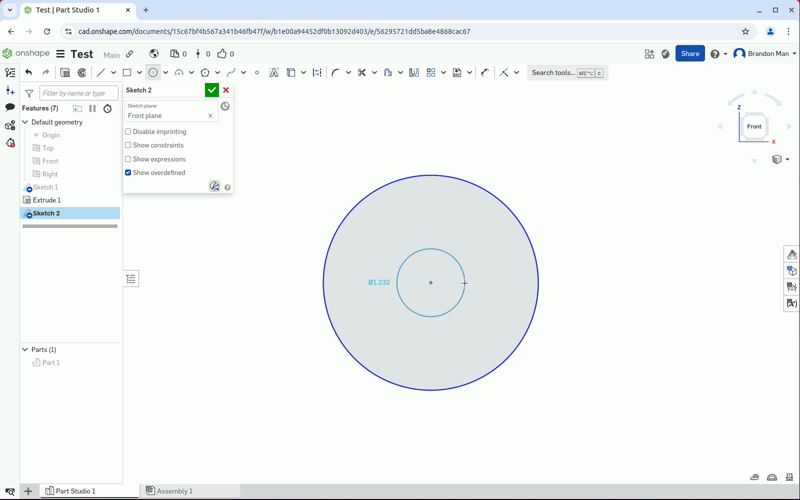
scroll(-6)
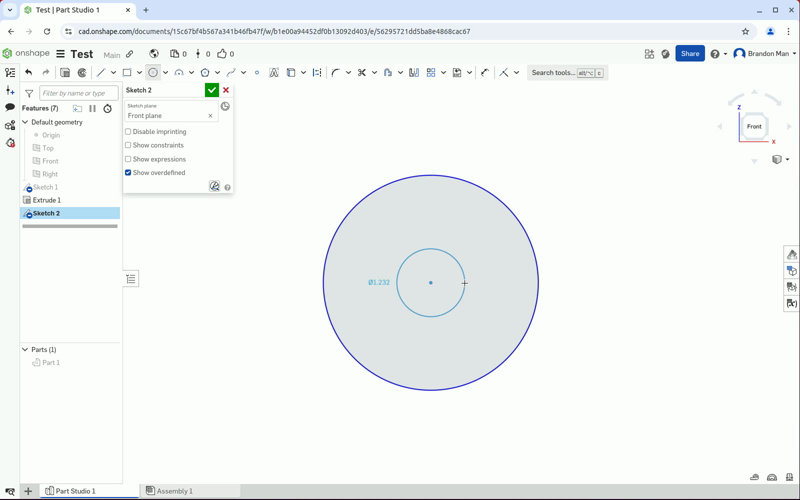
scroll(-6)
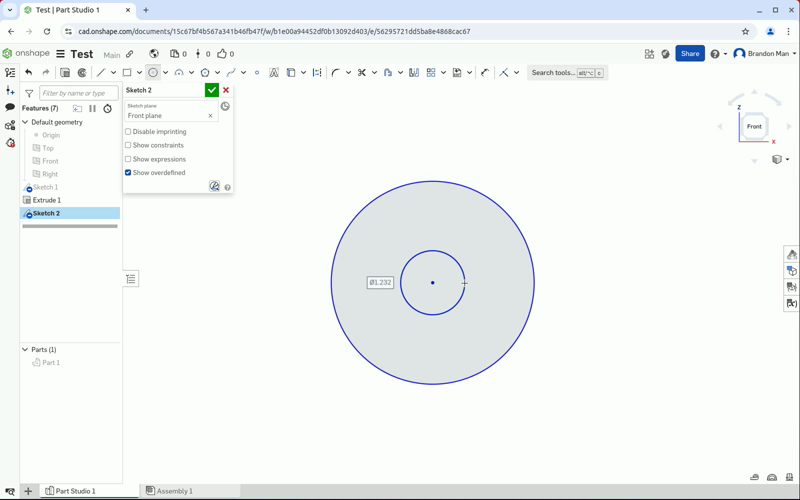
scroll(-6)
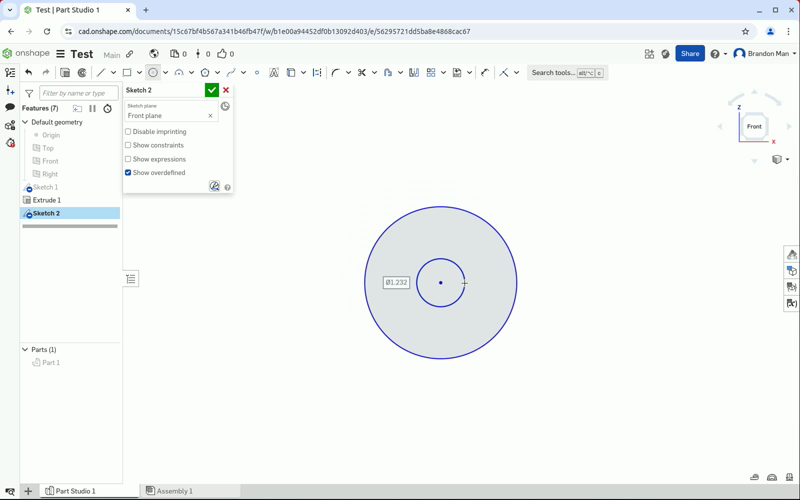
scroll(-6)
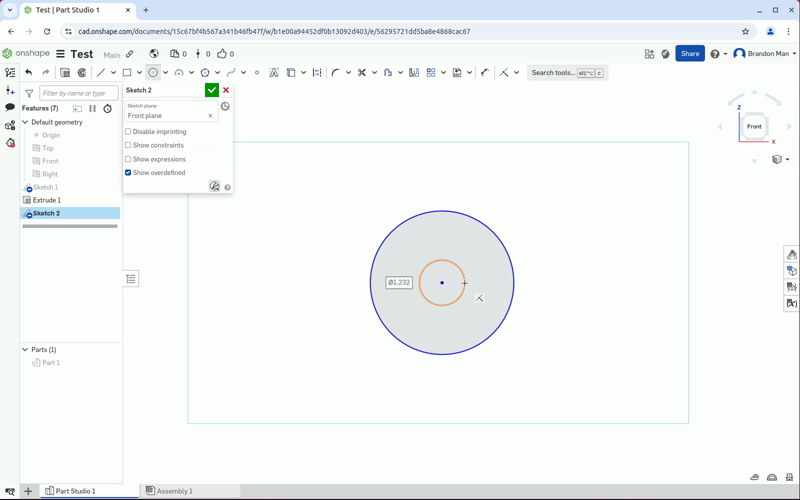
scroll(-6)
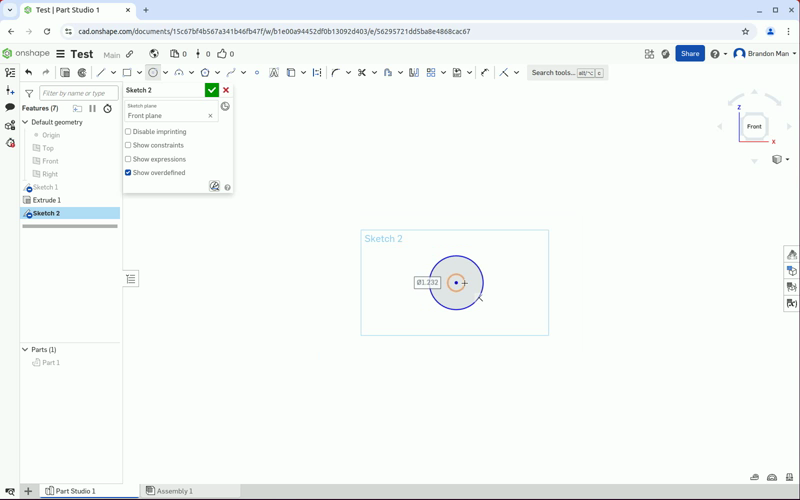
scroll(-6)
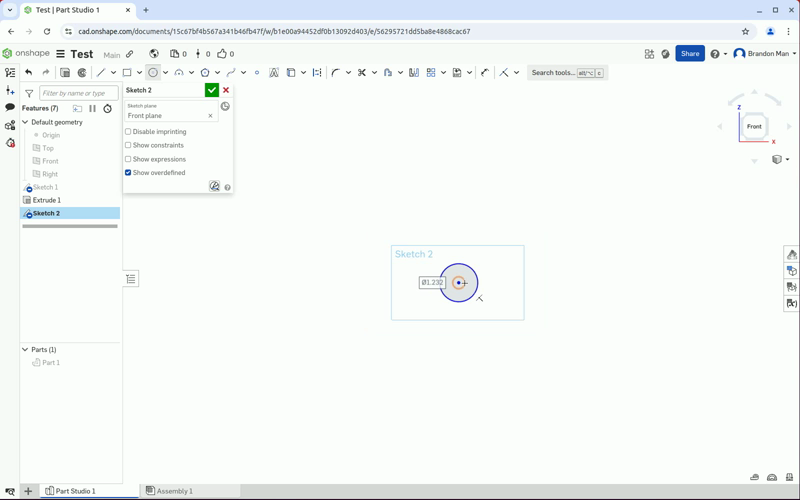
scroll(-6)
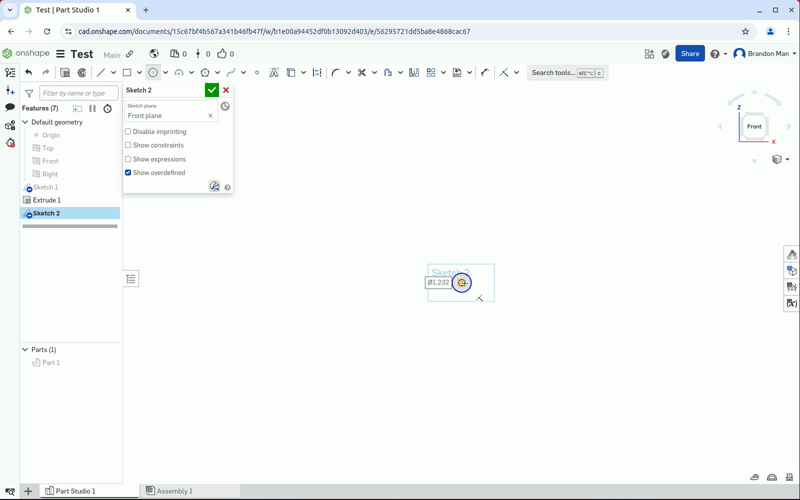
key(esc)
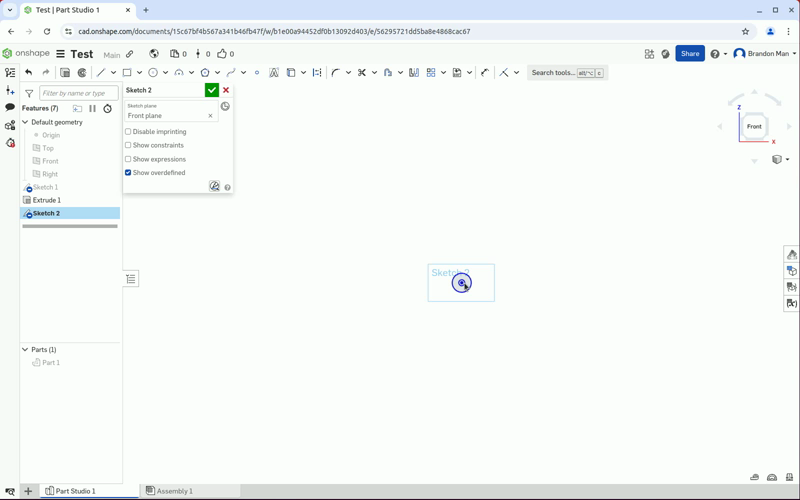
mouse_move(454, 283)
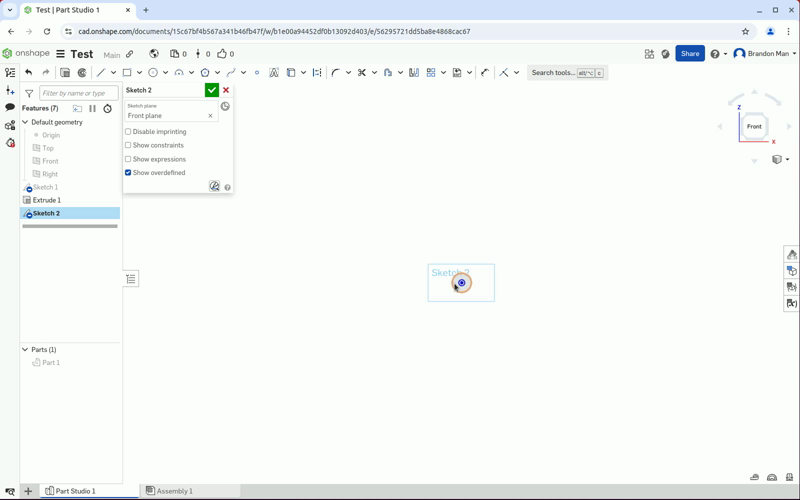
scroll(6)
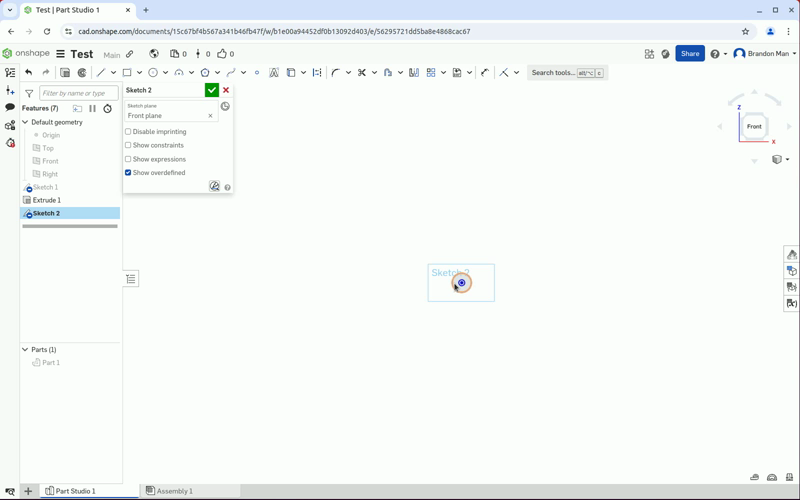
scroll(6)
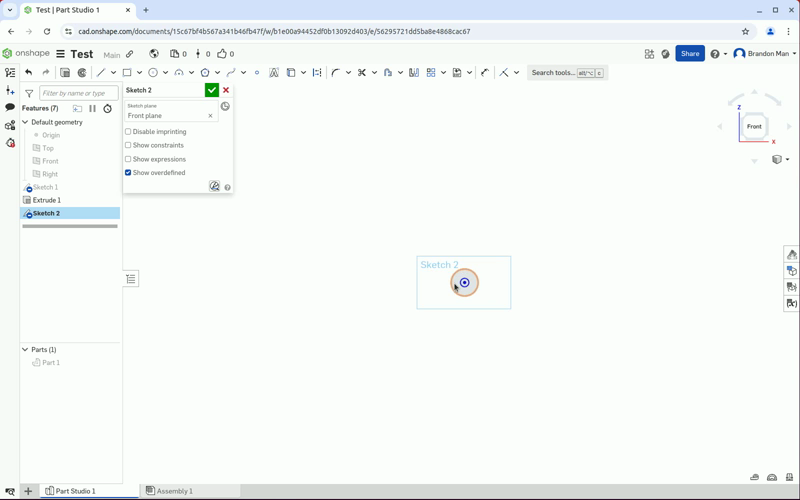
scroll(6)
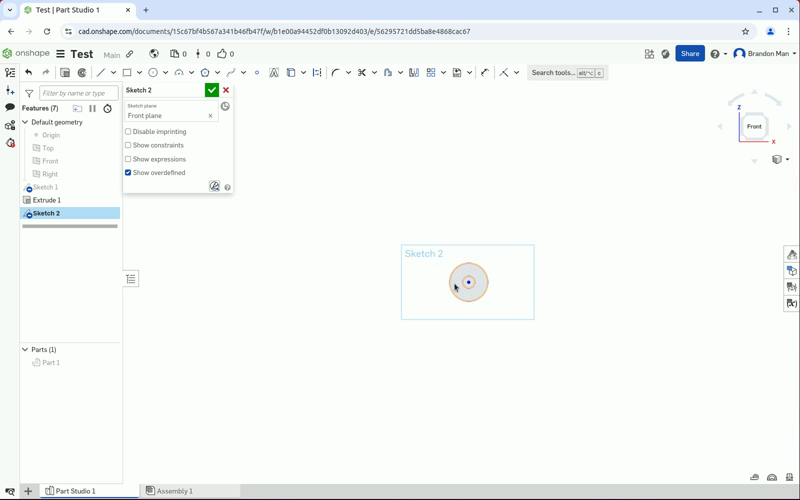
scroll(6)
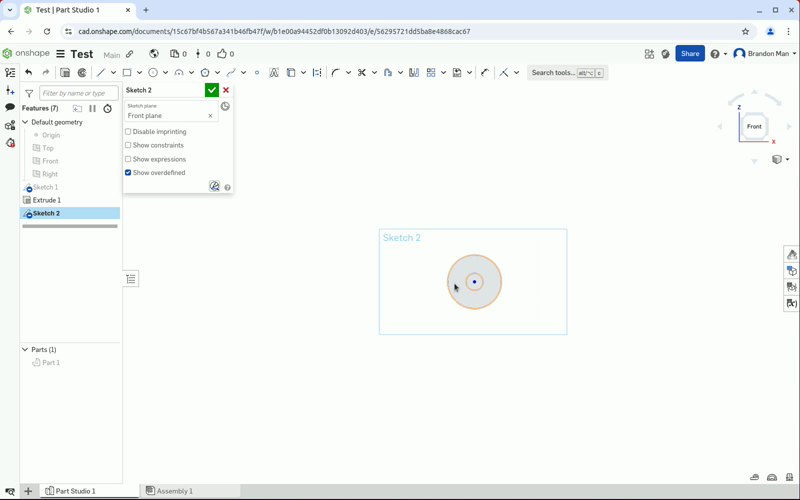
scroll(6)
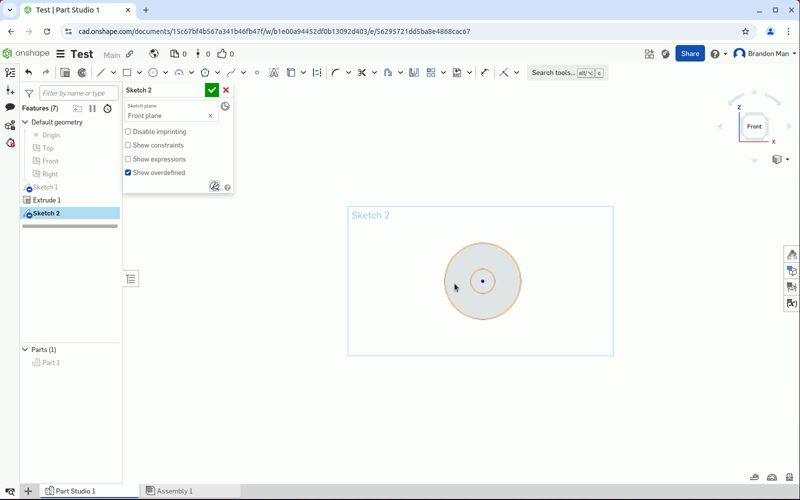
scroll(6)
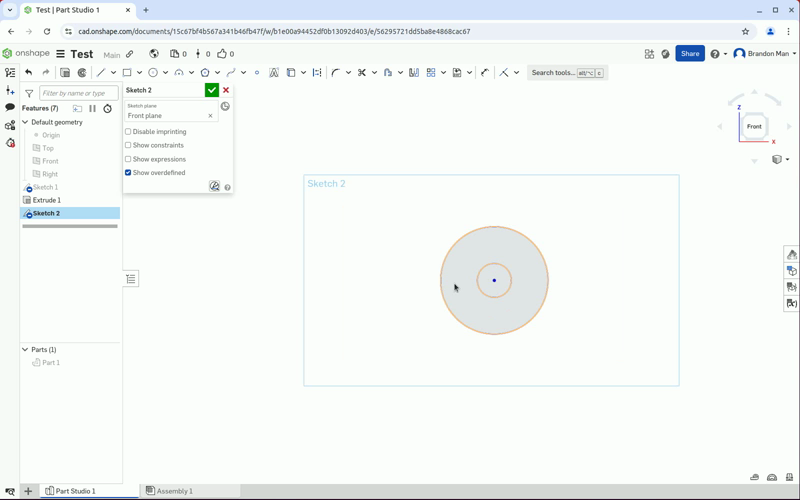
scroll(6)
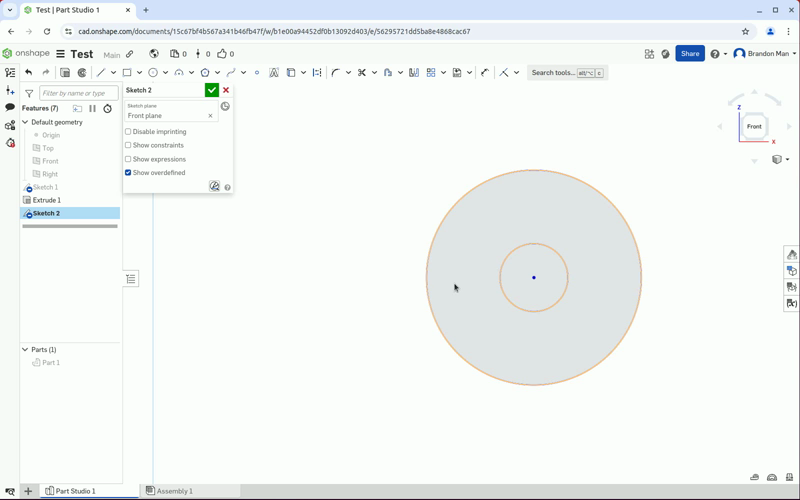
click(454, 283)
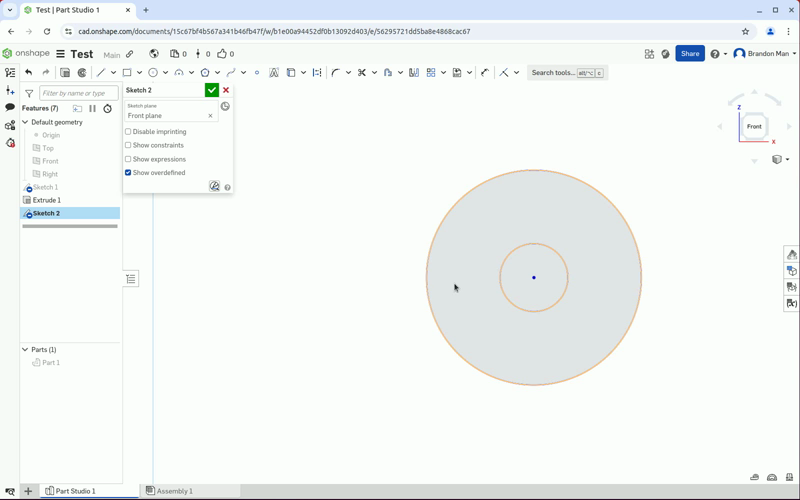
scroll(-6)
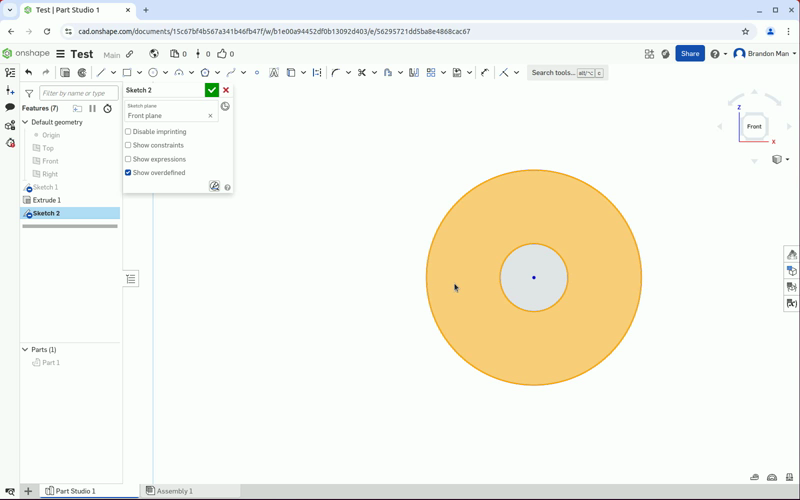
scroll(-6)
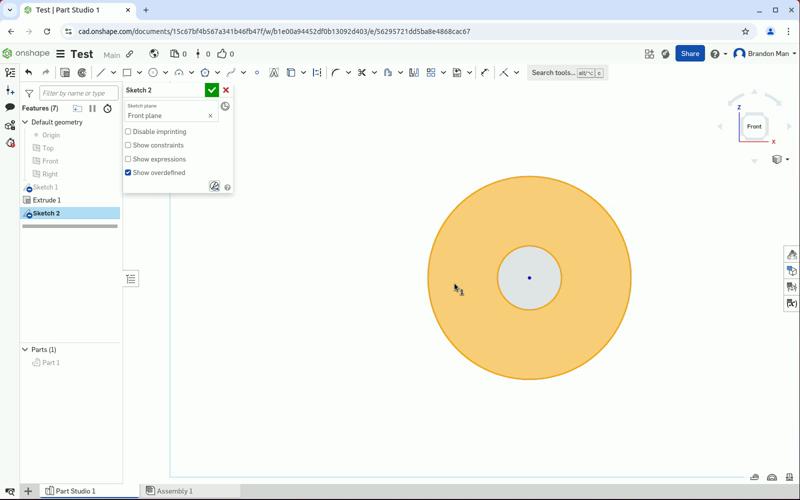
scroll(-6)
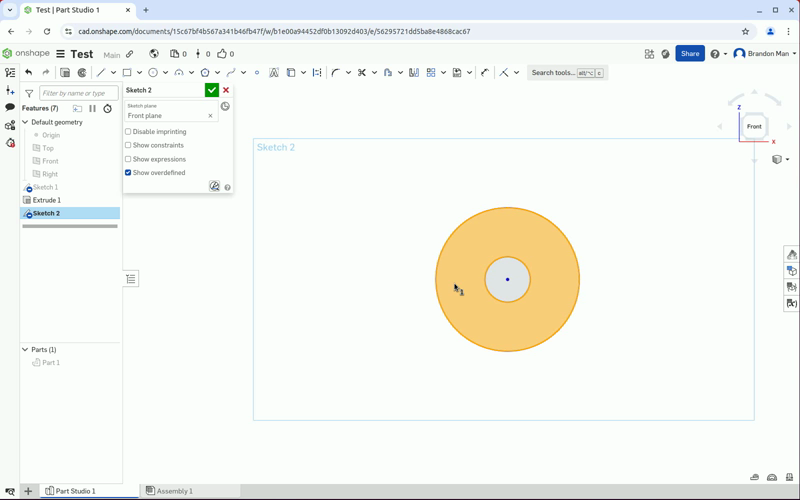
scroll(-6)
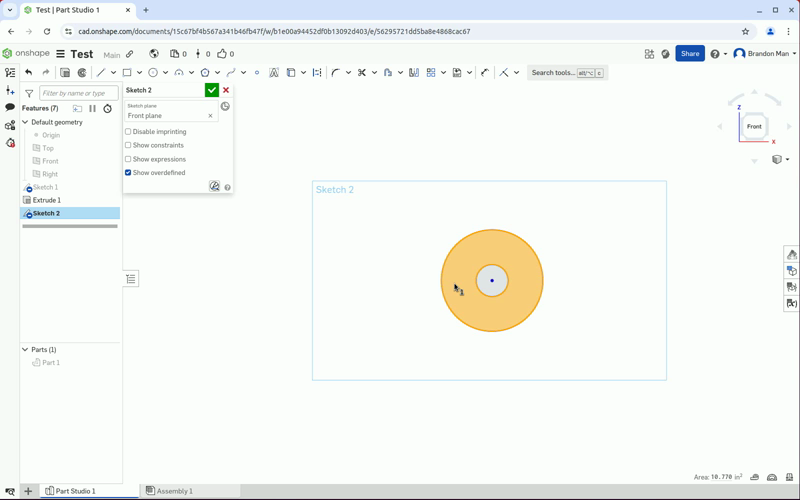
scroll(-6)
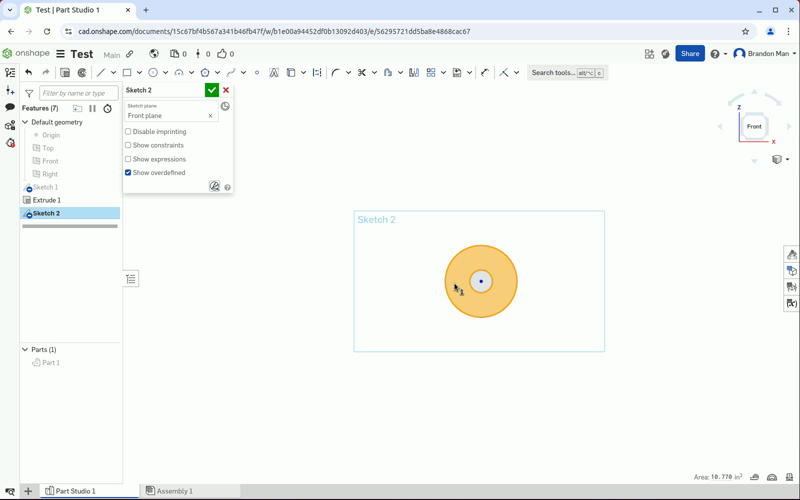
scroll(-6)
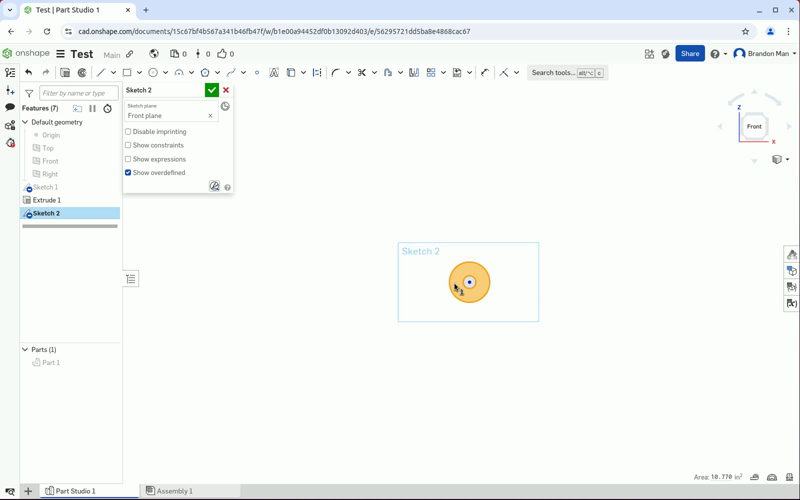
scroll(-6)
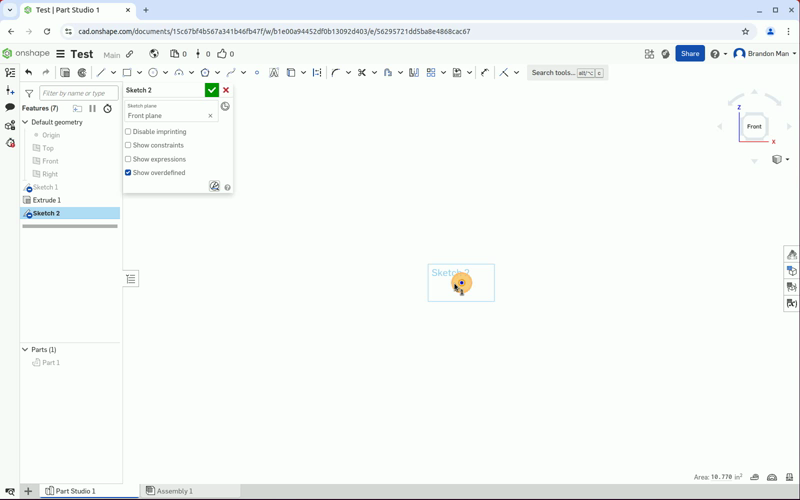
mouse_move(73, 352)
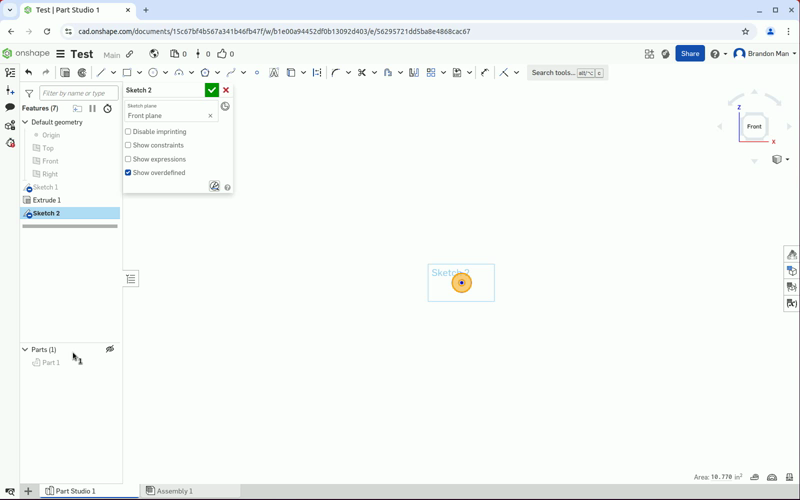
key(shift+y)
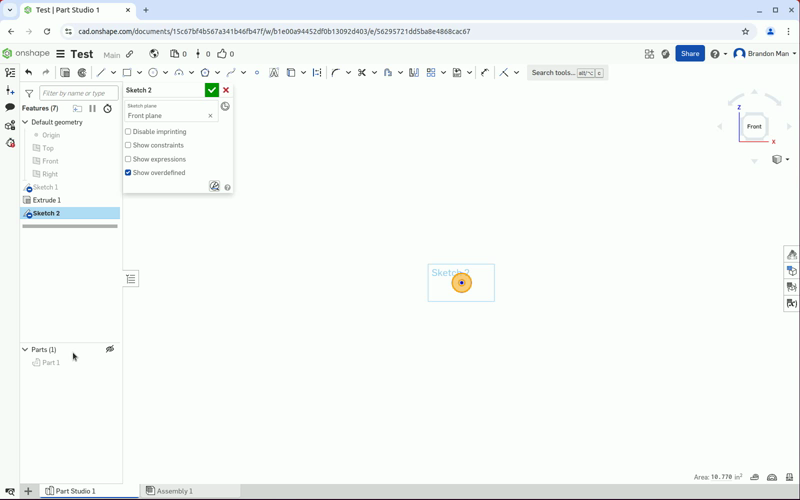
key(shift+e)
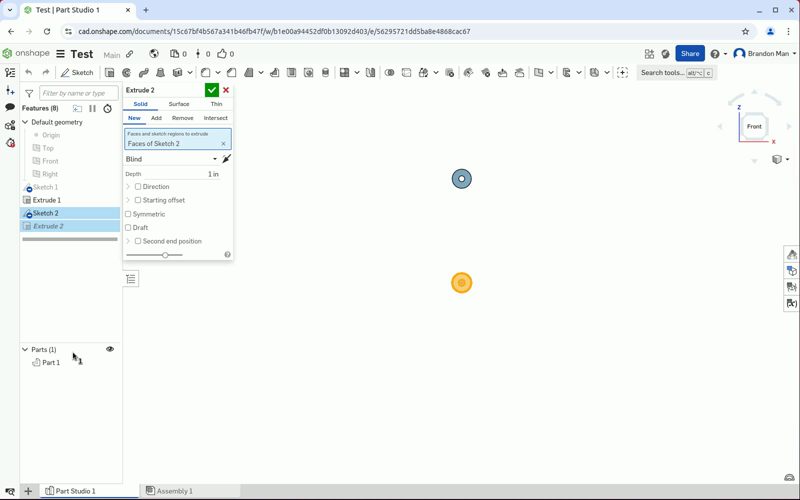
mouse_move(143, 106)
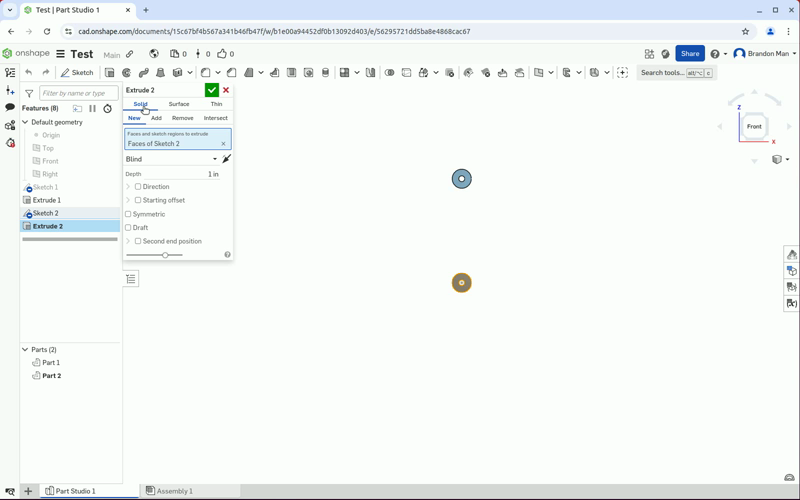
click(143, 106)
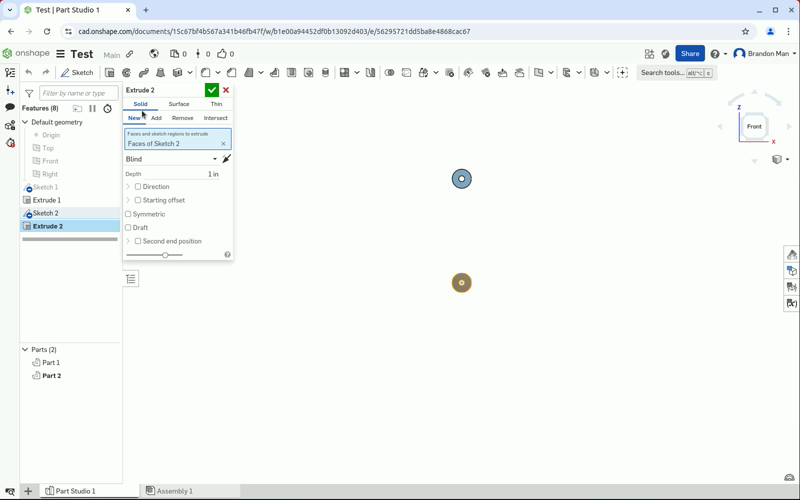
mouse_move(137, 120)
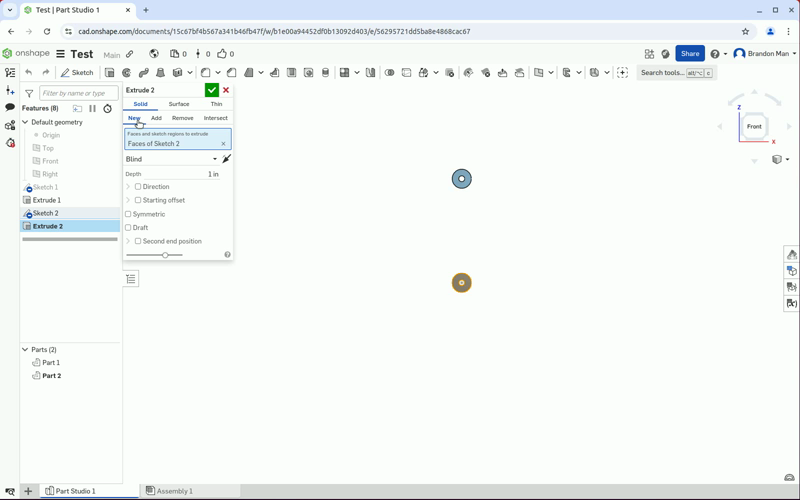
click(137, 120)
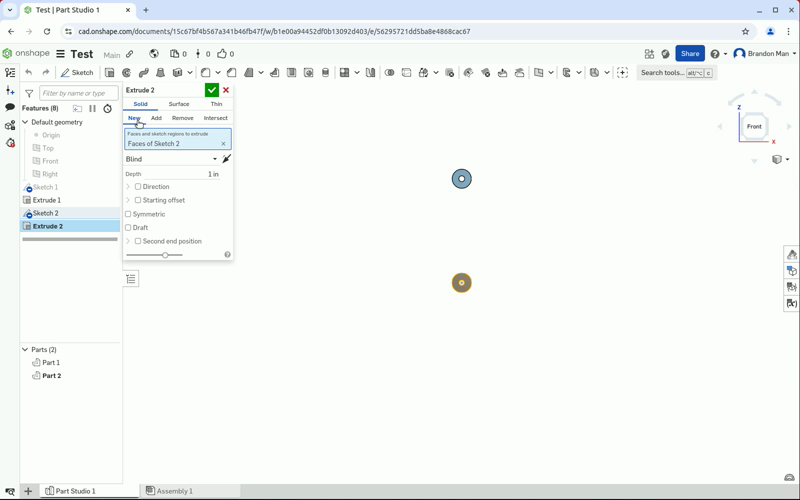
key(tab, 4)
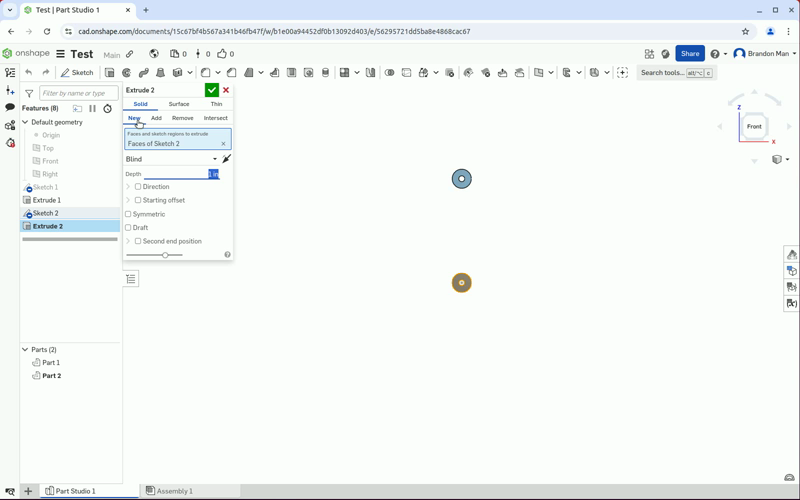
text(0.481)
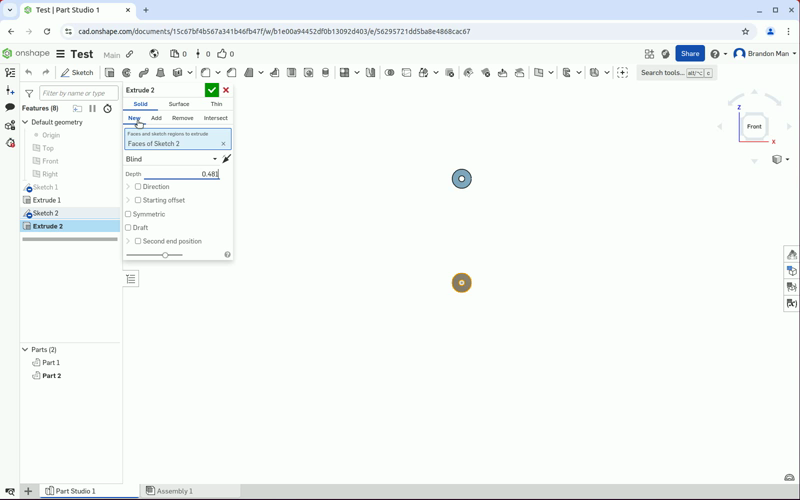
key(enter)
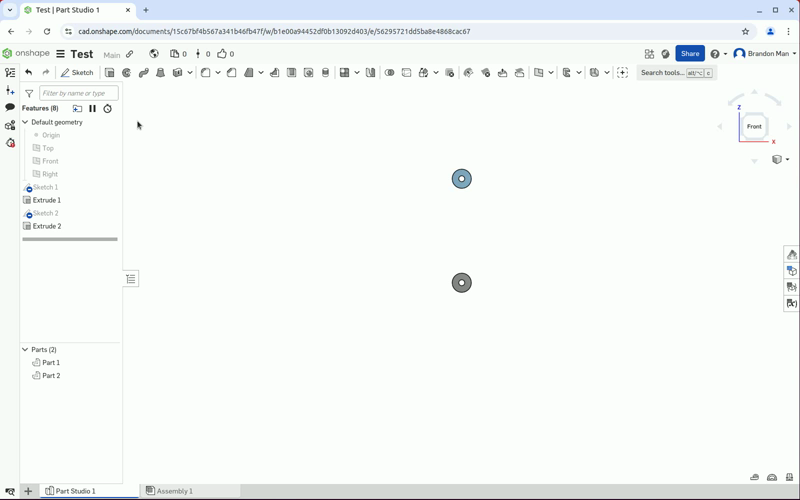
key(shift+h)
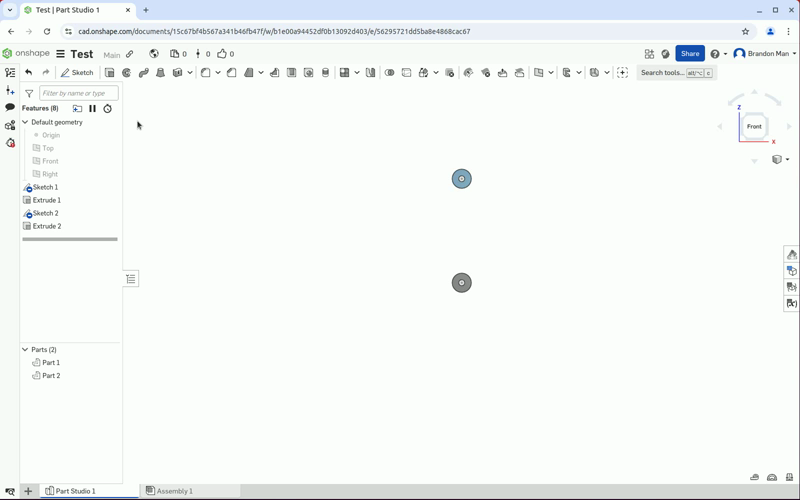
key(shift+h)
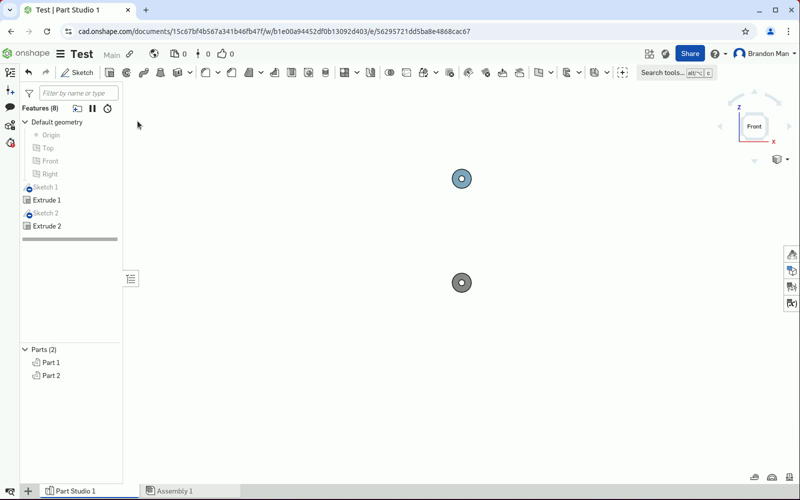
mouse_move(73, 189)
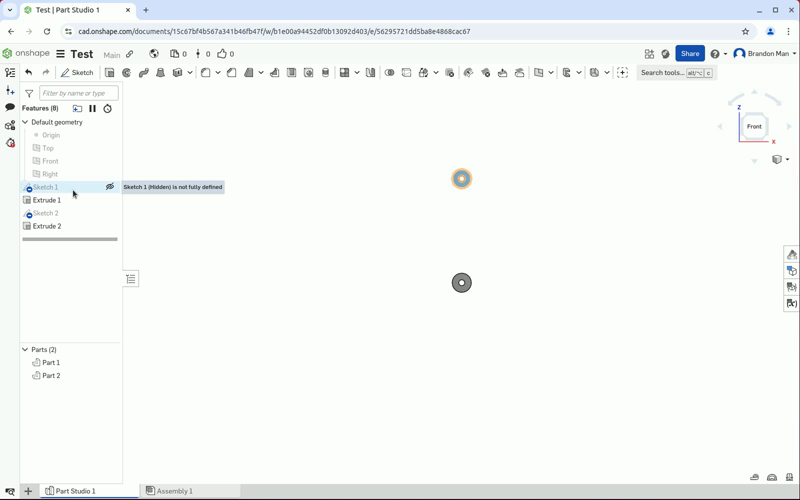
click(73, 189)
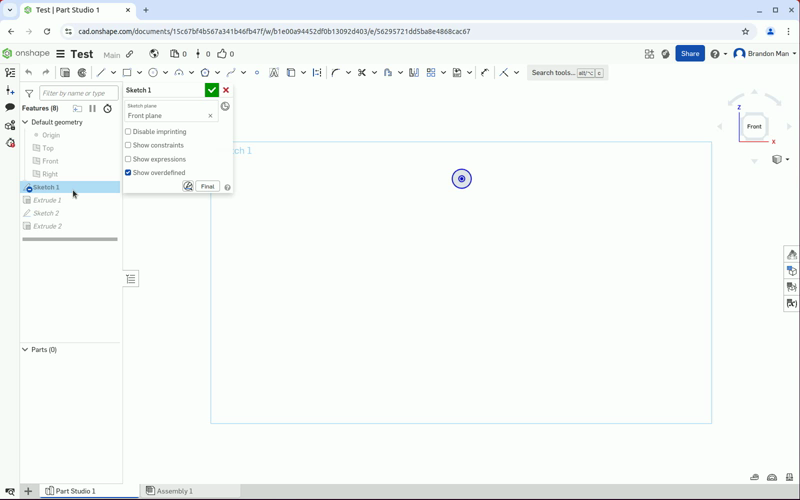
mouse_move(229, 92)
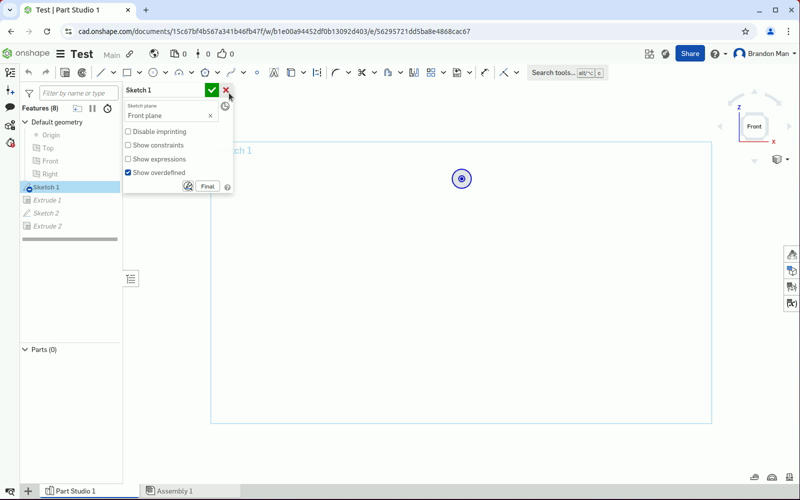
click(229, 92)
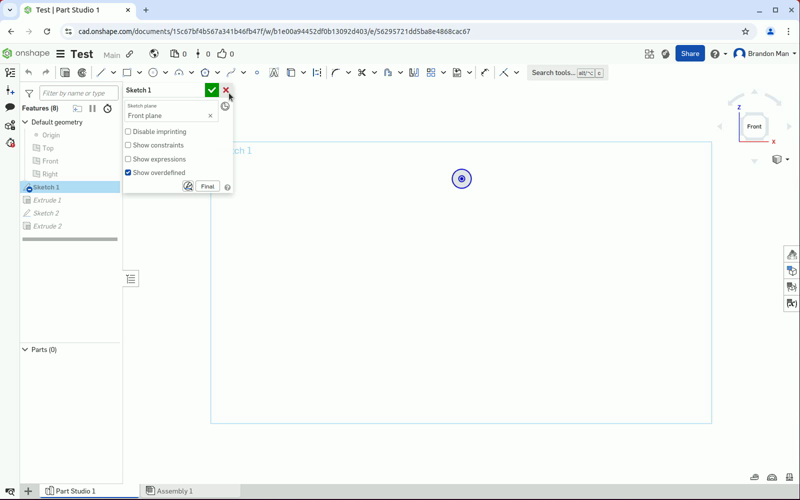
key(shift+s)
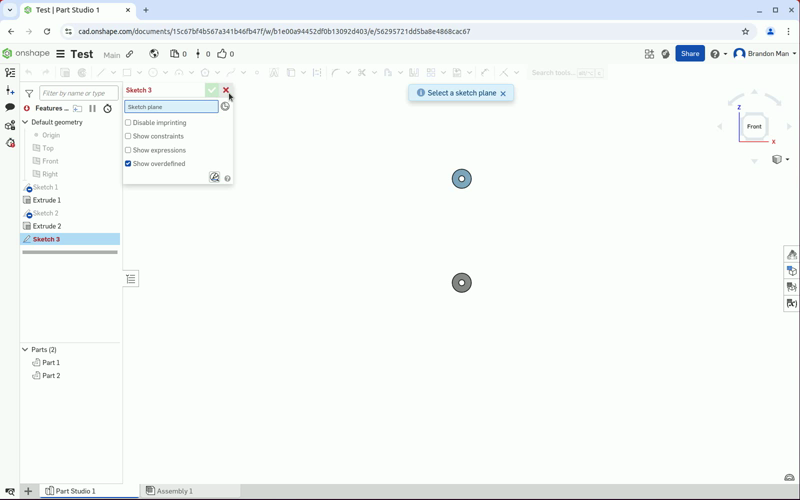
mouse_move(73, 163)
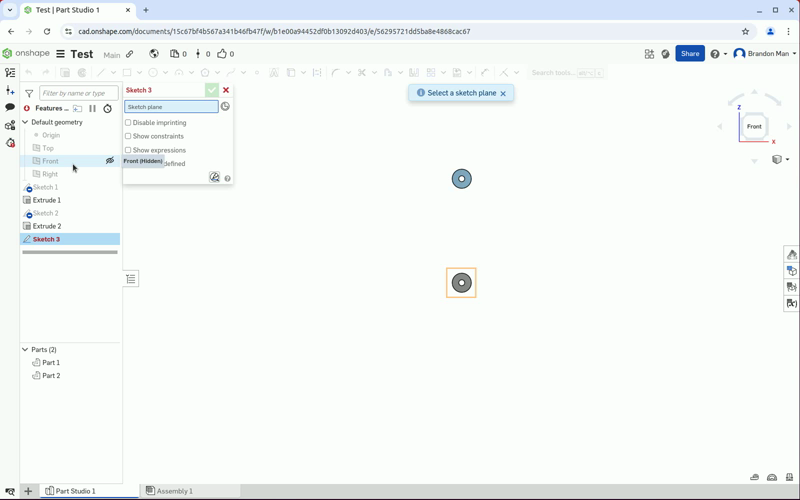
click(73, 163)
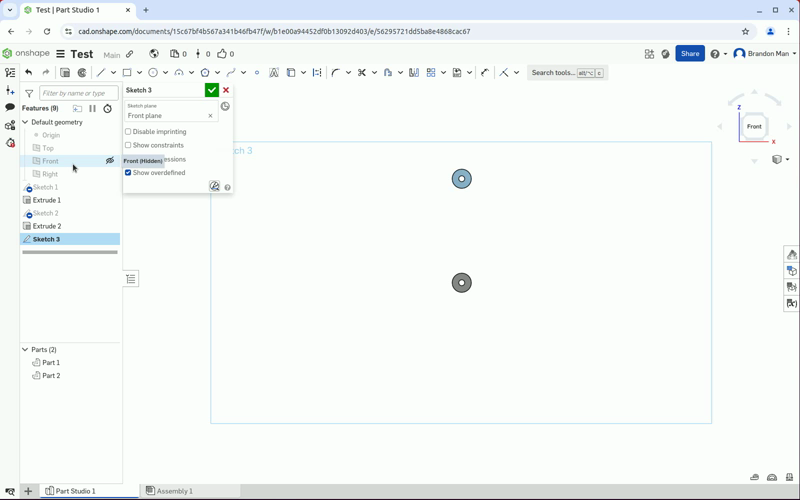
mouse_move(73, 352)
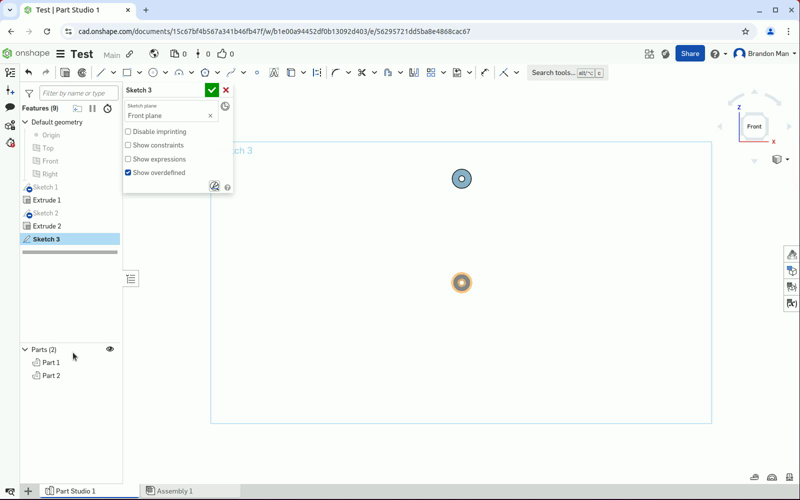
key(y)
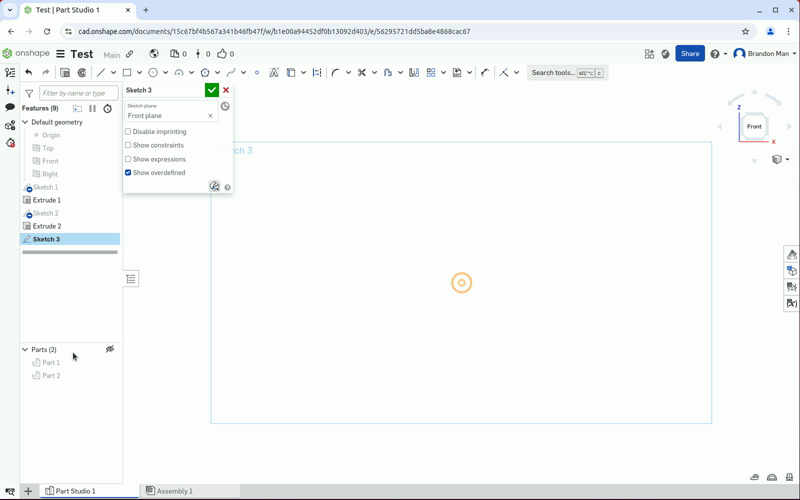
key(c)
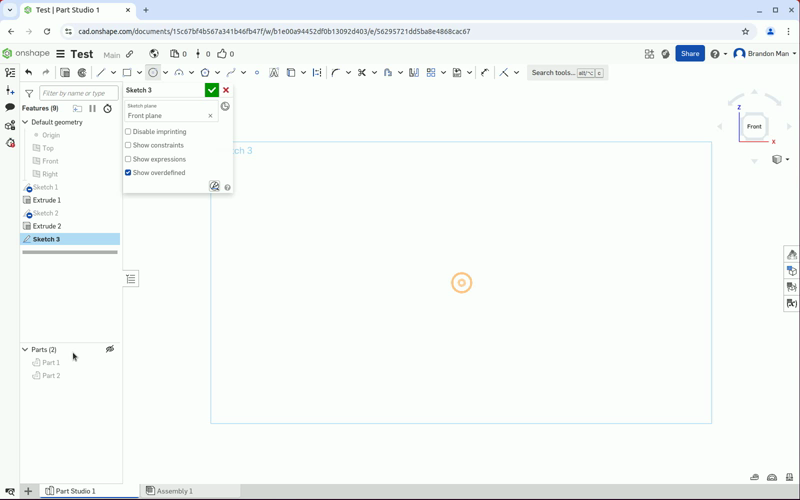
key_down(shift)
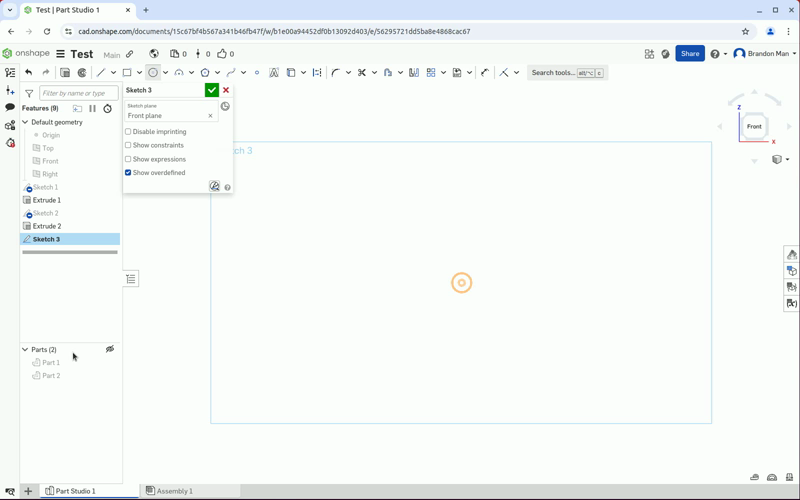
mouse_move(501, 282)
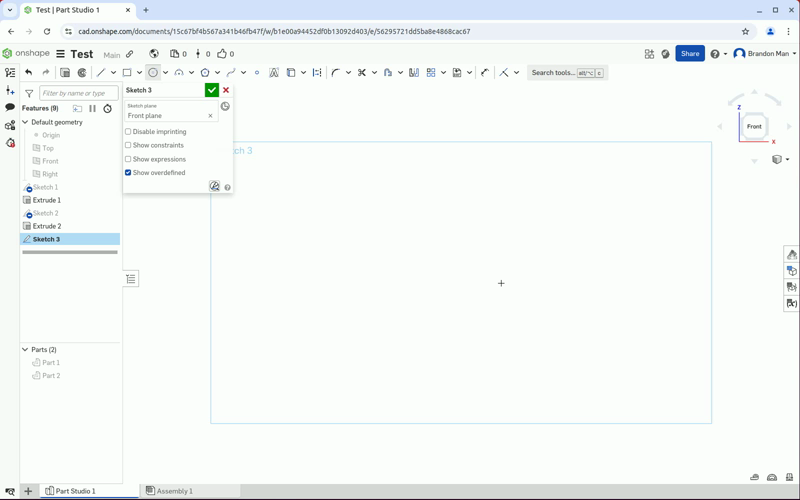
click(501, 282)
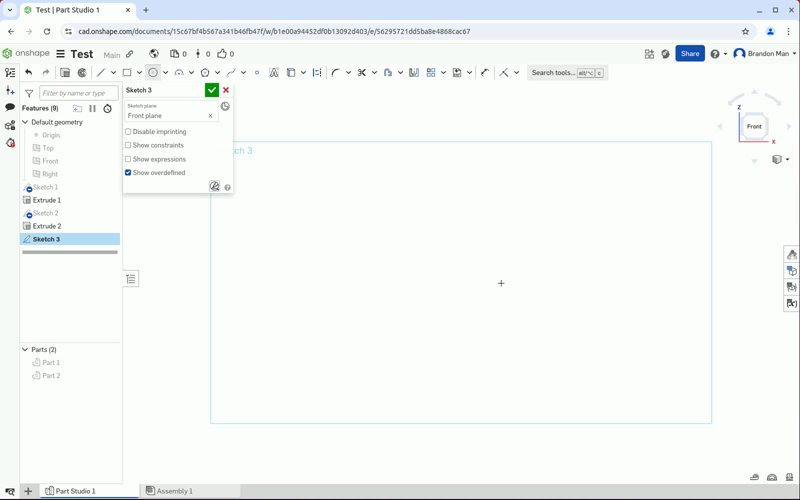
key_up(shift)
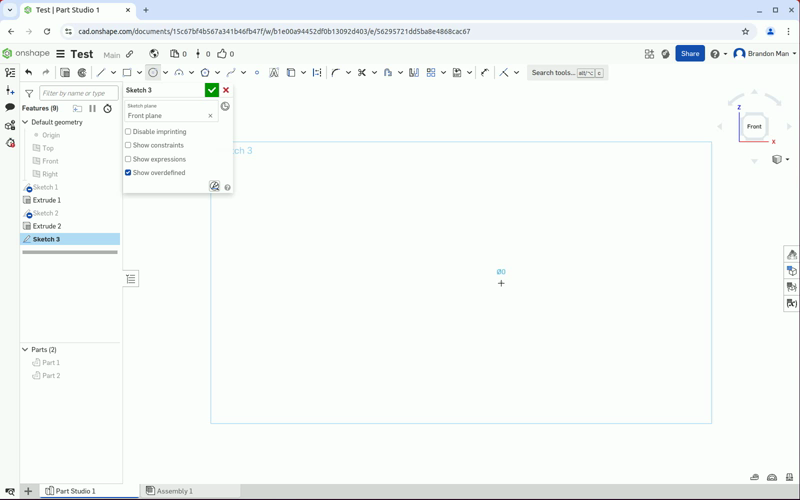
mouse_move(508, 282)
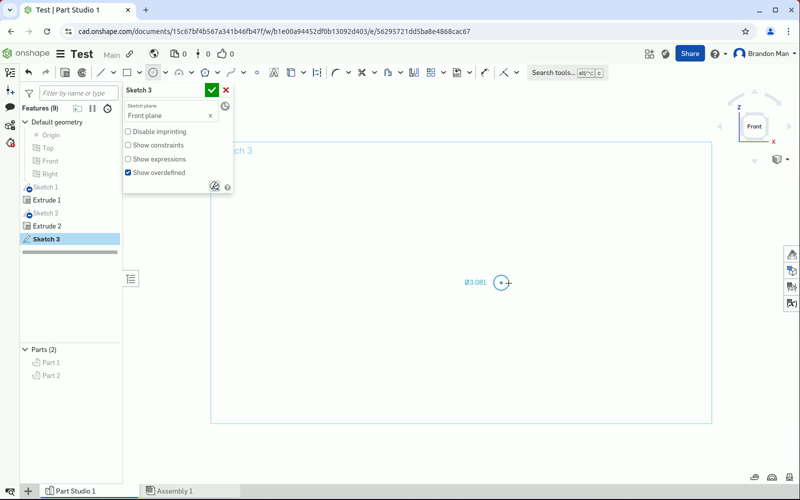
click(508, 282)
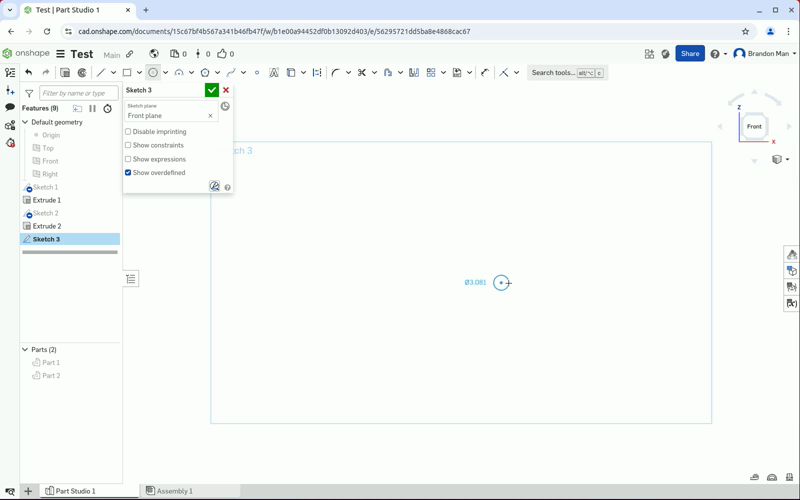
key(esc)
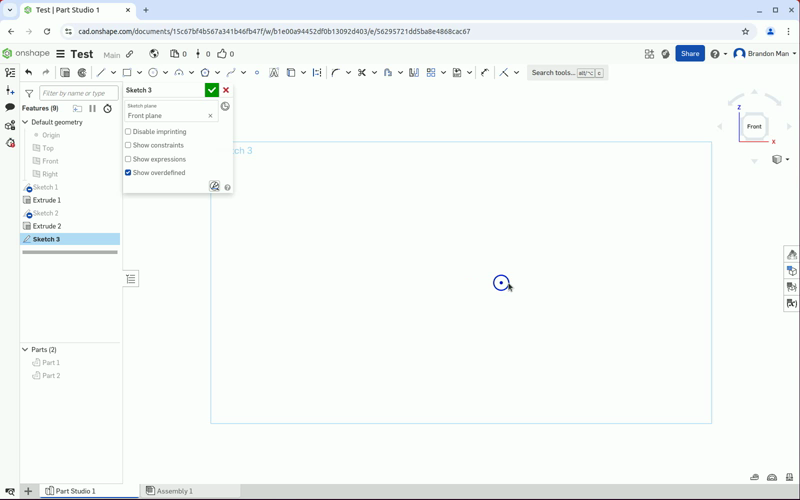
key(c)
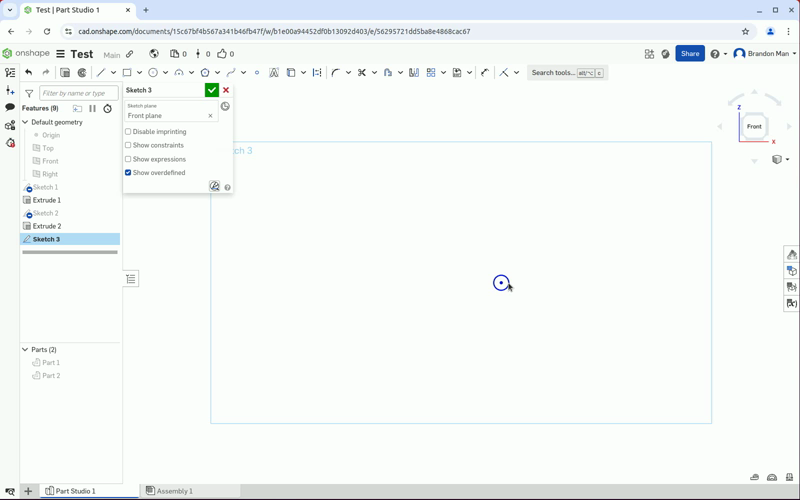
key_down(shift)
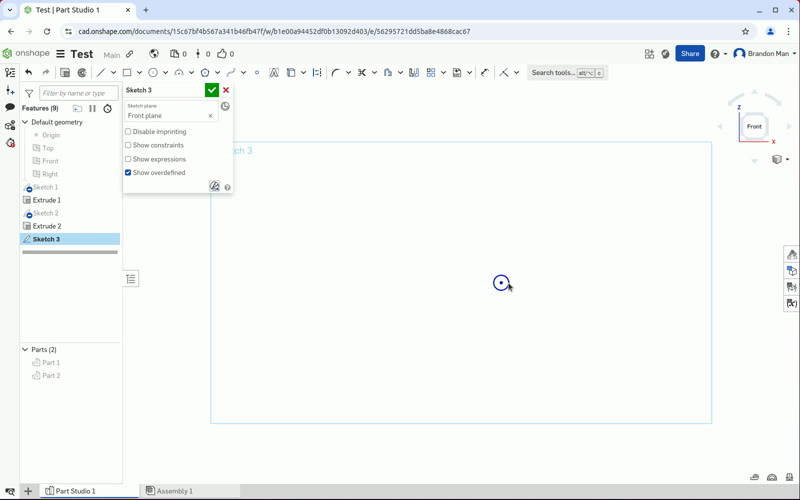
mouse_move(501, 282)
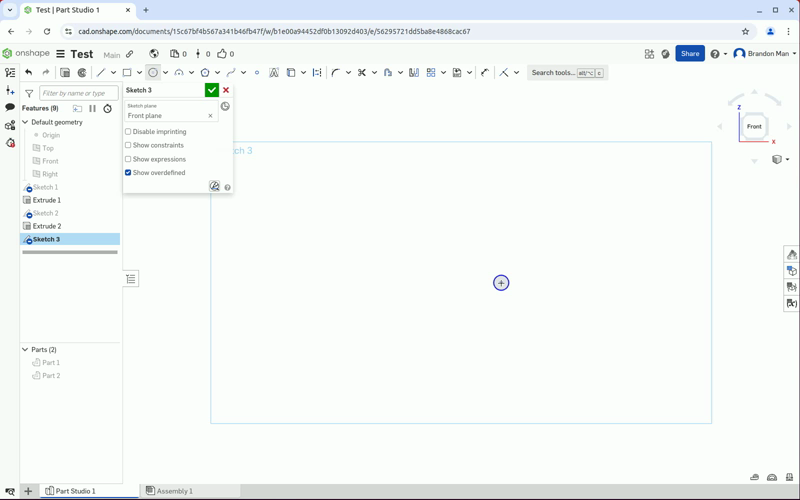
click(501, 282)
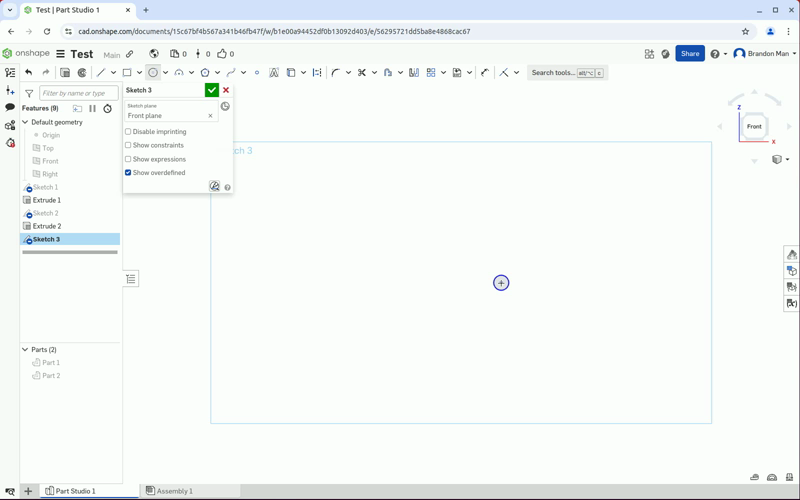
key_up(shift)
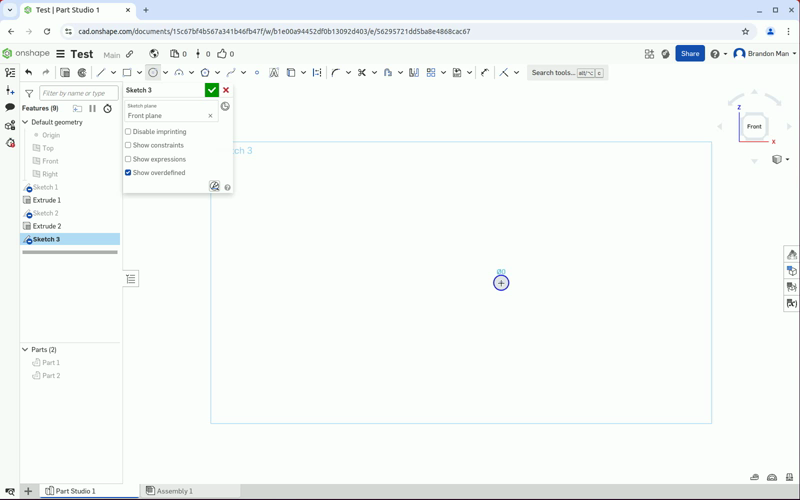
mouse_move(504, 282)
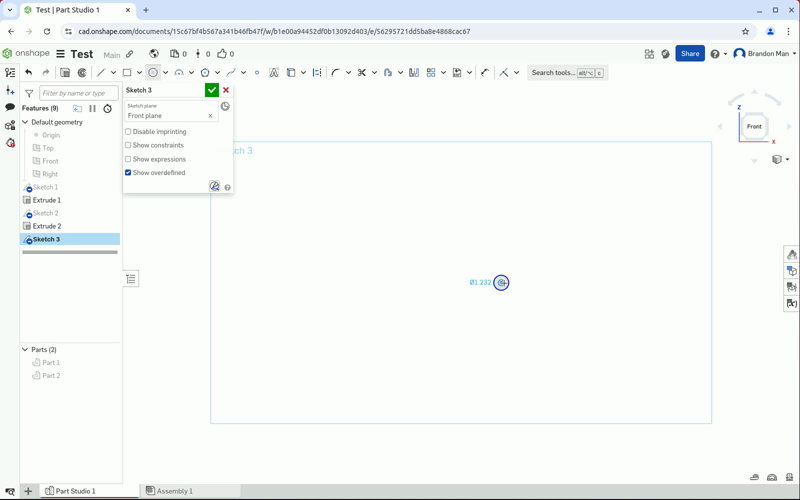
scroll(6)
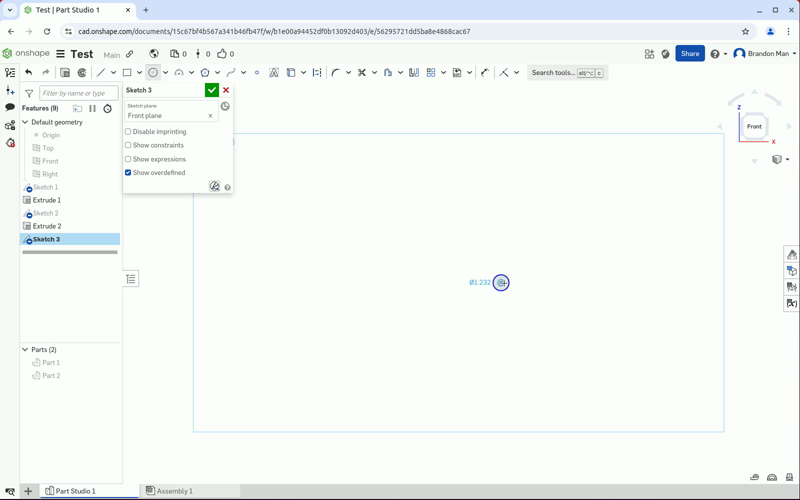
scroll(6)
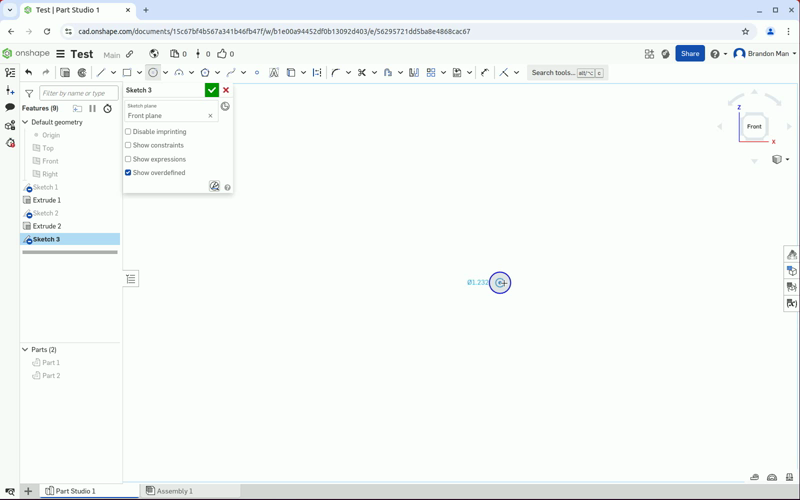
scroll(6)
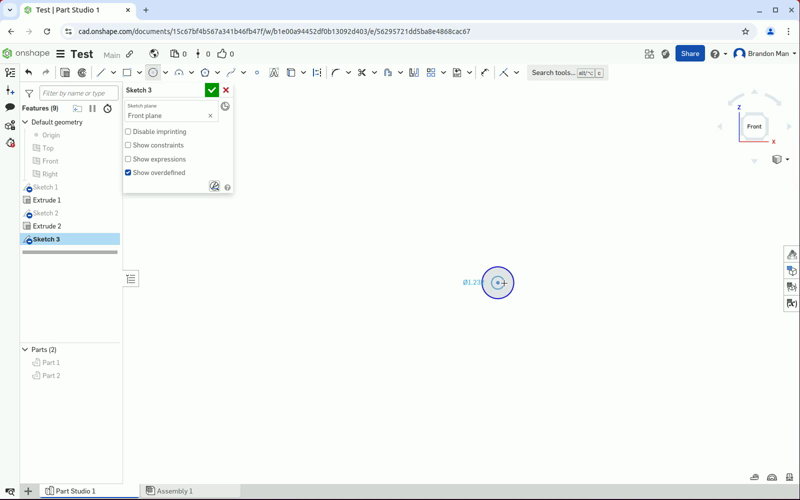
scroll(6)
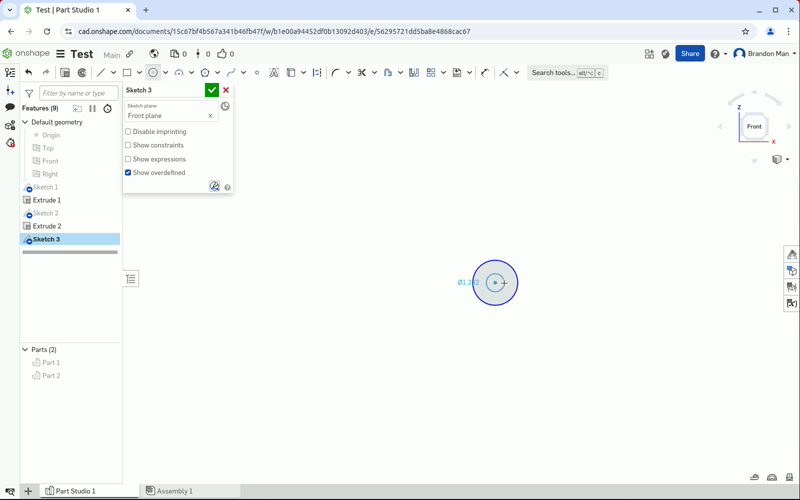
scroll(6)
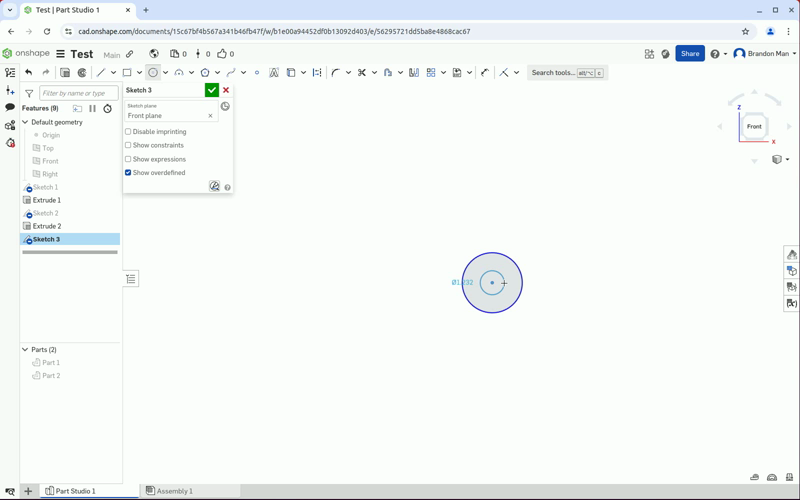
scroll(6)
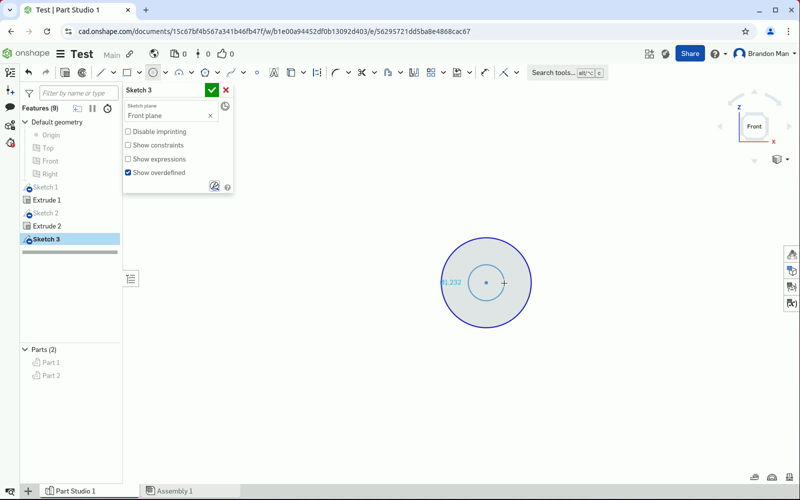
scroll(6)
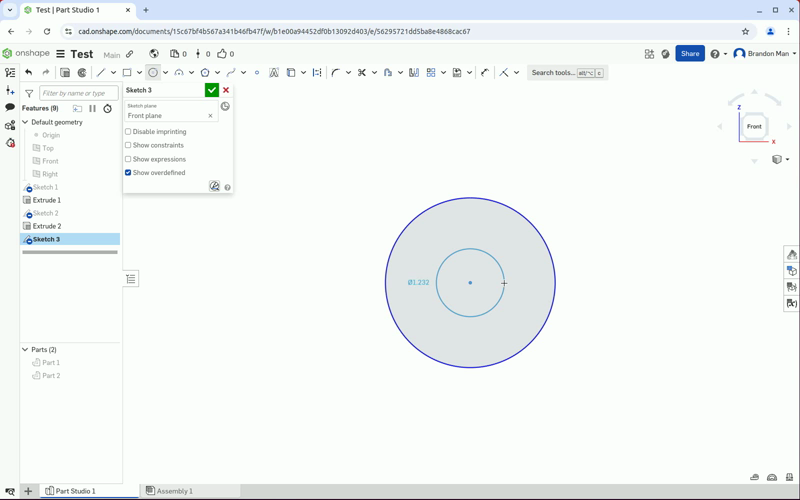
click(504, 282)
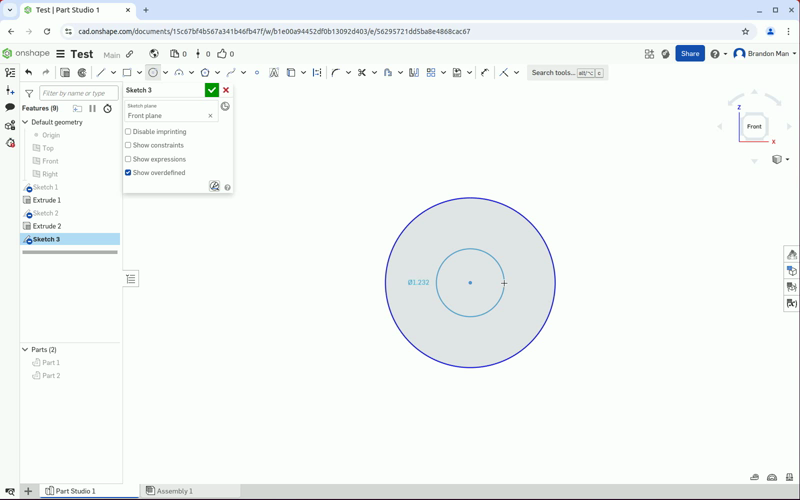
scroll(-6)
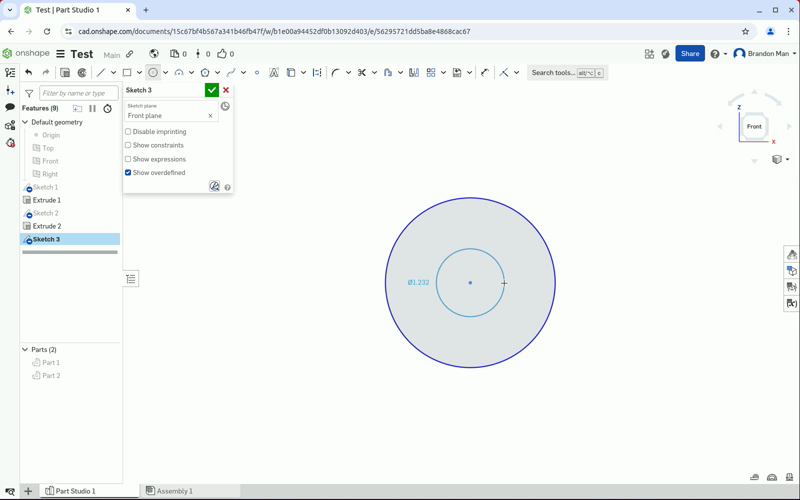
scroll(-6)
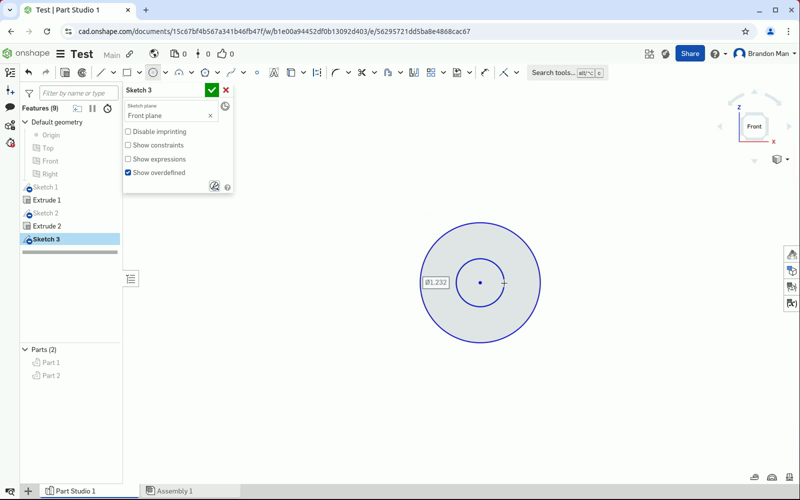
scroll(-6)
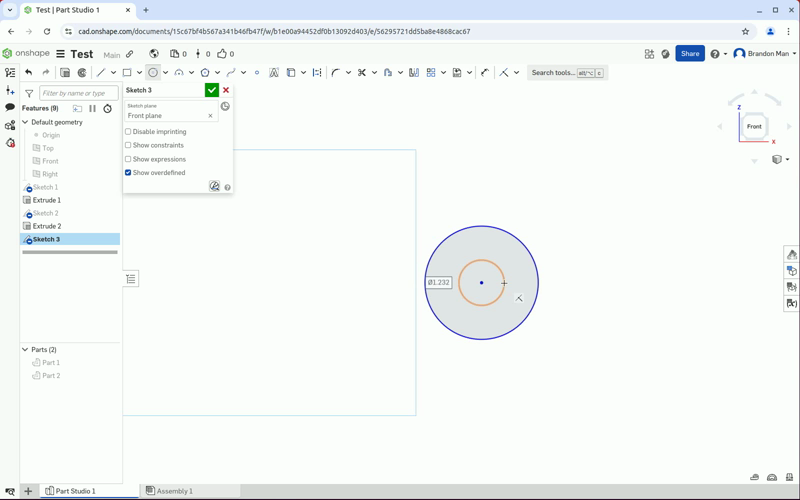
scroll(-6)
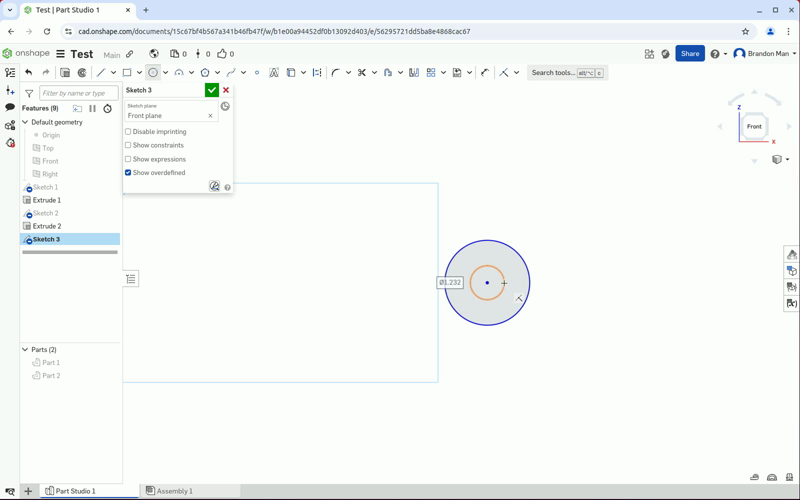
scroll(-6)
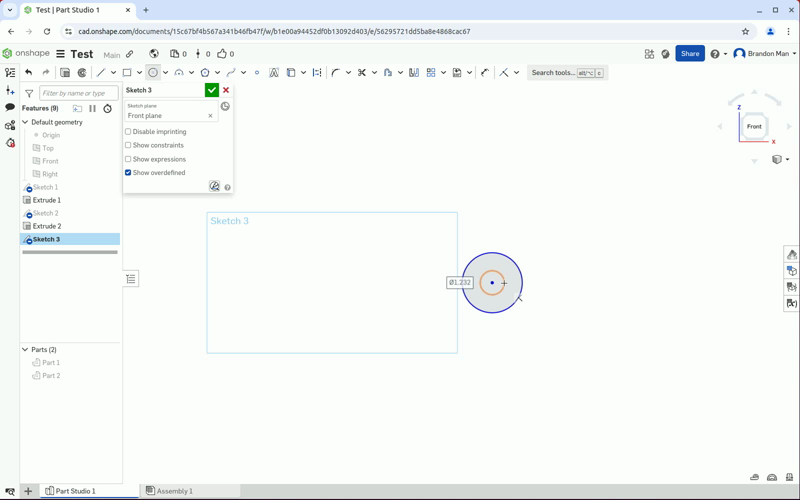
scroll(-6)
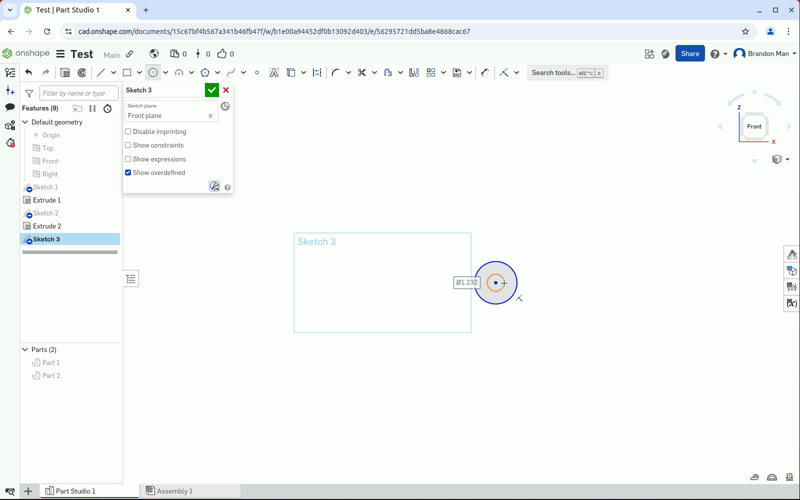
scroll(-6)
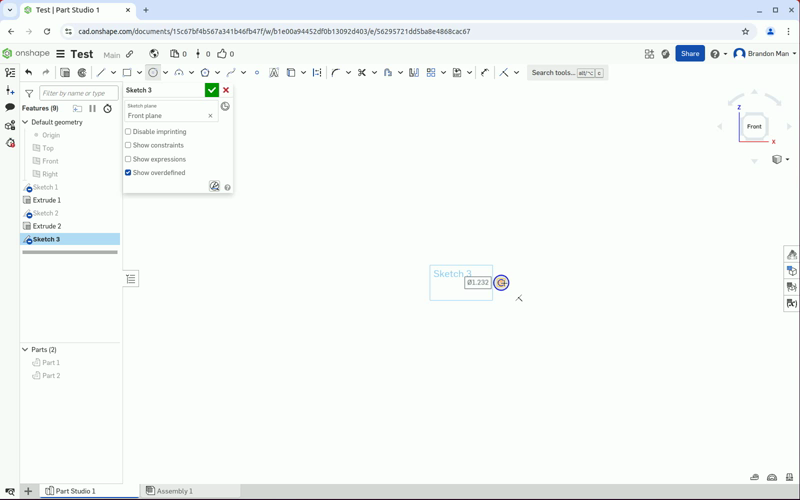
key(esc)
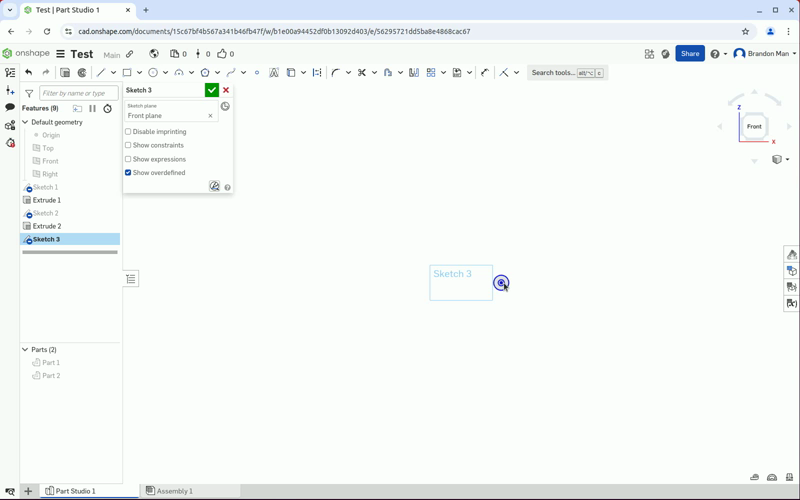
mouse_move(504, 280)
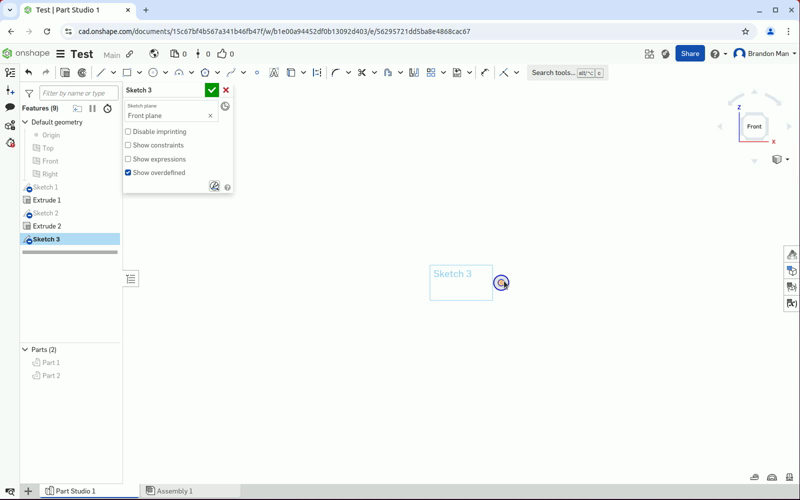
scroll(6)
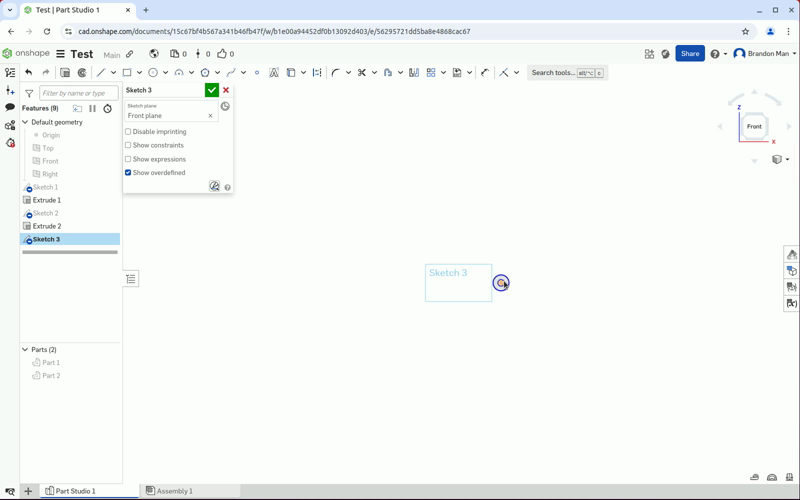
scroll(6)
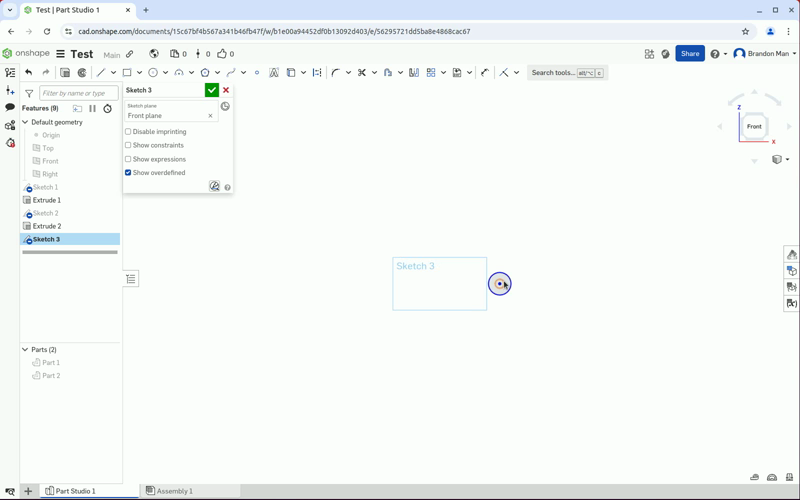
scroll(6)
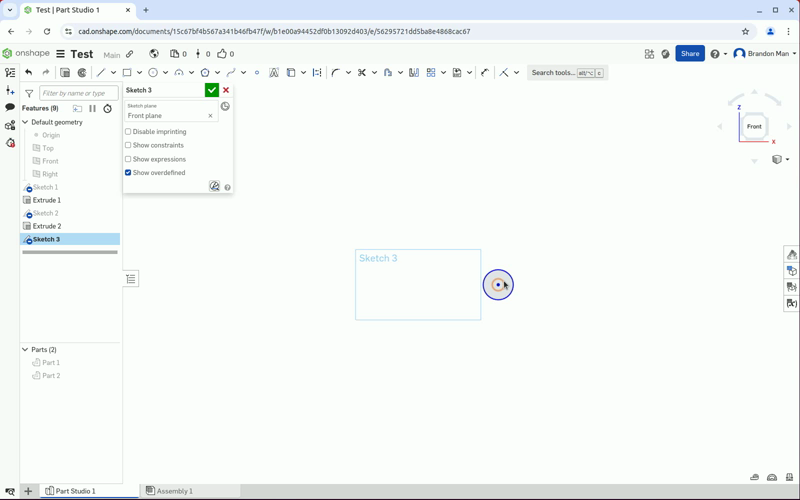
scroll(6)
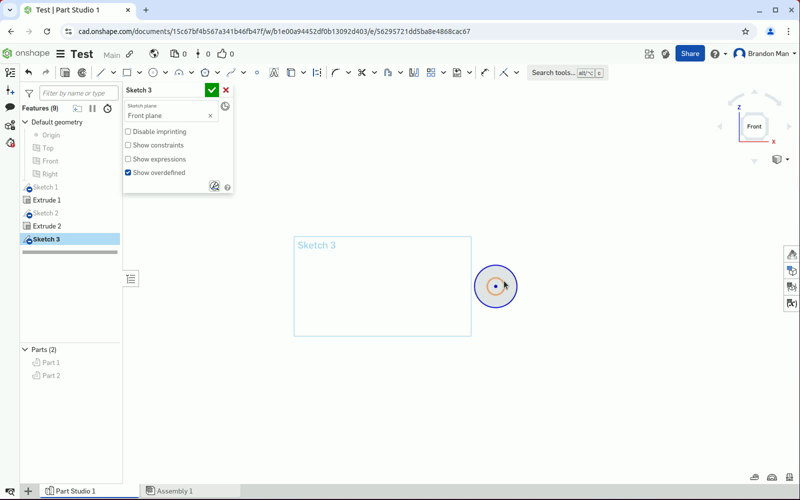
scroll(6)
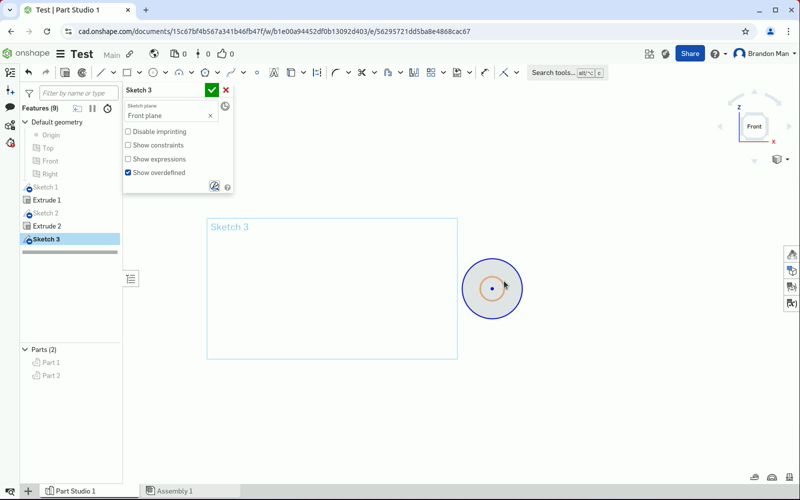
scroll(6)
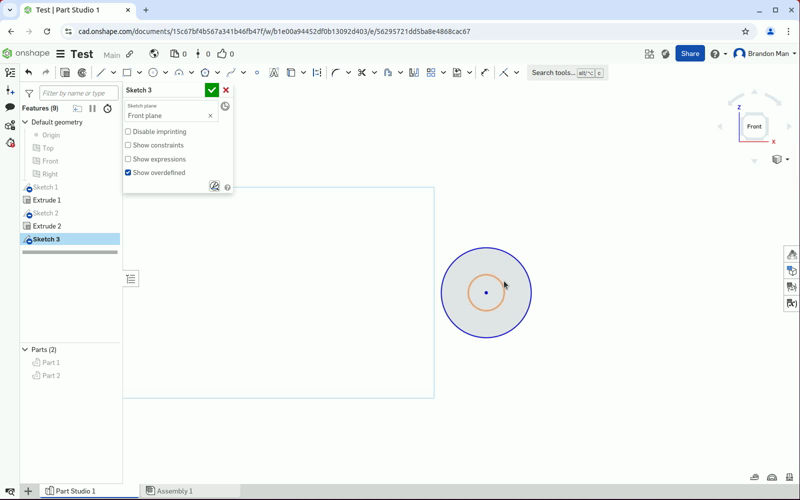
scroll(6)
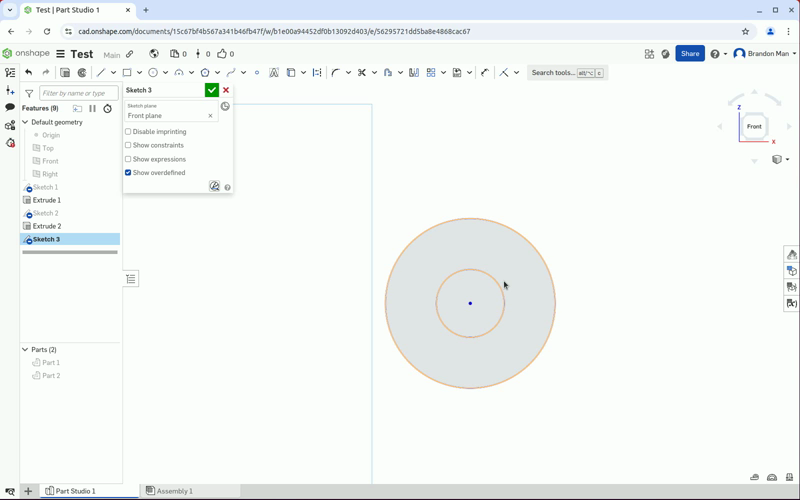
click(504, 280)
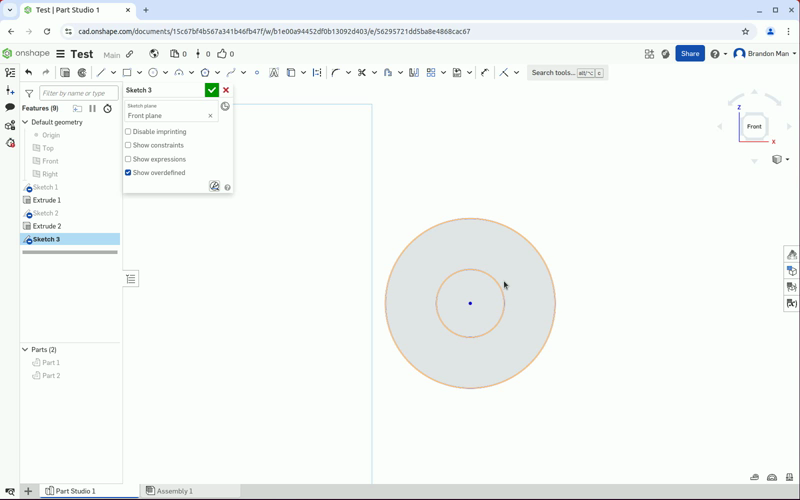
scroll(-6)
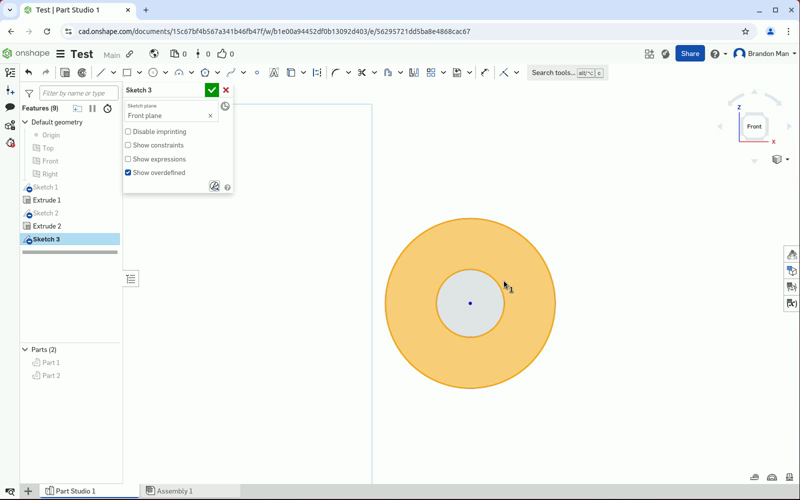
scroll(-6)
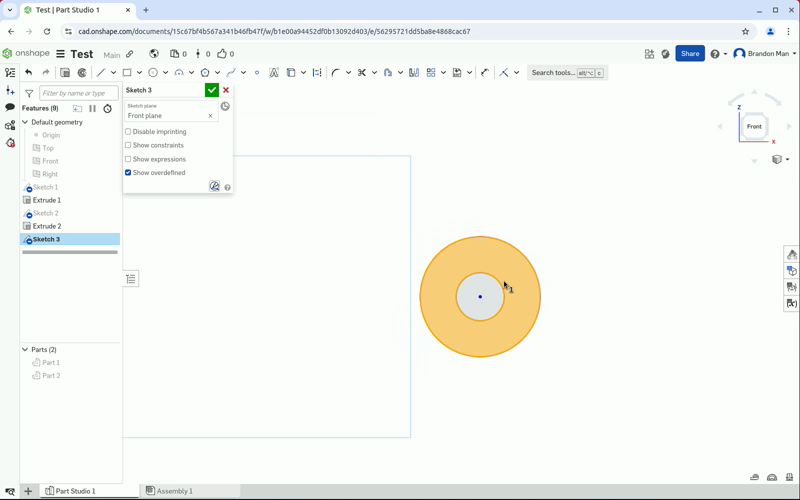
scroll(-6)
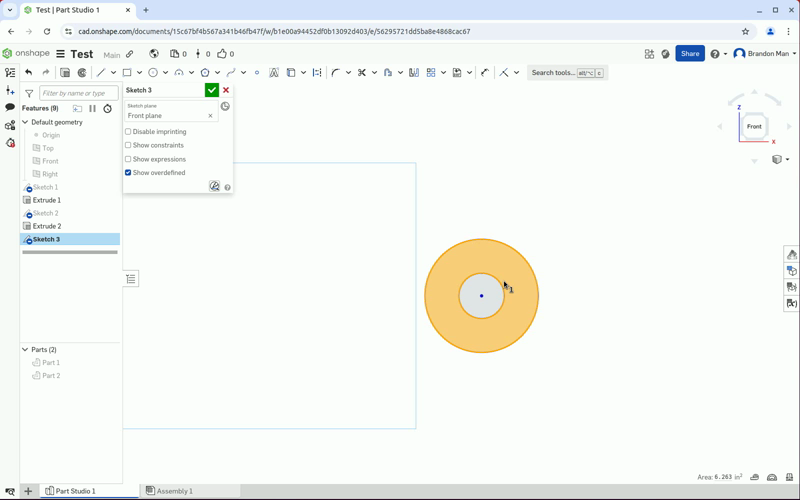
scroll(-6)
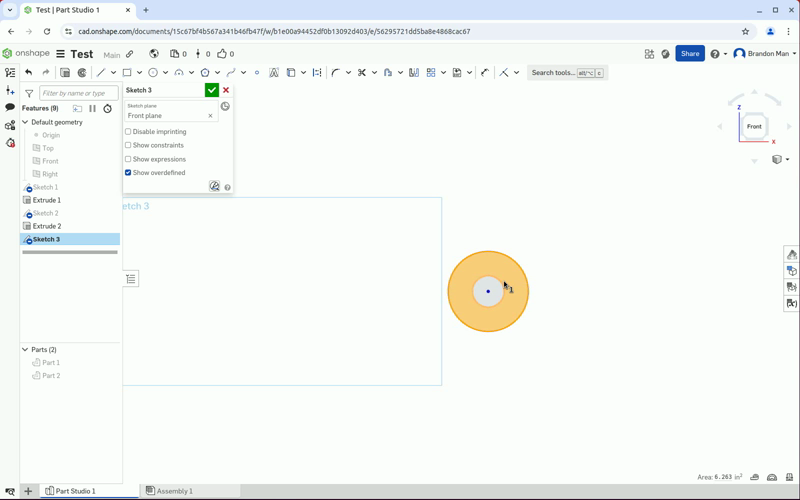
scroll(-6)
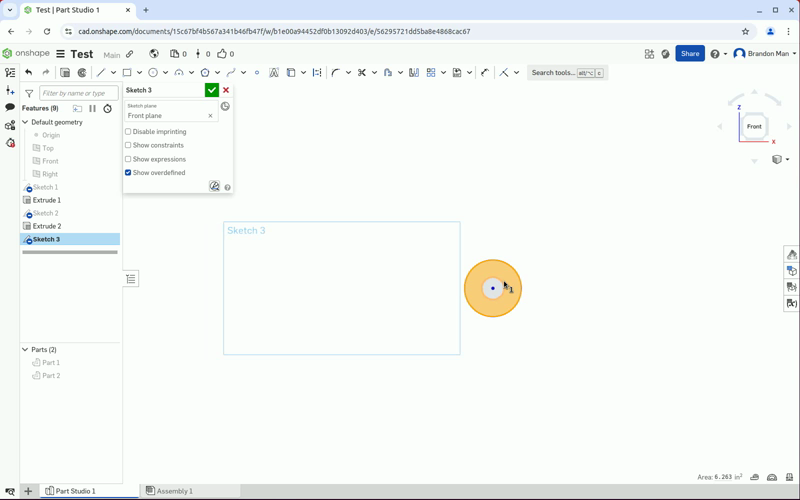
scroll(-6)
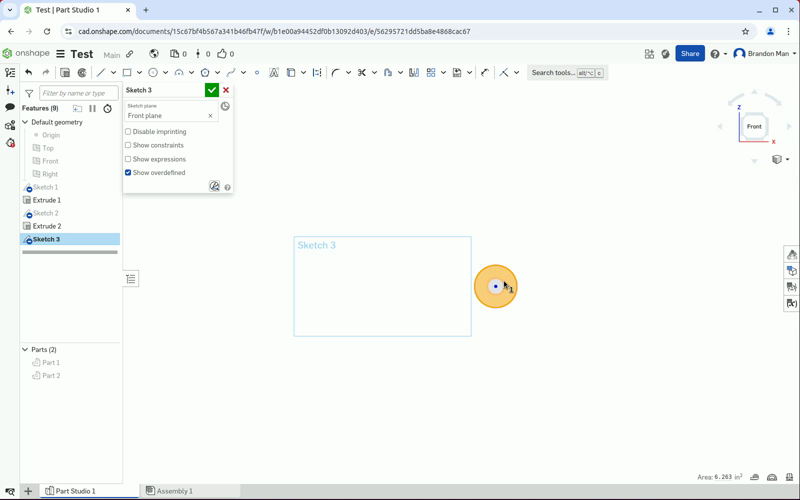
scroll(-6)
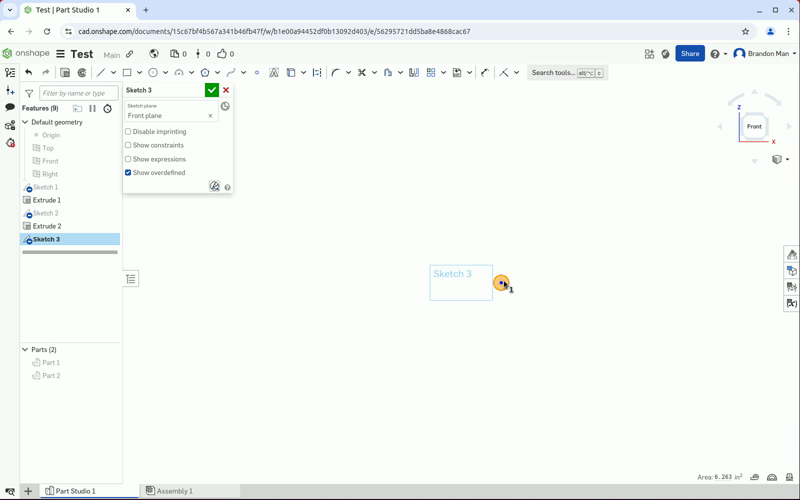
mouse_move(73, 352)
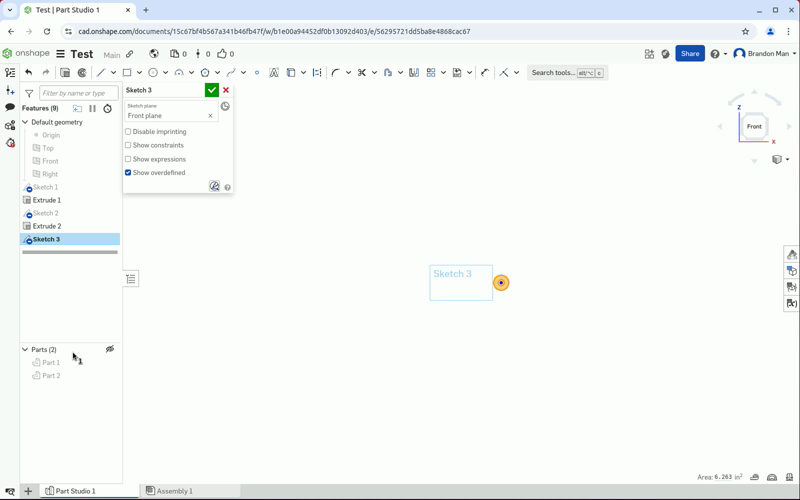
key(shift+y)
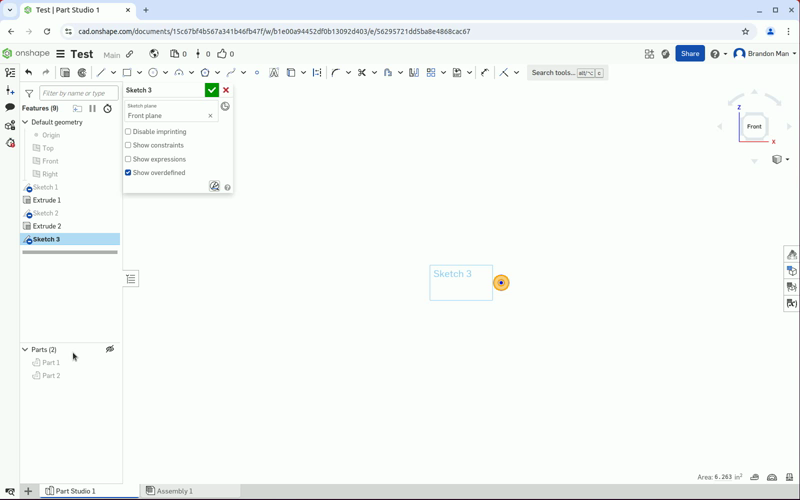
key(shift+e)
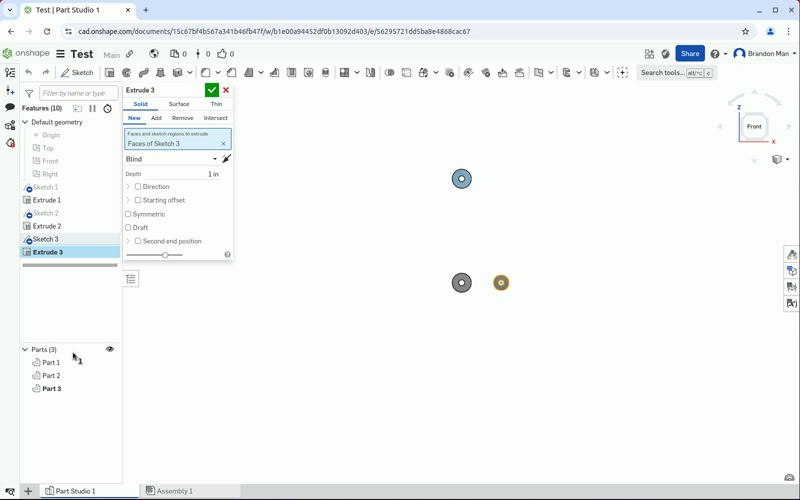
mouse_move(143, 106)
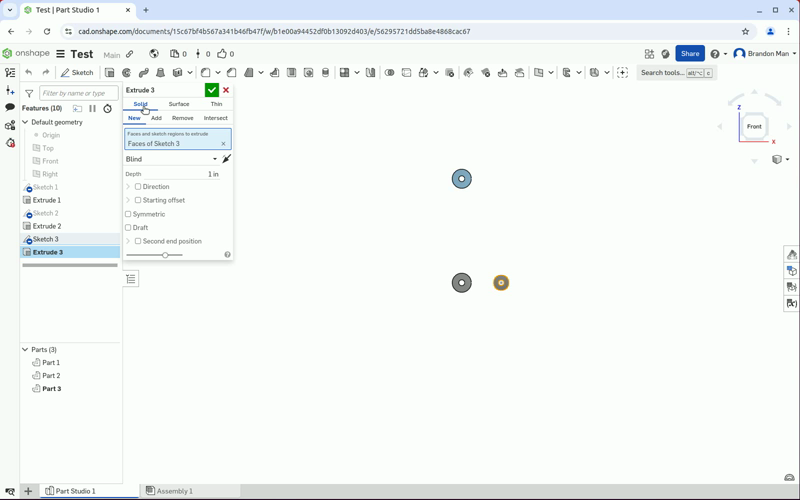
click(143, 106)
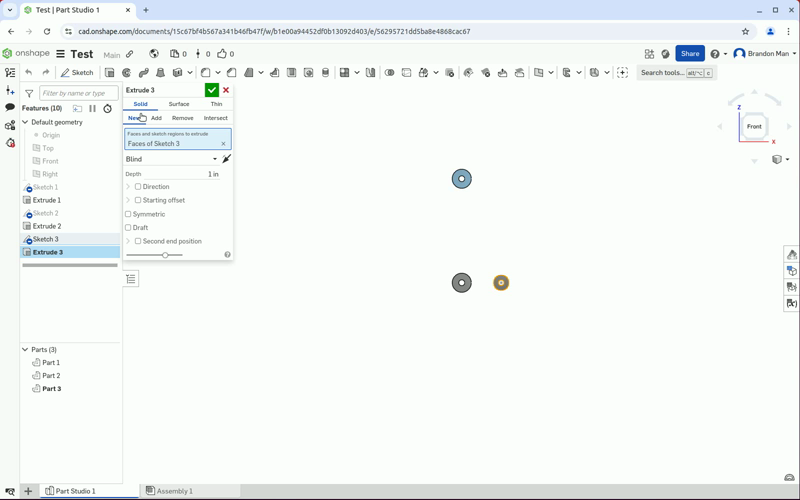
mouse_move(137, 120)
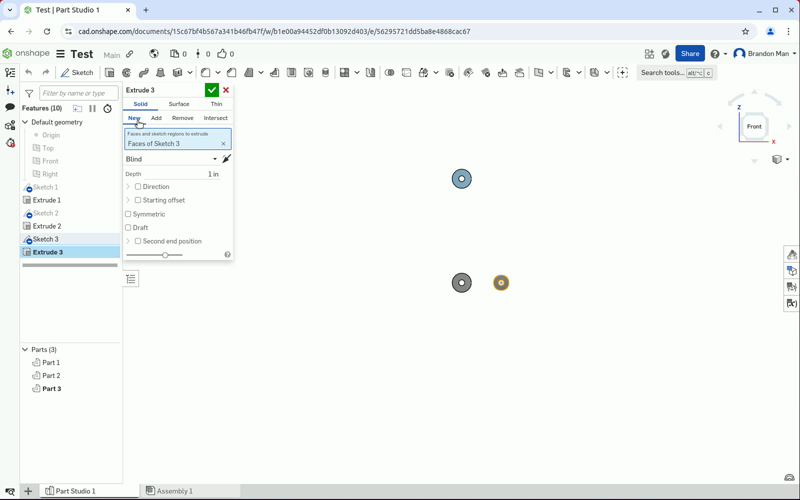
click(137, 120)
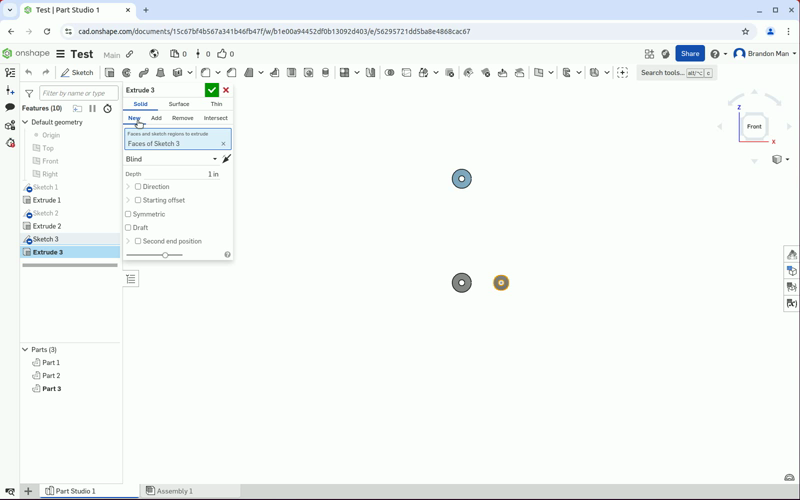
key(tab, 4)
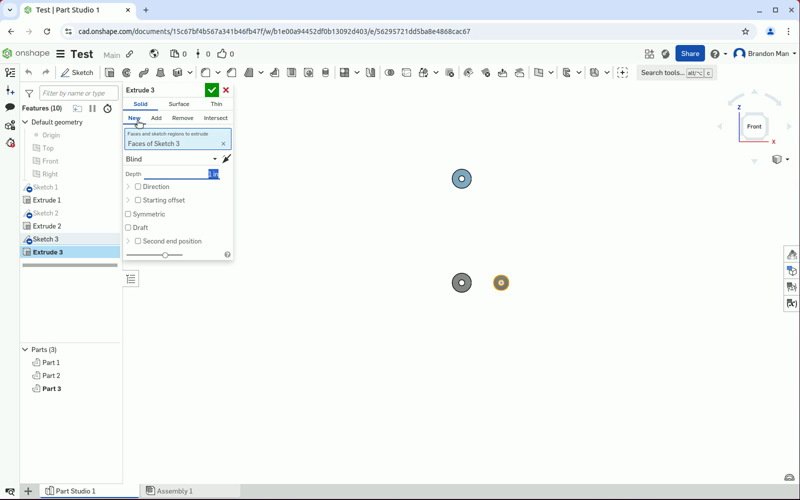
text(0.481)
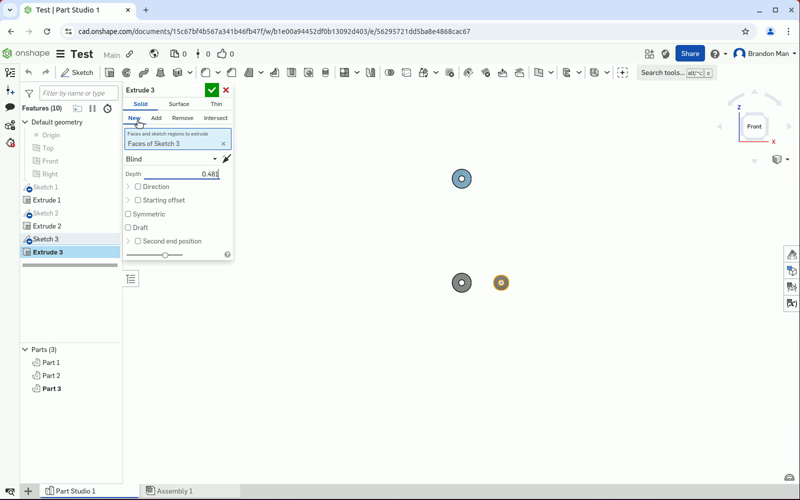
key(enter)
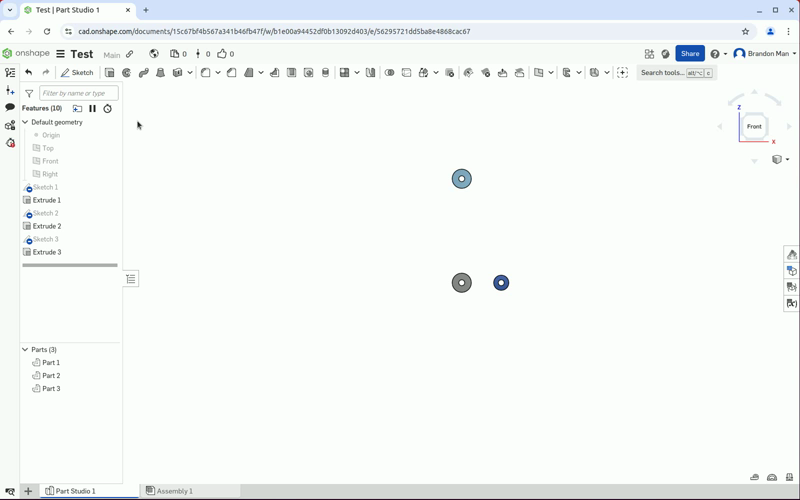
key(shift+h)
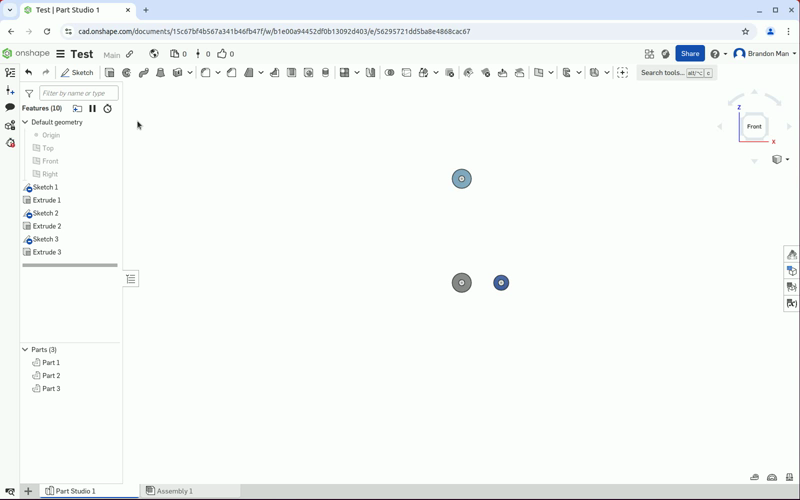
key(shift+h)
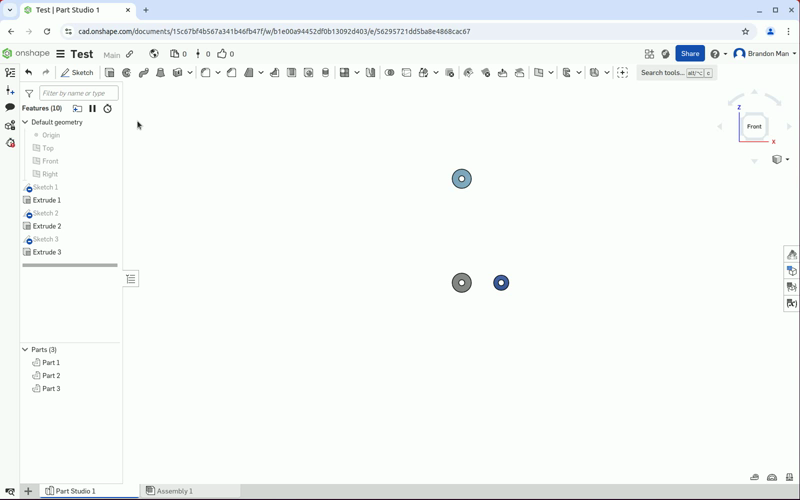
mouse_move(73, 189)
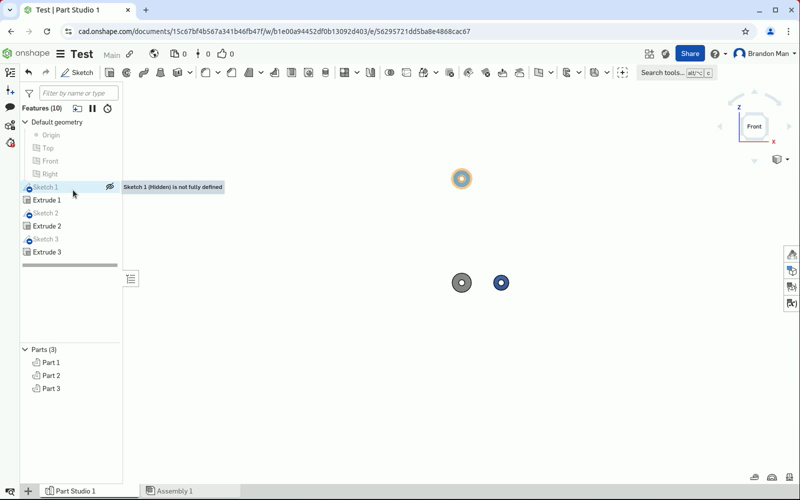
click(73, 189)
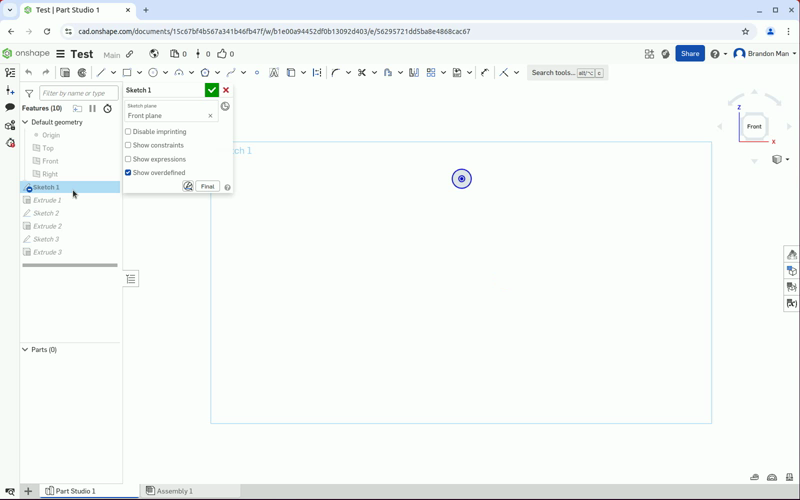
mouse_move(229, 92)
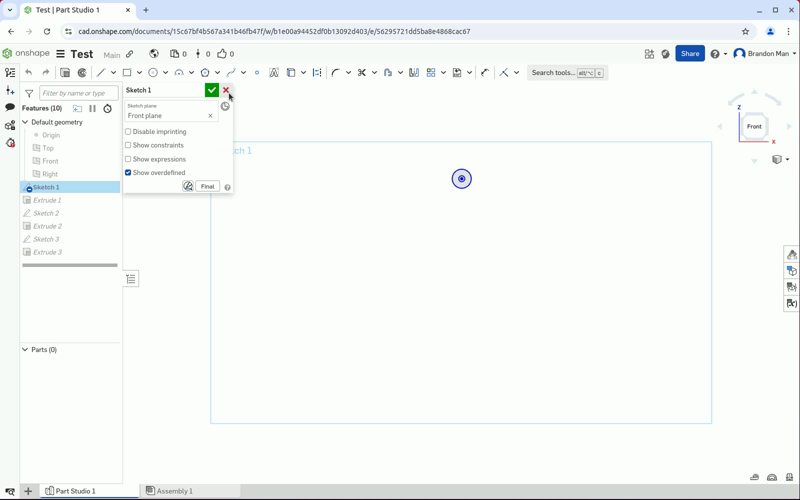
click(229, 92)
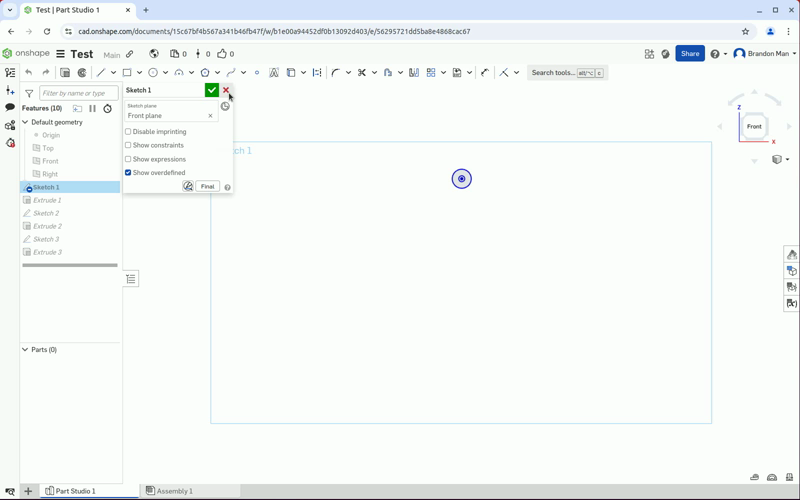
key(shift+s)
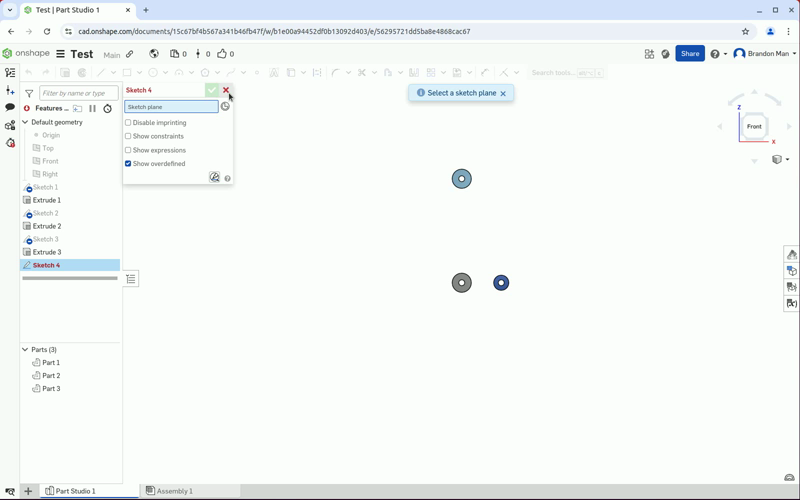
mouse_move(73, 163)
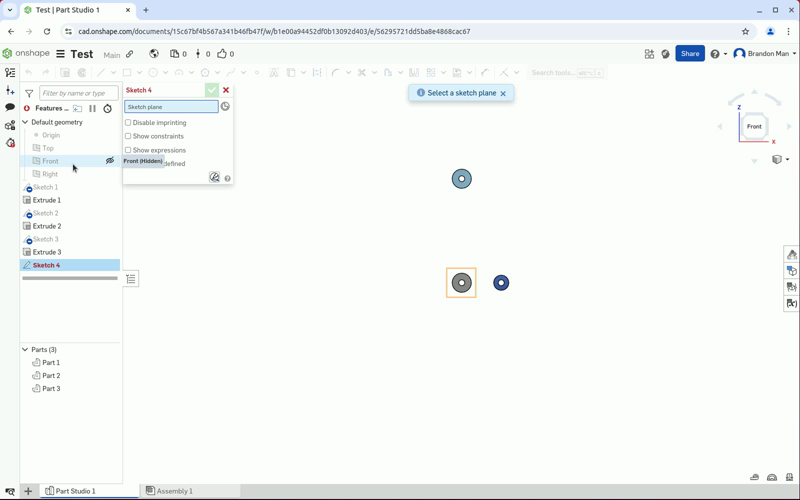
click(73, 163)
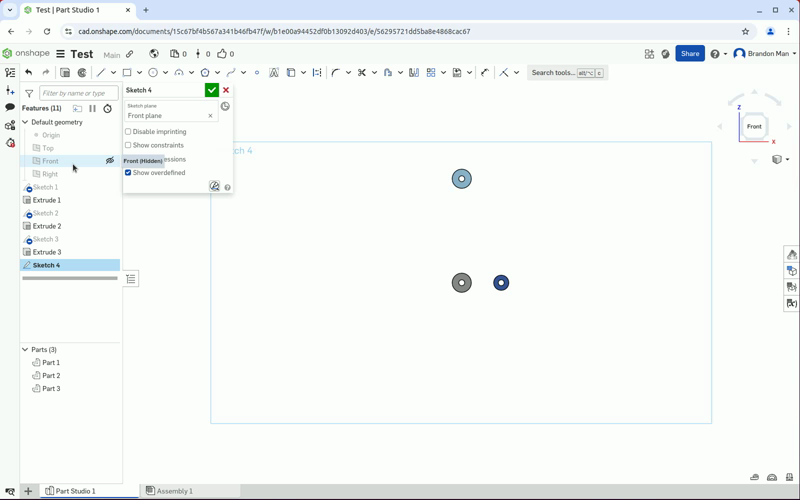
mouse_move(73, 352)
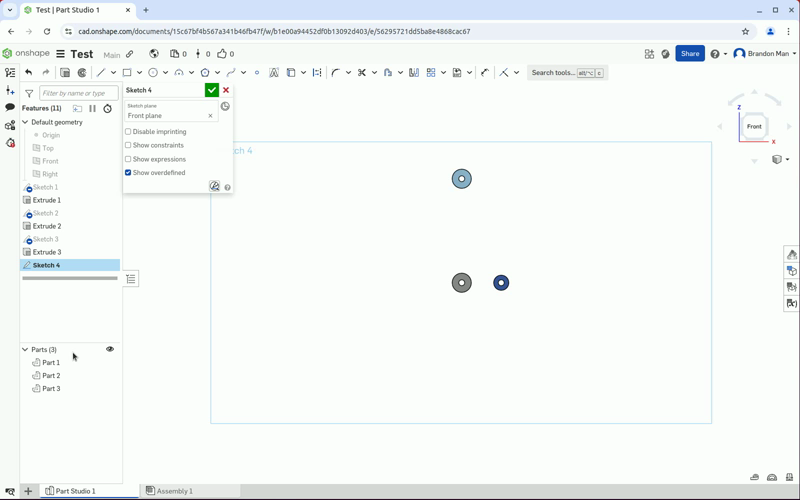
key(y)
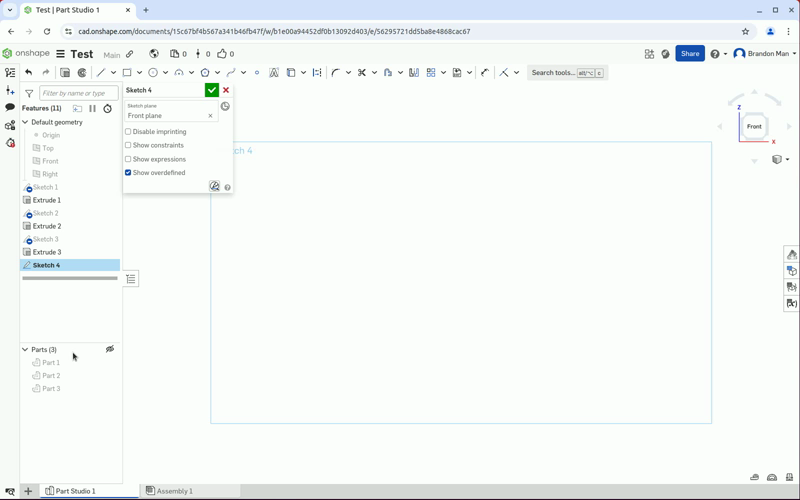
key(a)
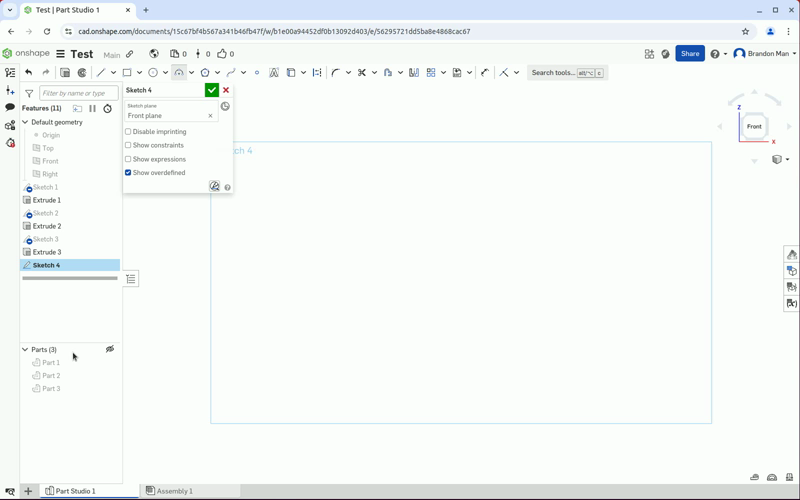
key_down(shift)
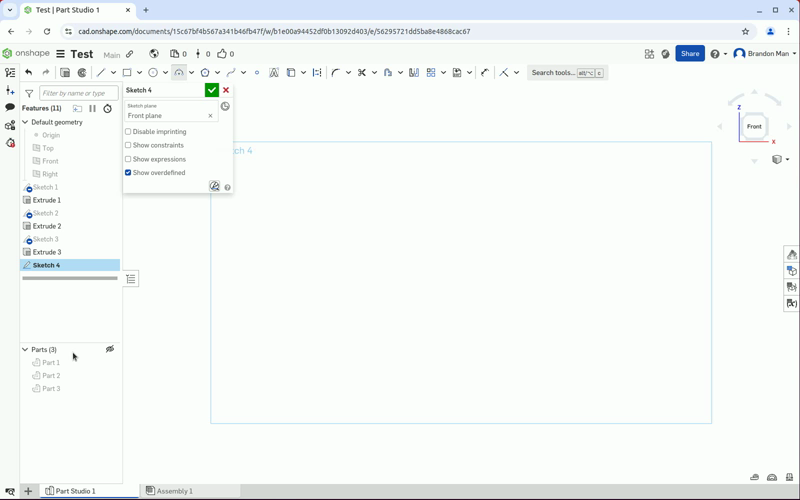
mouse_move(446, 223)
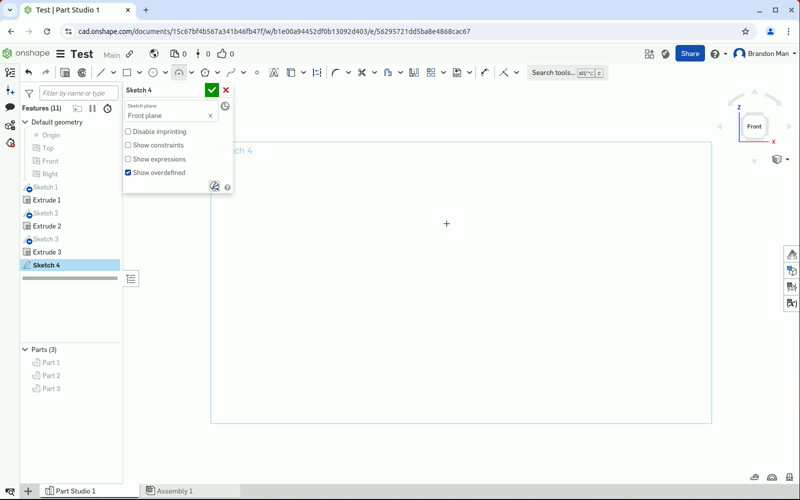
click(446, 223)
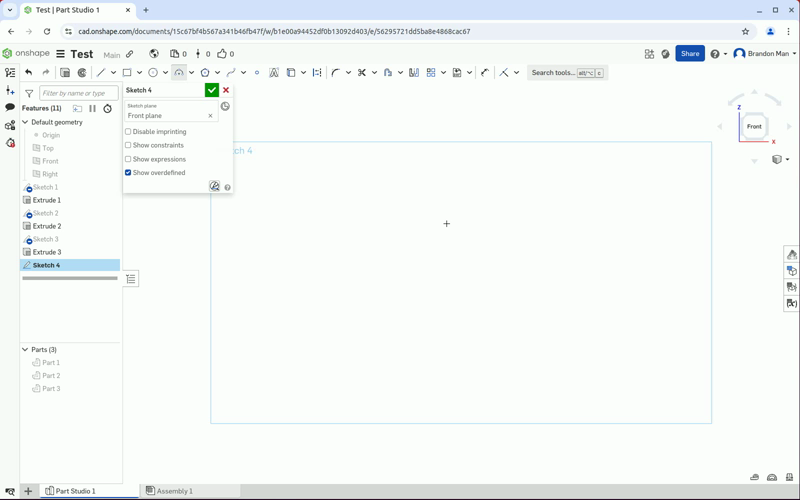
key_up(shift)
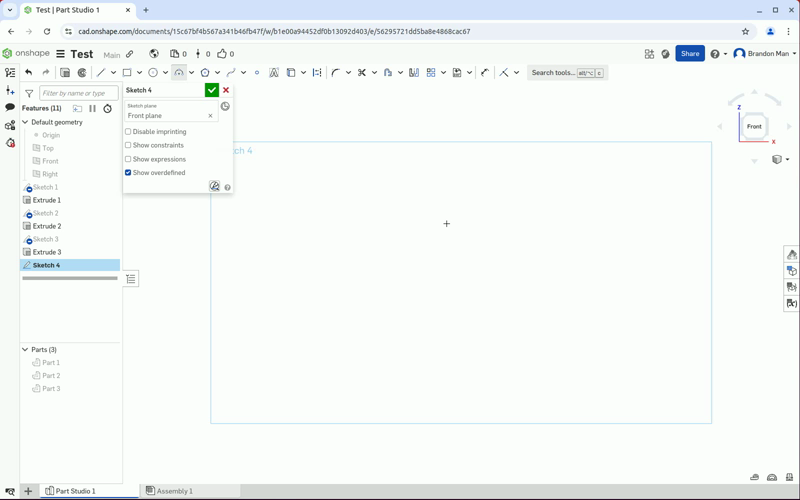
key_down(shift)
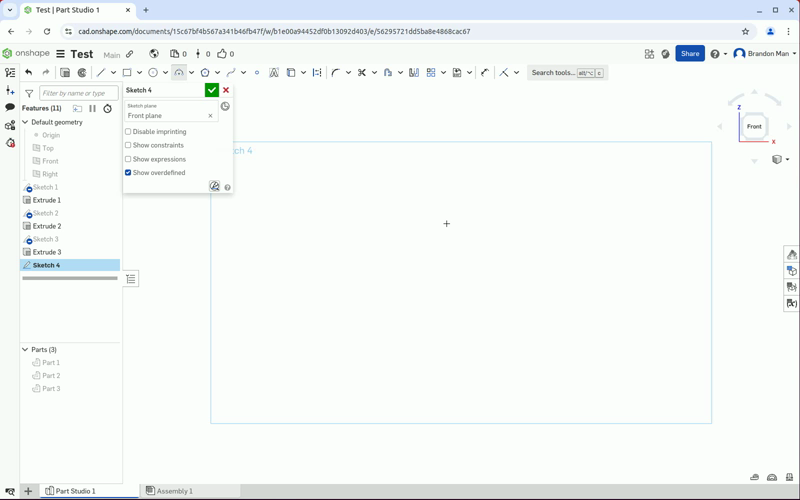
mouse_move(476, 223)
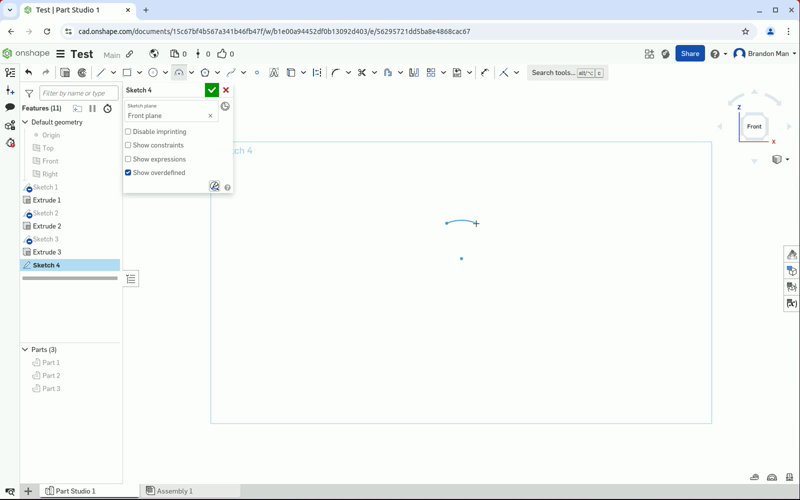
click(476, 223)
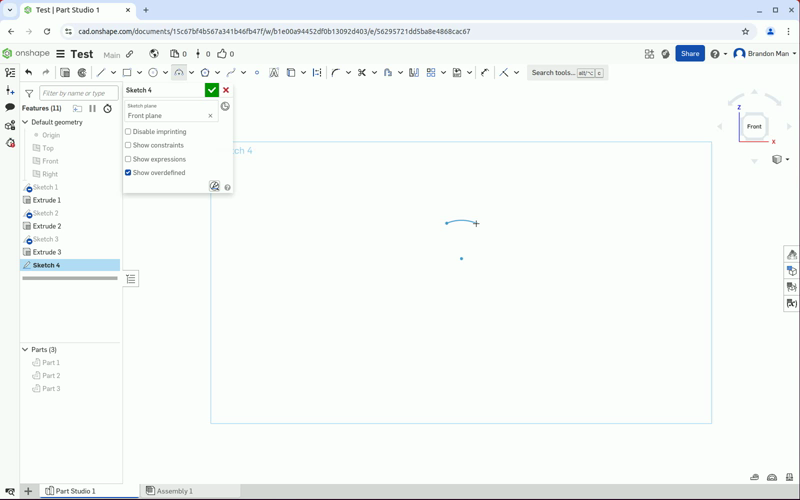
mouse_move(461, 210)
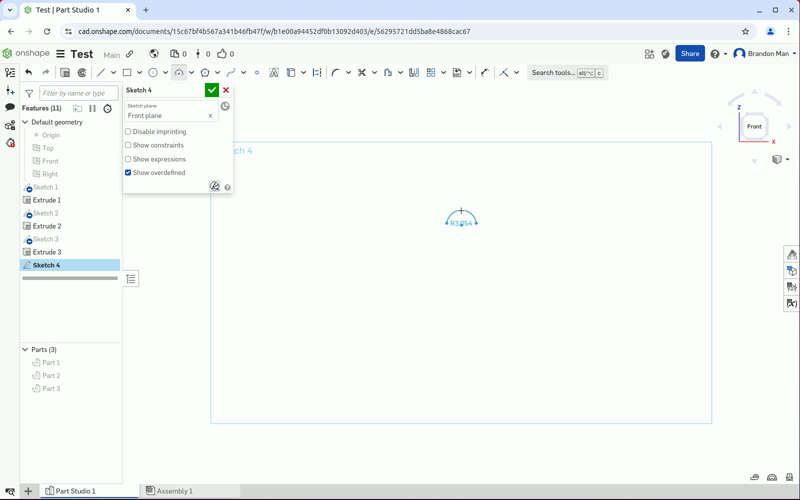
click(461, 210)
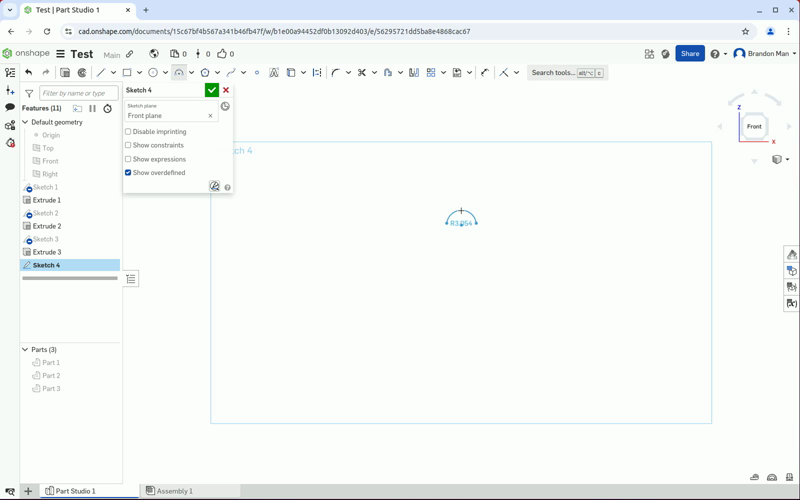
key_up(shift)
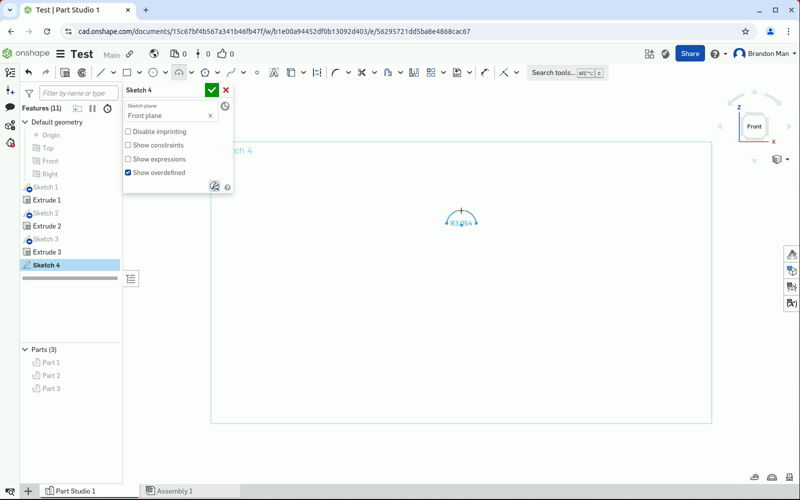
key(esc)
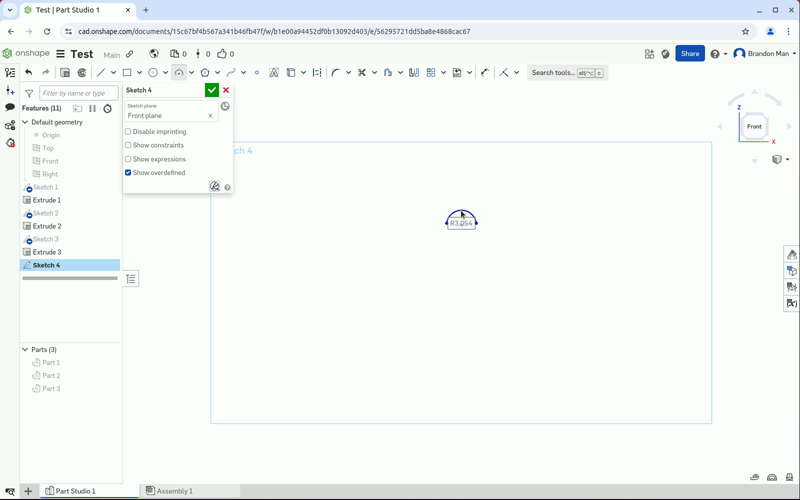
key(l)
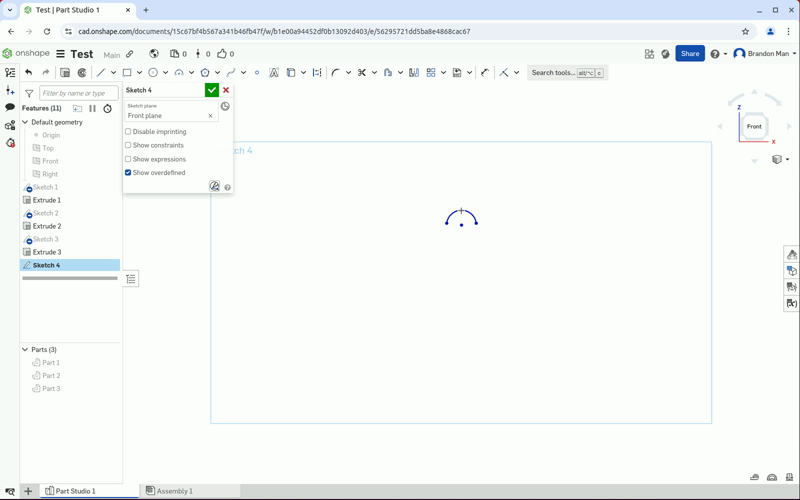
mouse_move(476, 223)
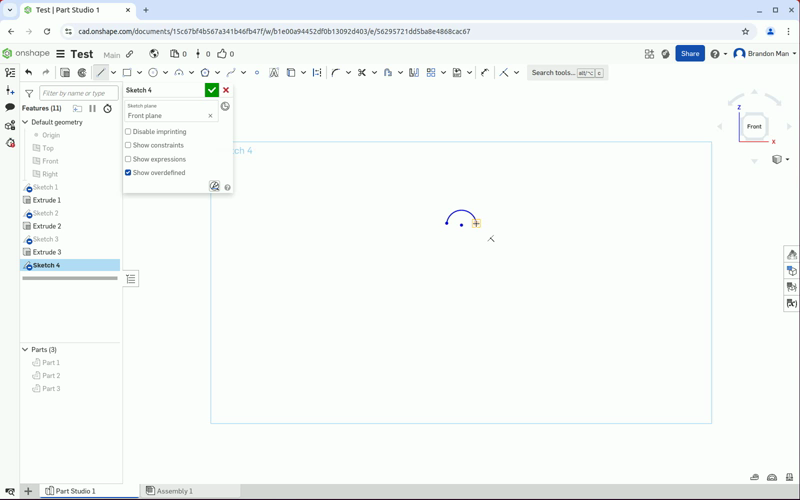
click(476, 223)
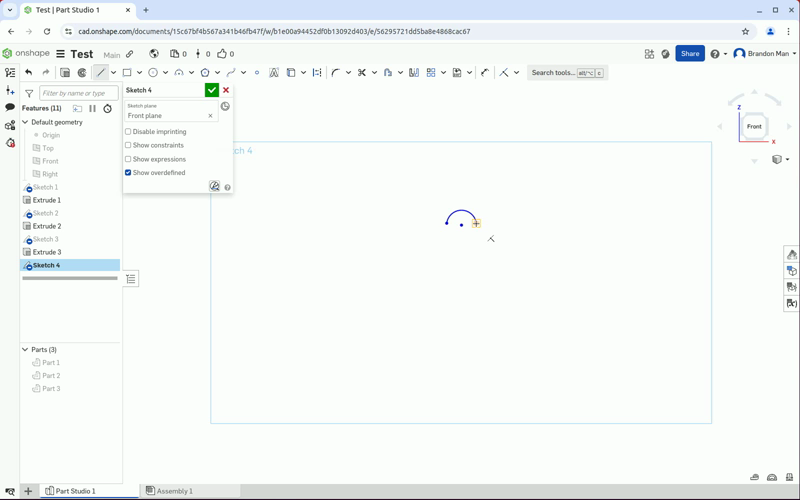
key_down(shift)
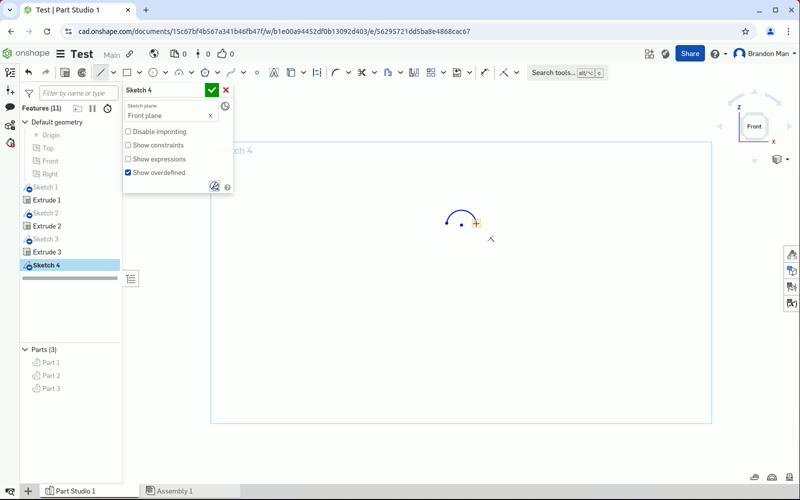
mouse_move(506, 223)
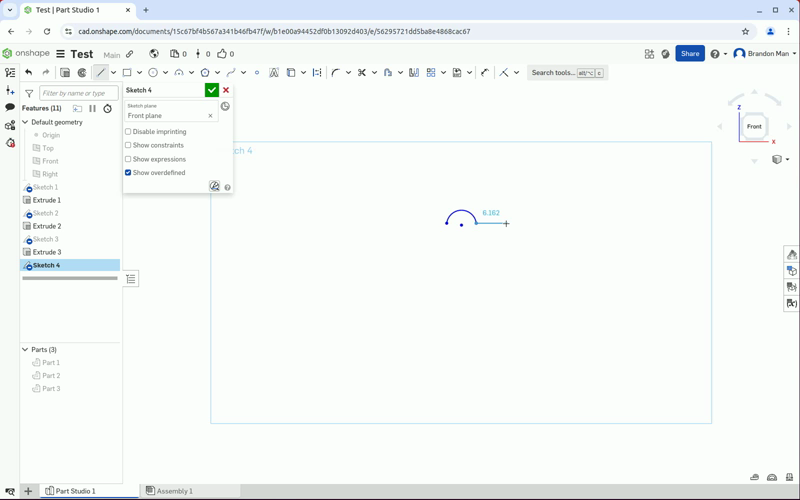
mouse_move(470, 176)
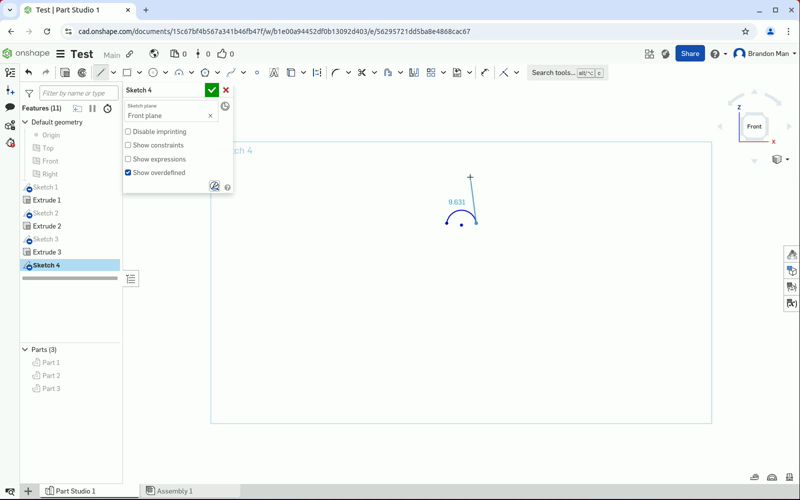
click(470, 176)
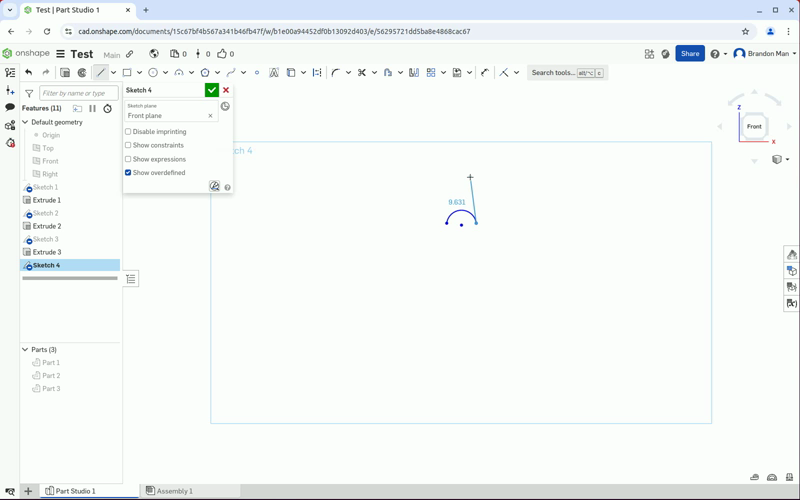
key_up(shift)
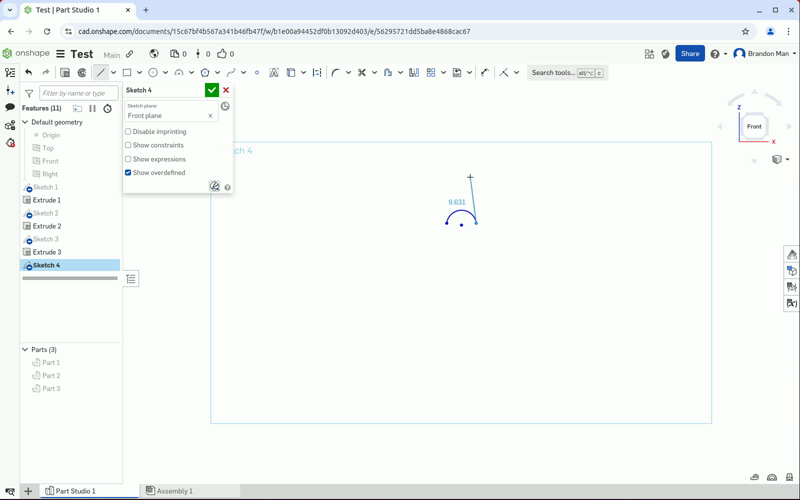
key(esc)
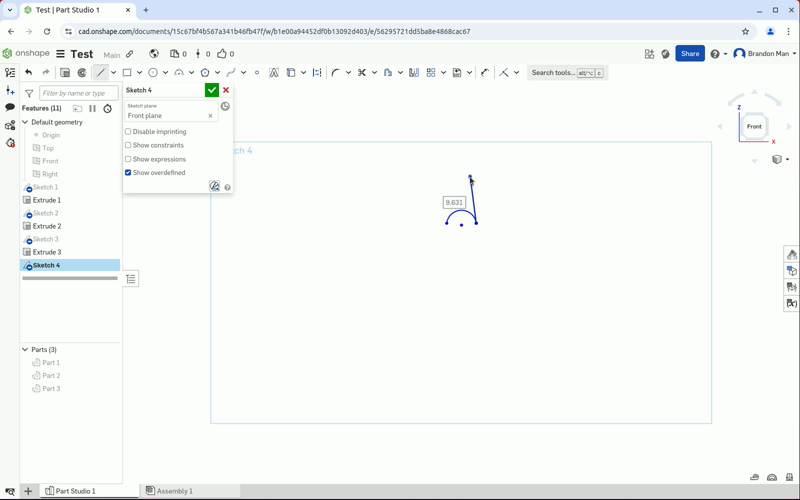
key(a)
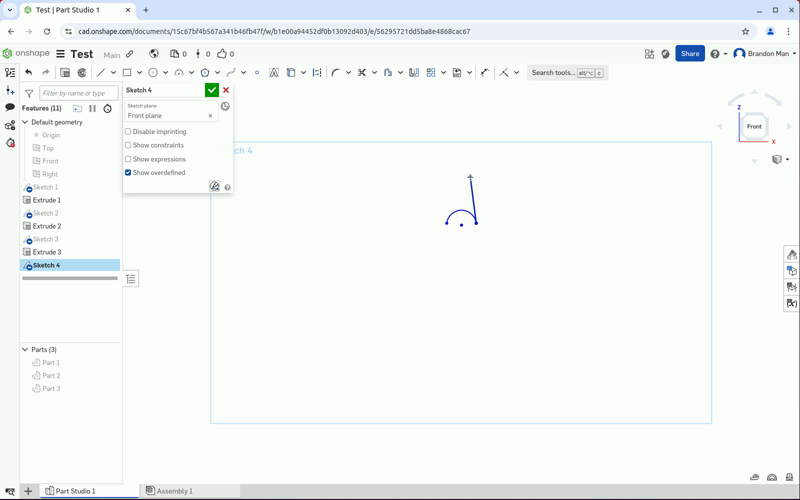
mouse_move(470, 176)
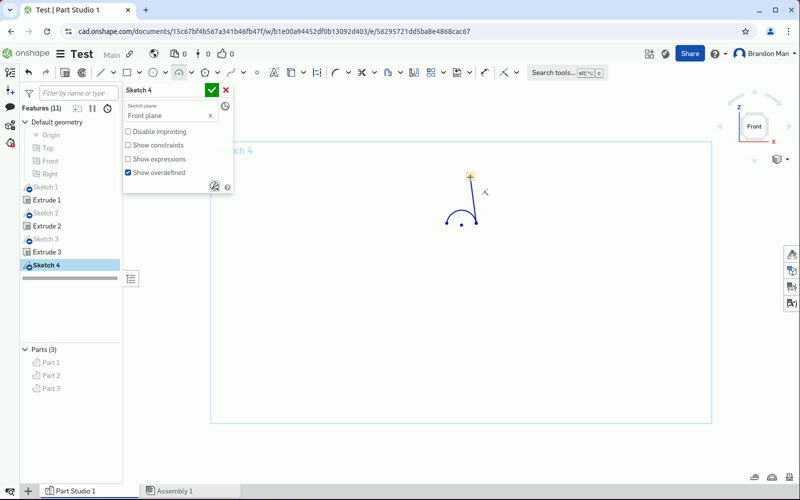
click(470, 176)
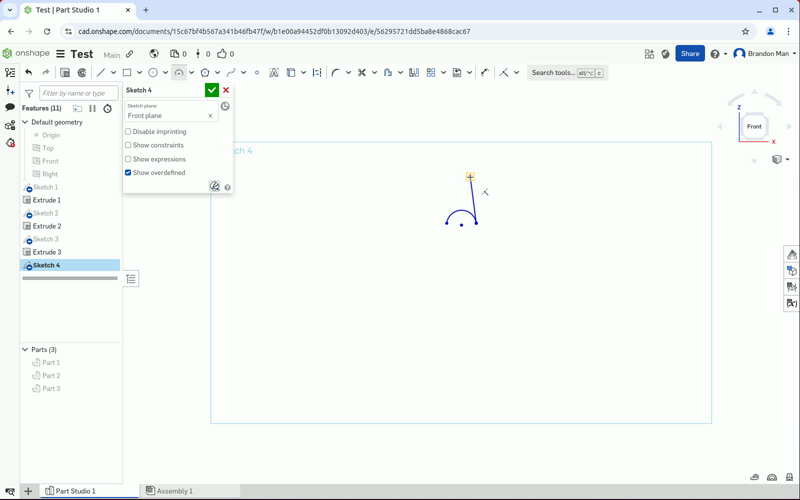
key_down(shift)
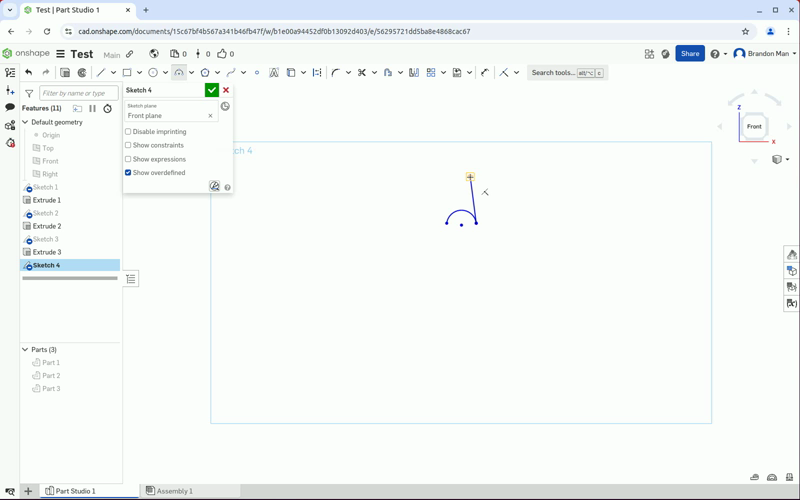
mouse_move(452, 176)
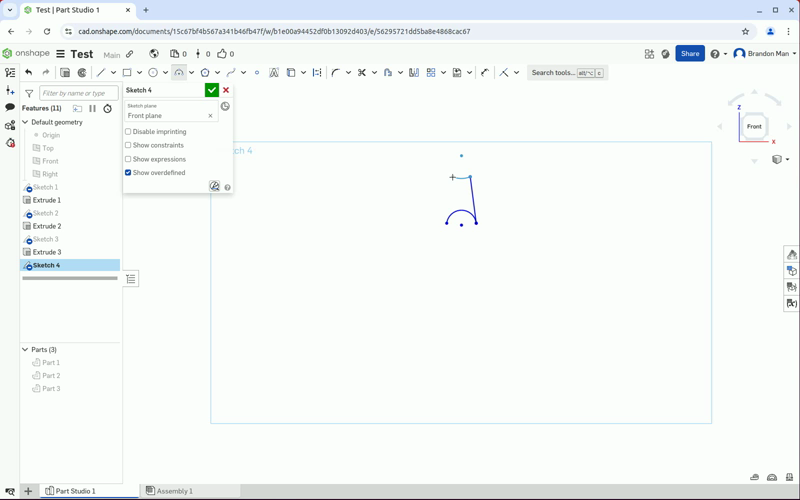
click(452, 176)
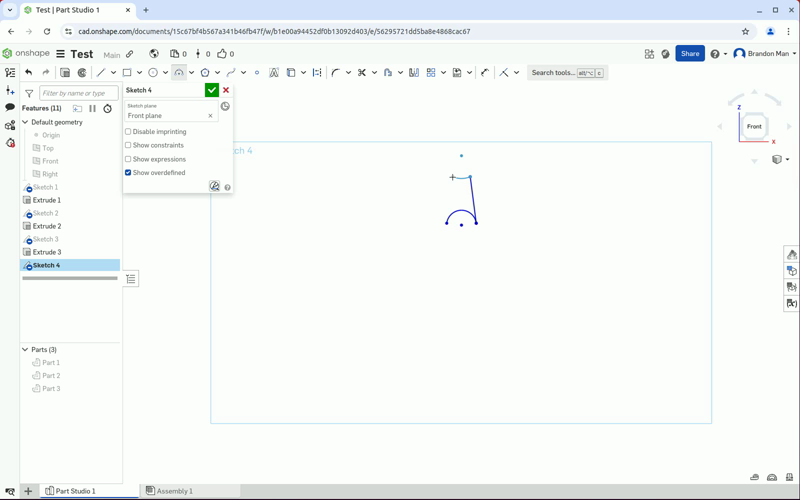
mouse_move(461, 186)
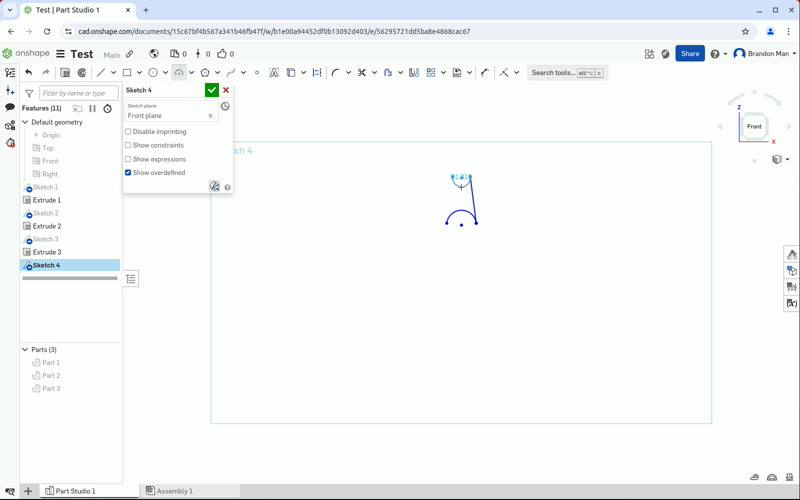
click(461, 186)
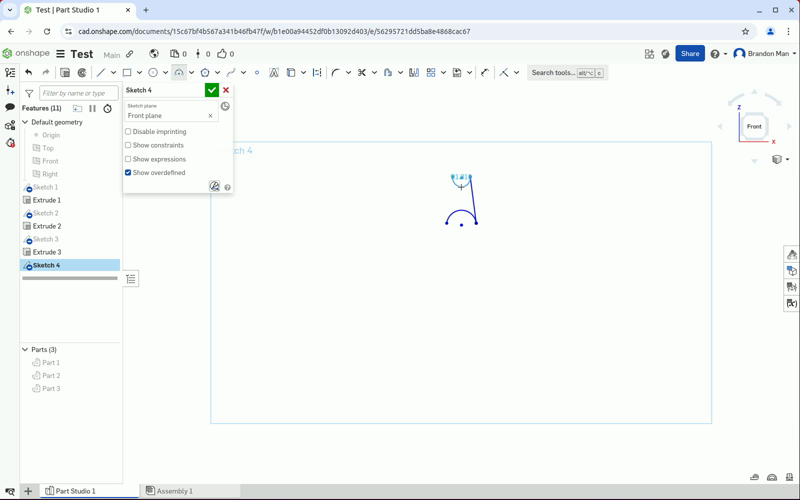
key_up(shift)
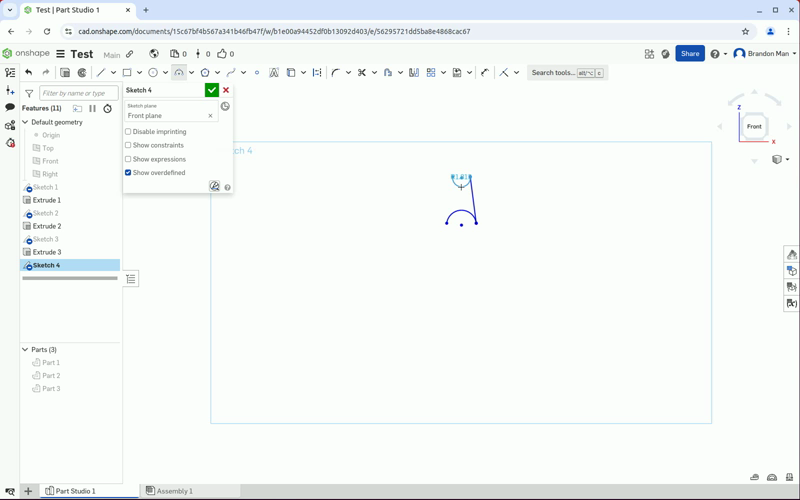
key(esc)
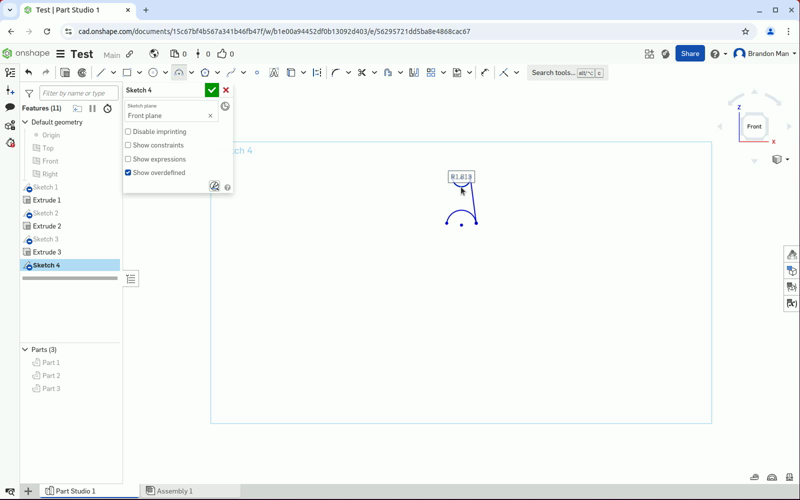
key(l)
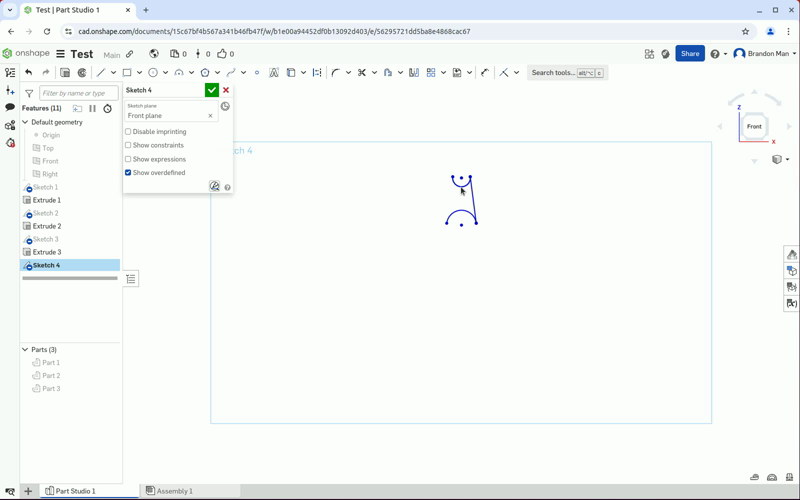
mouse_move(452, 176)
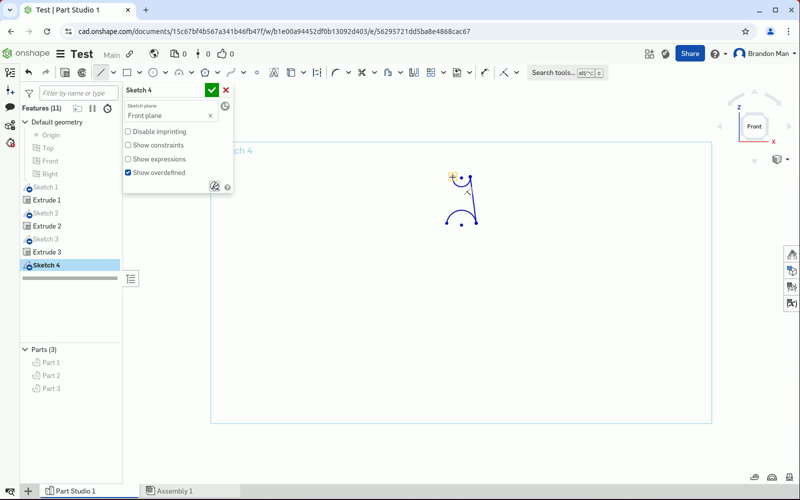
click(452, 176)
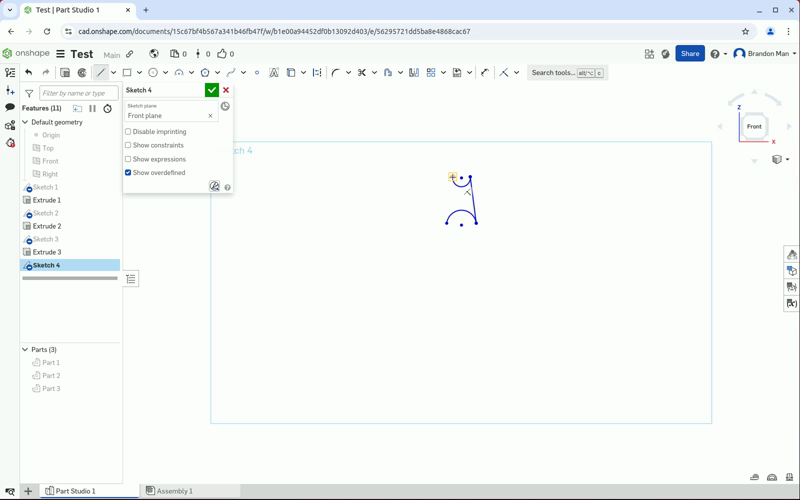
mouse_move(482, 176)
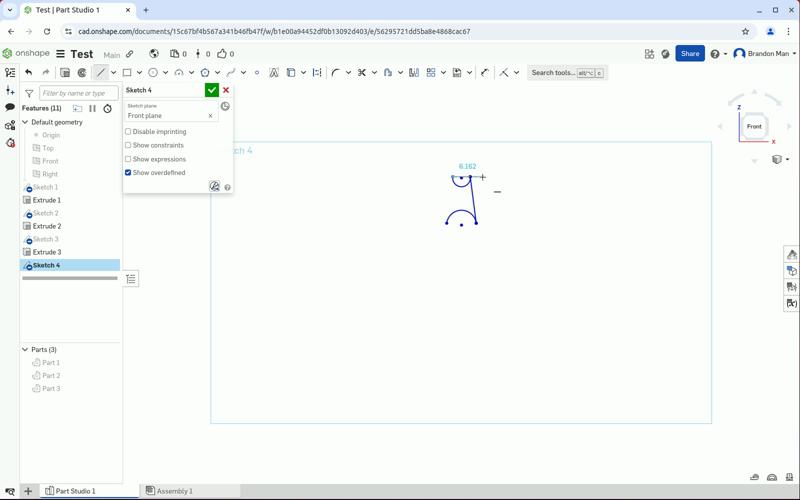
key_down(shift)
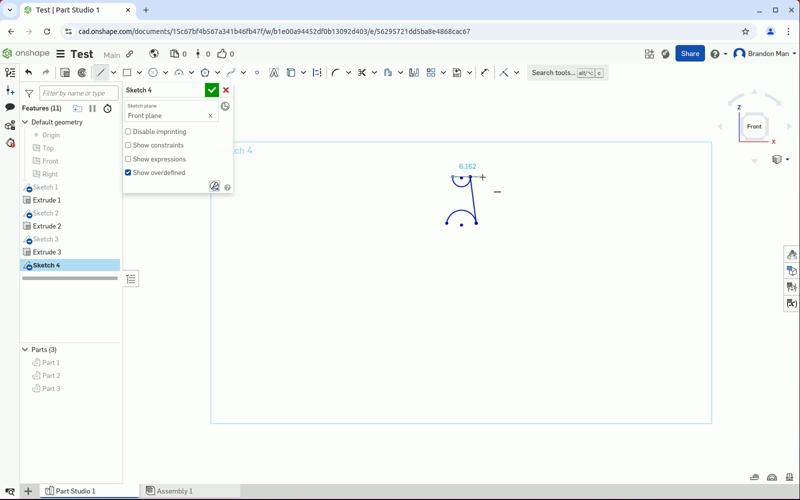
mouse_move(446, 223)
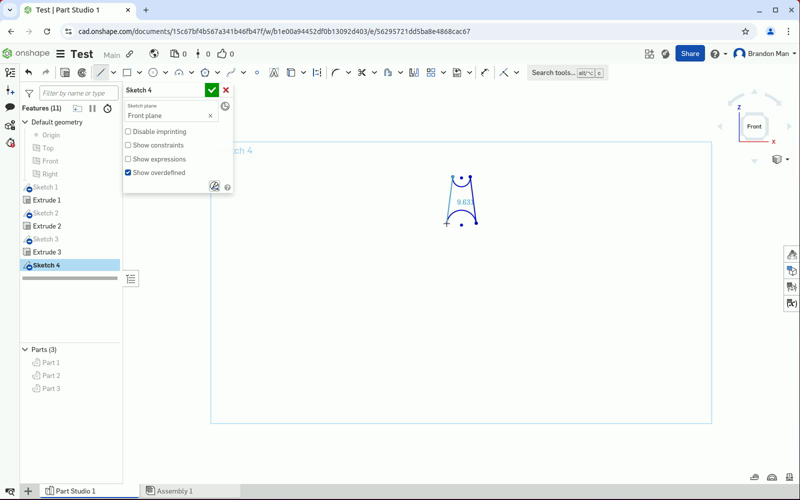
key_up(shift)
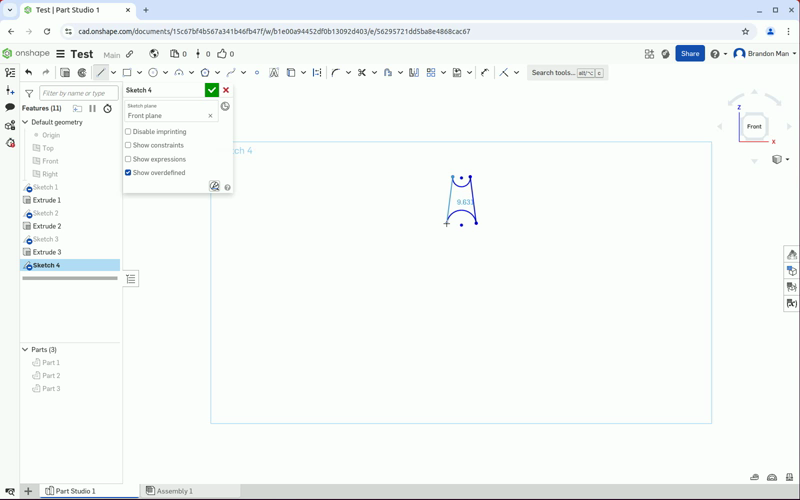
click(446, 223)
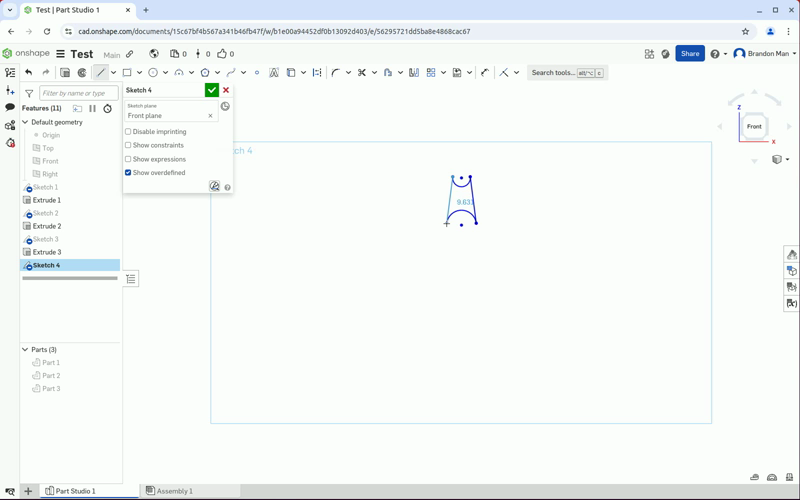
key(esc)
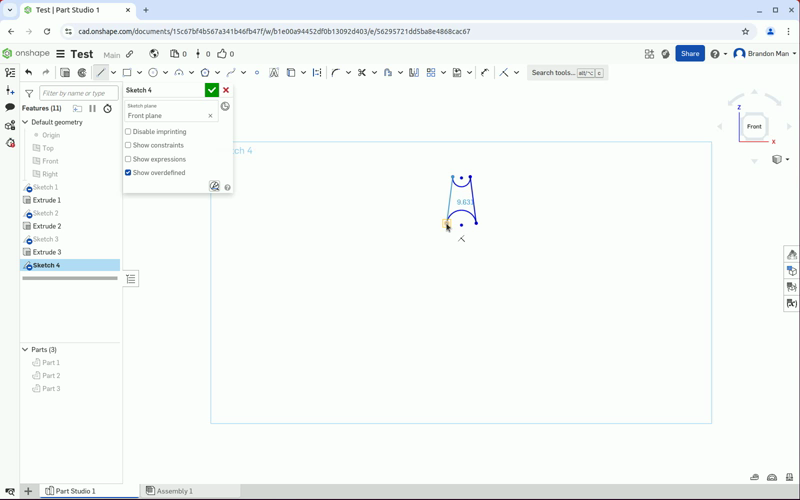
key(c)
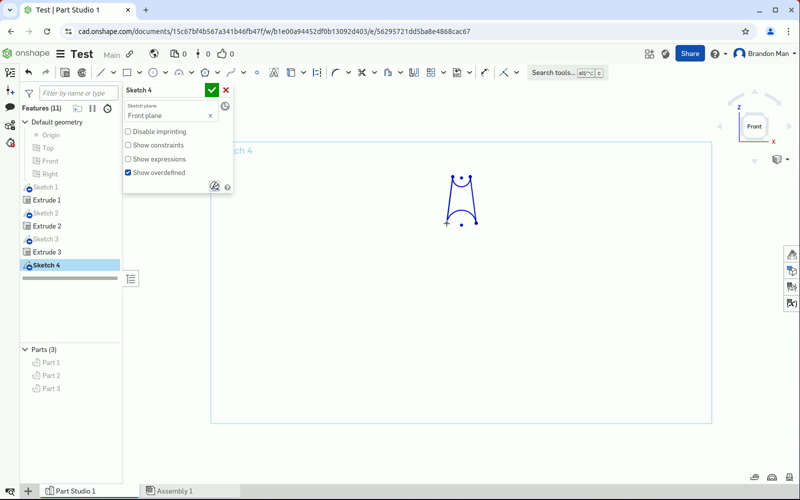
key_down(shift)
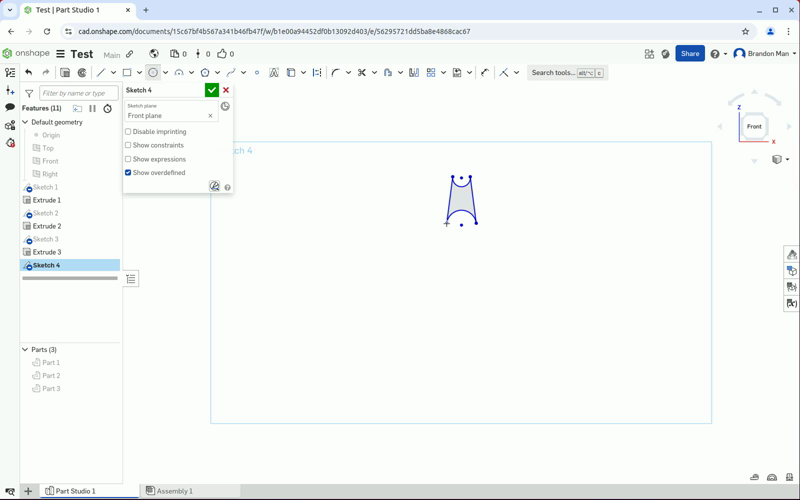
mouse_move(458, 191)
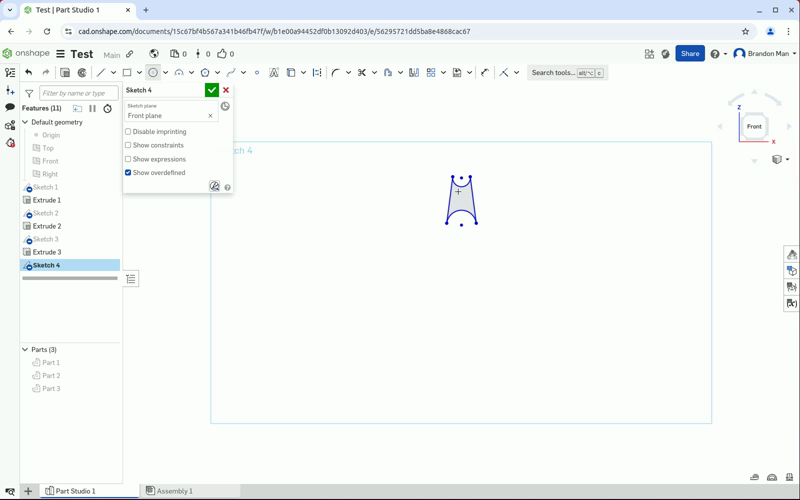
click(458, 191)
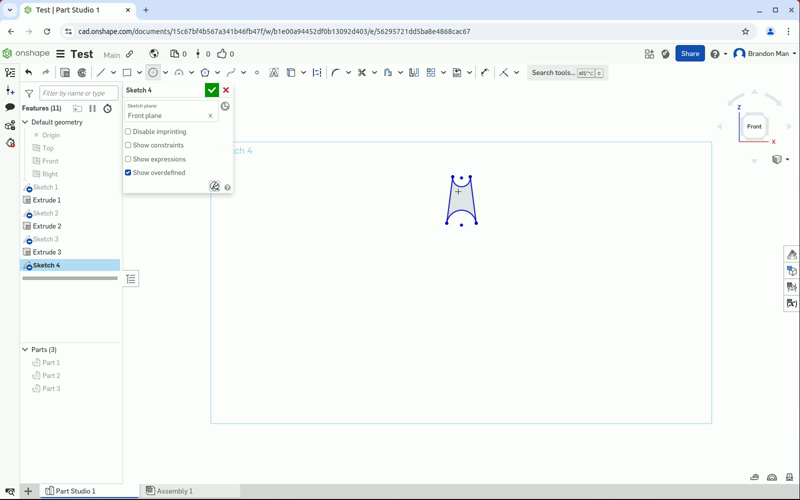
key_up(shift)
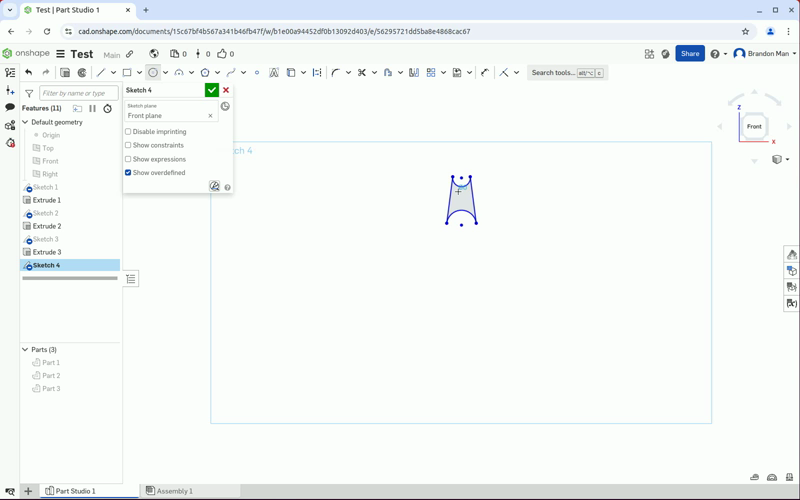
mouse_move(461, 191)
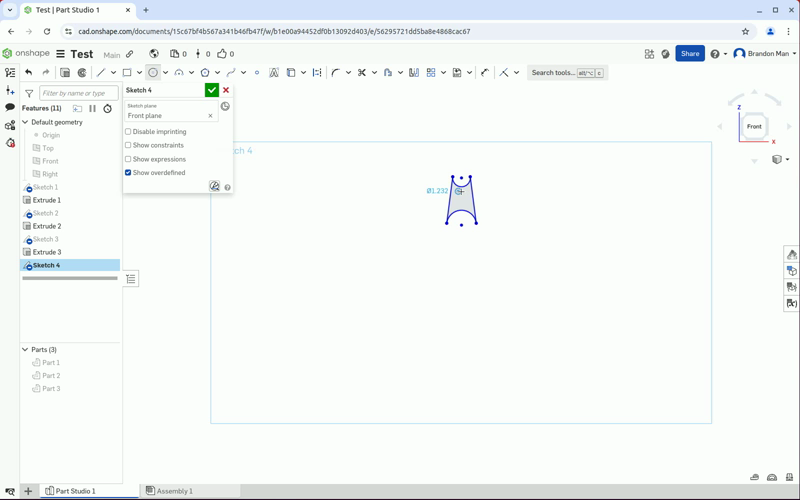
scroll(6)
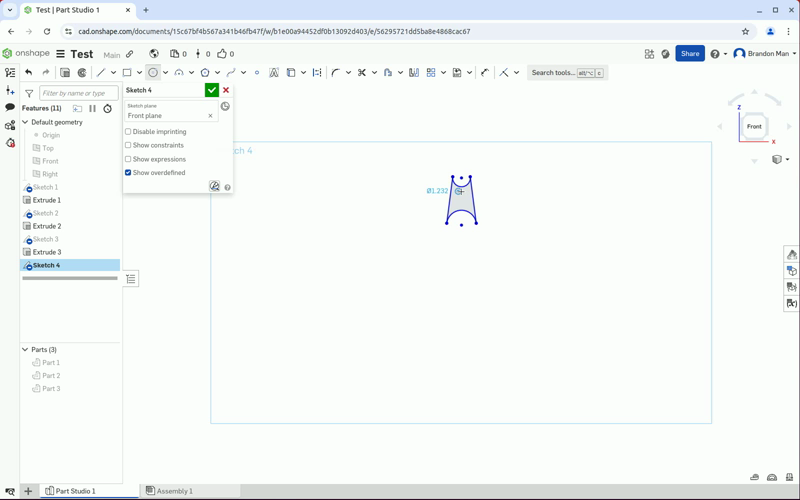
scroll(6)
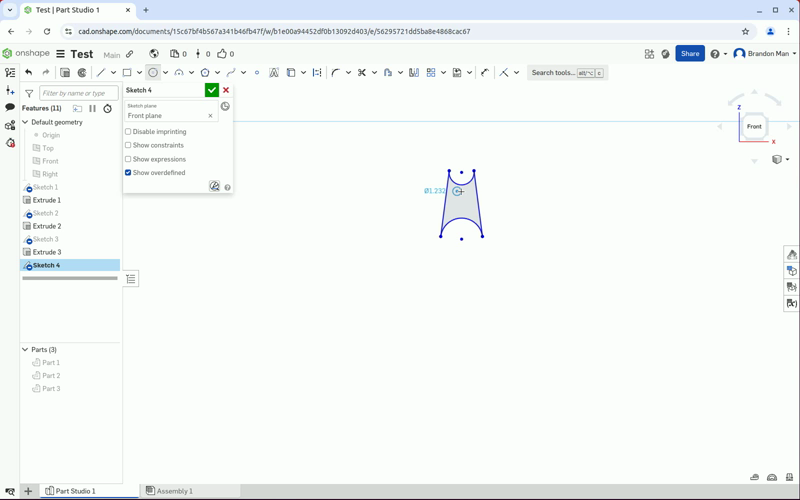
scroll(6)
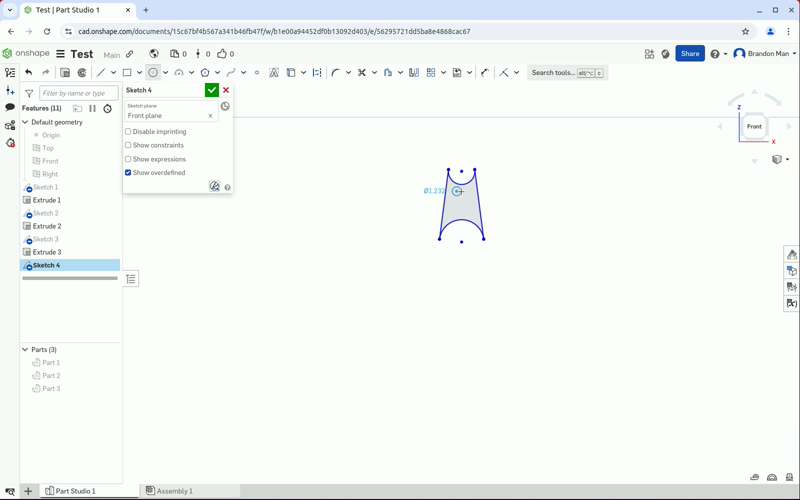
scroll(6)
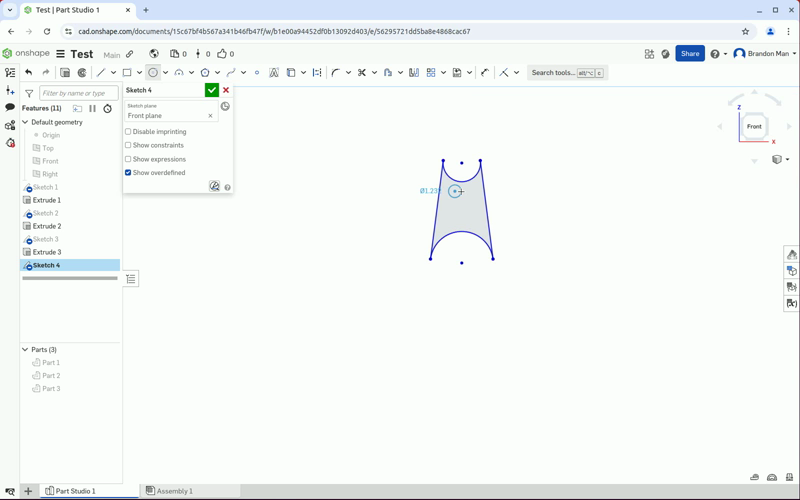
scroll(6)
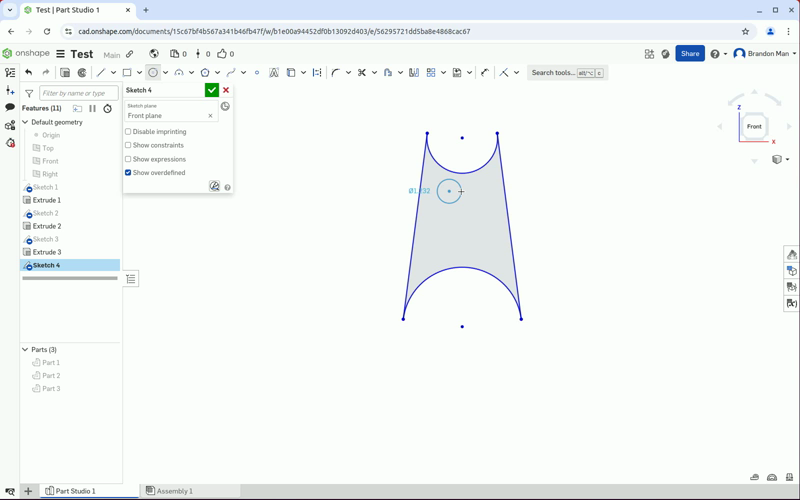
scroll(6)
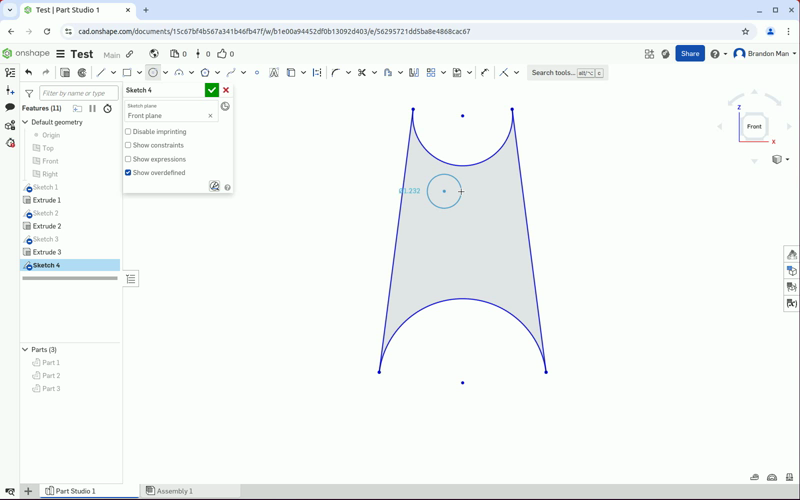
scroll(6)
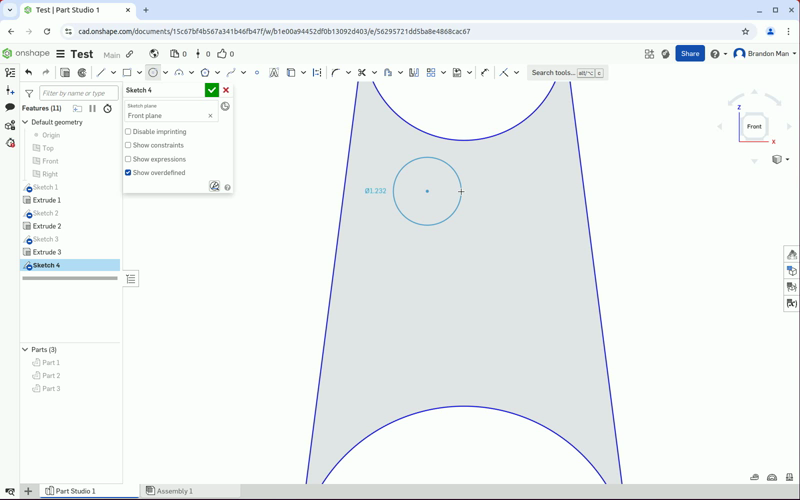
click(461, 191)
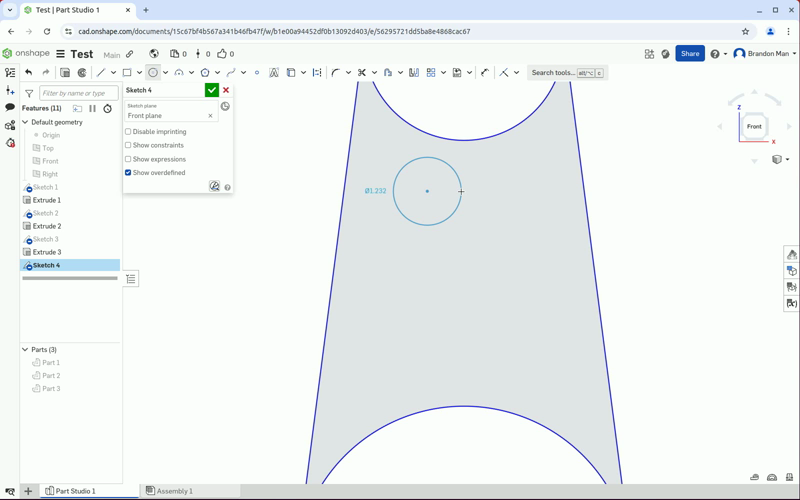
scroll(-6)
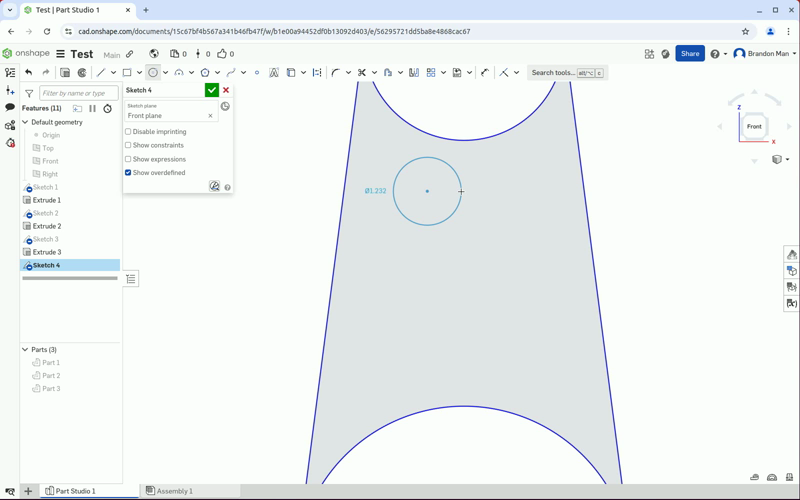
scroll(-6)
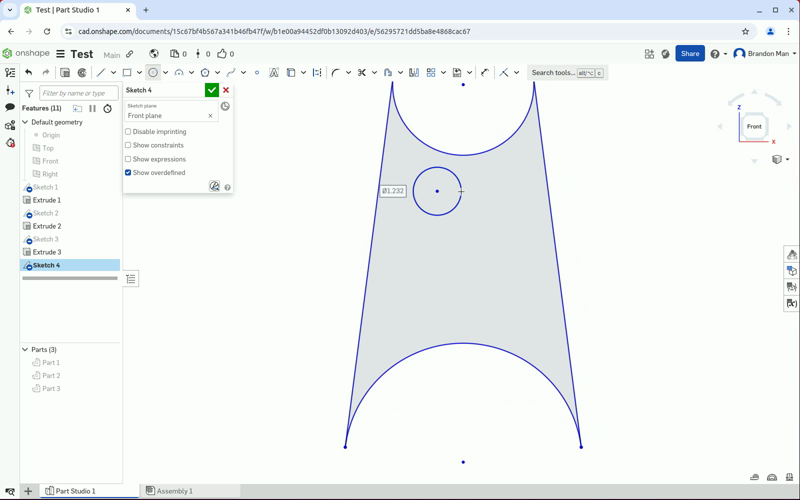
scroll(-6)
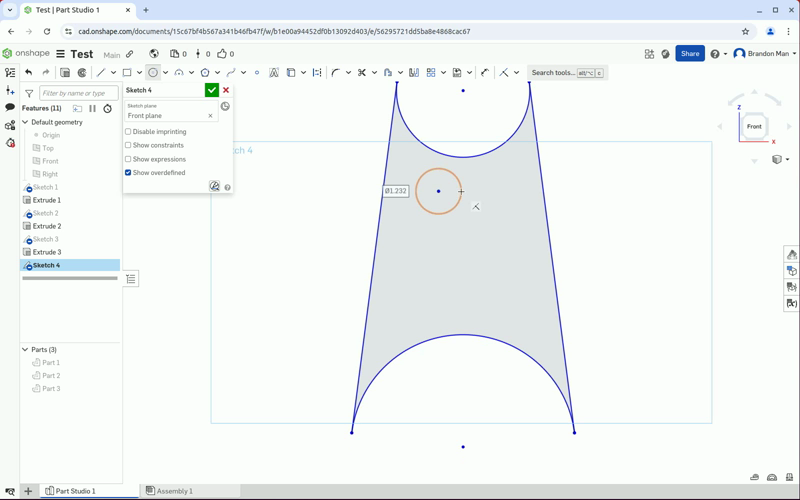
scroll(-6)
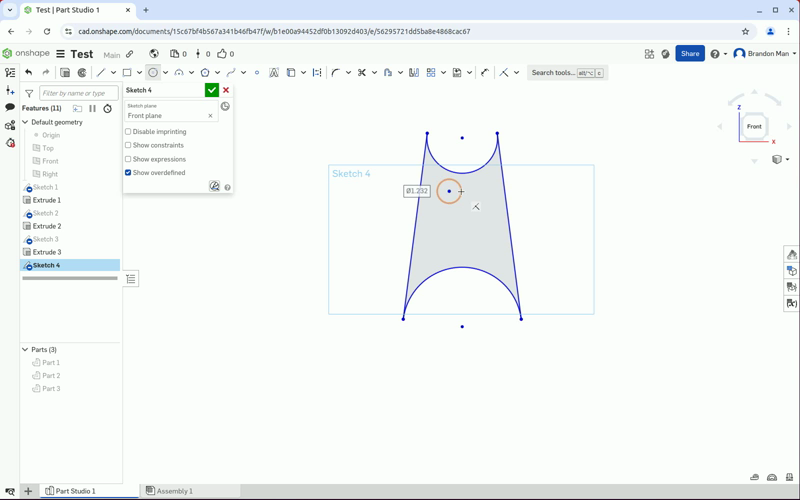
scroll(-6)
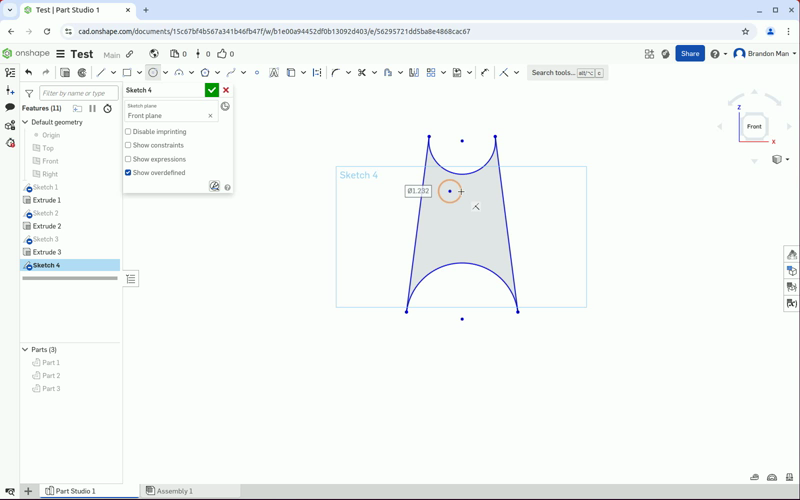
scroll(-6)
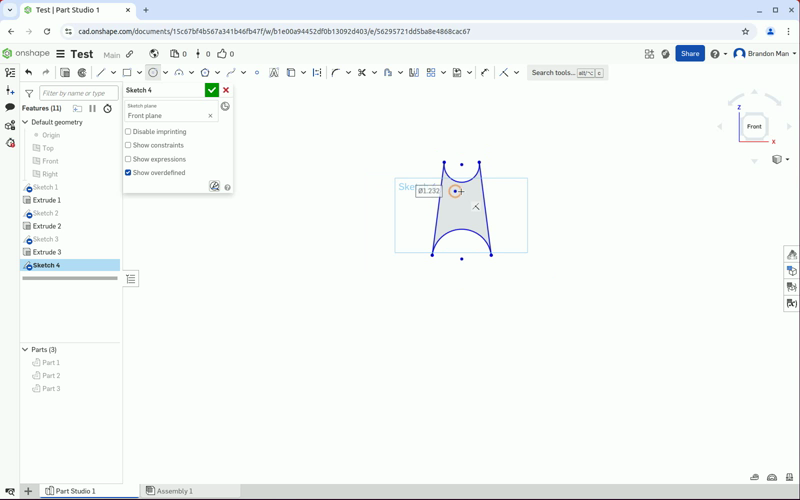
scroll(-6)
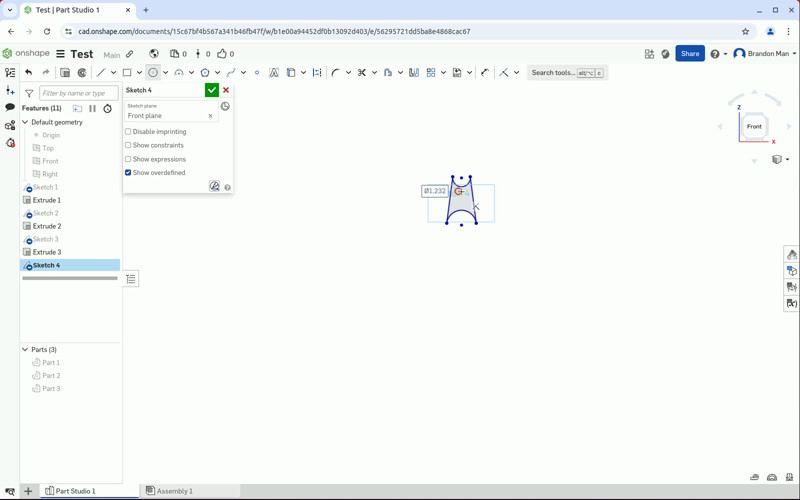
key(esc)
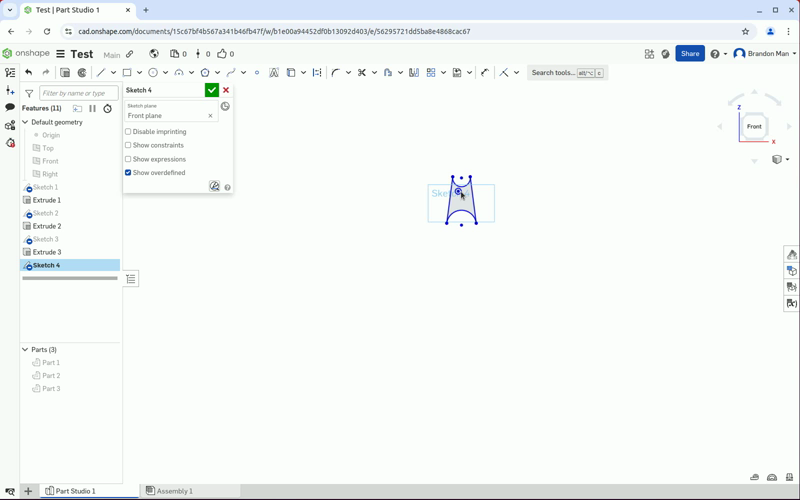
mouse_move(464, 192)
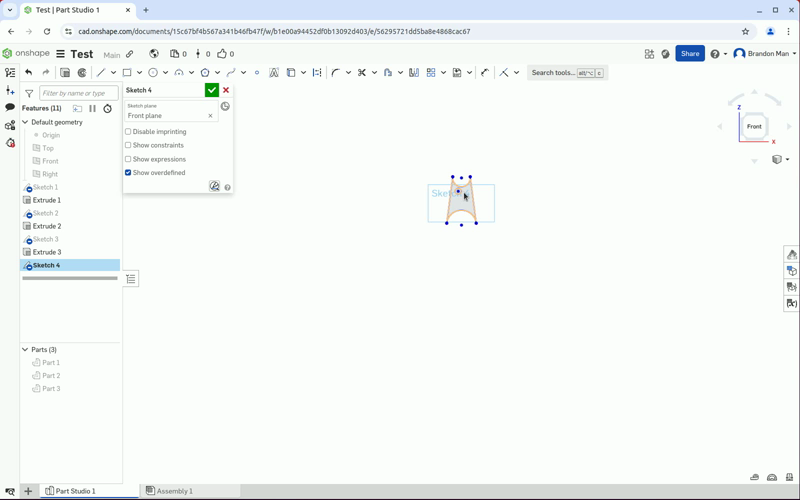
scroll(6)
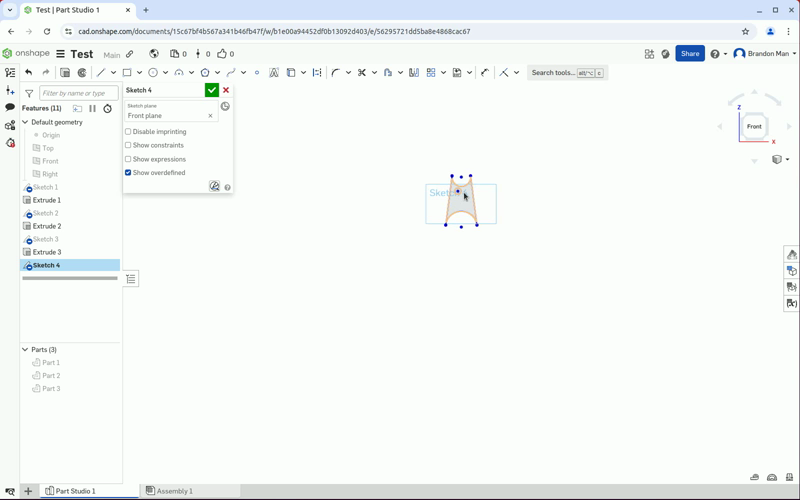
scroll(6)
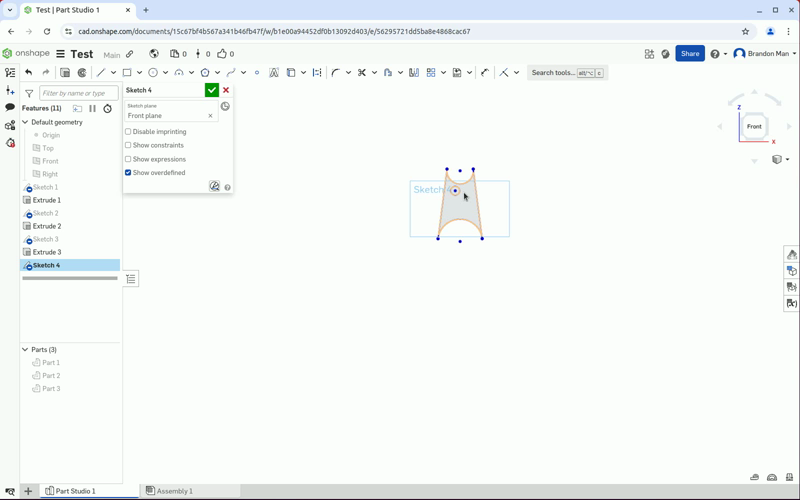
scroll(6)
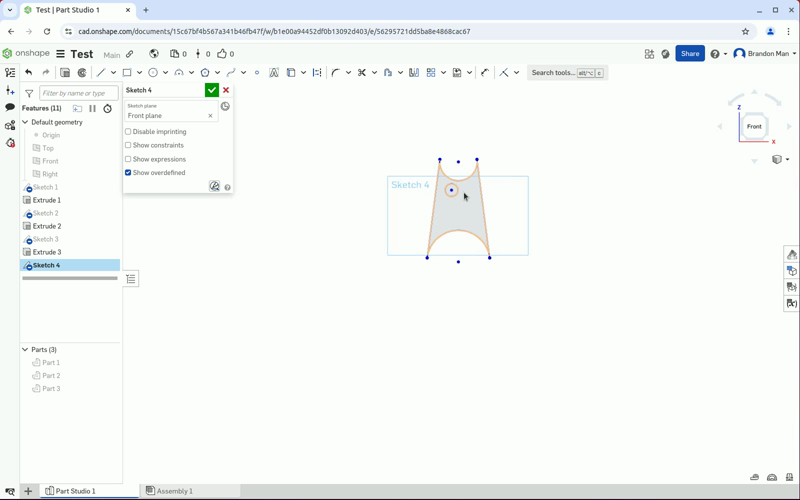
scroll(6)
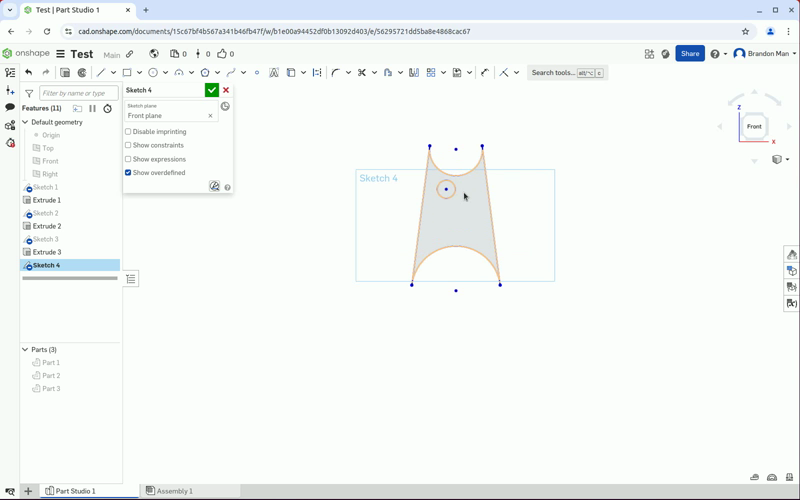
scroll(6)
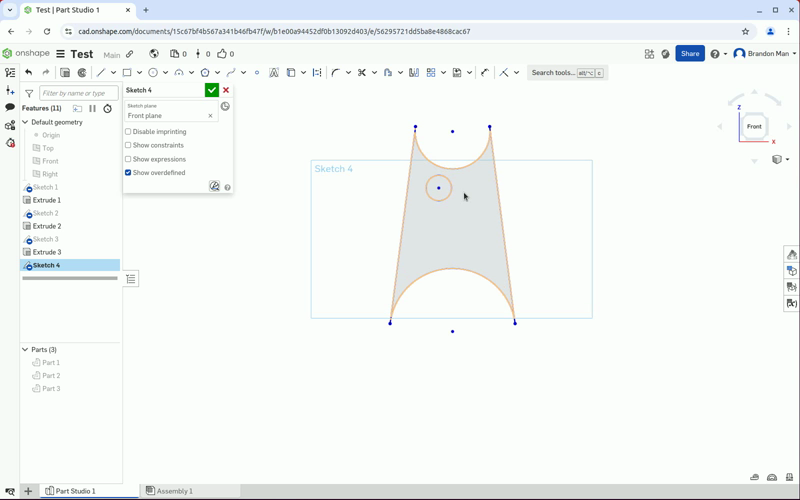
scroll(6)
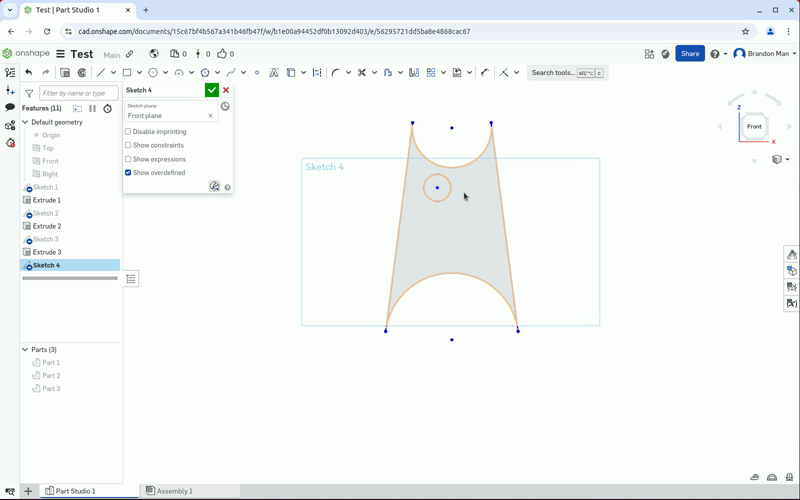
scroll(6)
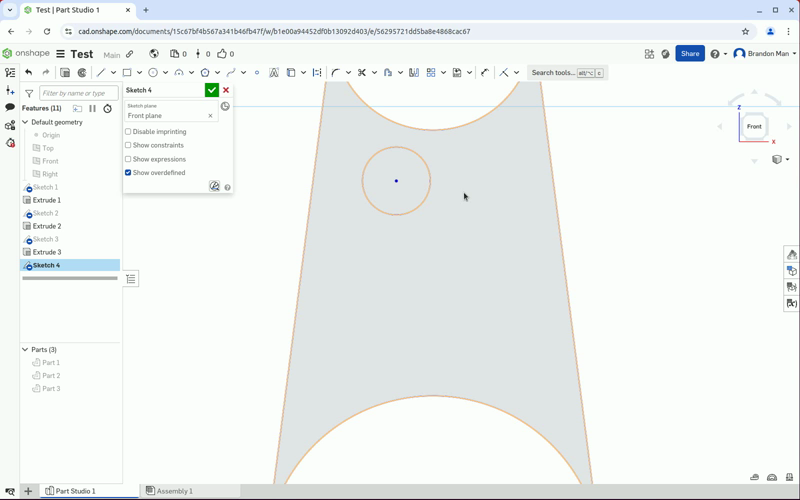
click(464, 192)
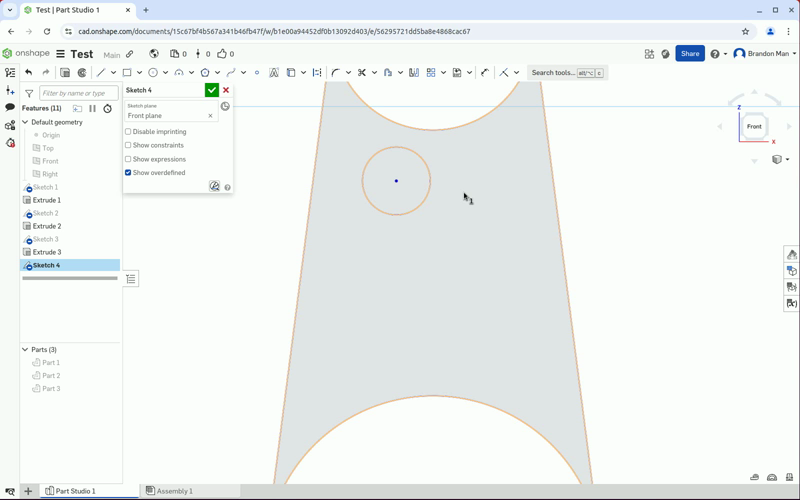
scroll(-6)
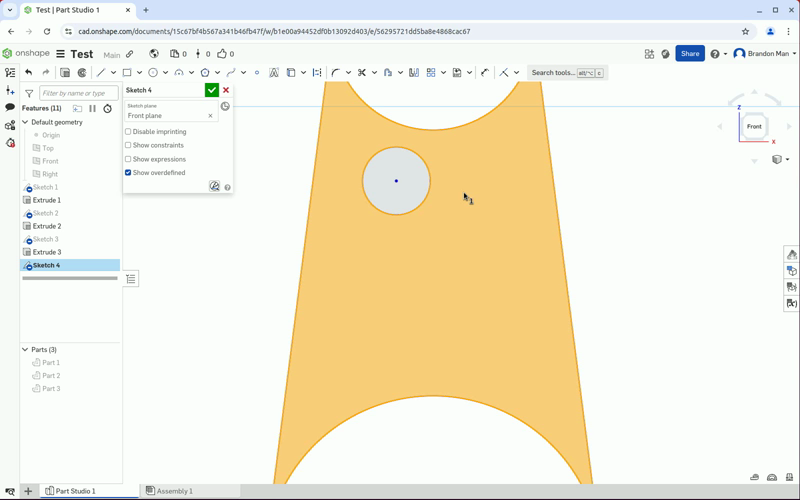
scroll(-6)
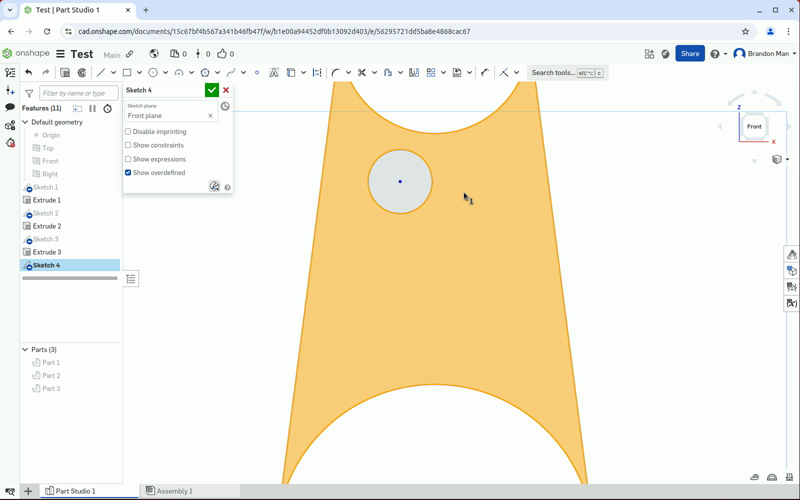
scroll(-6)
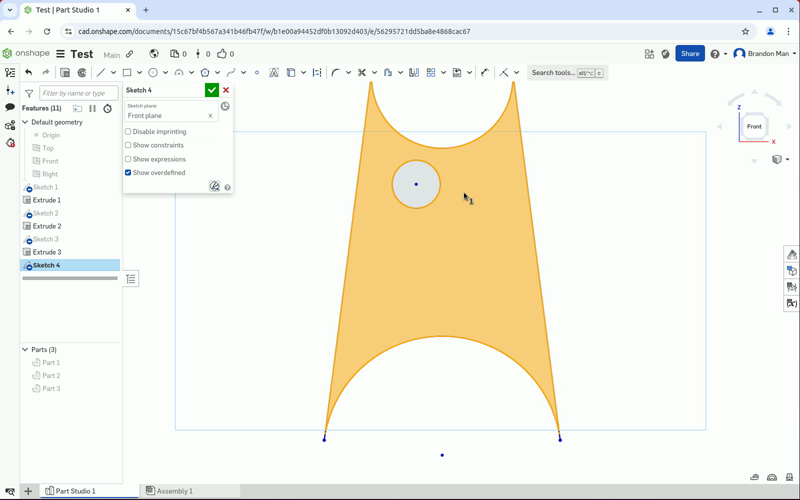
scroll(-6)
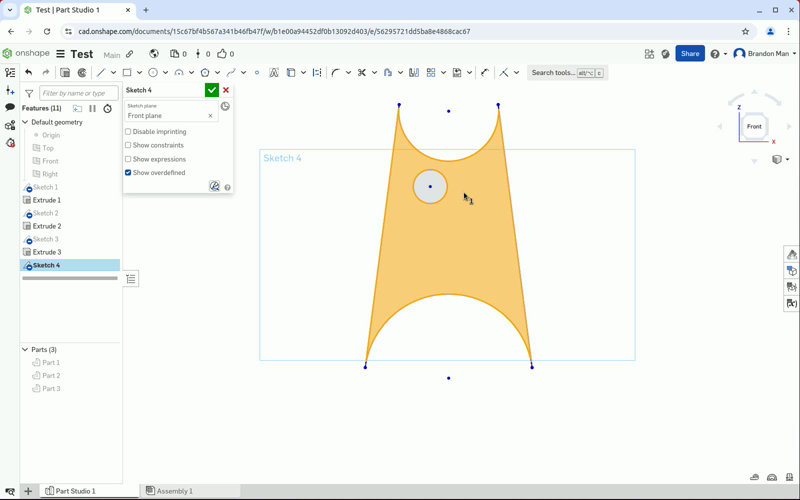
scroll(-6)
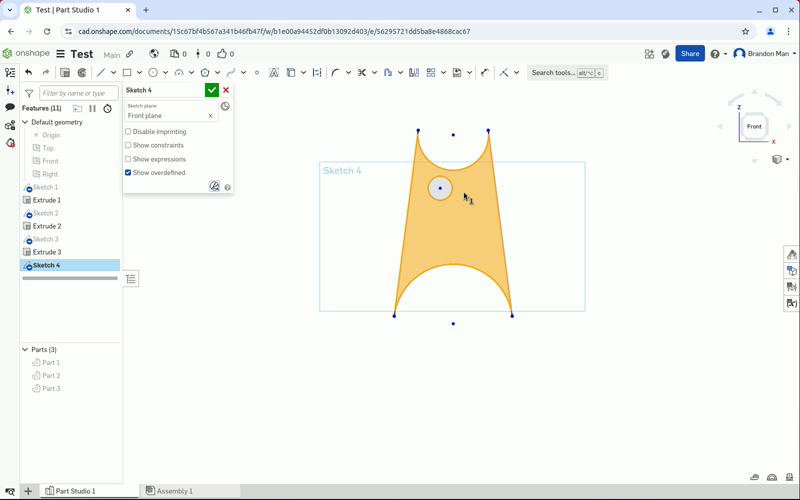
scroll(-6)
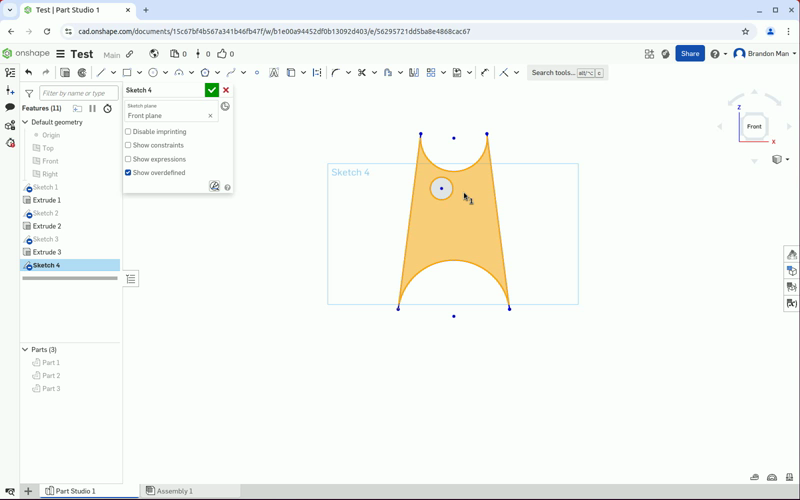
scroll(-6)
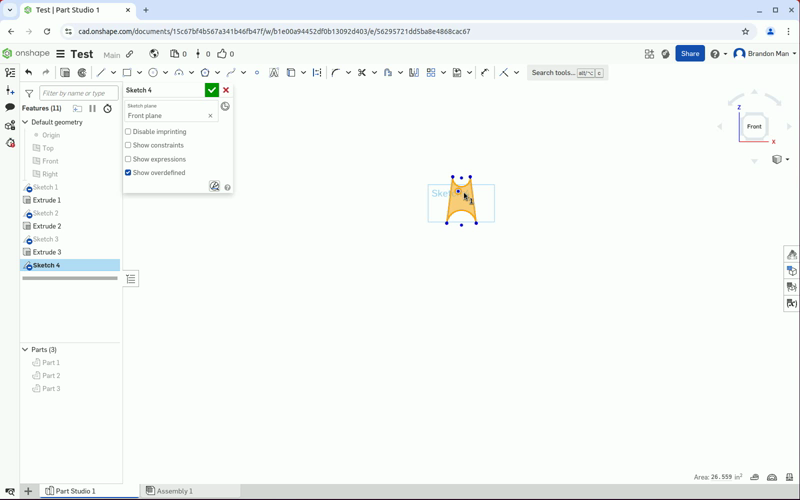
mouse_move(73, 352)
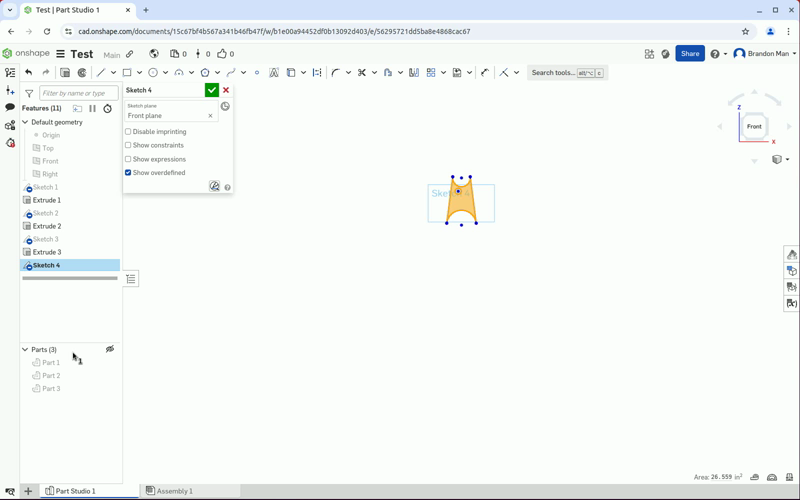
key(shift+y)
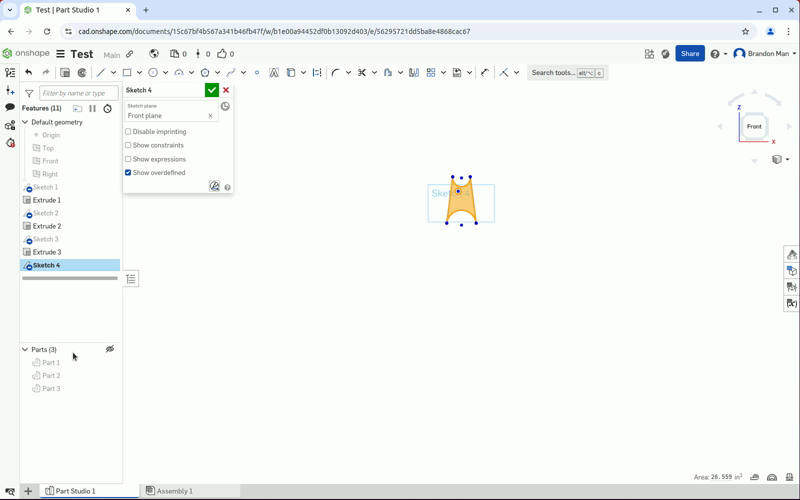
key(shift+e)
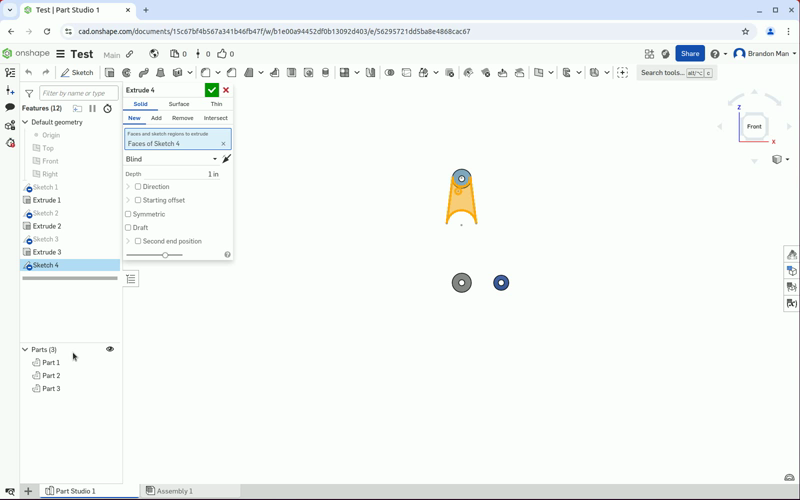
mouse_move(143, 106)
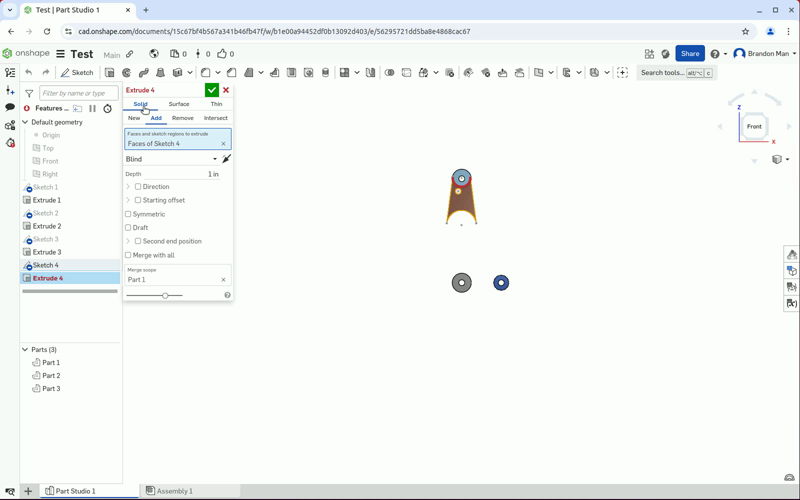
click(143, 106)
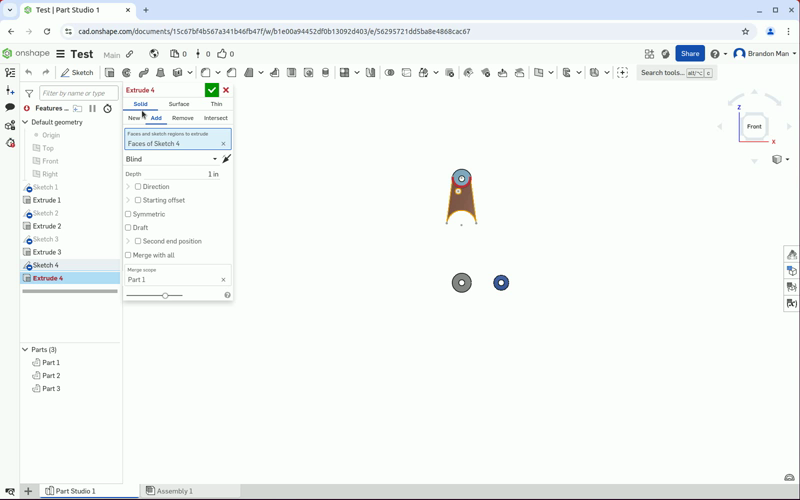
mouse_move(137, 120)
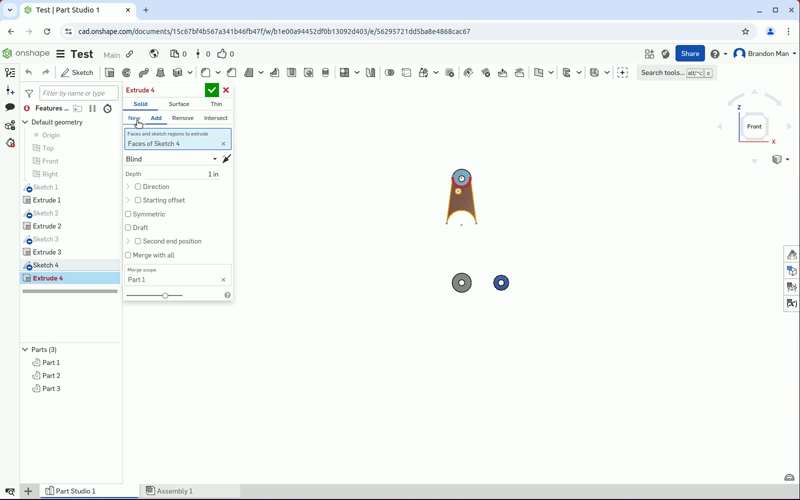
click(137, 120)
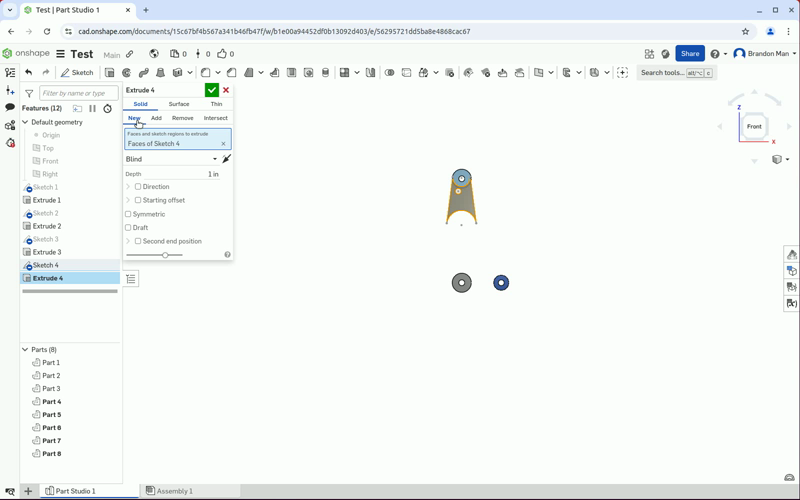
key(tab, 4)
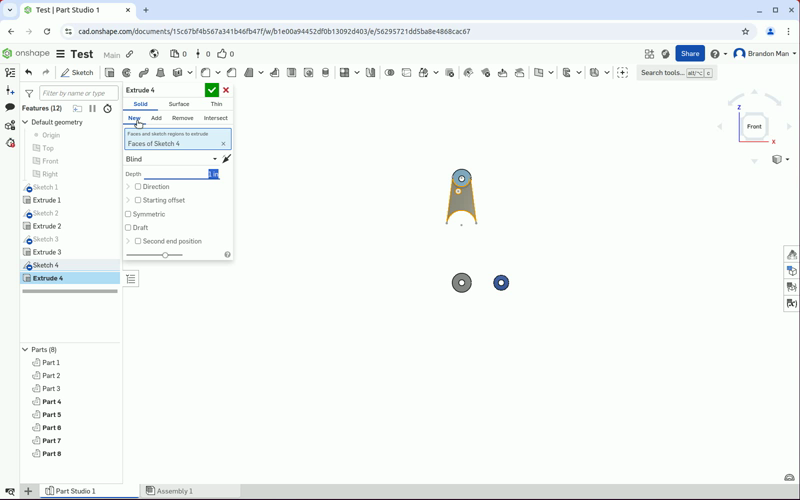
text(0.481)
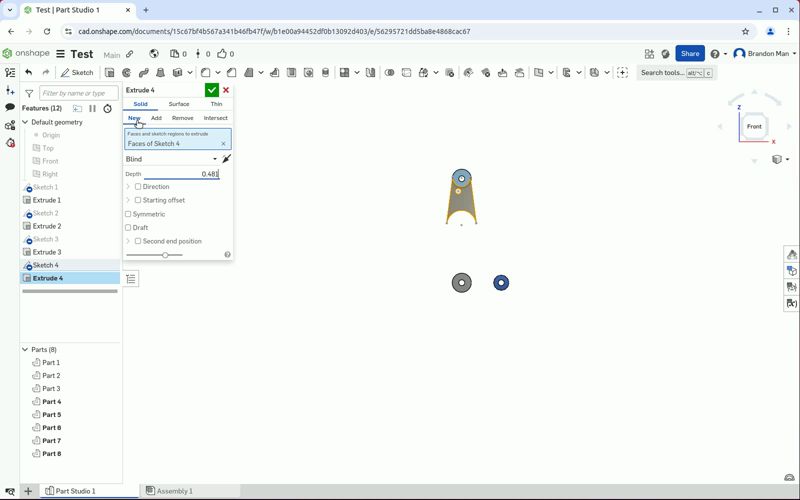
key(enter)
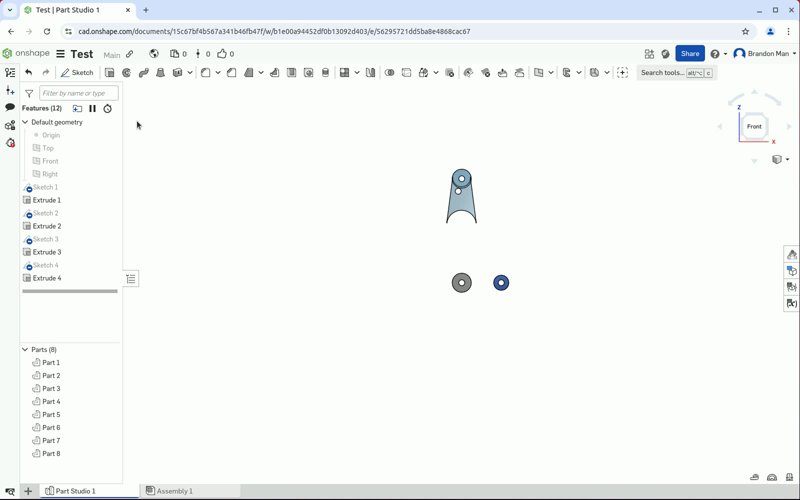
key(shift+h)
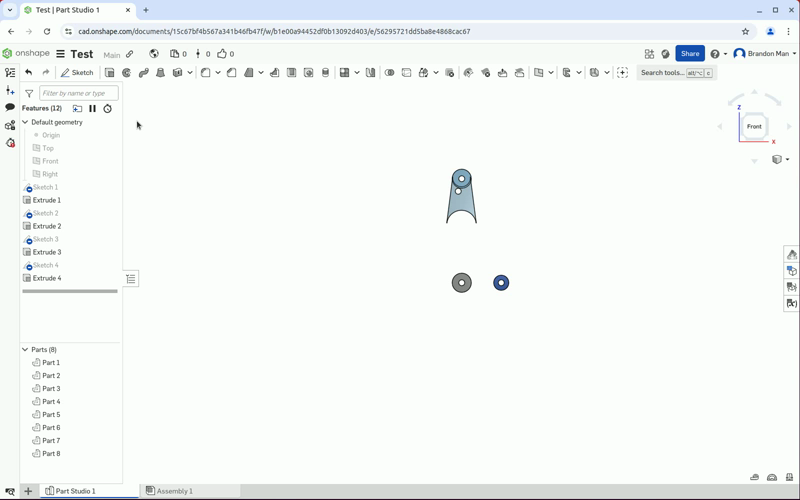
key(shift+h)
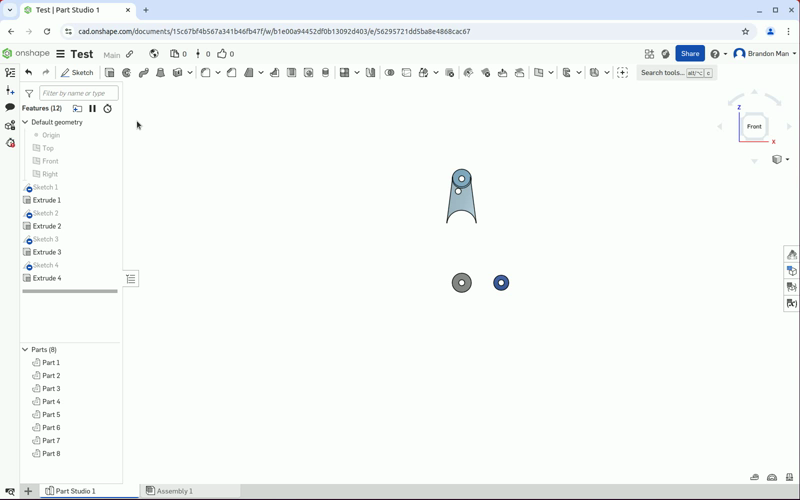
mouse_move(73, 189)
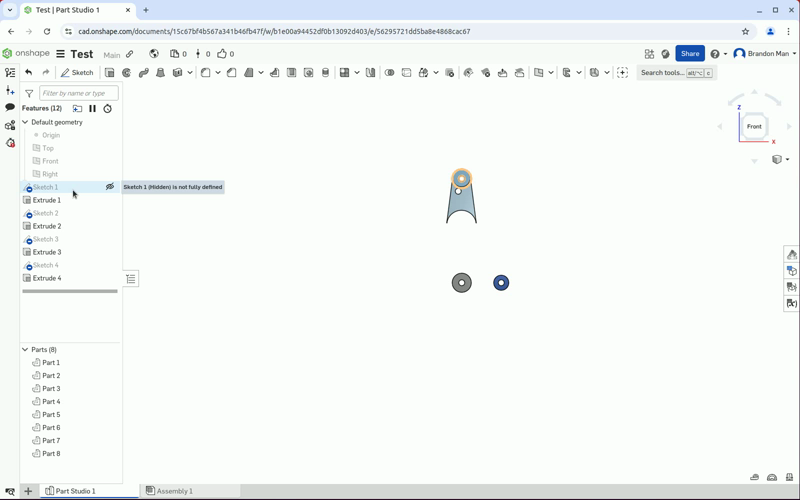
click(73, 189)
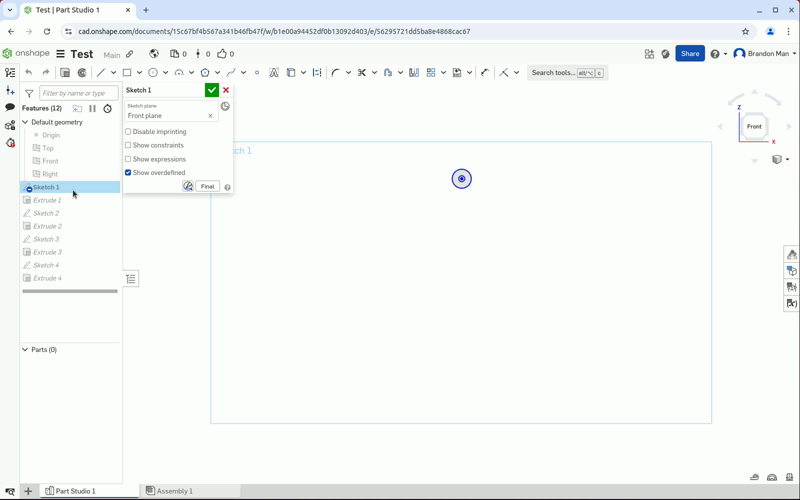
mouse_move(229, 92)
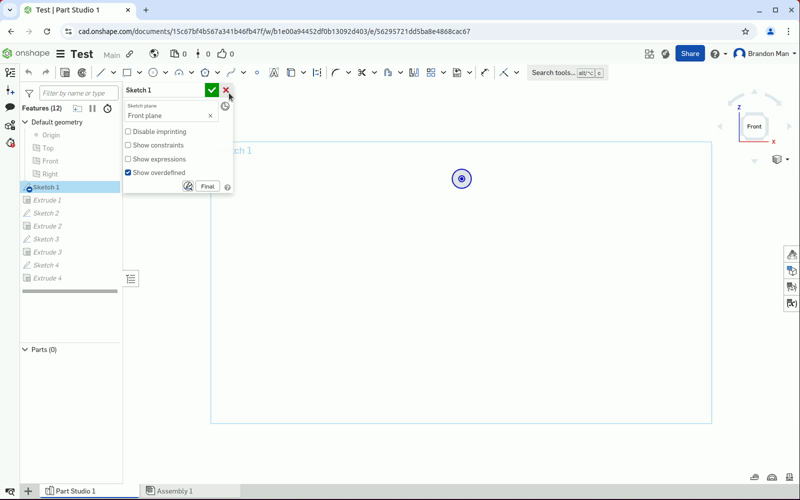
click(229, 92)
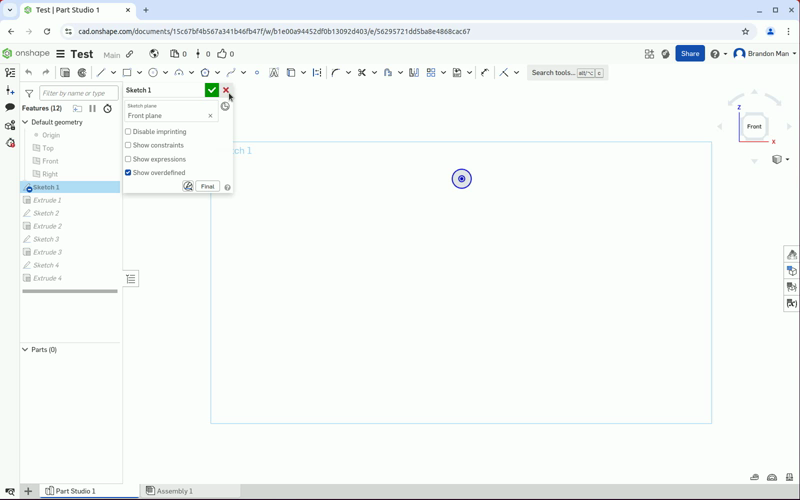
key(shift+s)
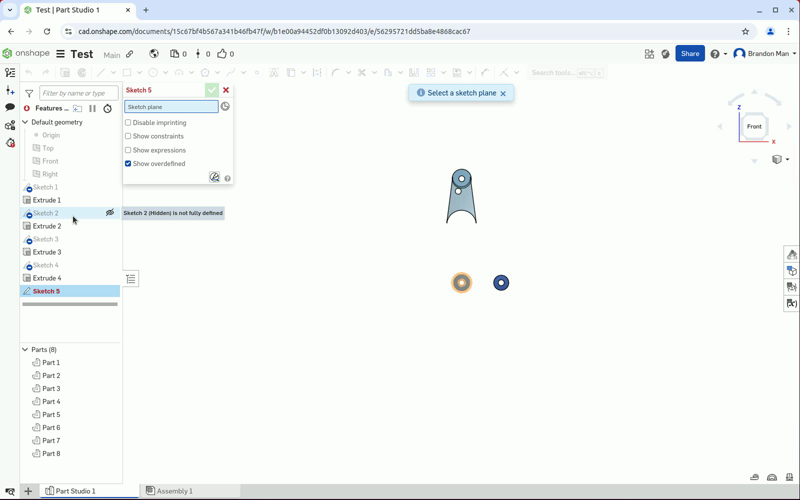
scroll(3)
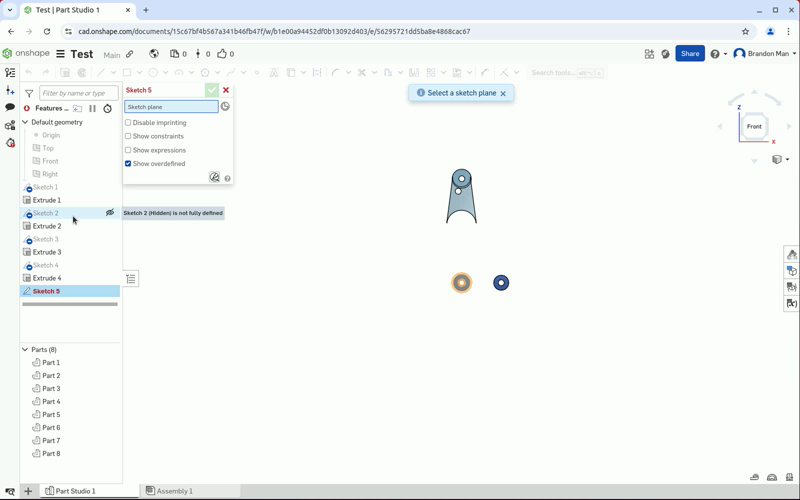
mouse_move(73, 163)
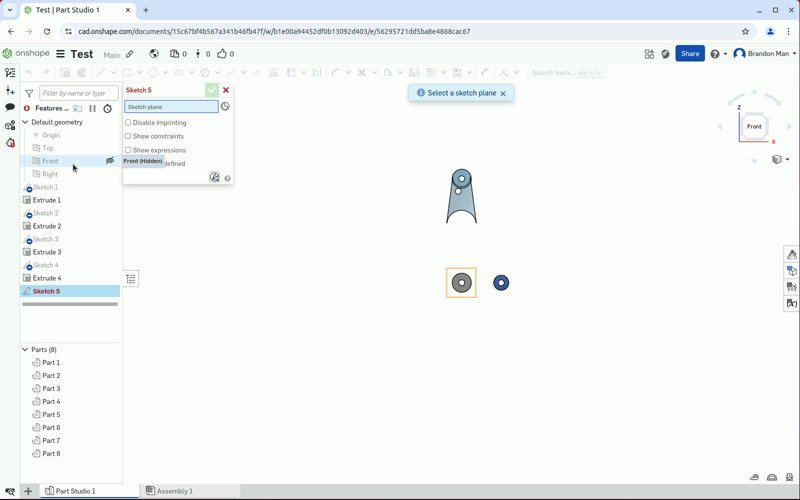
click(73, 163)
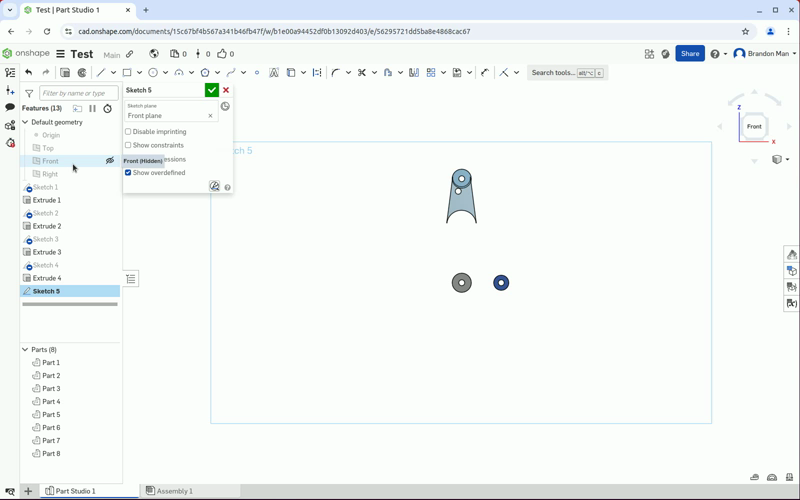
mouse_move(73, 352)
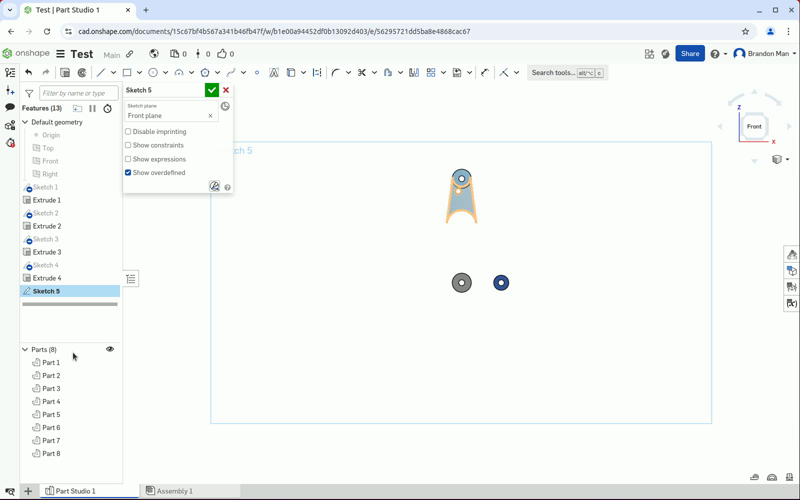
key(y)
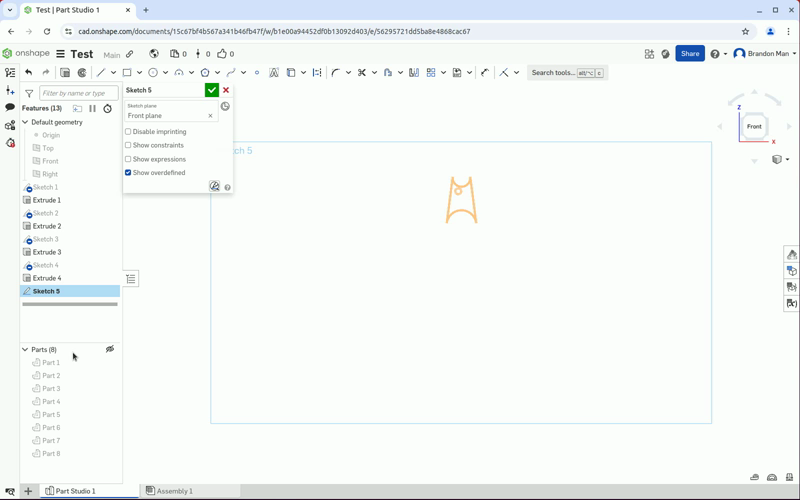
key(l)
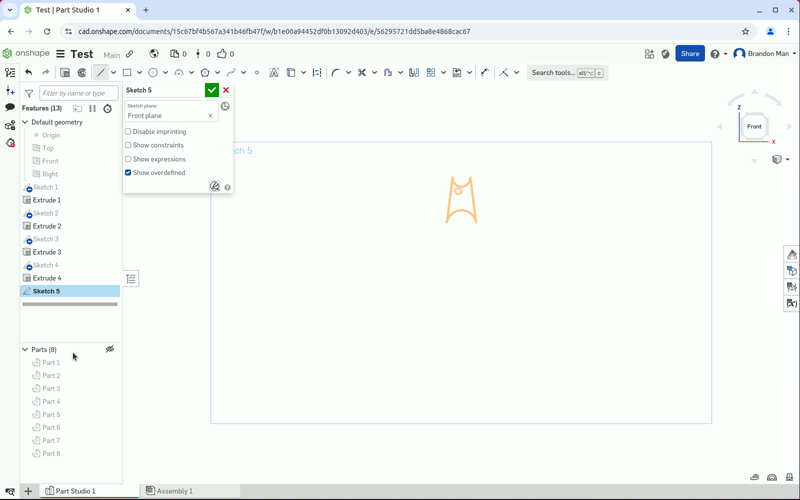
key_down(shift)
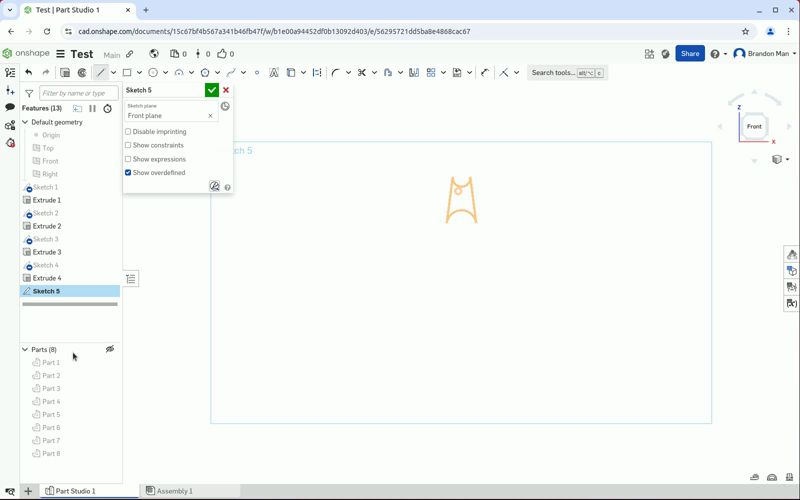
mouse_move(446, 226)
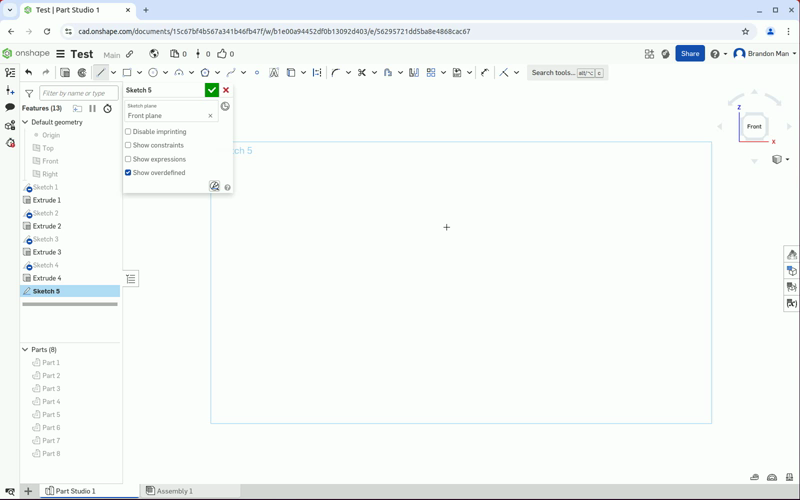
click(446, 226)
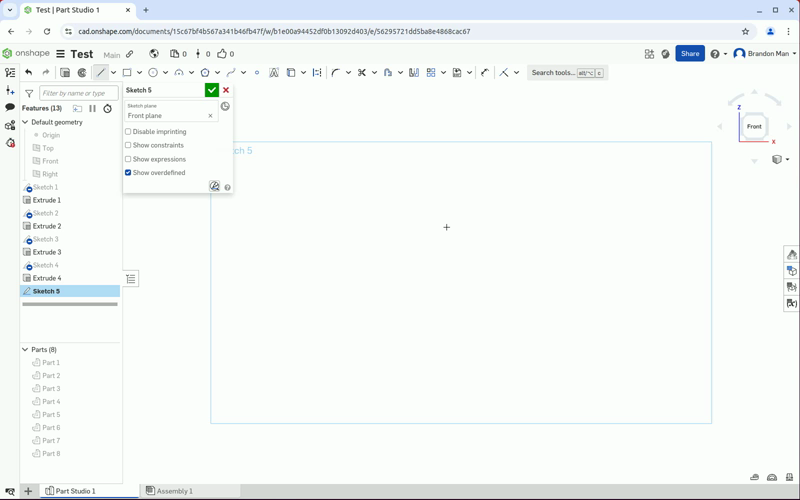
key_up(shift)
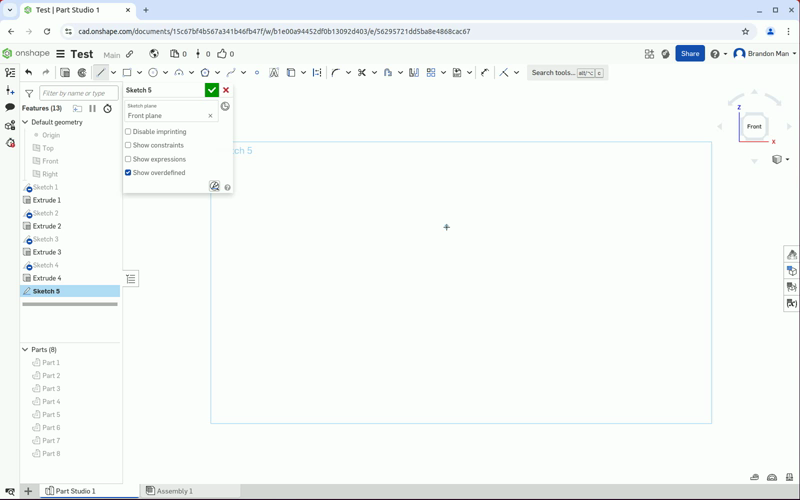
key_down(shift)
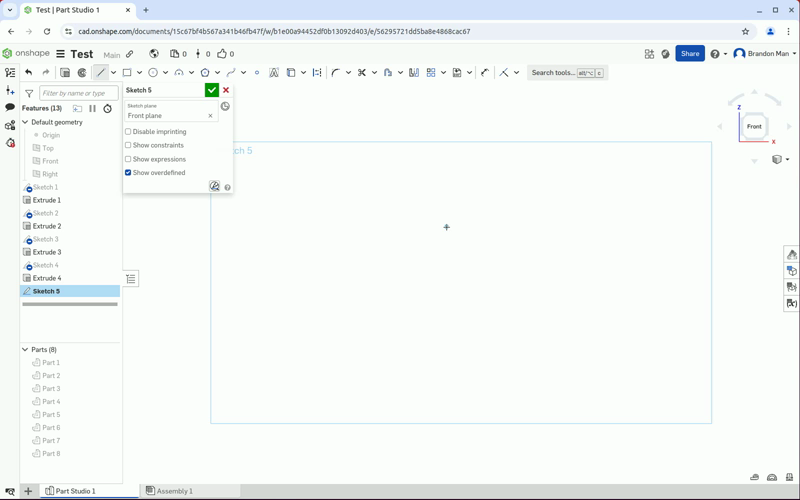
mouse_move(476, 226)
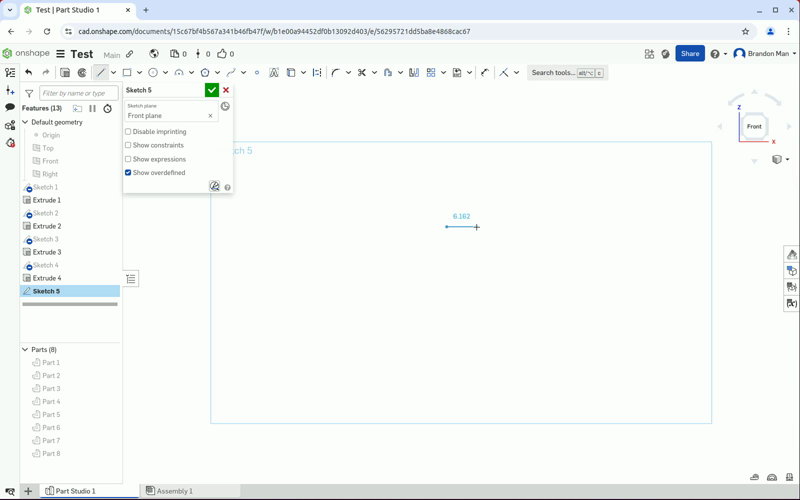
mouse_move(452, 284)
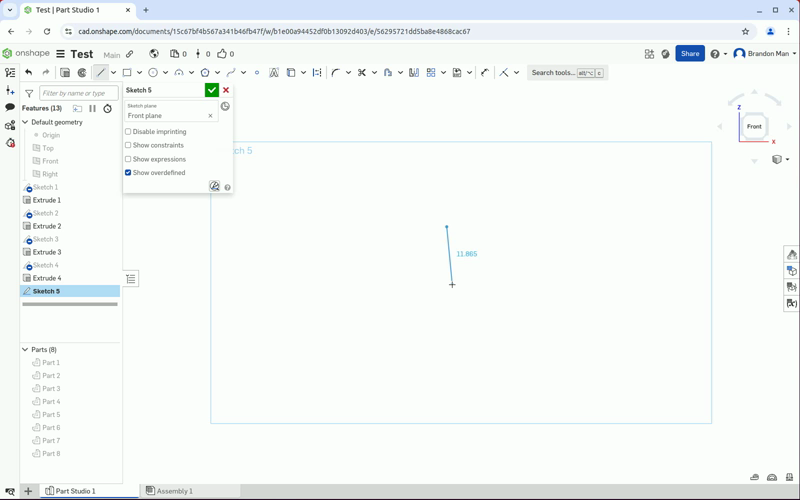
click(452, 284)
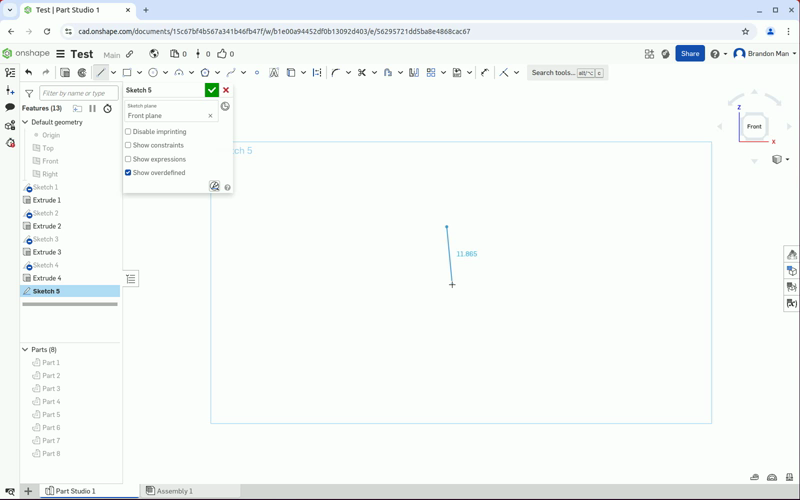
key_up(shift)
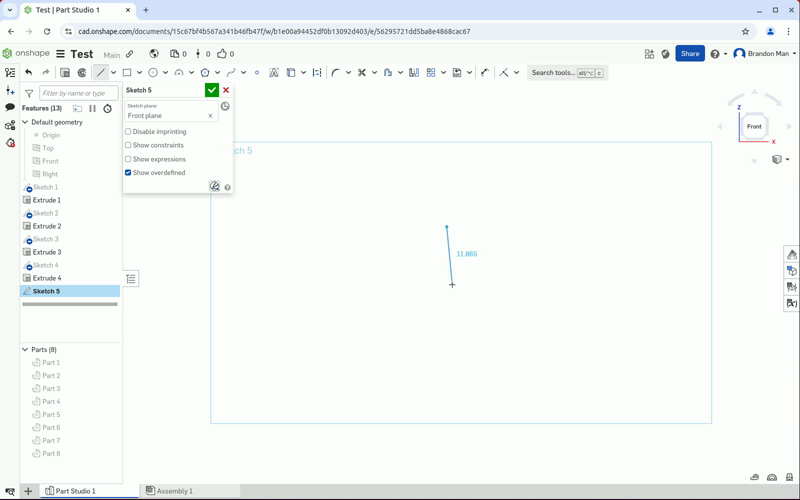
key(esc)
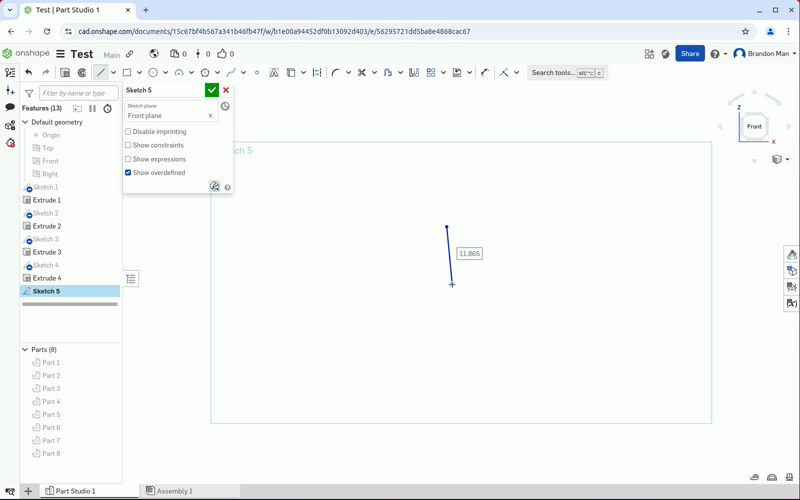
key(a)
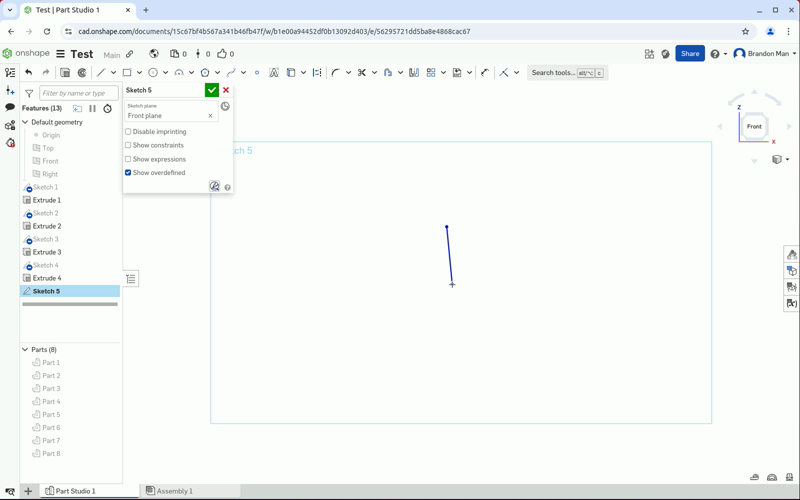
mouse_move(452, 284)
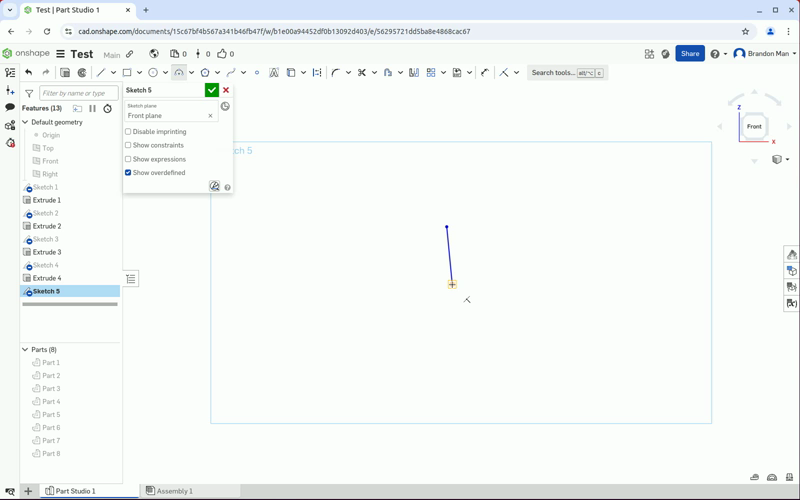
click(452, 284)
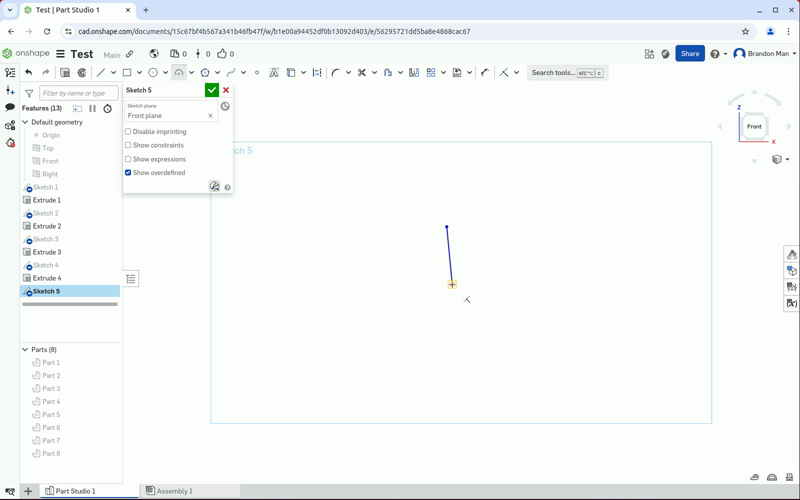
key_down(shift)
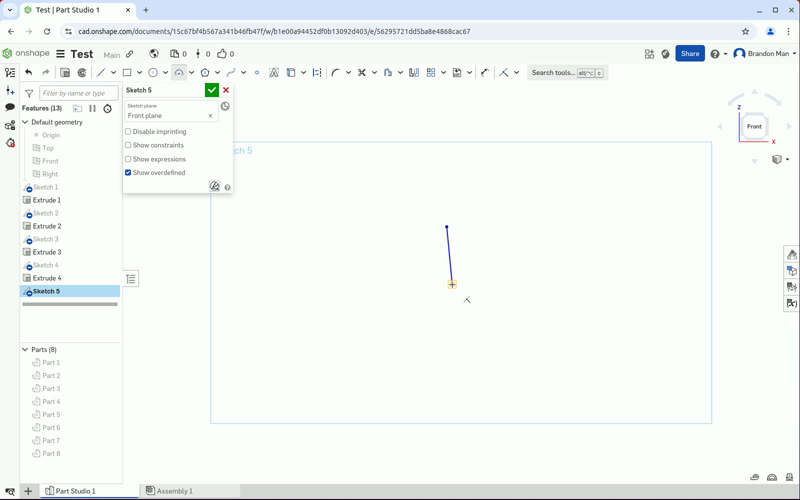
mouse_move(461, 291)
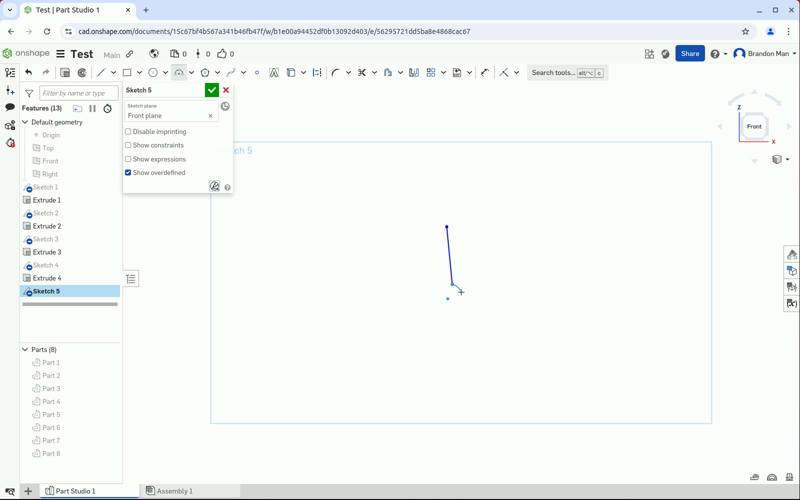
click(461, 291)
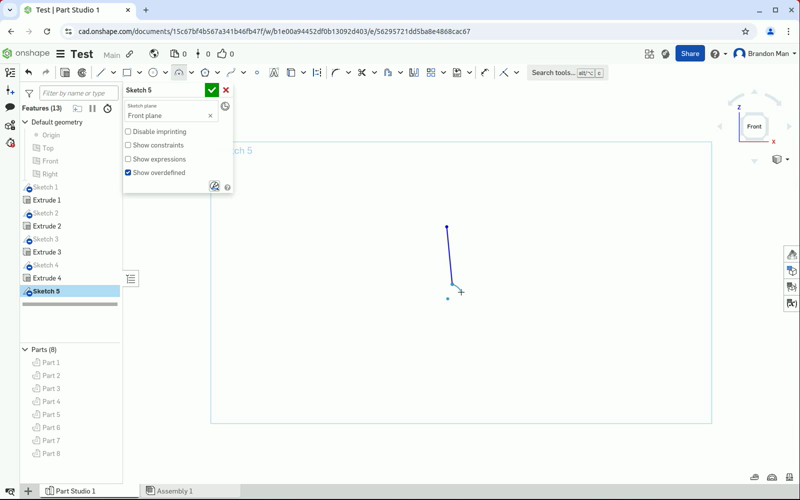
mouse_move(466, 276)
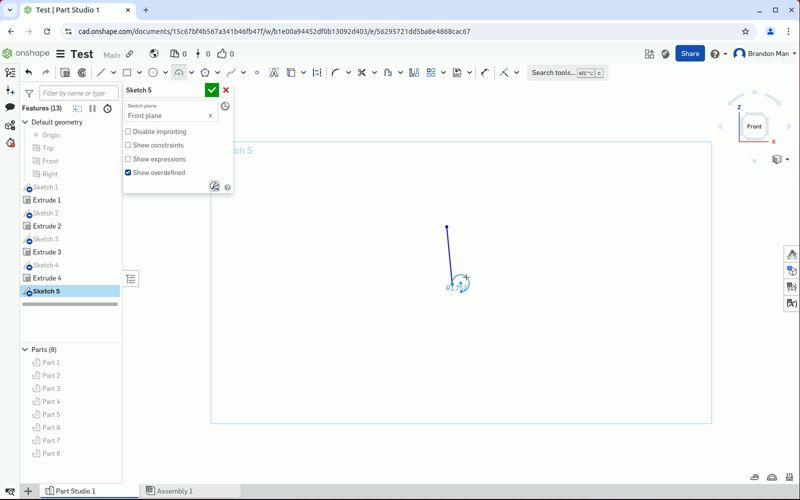
click(466, 276)
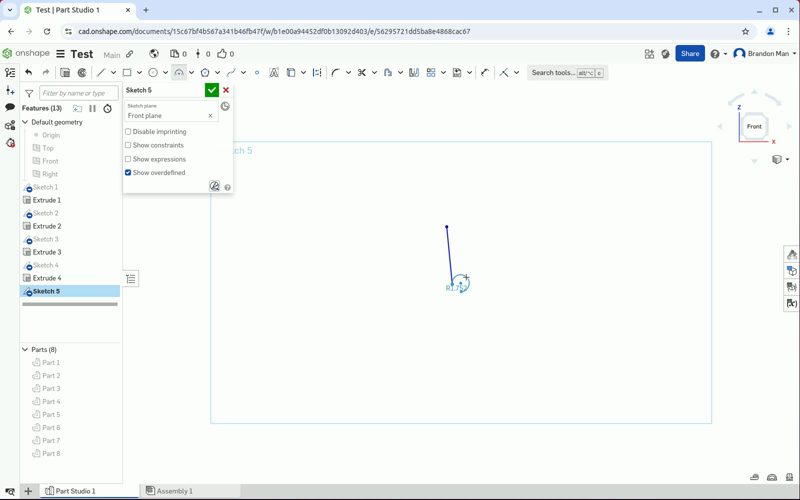
key_up(shift)
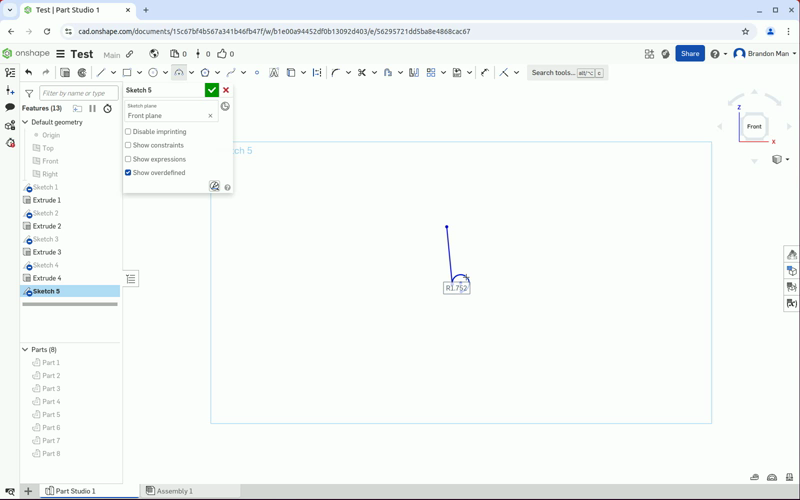
key(esc)
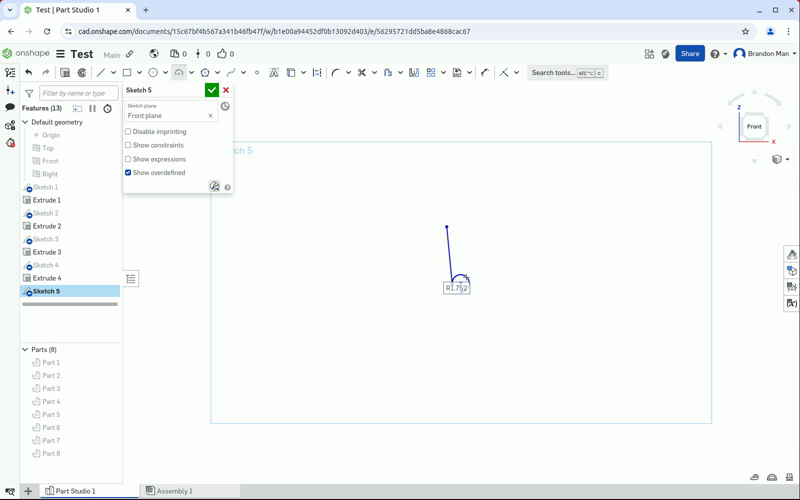
key(l)
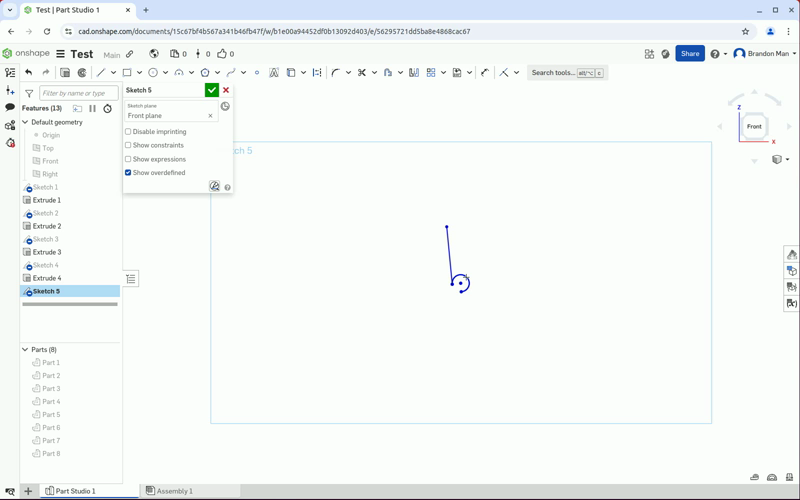
mouse_move(461, 291)
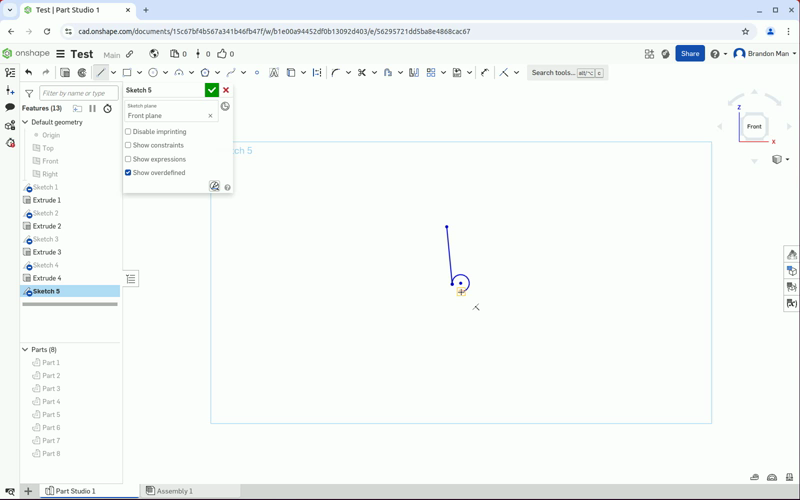
click(461, 291)
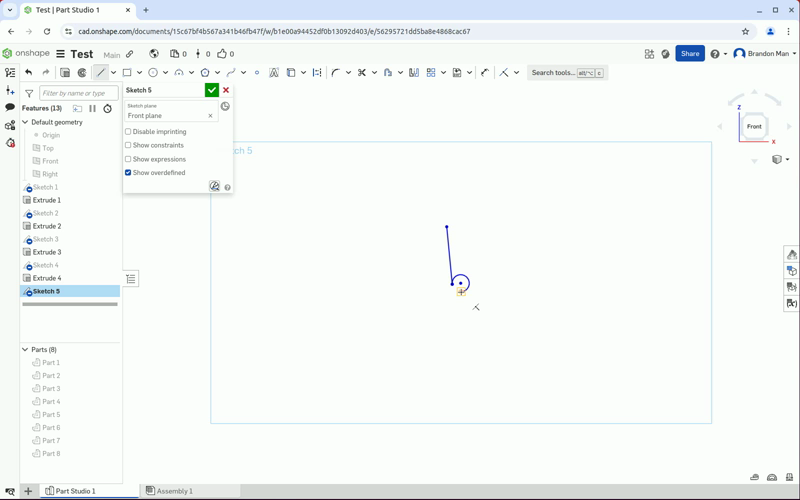
key_down(shift)
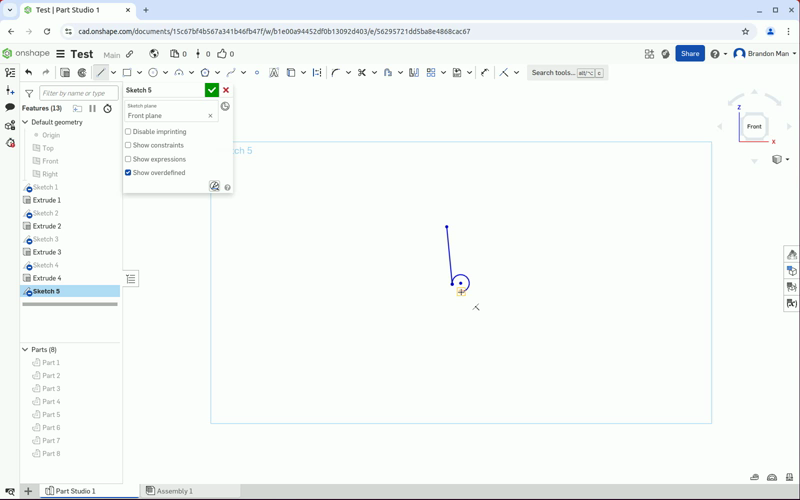
mouse_move(491, 291)
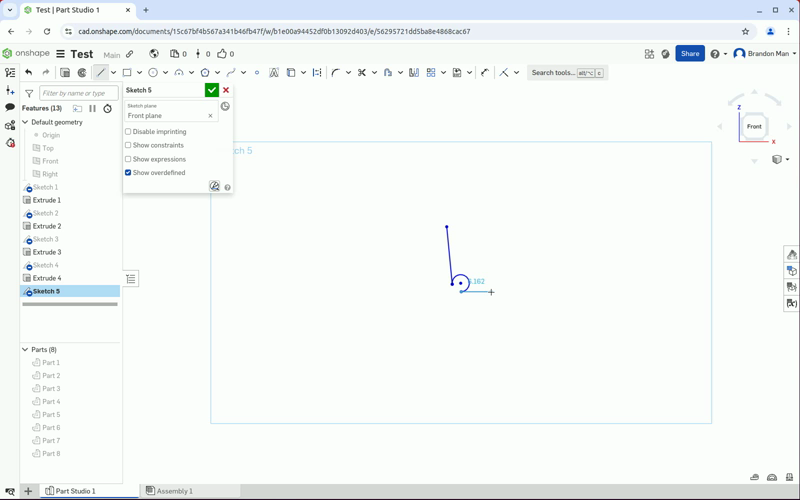
mouse_move(502, 290)
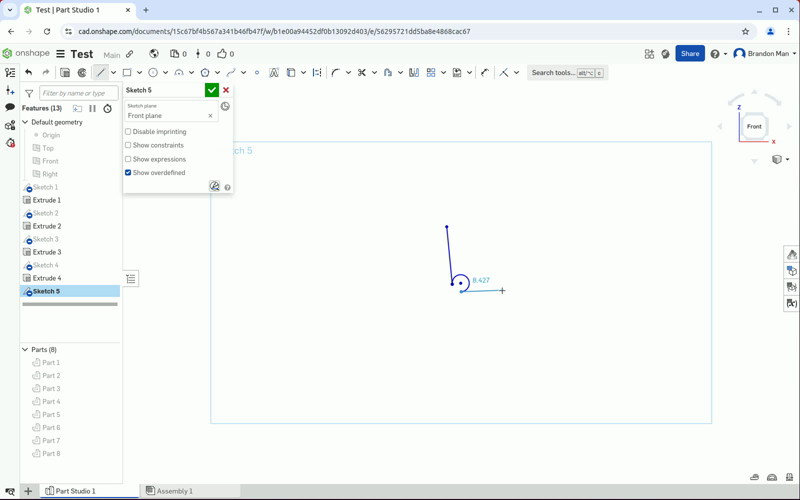
click(502, 290)
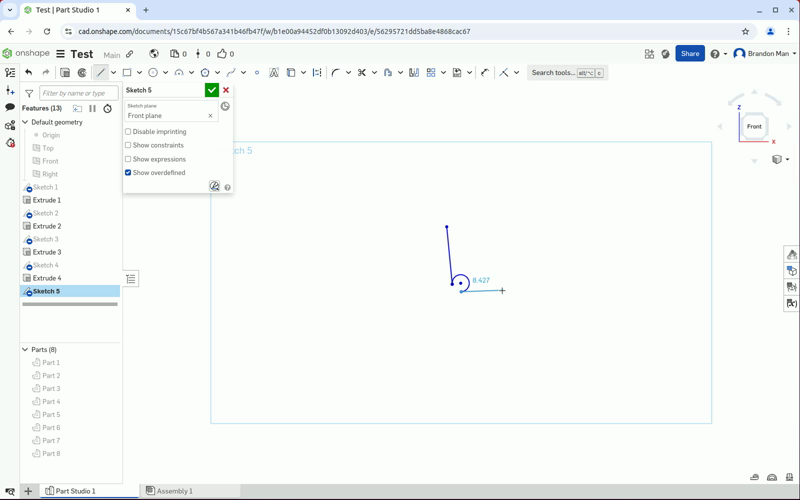
key_up(shift)
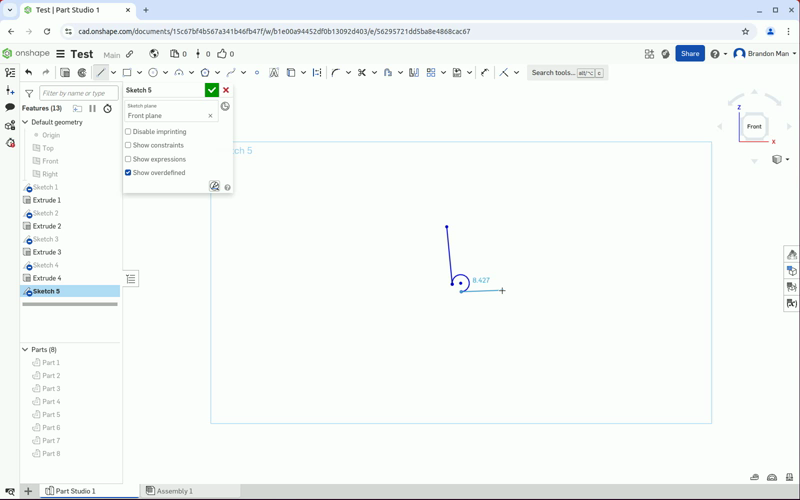
key(esc)
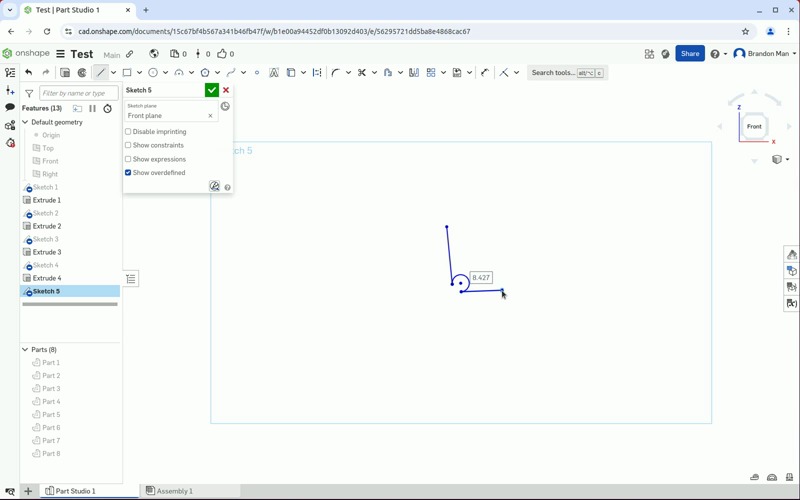
key(a)
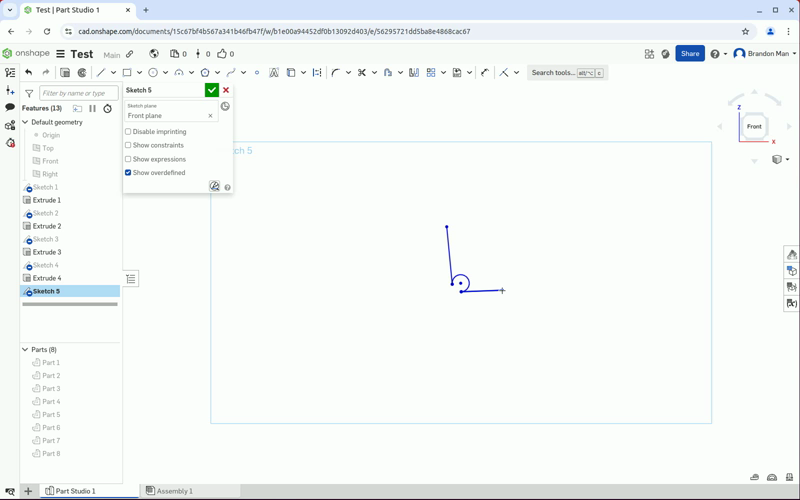
mouse_move(502, 290)
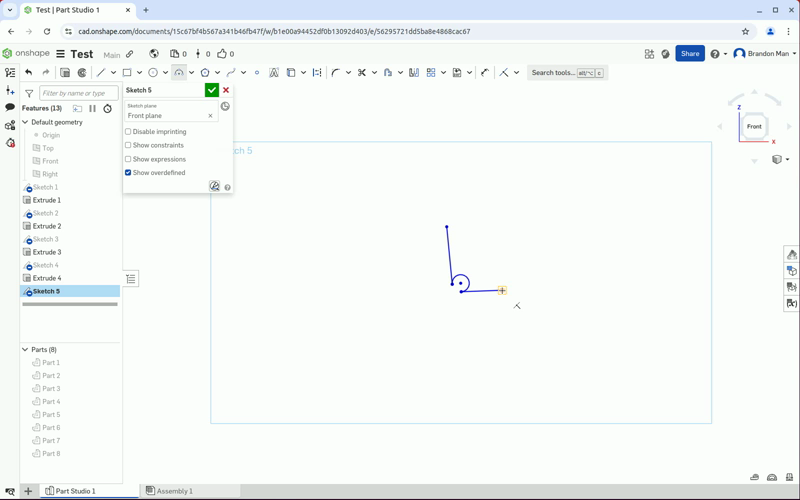
click(502, 290)
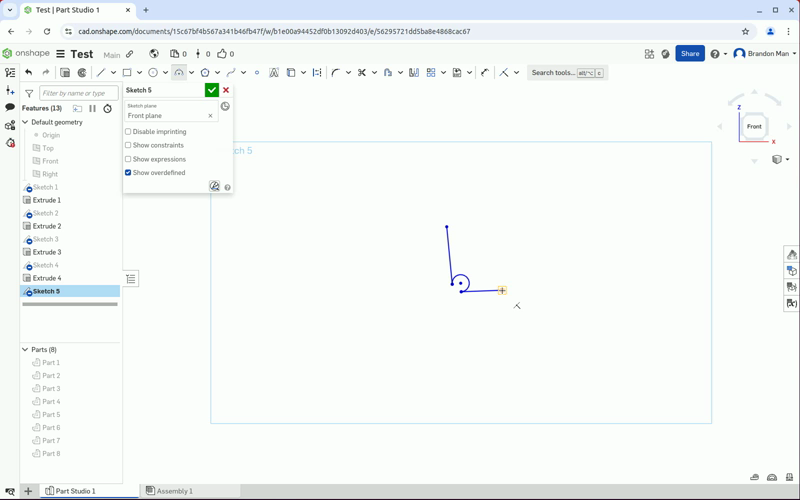
key_down(shift)
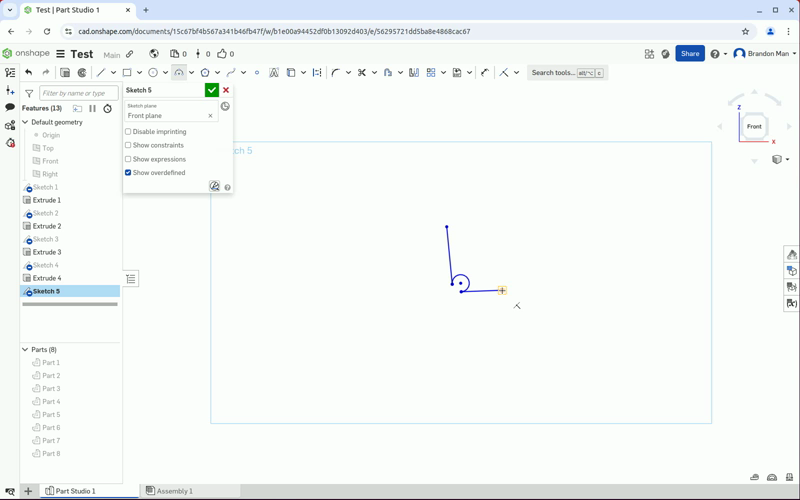
mouse_move(502, 276)
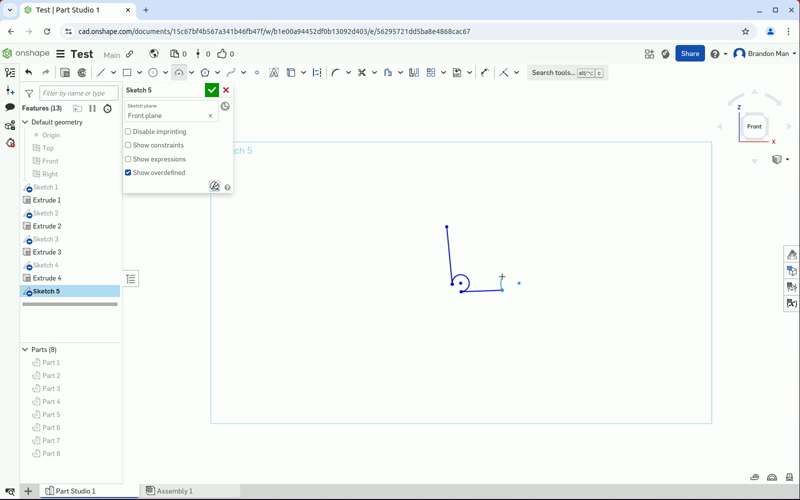
click(502, 276)
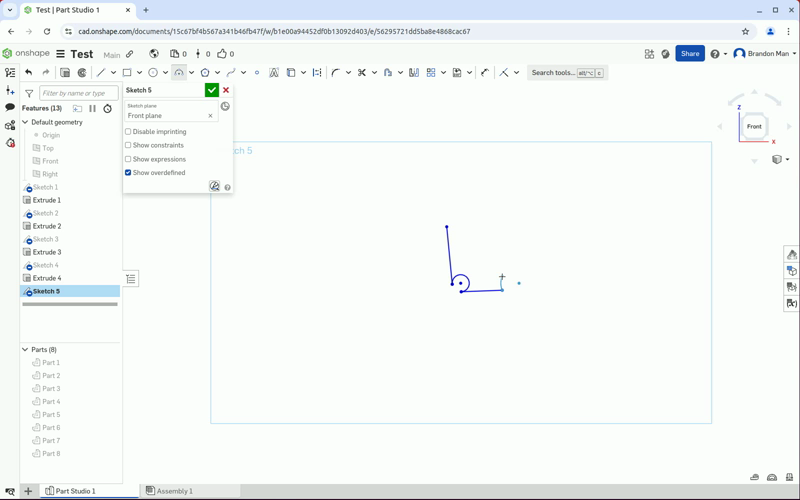
mouse_move(494, 282)
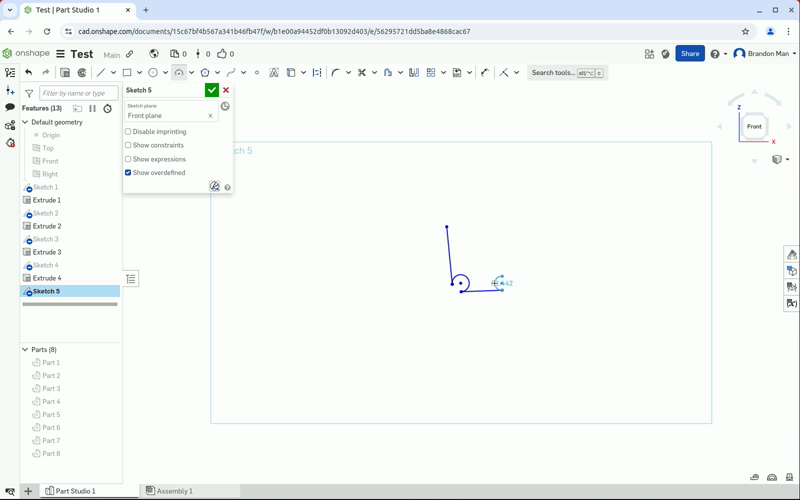
click(494, 282)
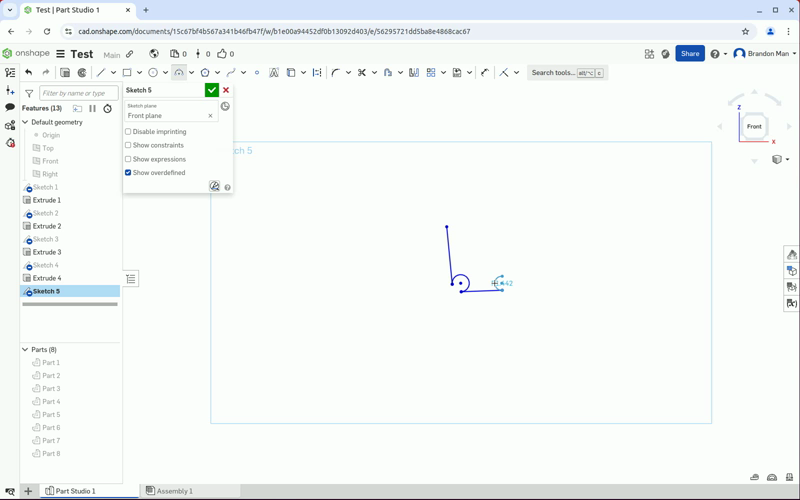
key_up(shift)
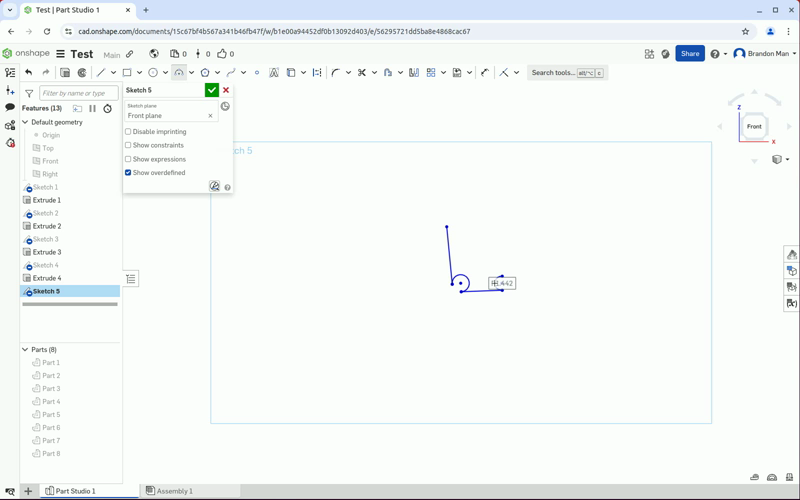
key(esc)
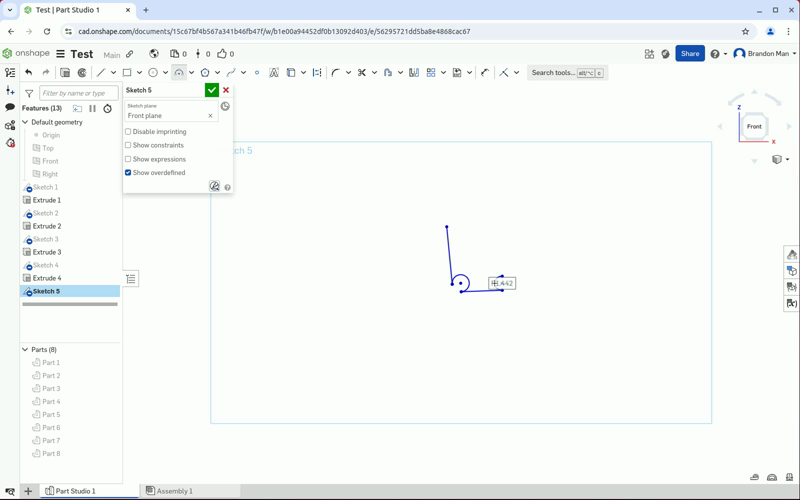
key(l)
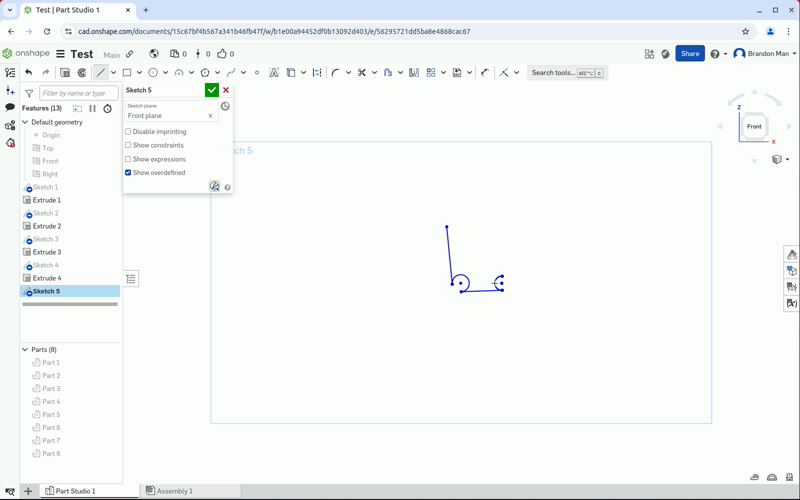
mouse_move(502, 276)
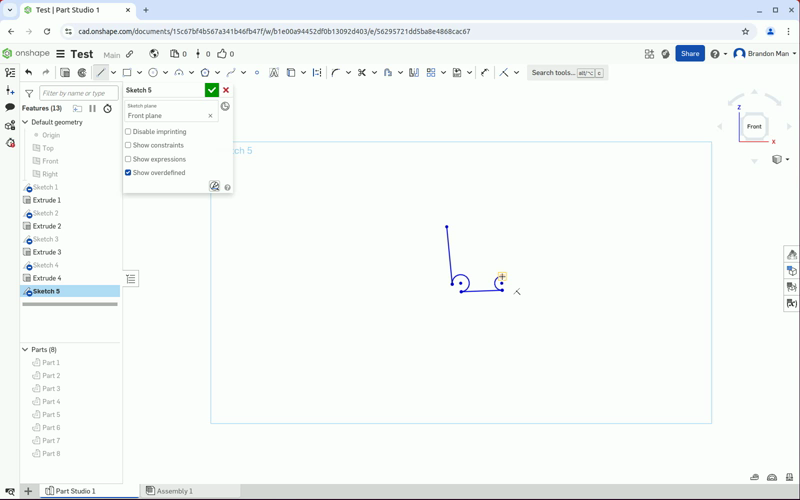
click(502, 276)
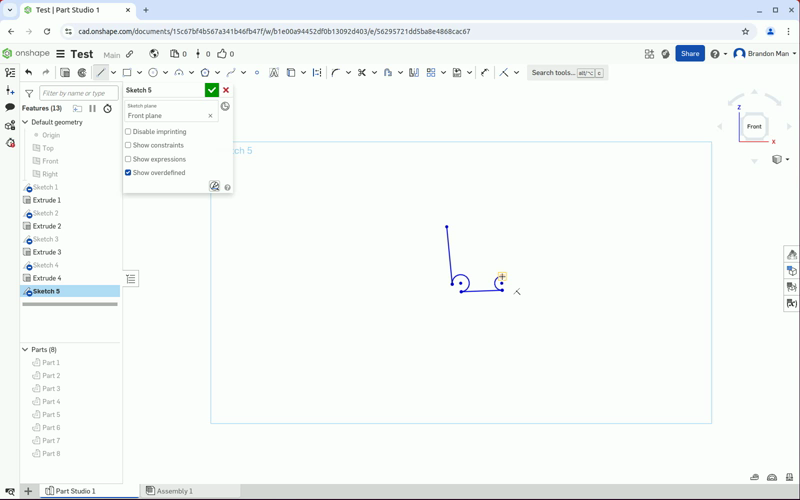
key_down(shift)
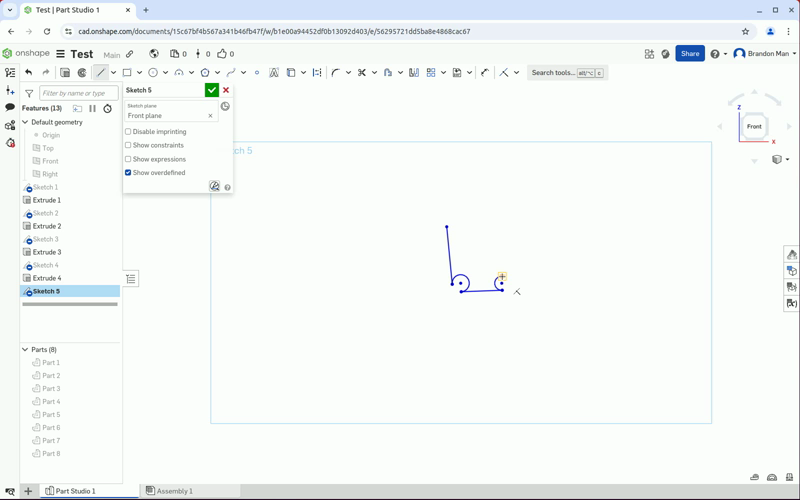
mouse_move(532, 276)
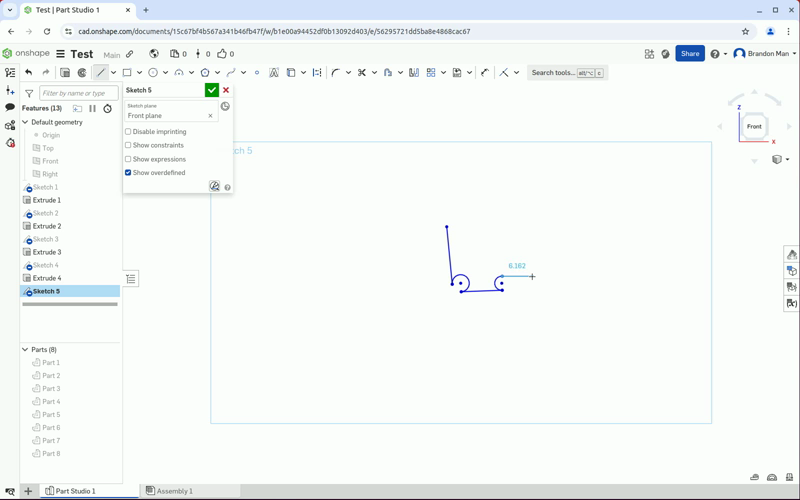
mouse_move(478, 275)
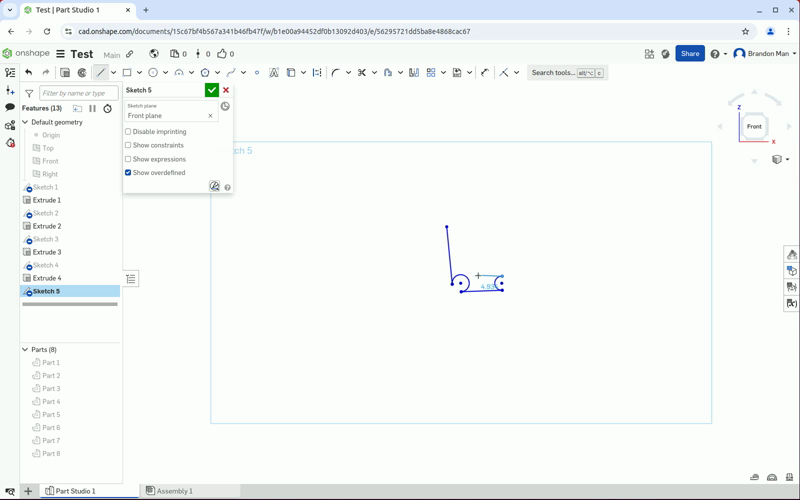
click(478, 275)
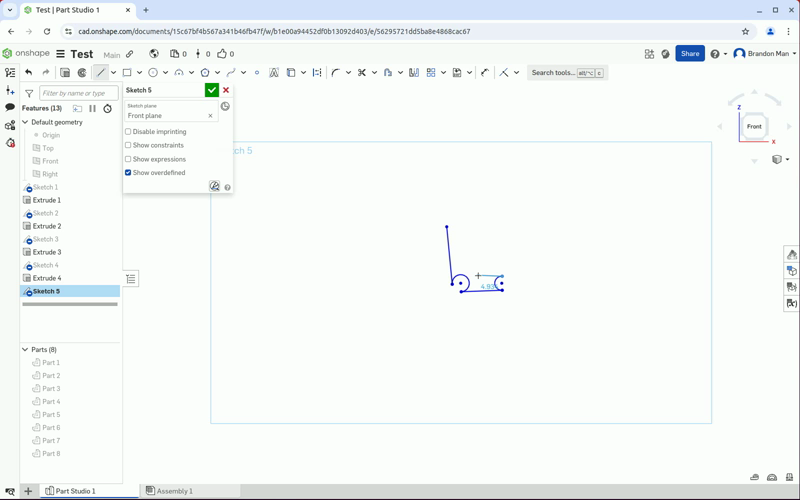
key_up(shift)
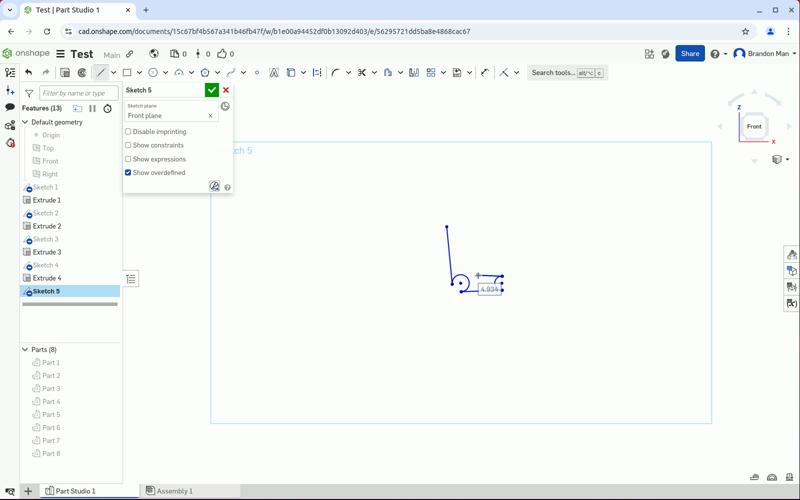
key(esc)
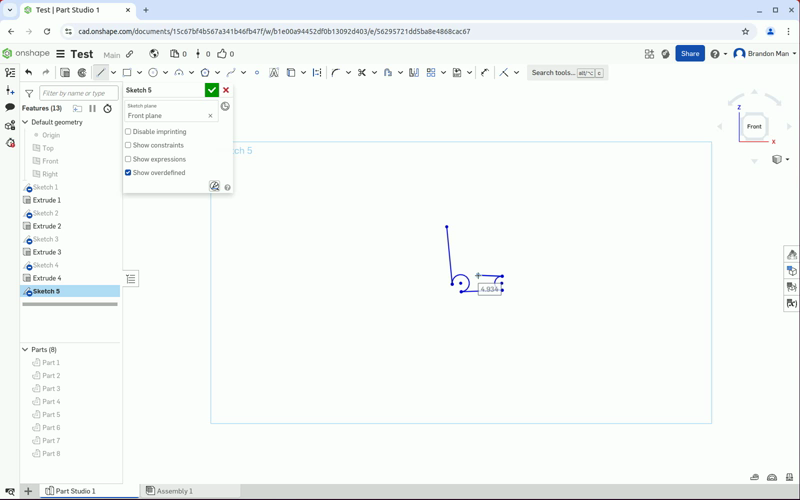
key(a)
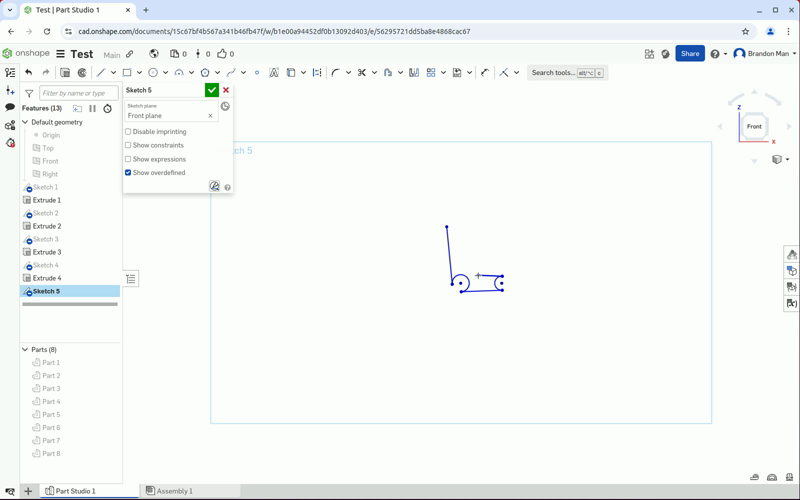
mouse_move(478, 275)
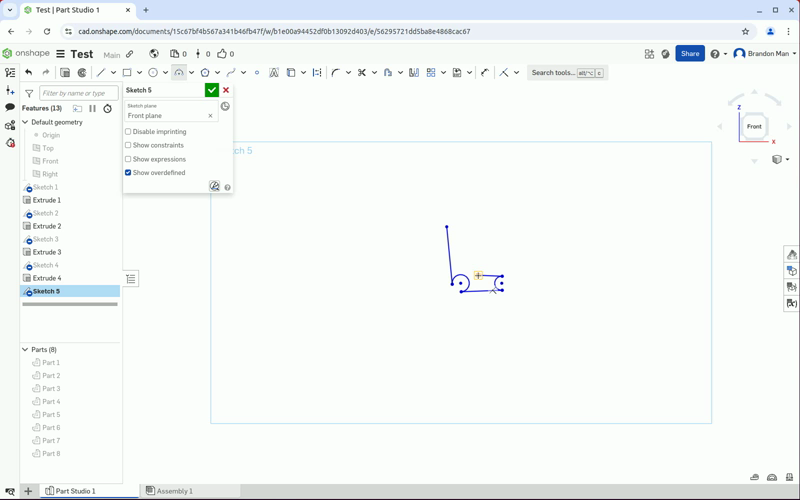
click(478, 275)
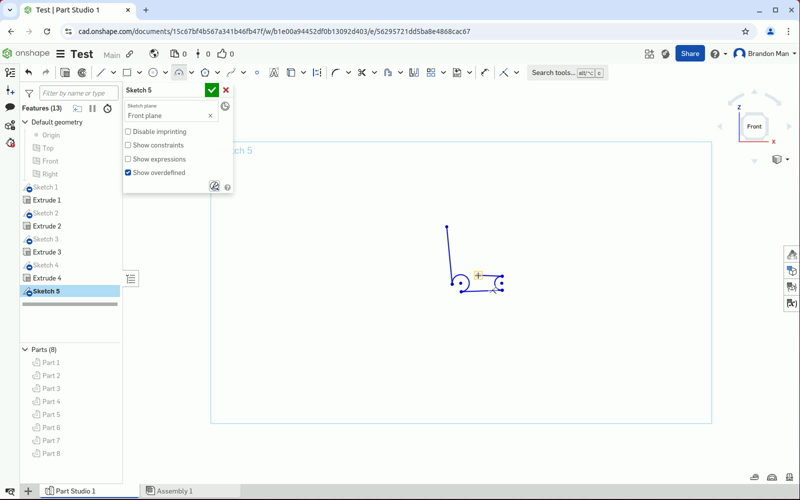
key_down(shift)
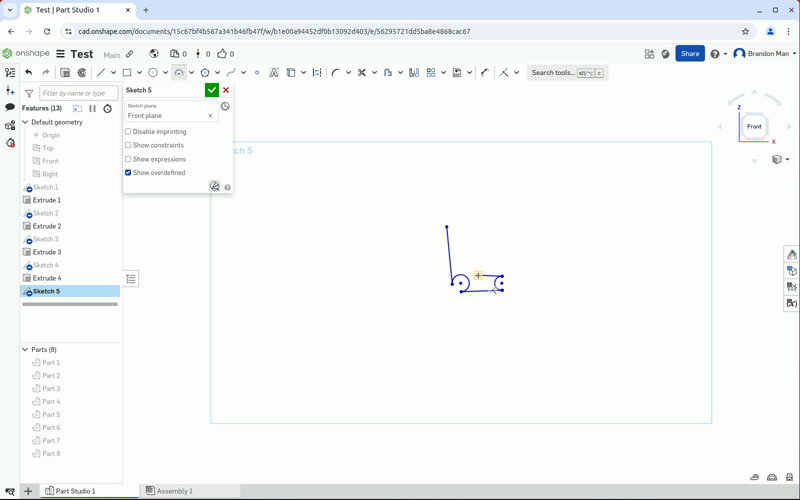
mouse_move(471, 267)
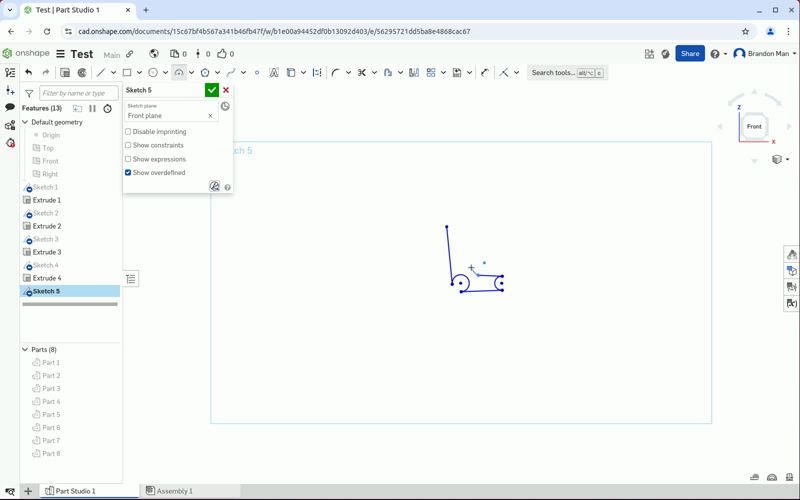
click(471, 267)
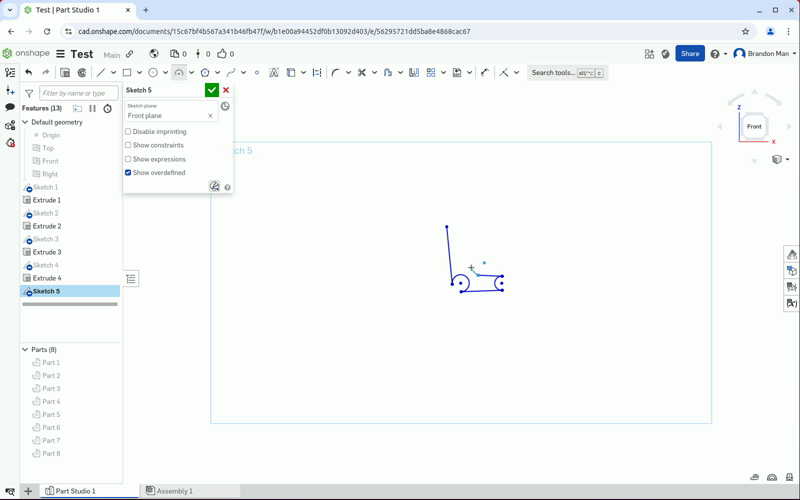
mouse_move(472, 272)
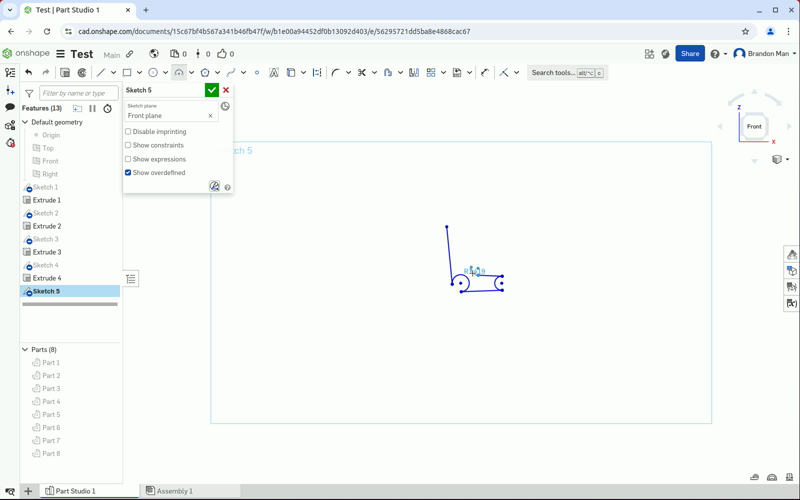
click(472, 272)
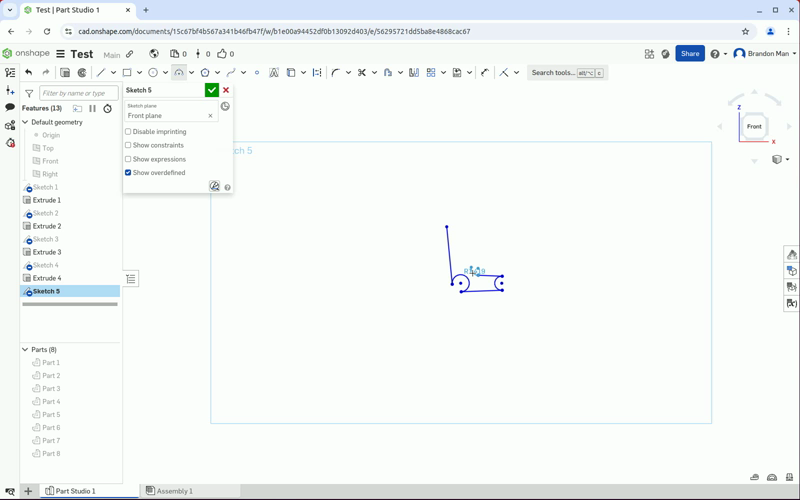
key_up(shift)
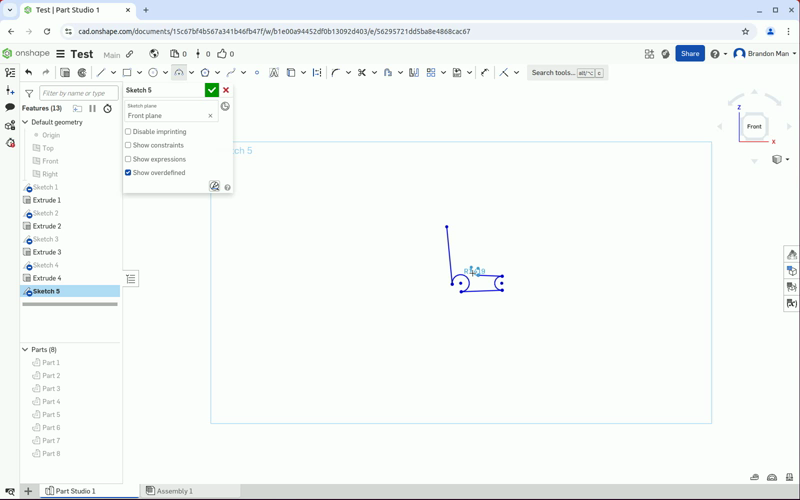
key(esc)
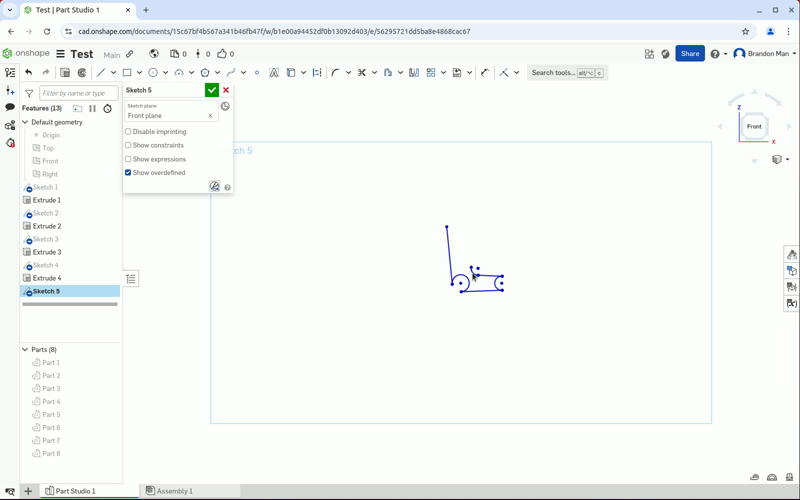
key(l)
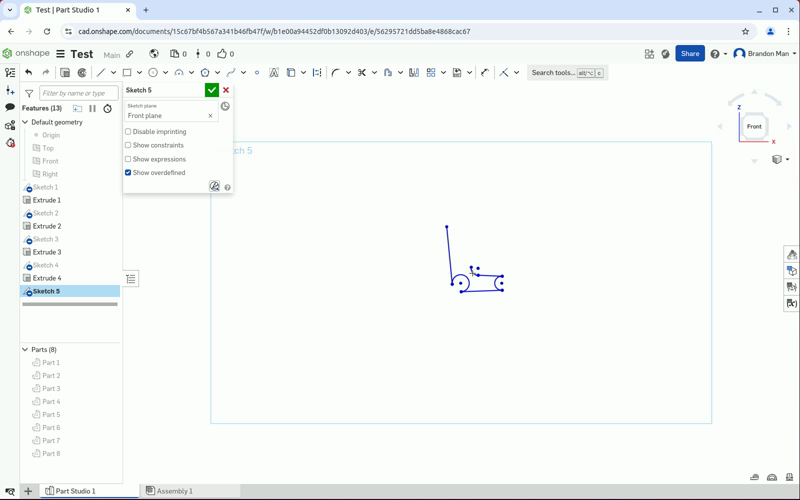
mouse_move(471, 267)
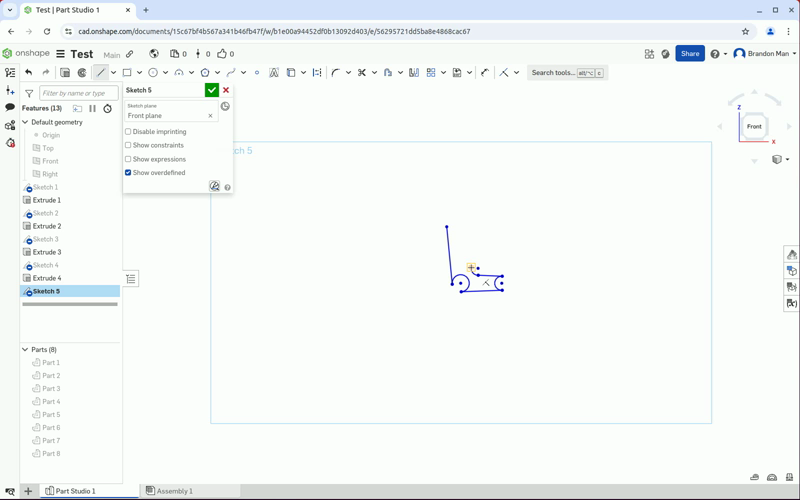
click(471, 267)
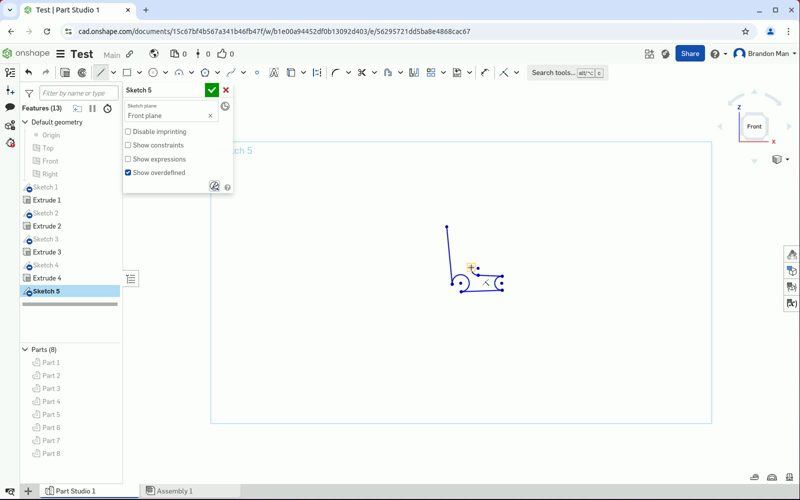
key_down(shift)
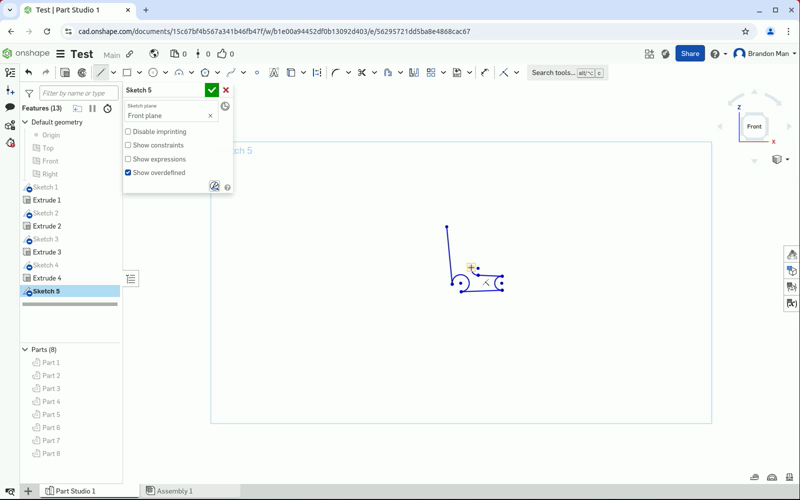
mouse_move(501, 267)
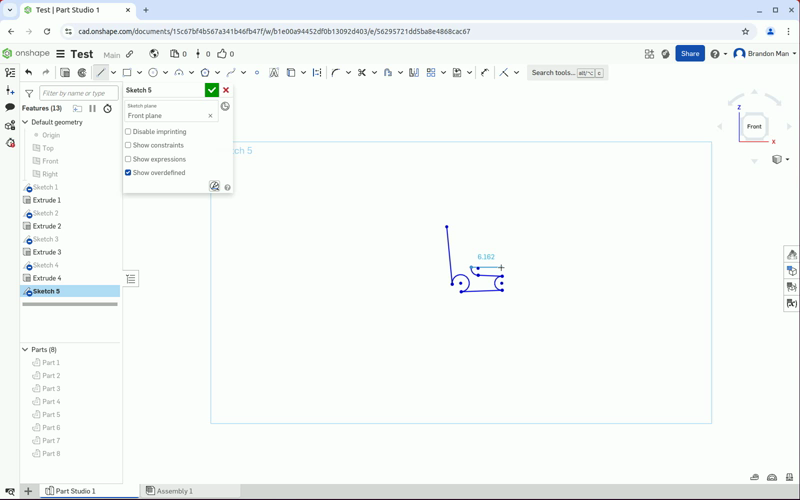
mouse_move(475, 226)
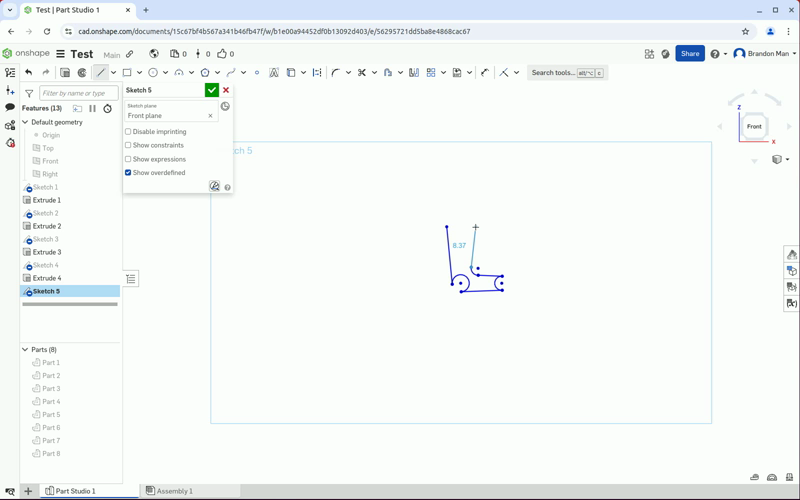
click(475, 226)
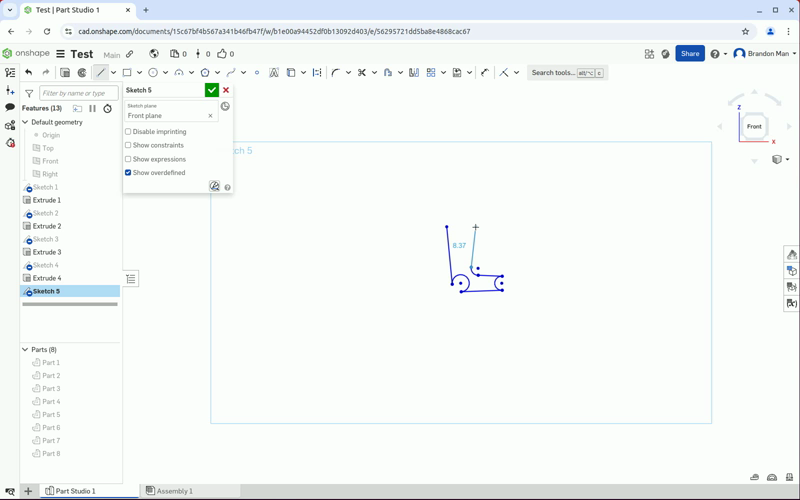
key_up(shift)
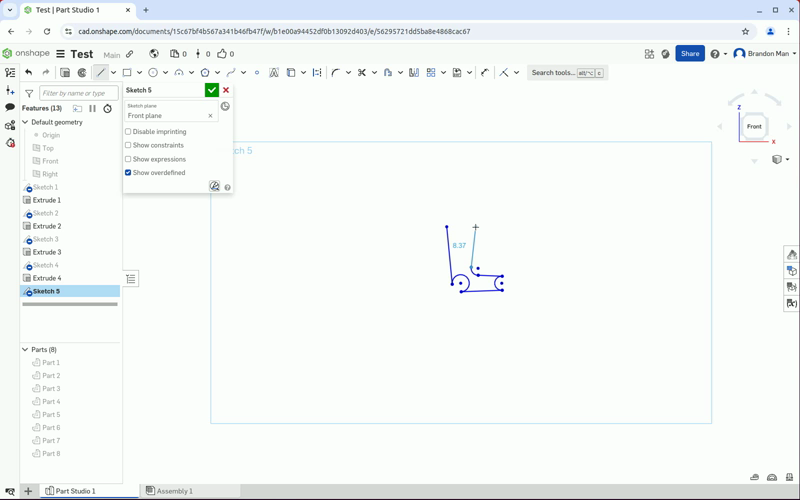
key(esc)
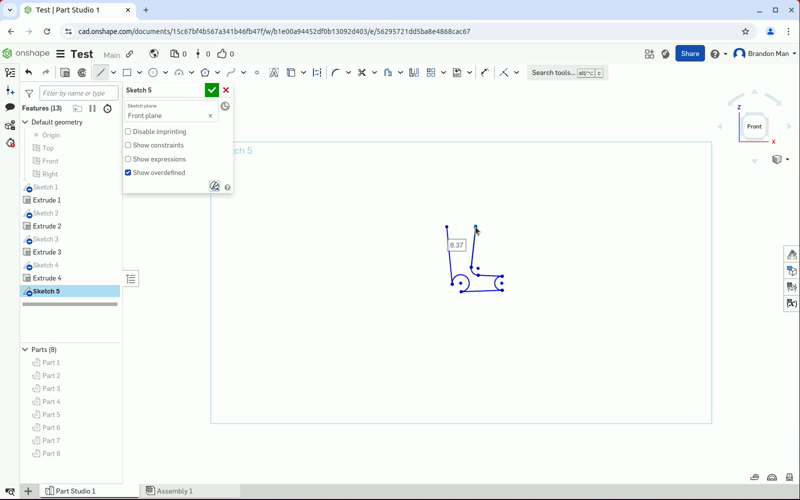
key(a)
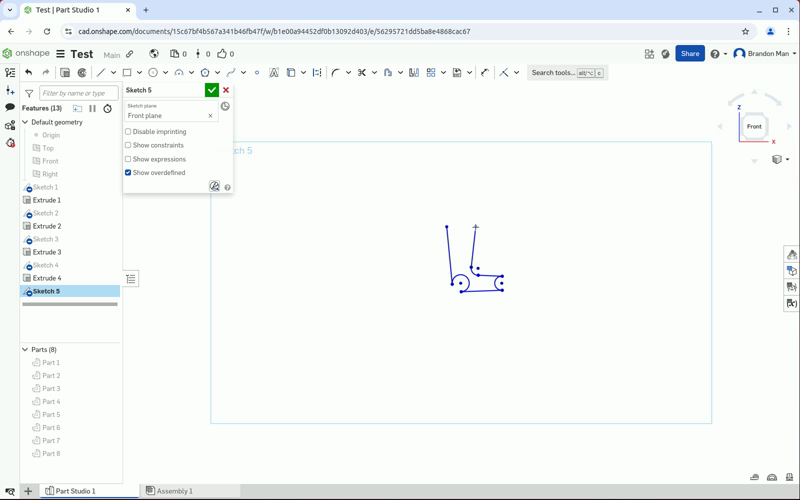
mouse_move(475, 226)
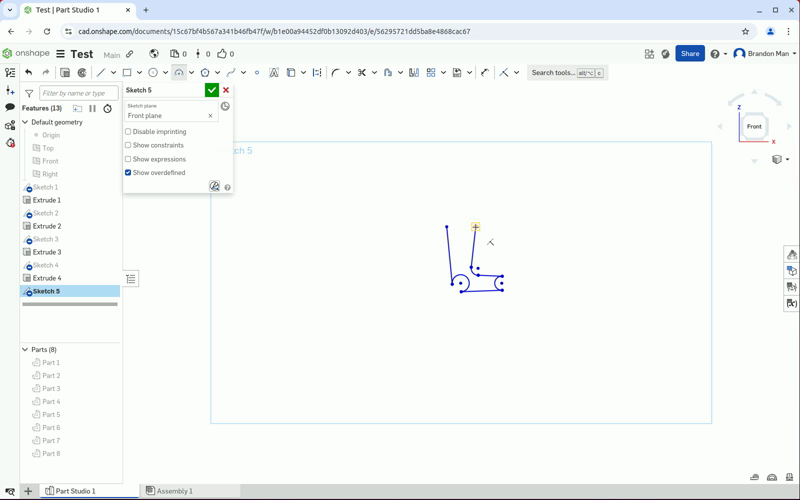
click(475, 226)
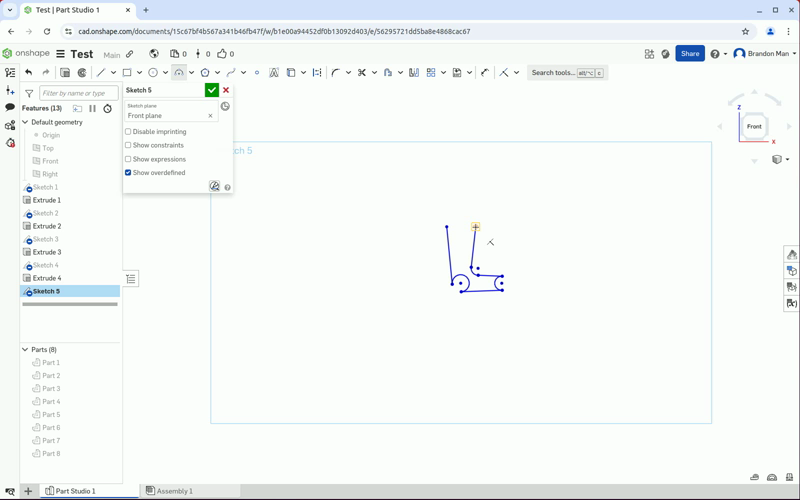
mouse_move(446, 226)
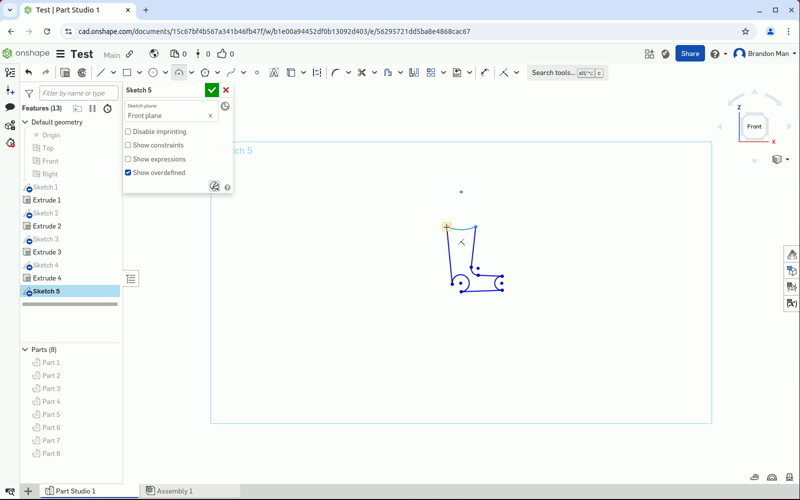
click(446, 226)
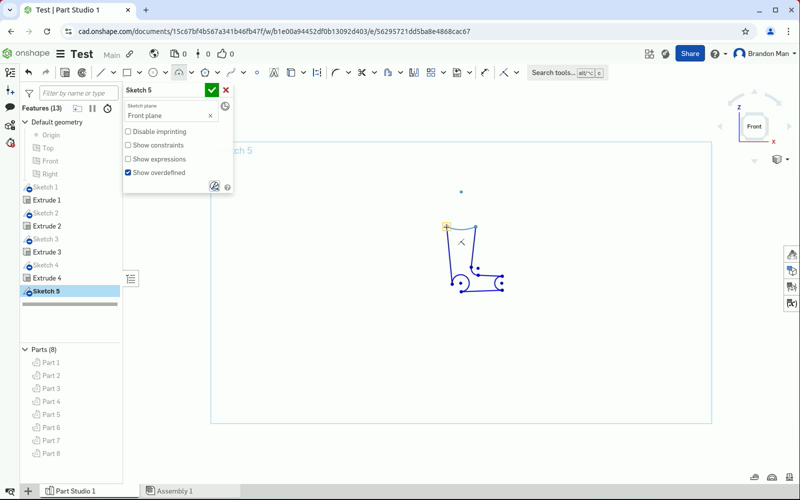
key_down(shift)
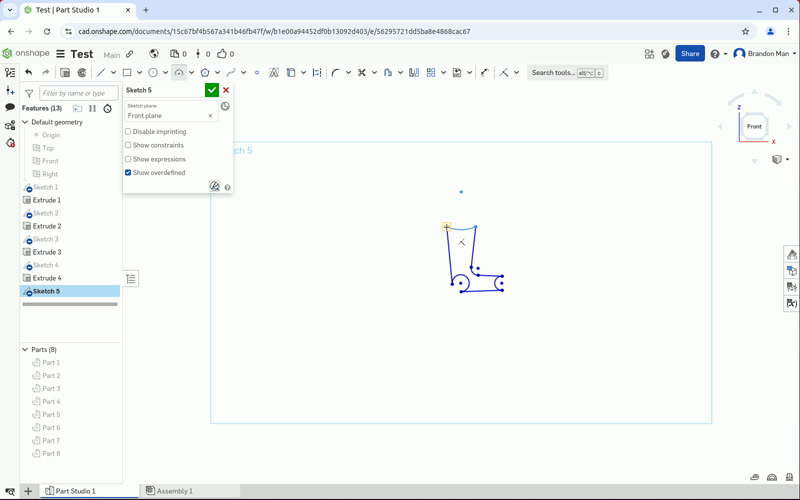
mouse_move(461, 239)
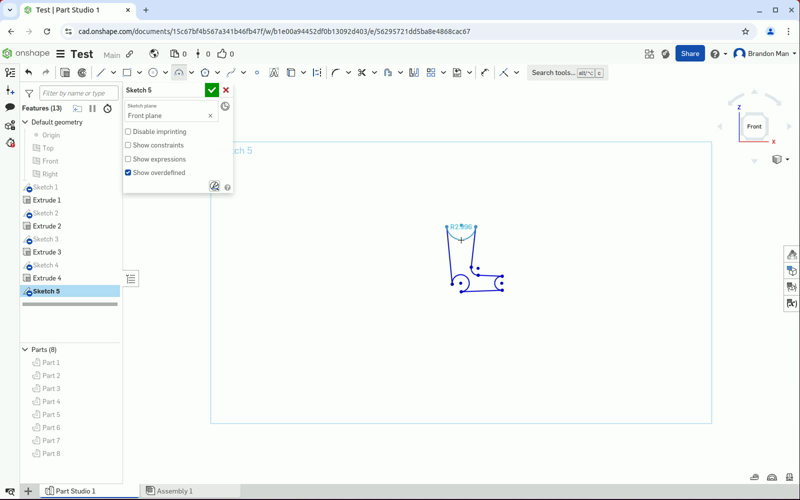
click(461, 239)
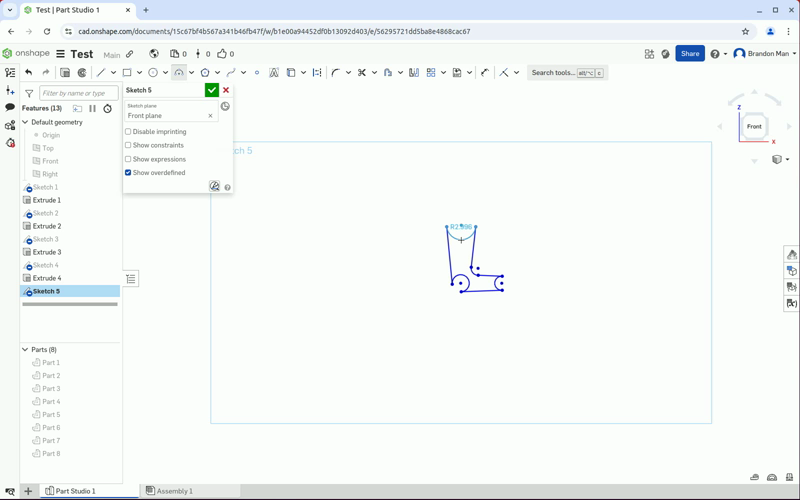
key_up(shift)
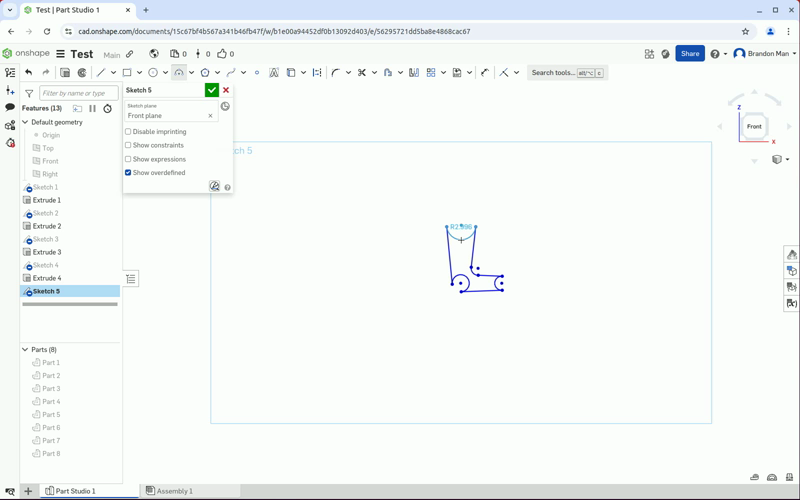
key(esc)
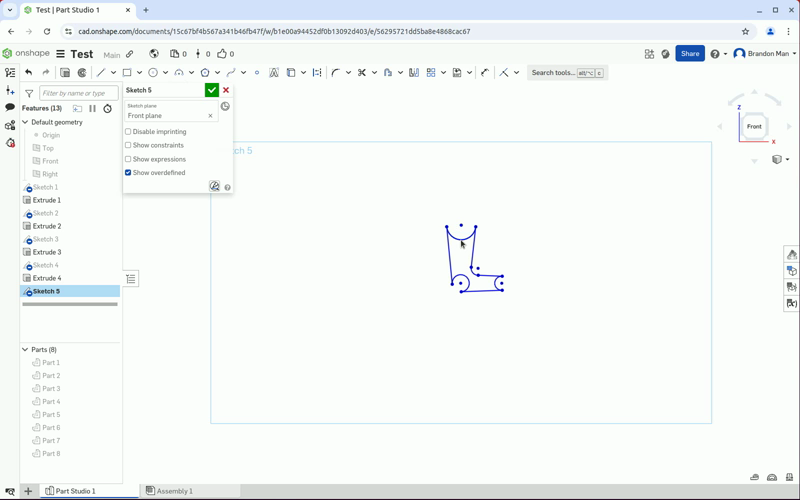
mouse_move(490, 284)
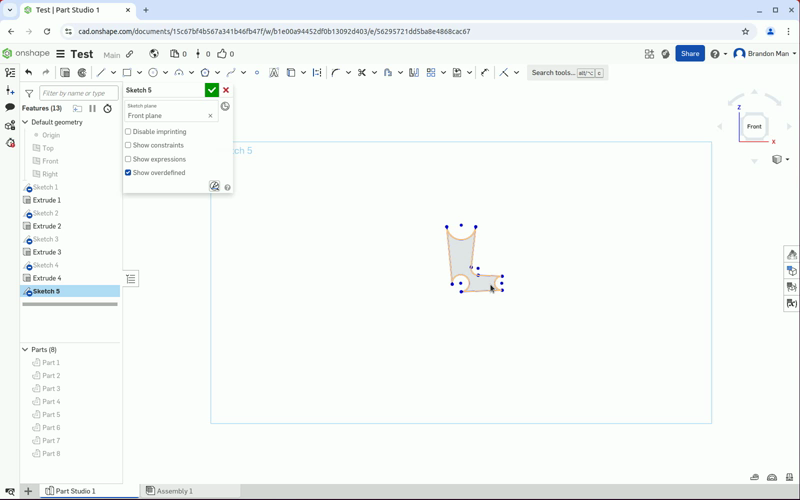
scroll(6)
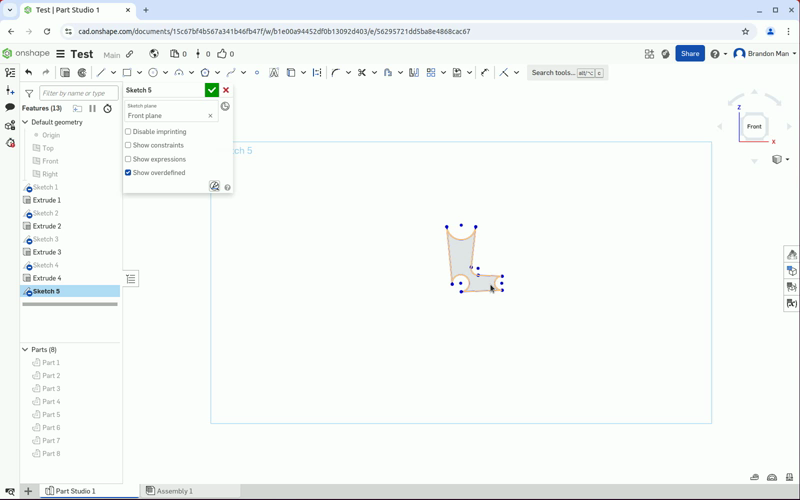
scroll(6)
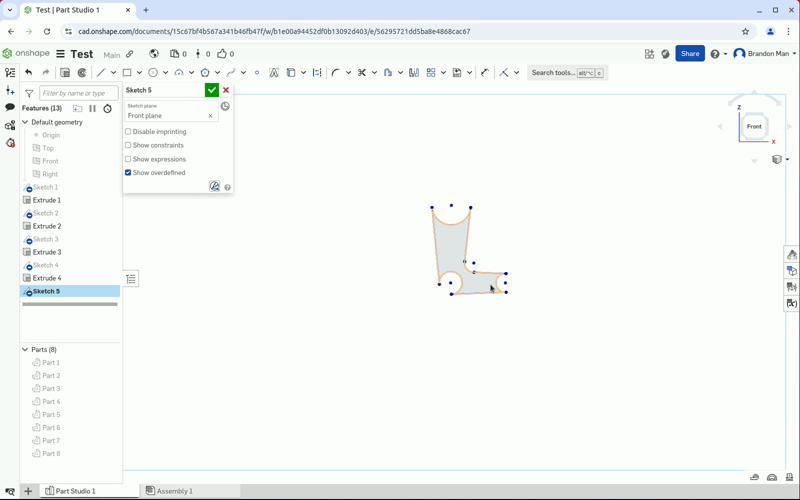
scroll(6)
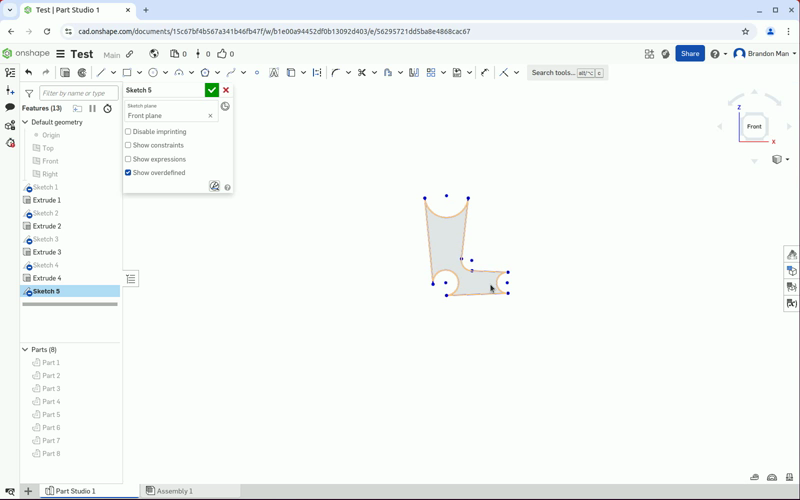
scroll(6)
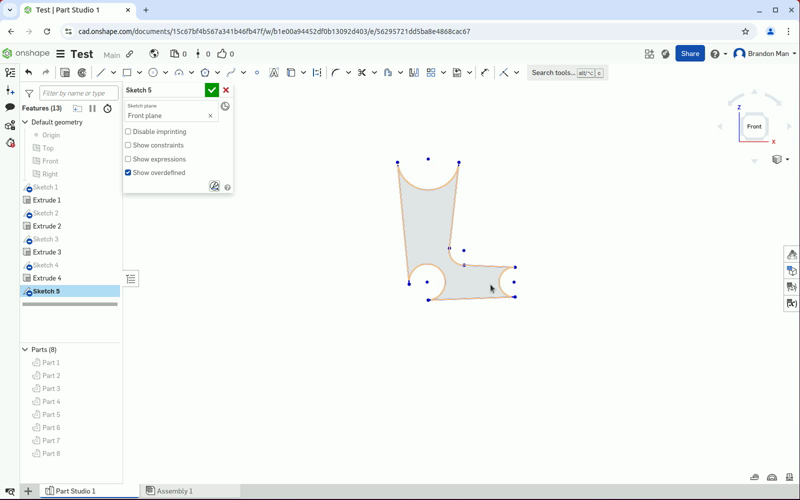
scroll(6)
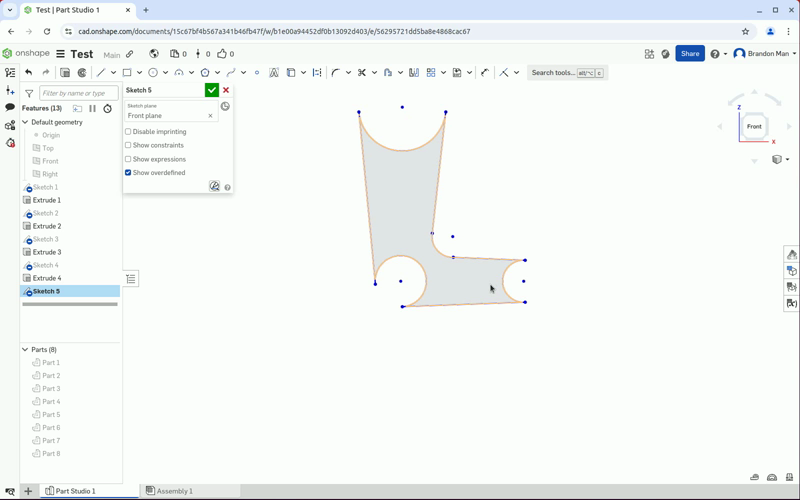
scroll(6)
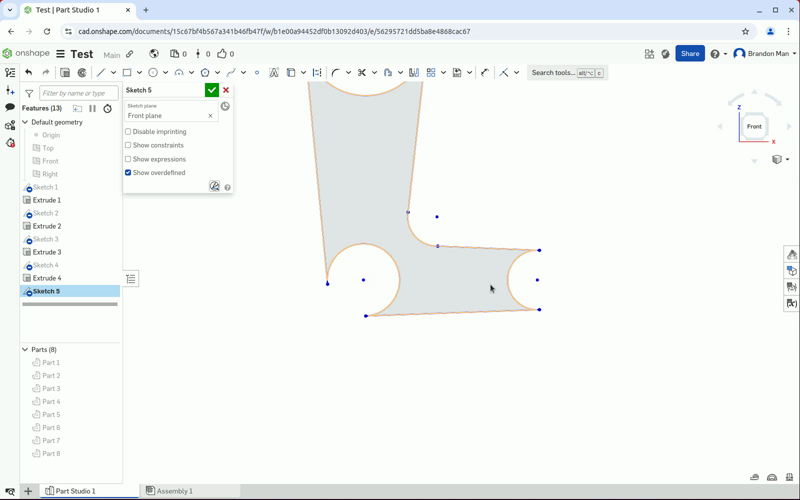
scroll(6)
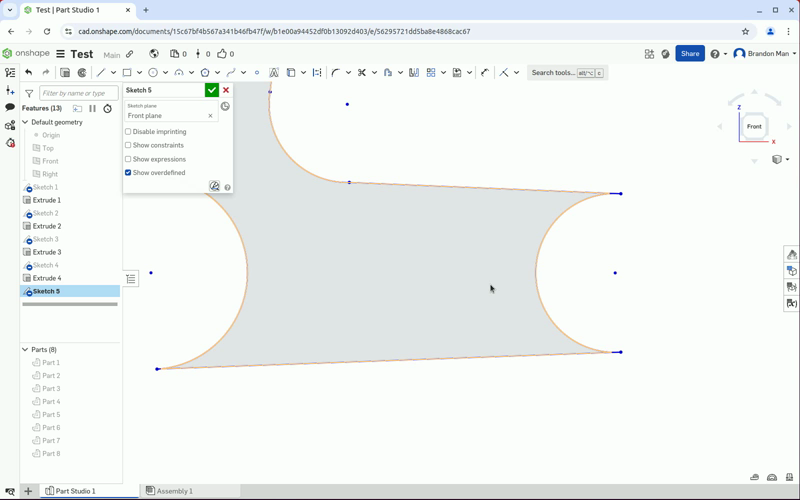
click(490, 284)
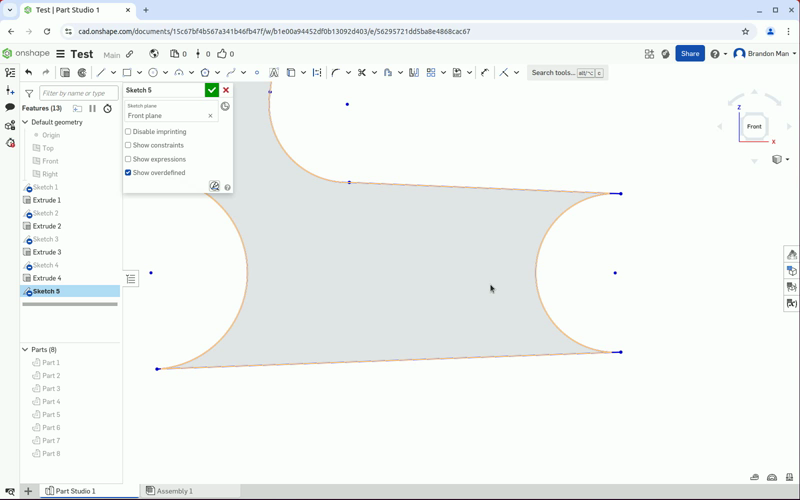
scroll(-6)
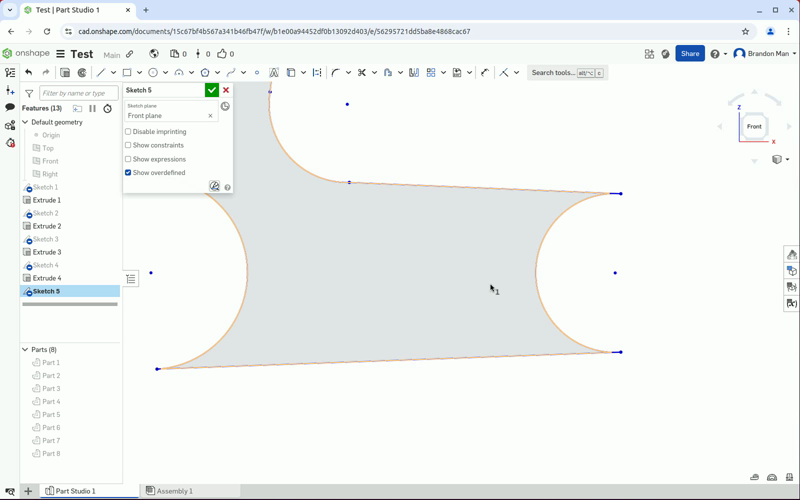
scroll(-6)
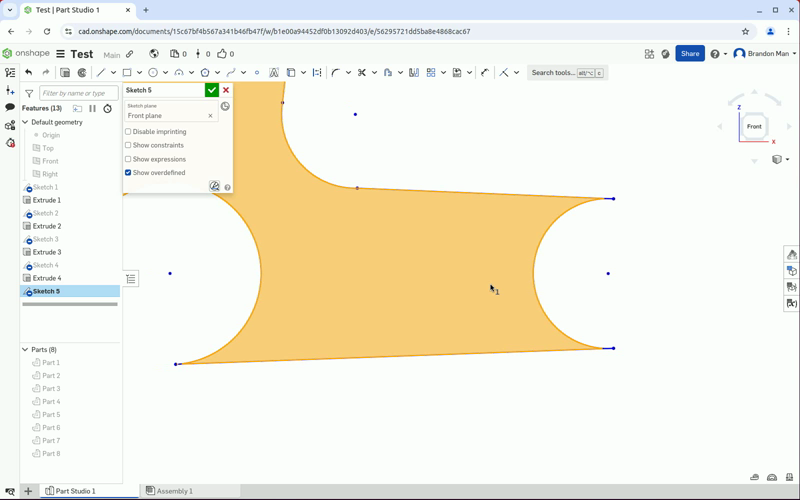
scroll(-6)
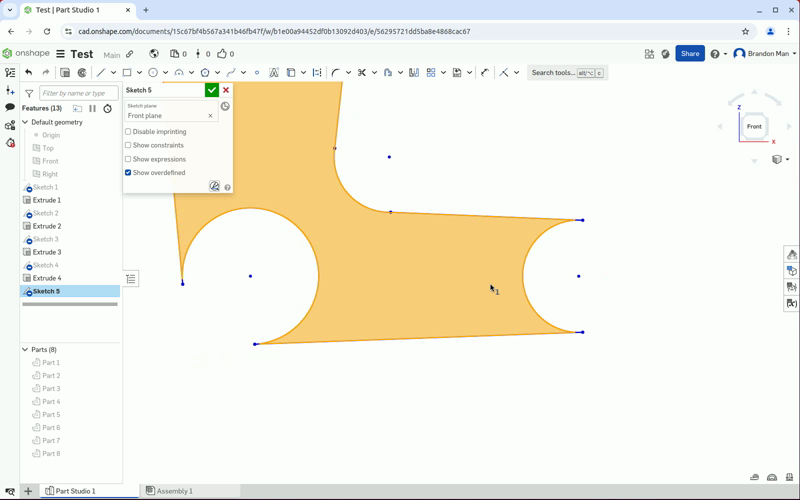
scroll(-6)
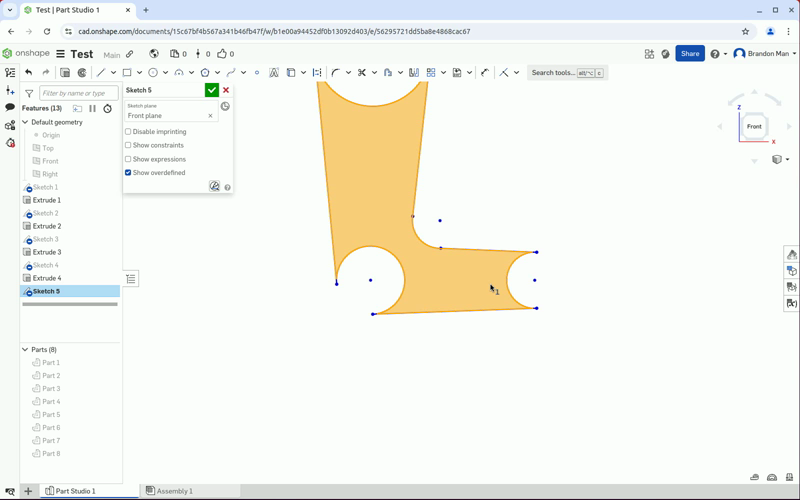
scroll(-6)
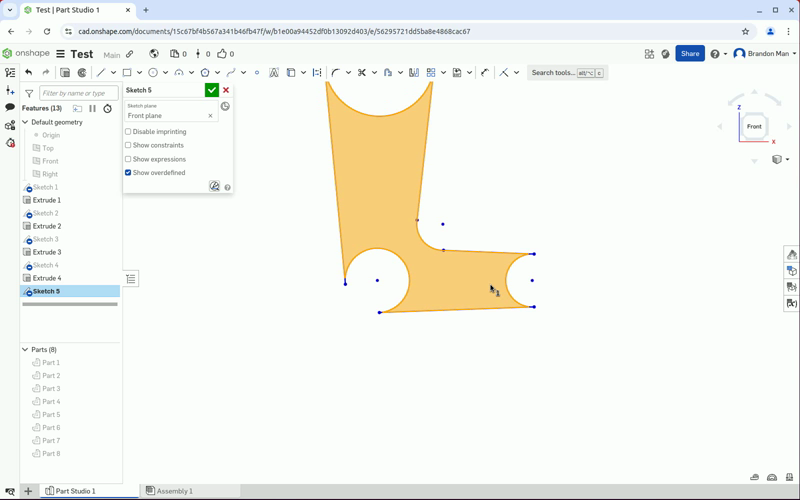
scroll(-6)
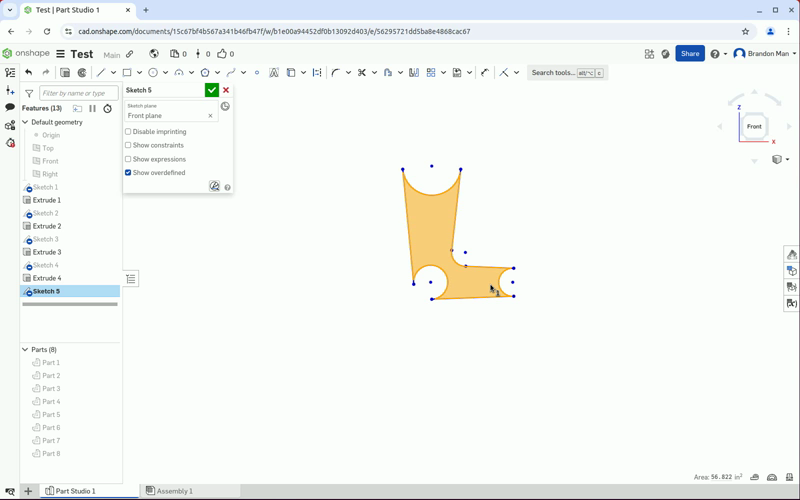
scroll(-6)
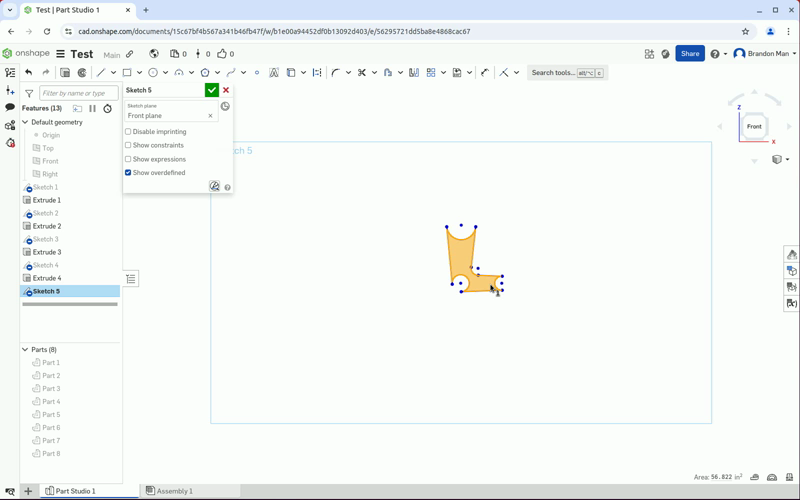
mouse_move(73, 352)
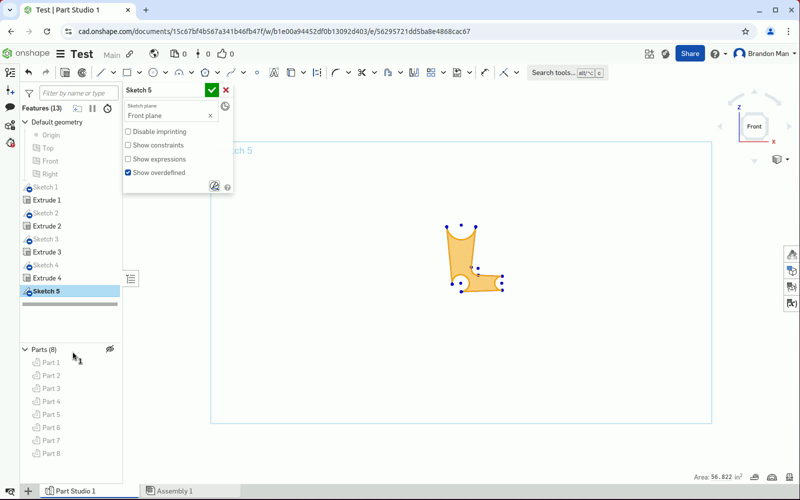
key(shift+y)
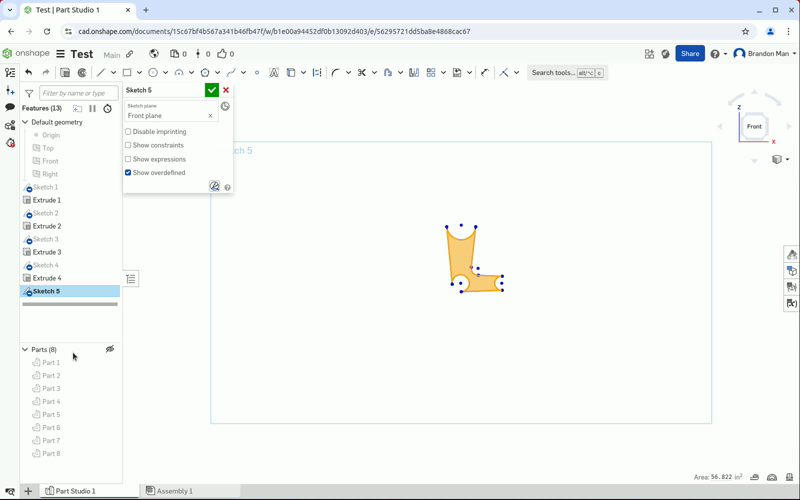
key(shift+e)
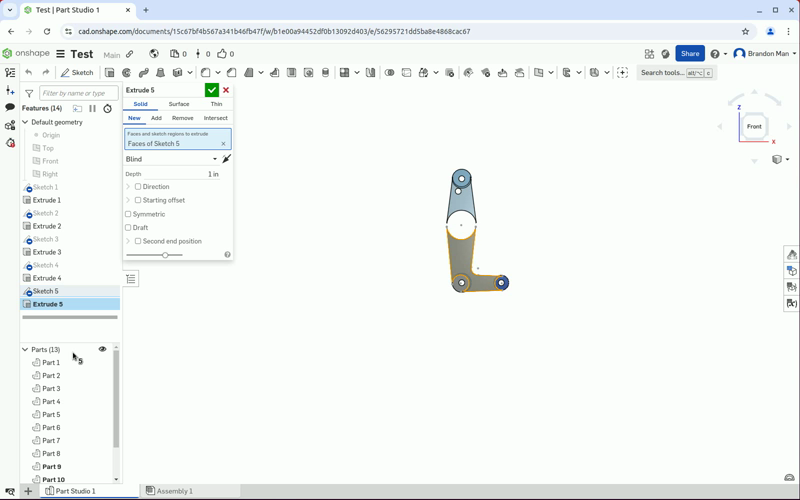
mouse_move(143, 106)
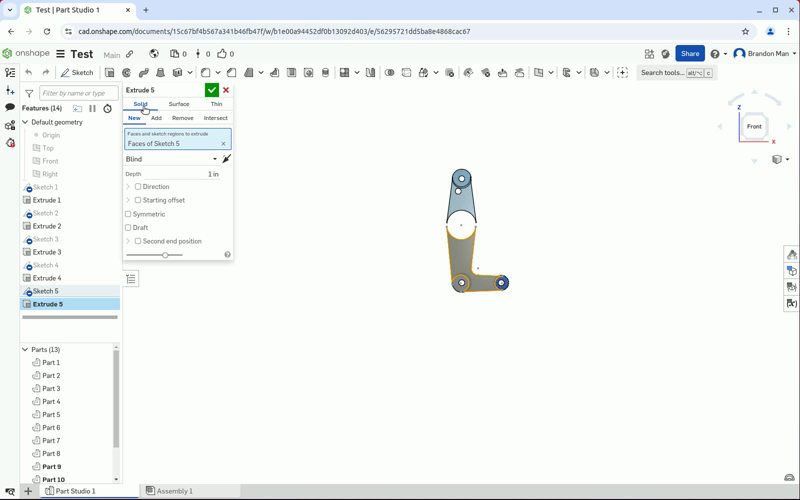
click(143, 106)
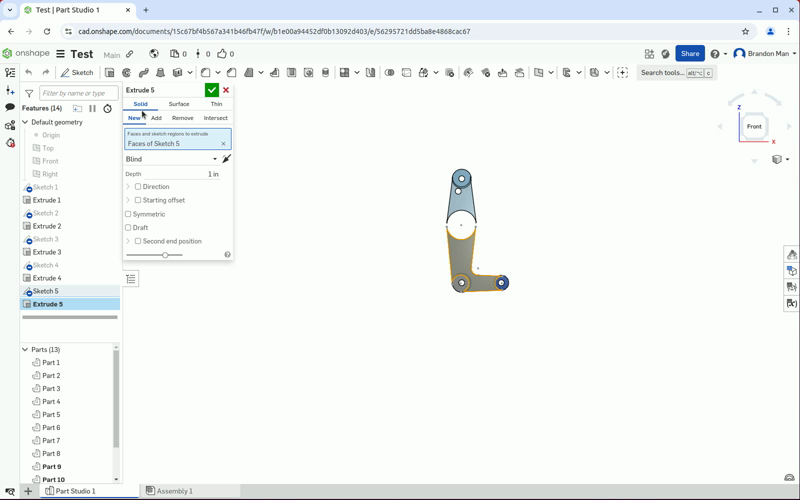
mouse_move(137, 120)
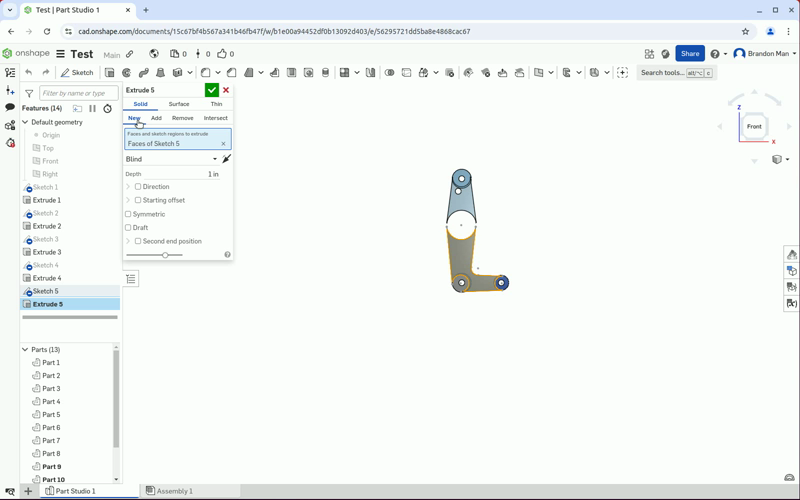
click(137, 120)
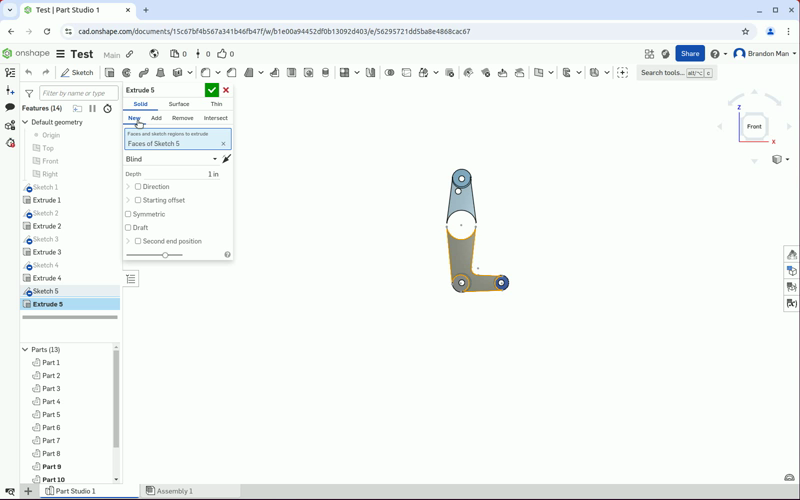
key(tab, 4)
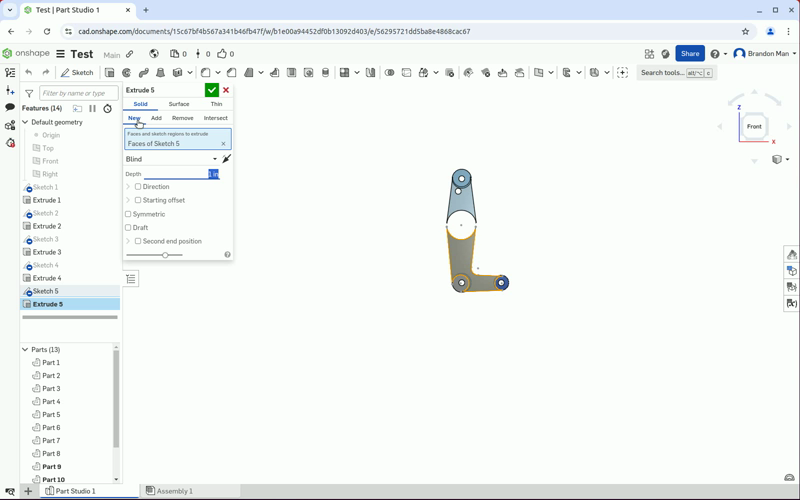
text(0.481)
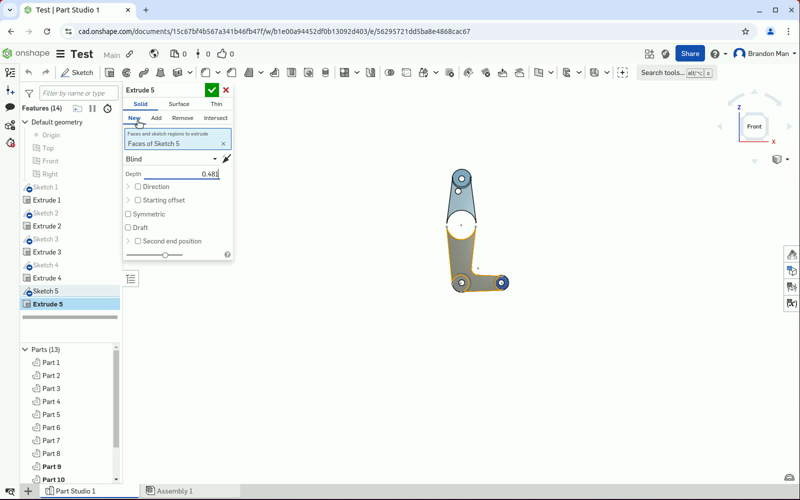
key(enter)
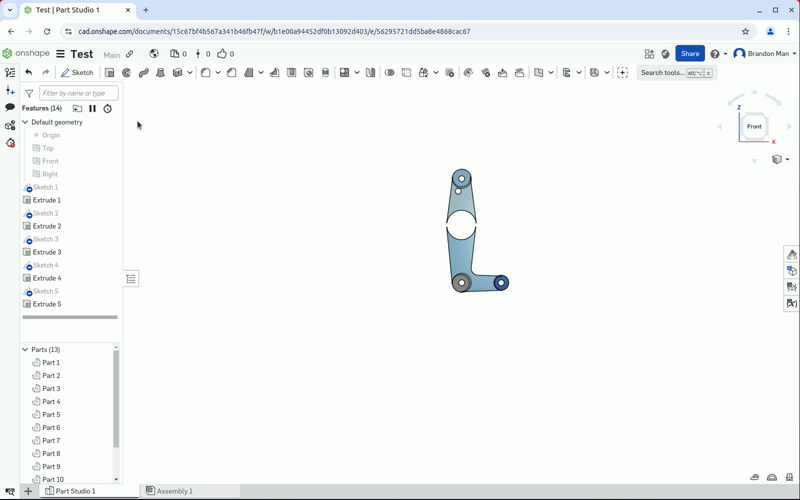
key(shift+h)
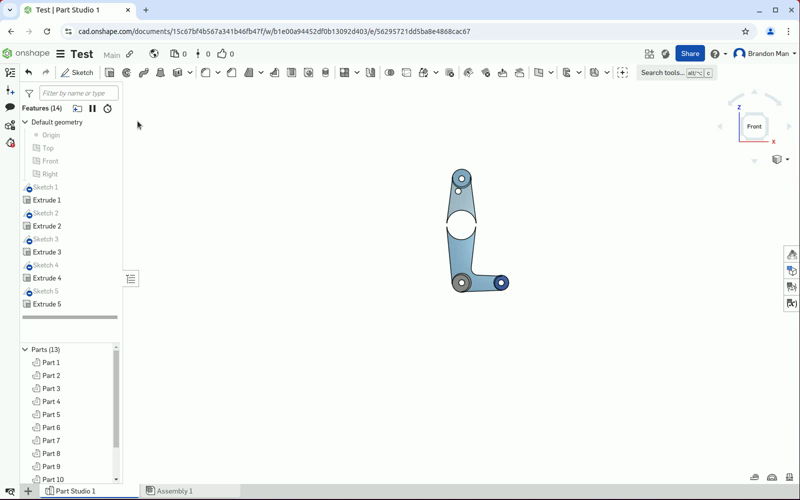
key(shift+h)
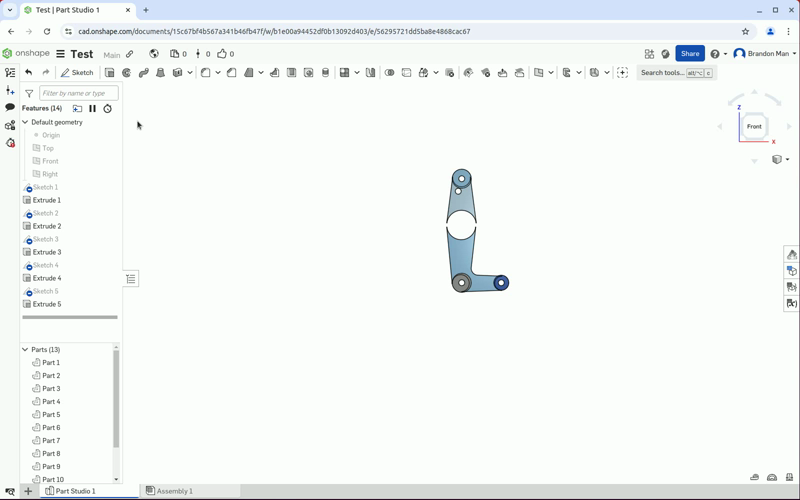
mouse_move(73, 189)
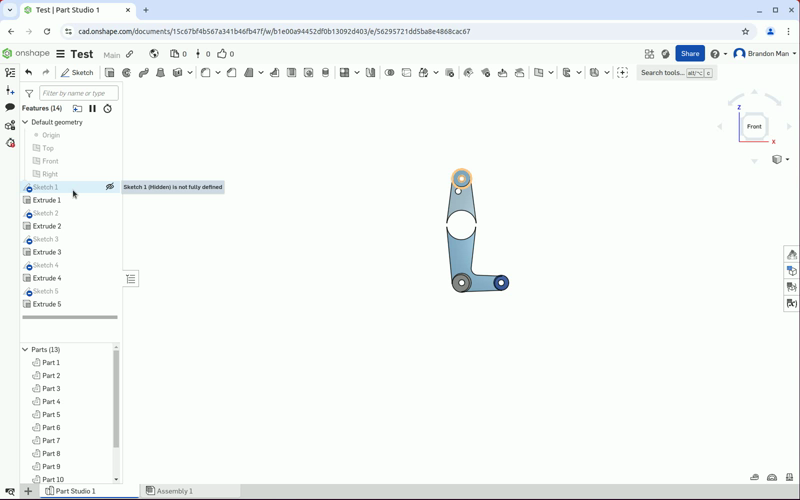
click(73, 189)
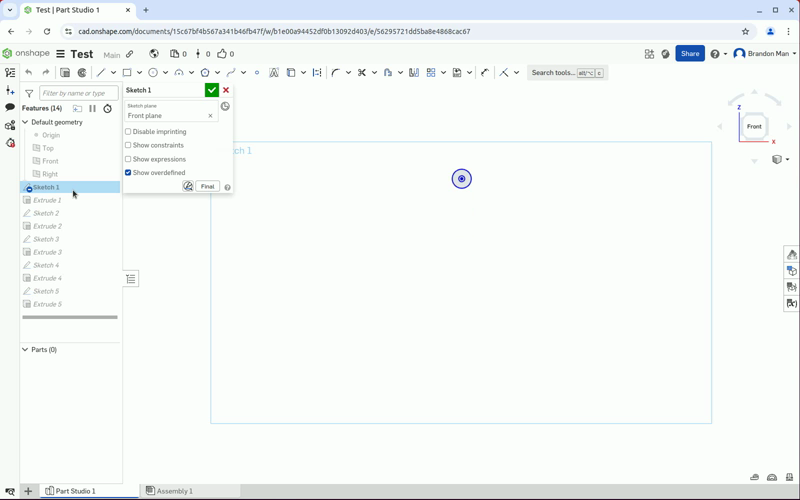
mouse_move(229, 92)
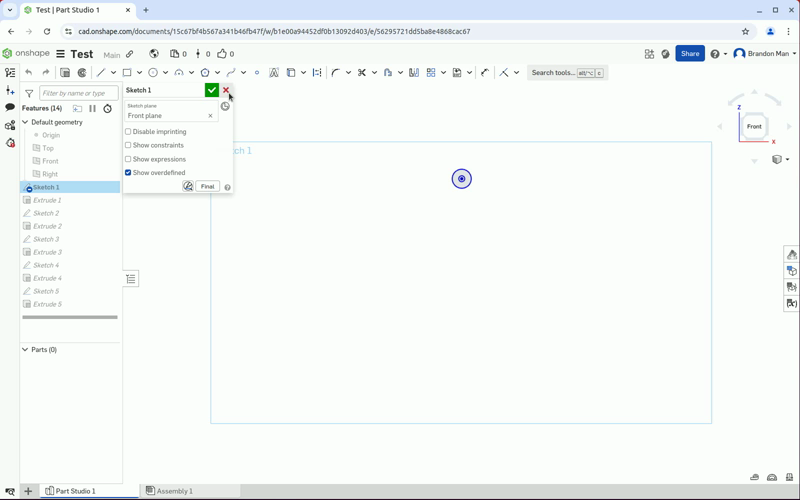
click(229, 92)
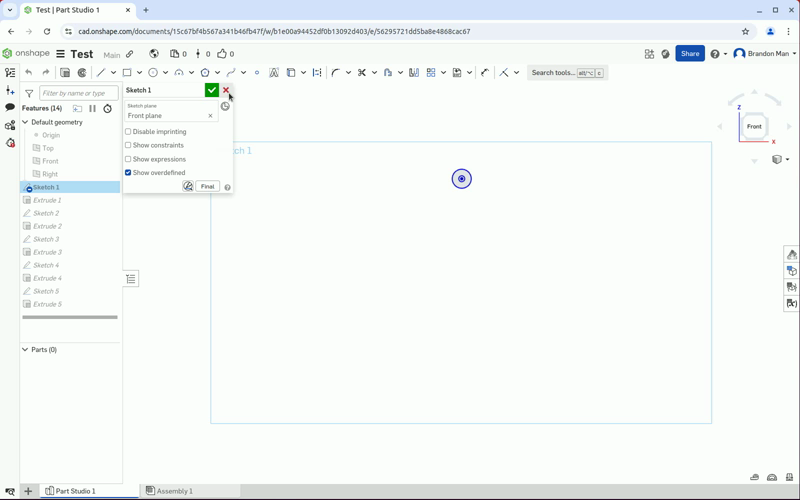
key(shift+s)
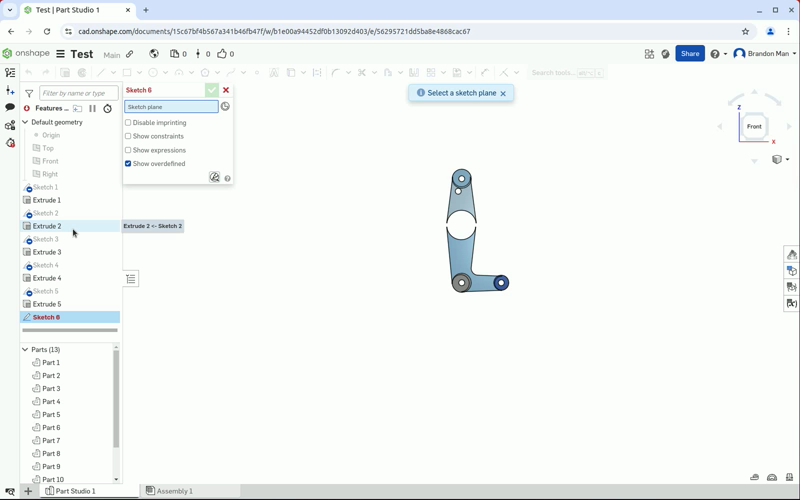
scroll(3)
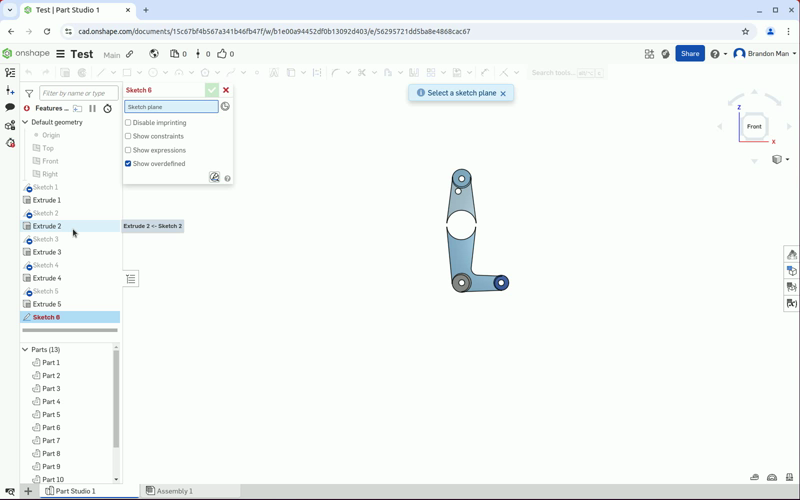
mouse_move(73, 163)
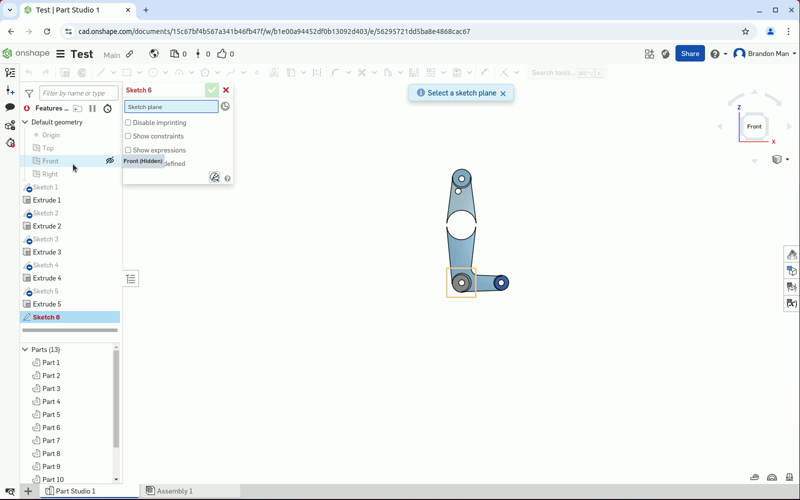
click(73, 163)
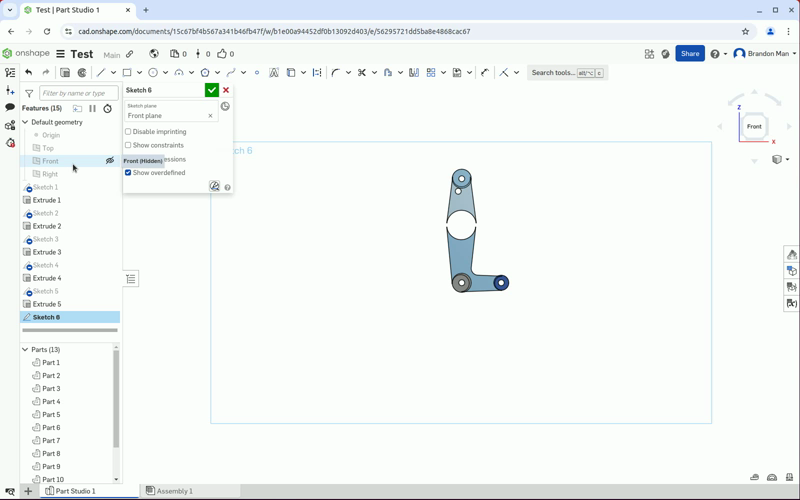
mouse_move(69, 352)
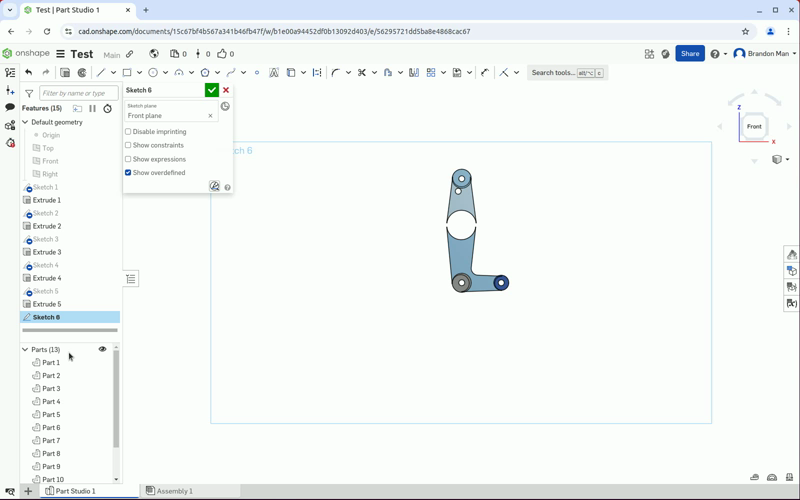
key(y)
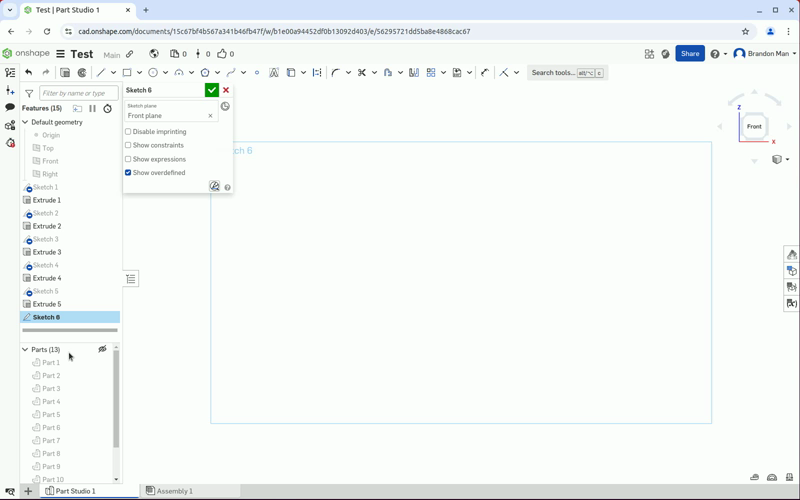
key(c)
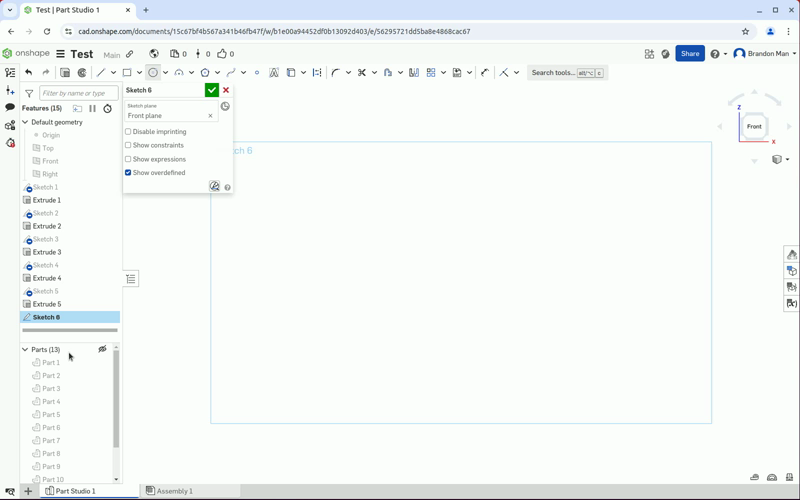
key_down(shift)
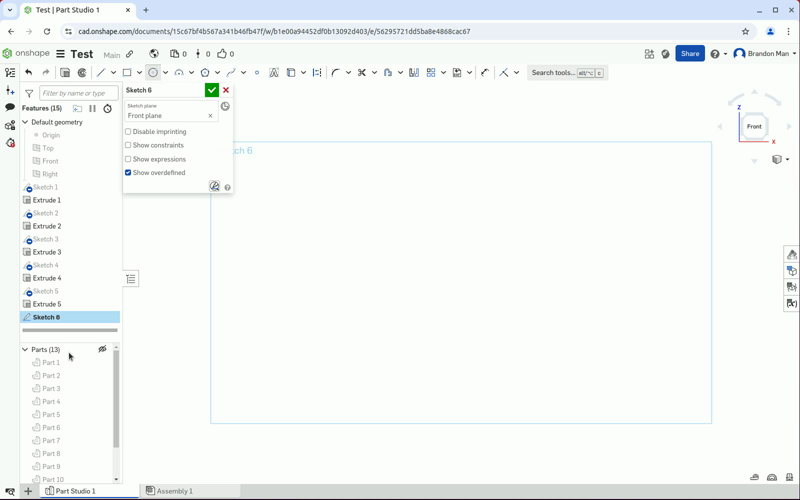
mouse_move(461, 225)
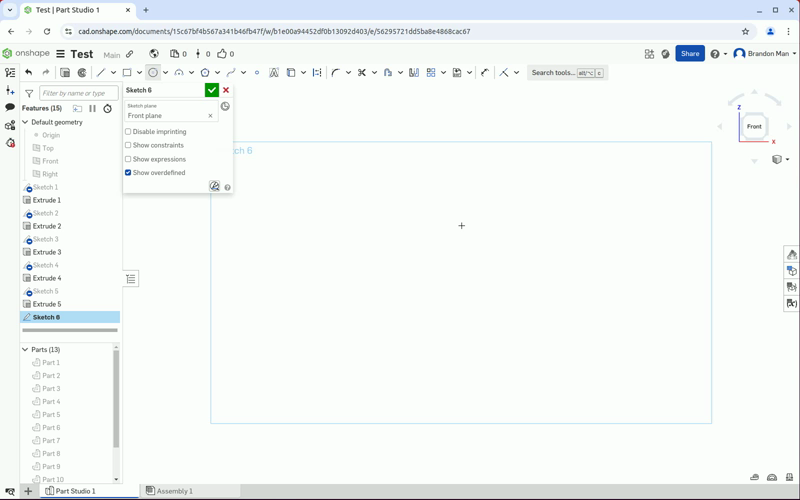
click(461, 225)
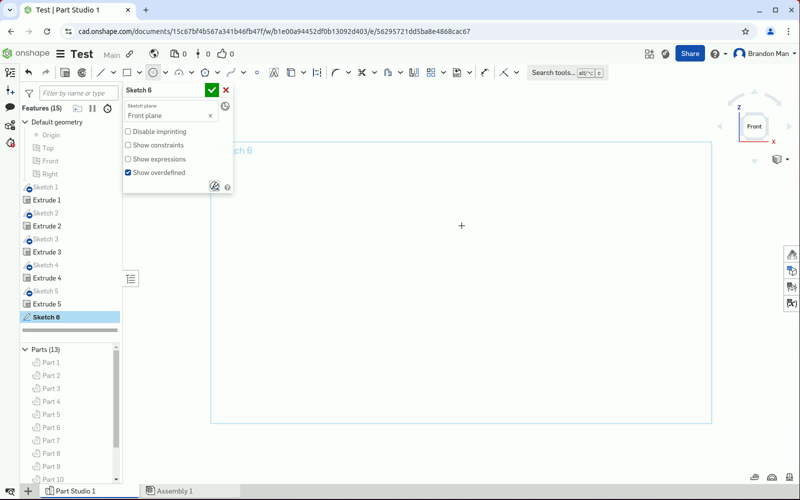
key_up(shift)
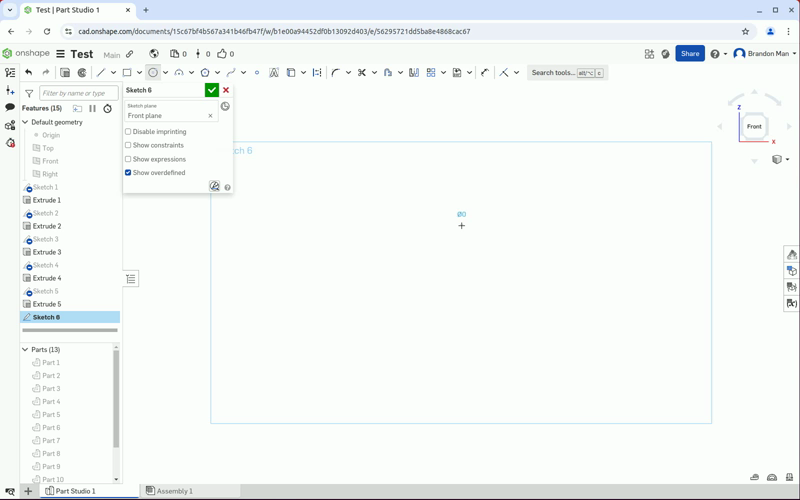
mouse_move(477, 225)
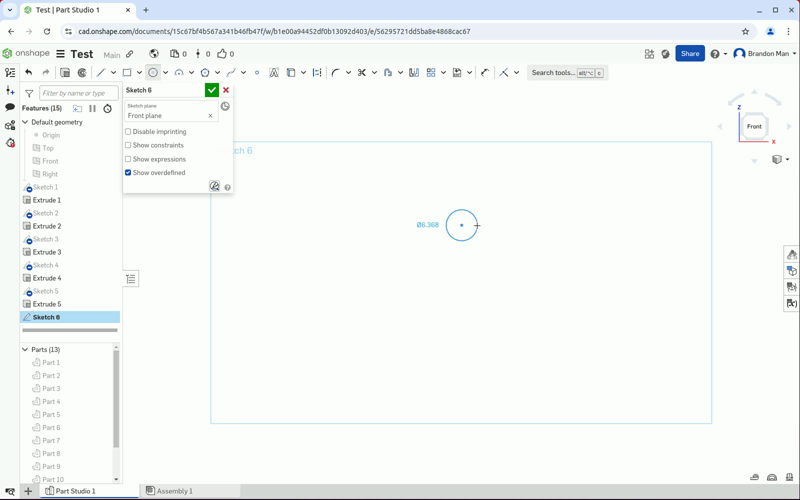
click(477, 225)
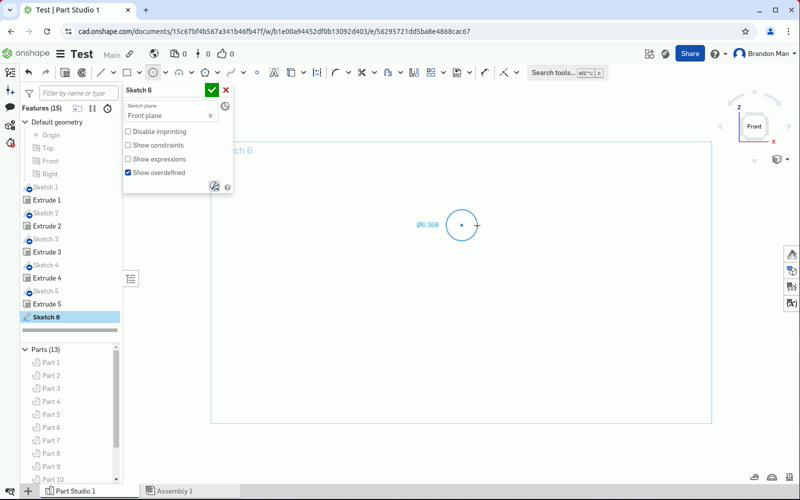
key(esc)
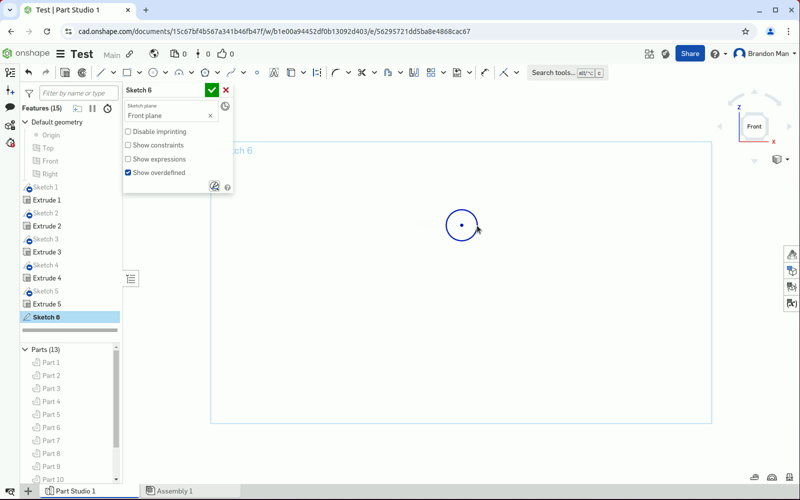
key(c)
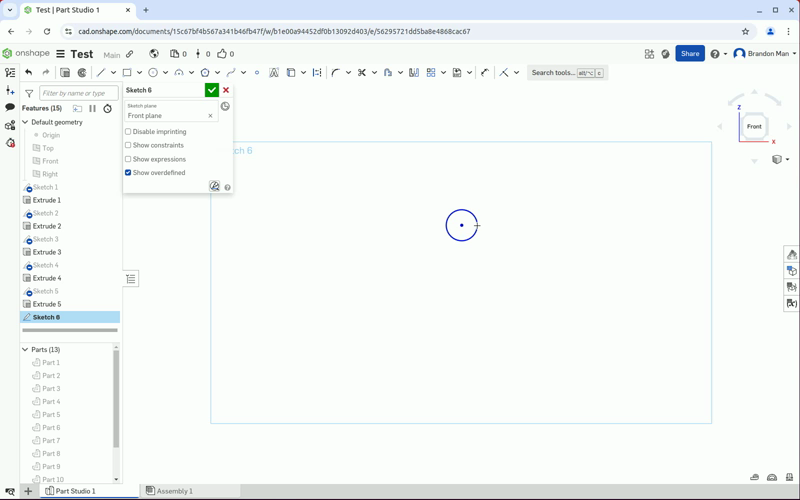
key_down(shift)
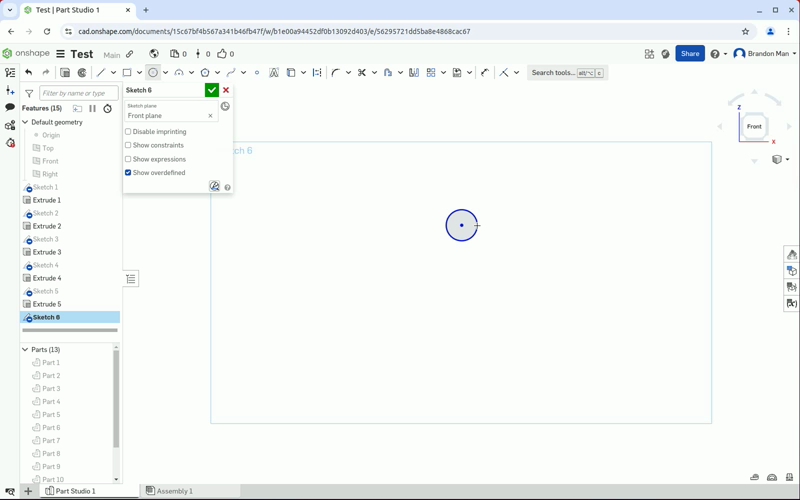
mouse_move(461, 225)
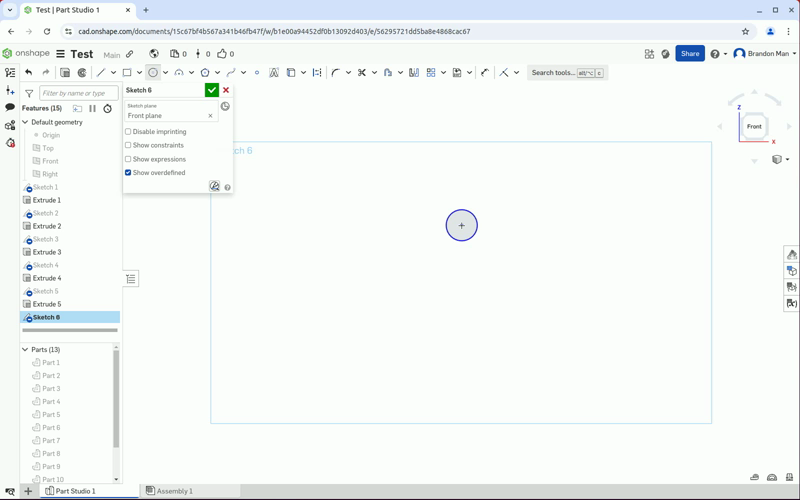
click(461, 225)
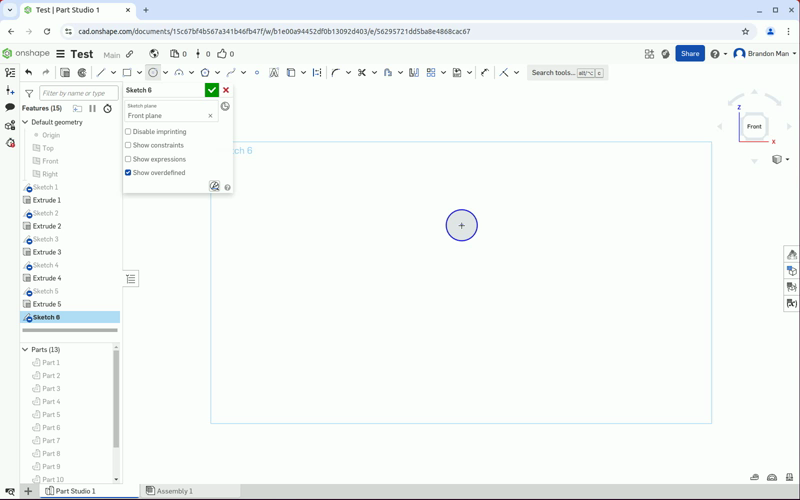
key_up(shift)
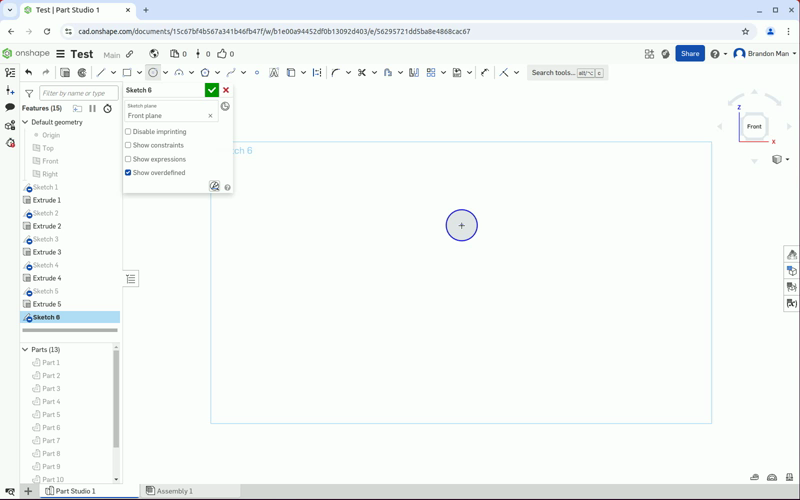
mouse_move(465, 225)
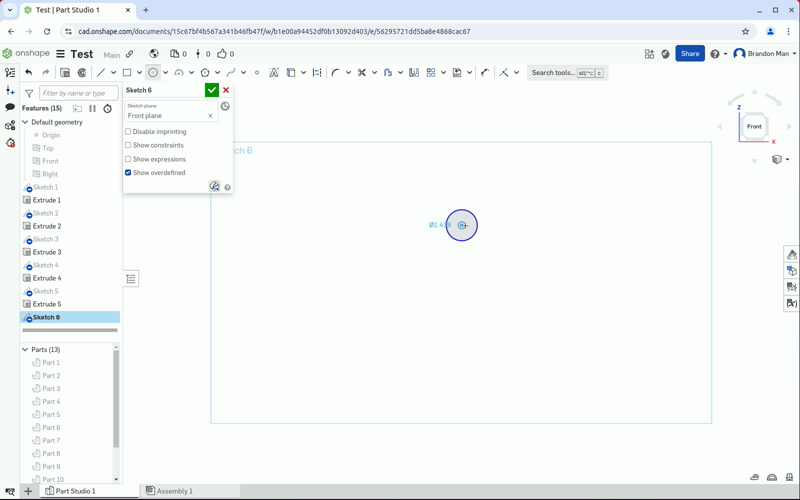
scroll(6)
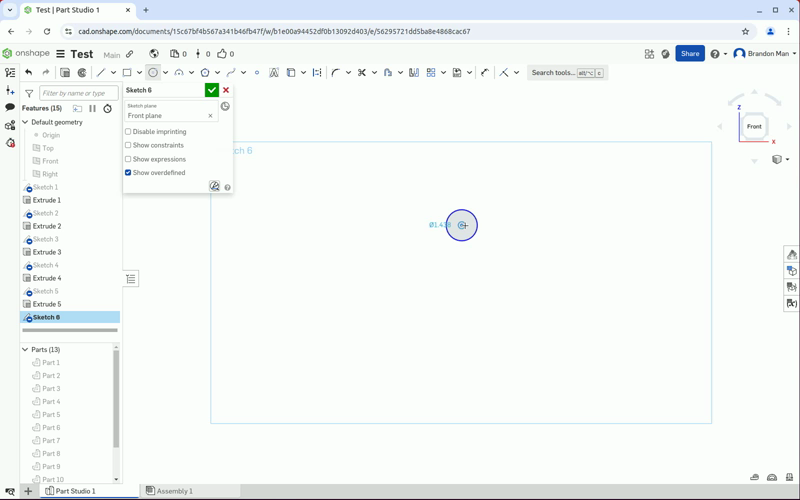
scroll(6)
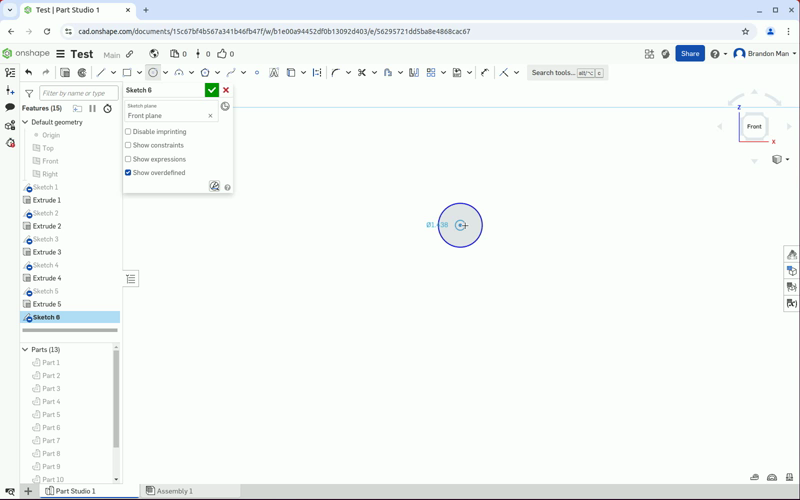
scroll(6)
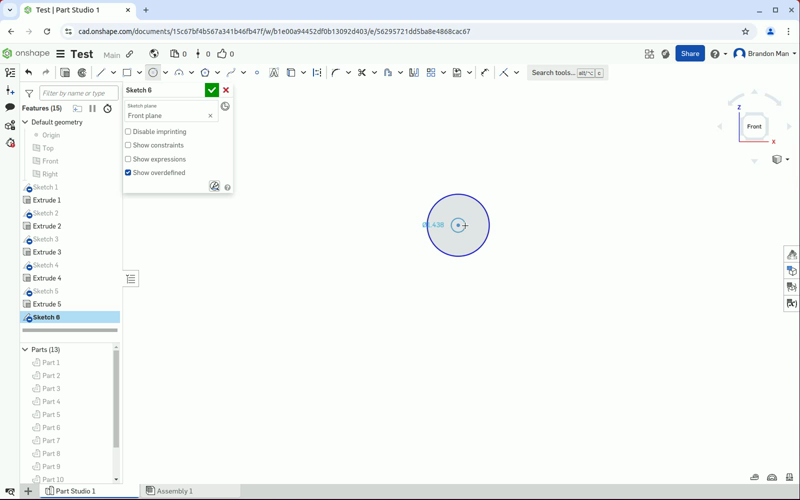
scroll(6)
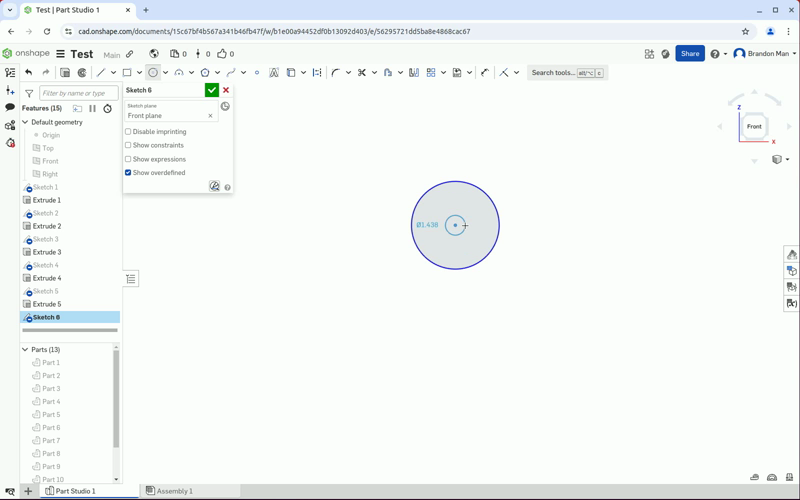
scroll(6)
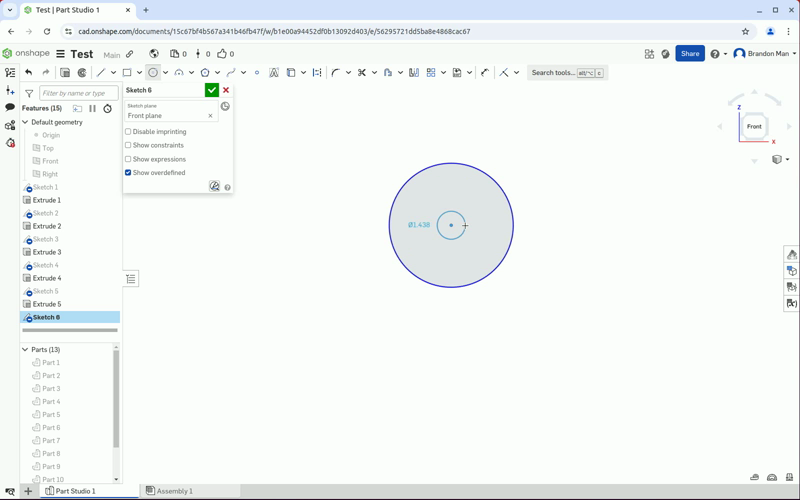
scroll(6)
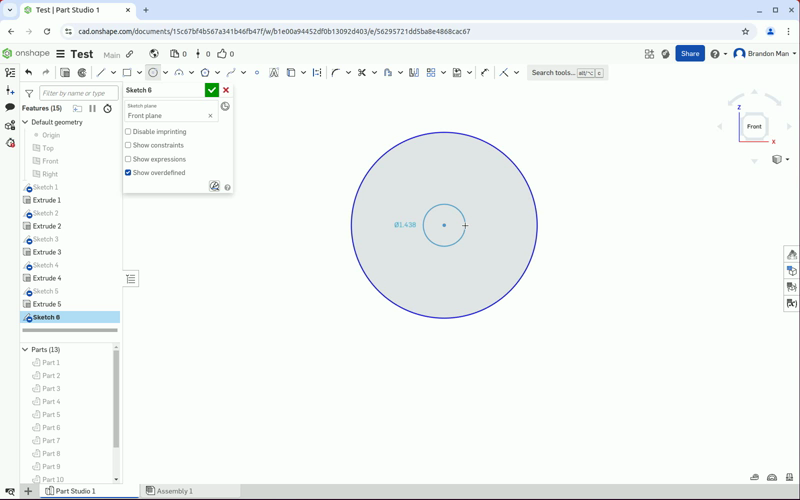
scroll(6)
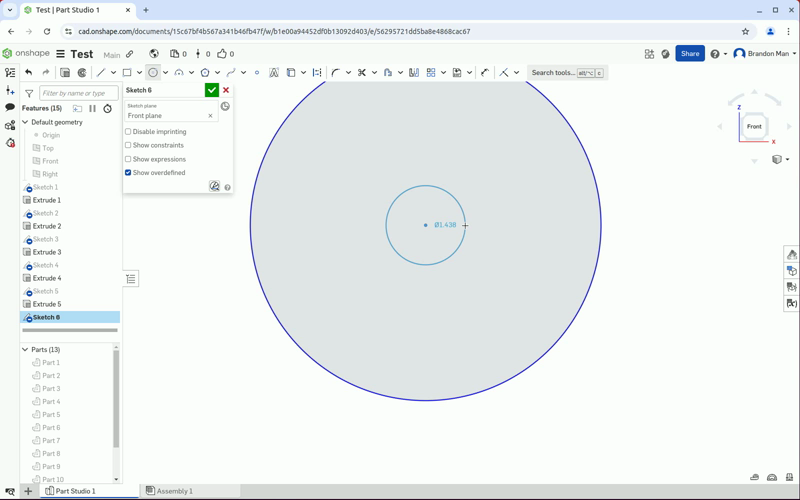
click(465, 225)
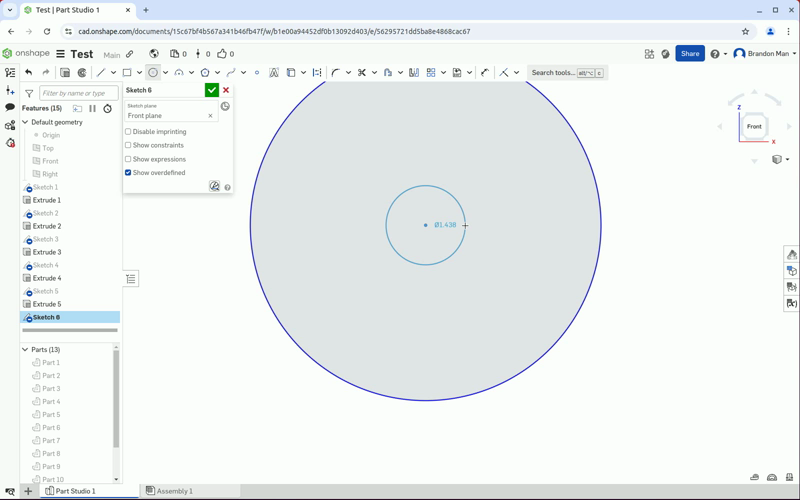
scroll(-6)
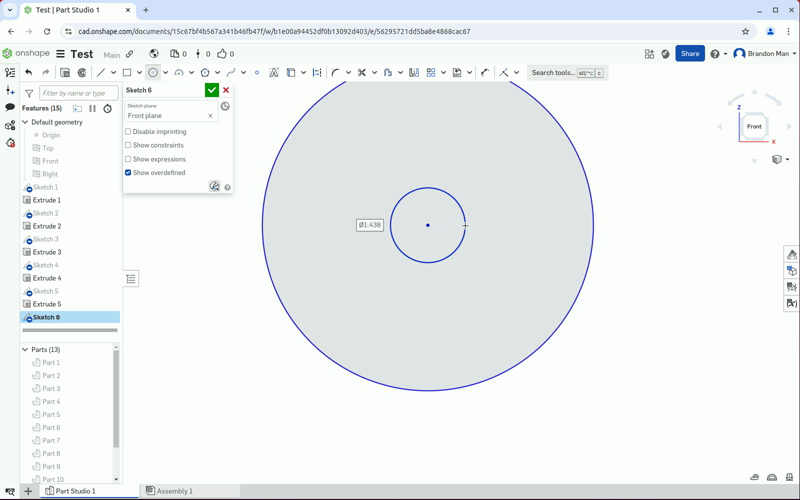
scroll(-6)
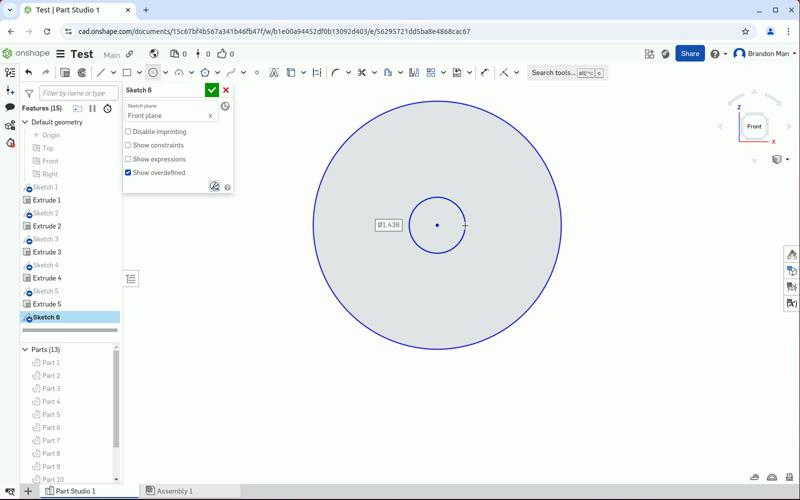
scroll(-6)
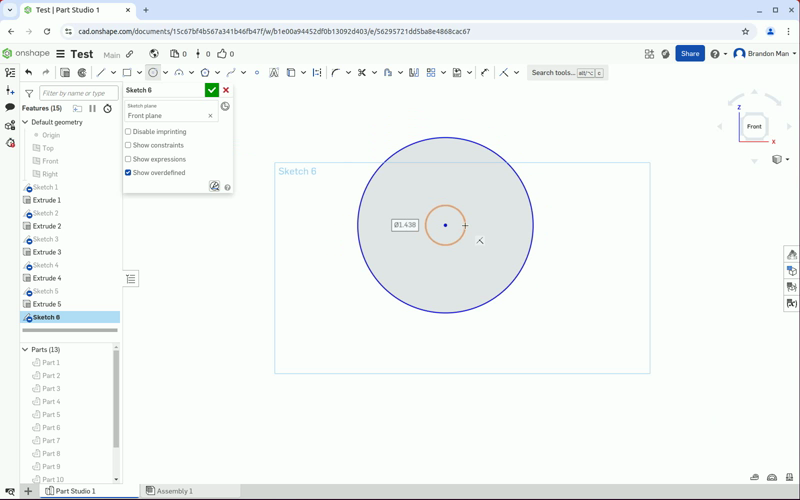
scroll(-6)
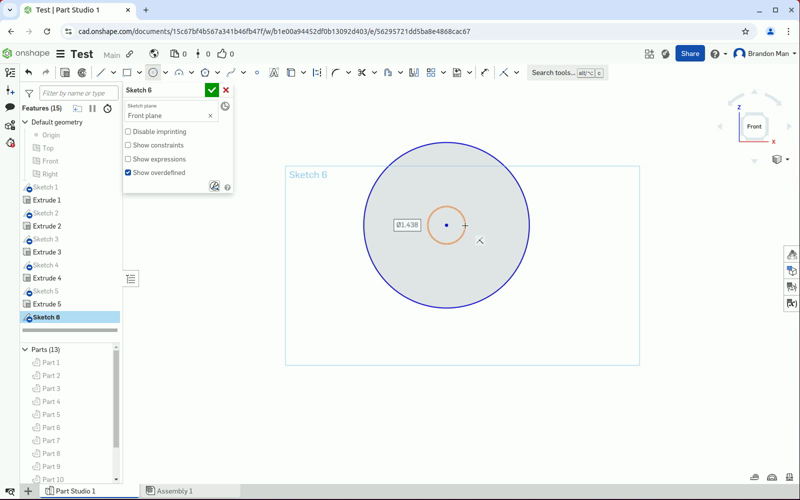
scroll(-6)
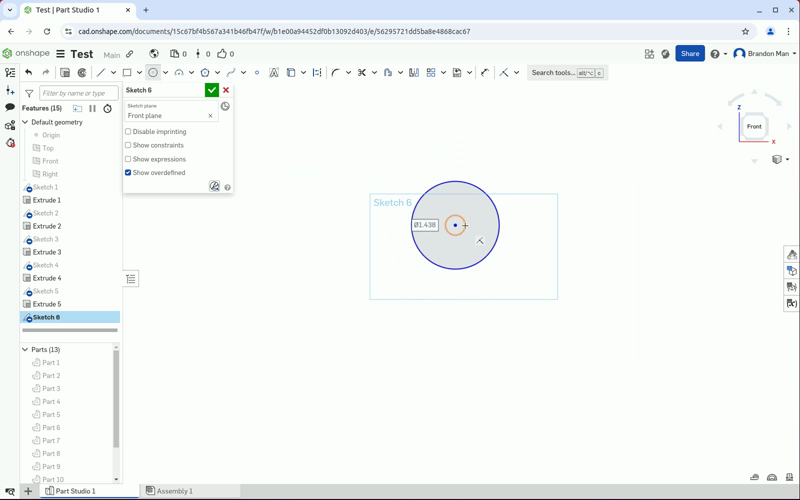
scroll(-6)
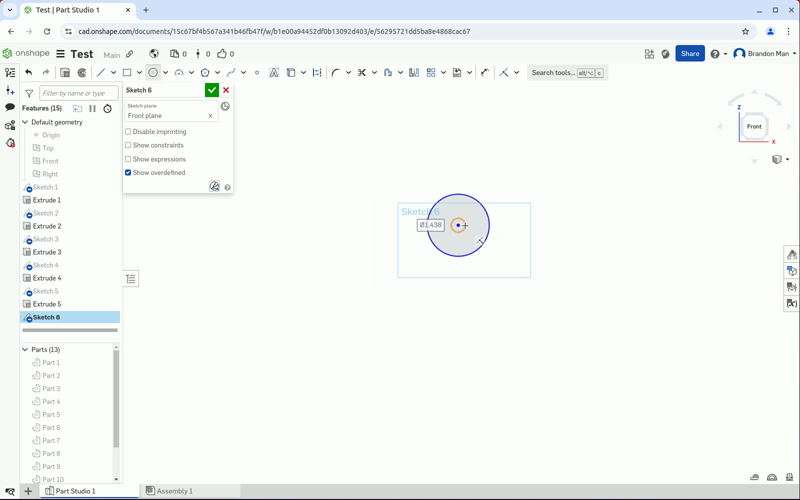
scroll(-6)
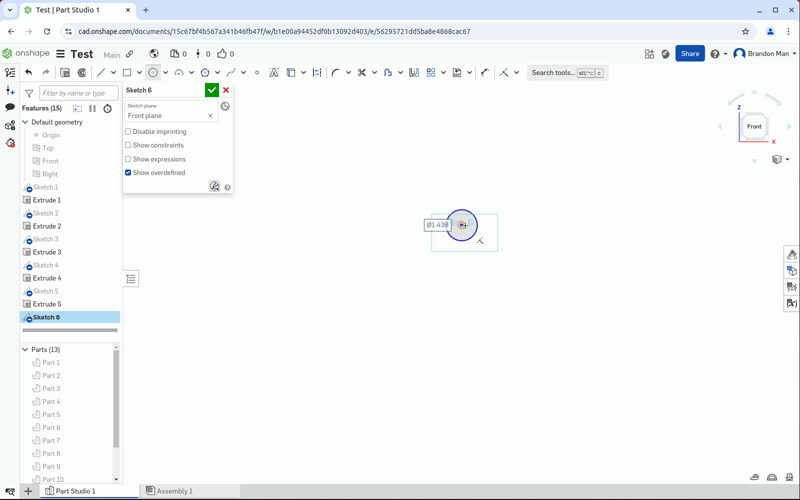
key(esc)
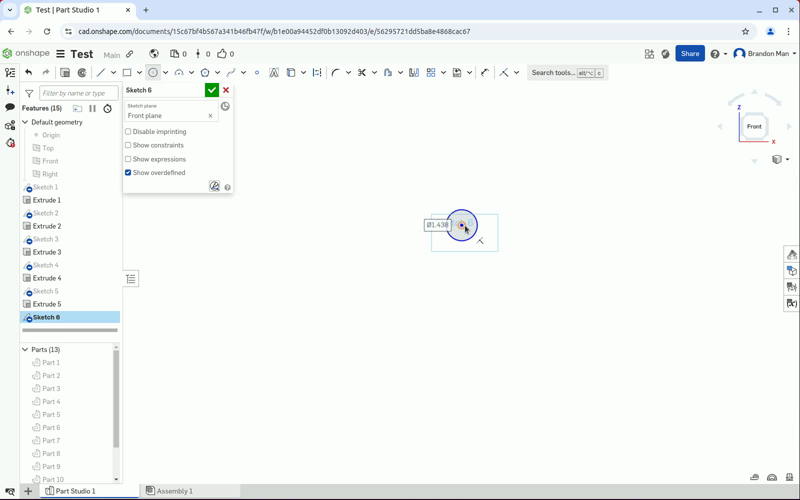
mouse_move(460, 231)
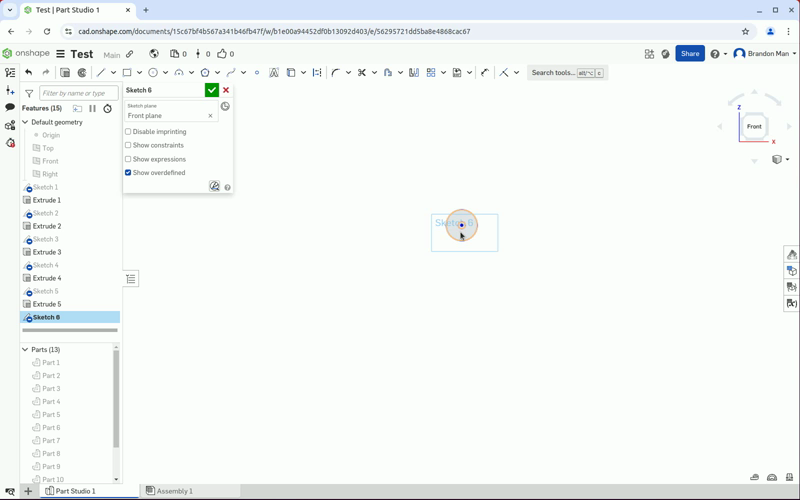
scroll(6)
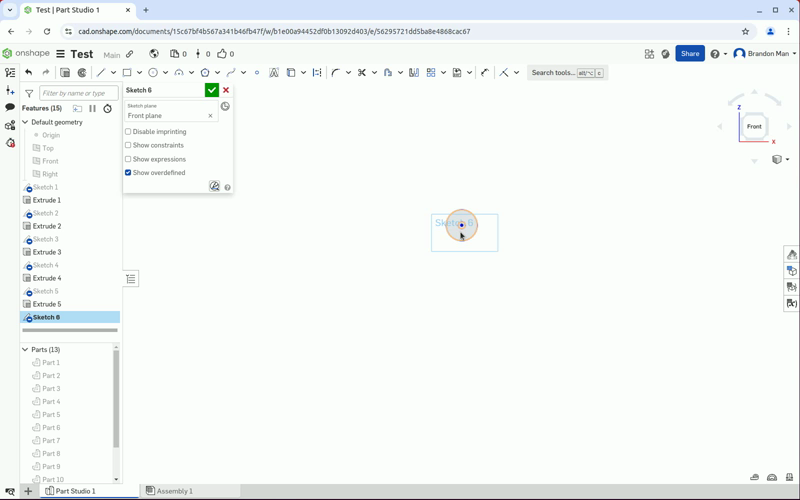
scroll(6)
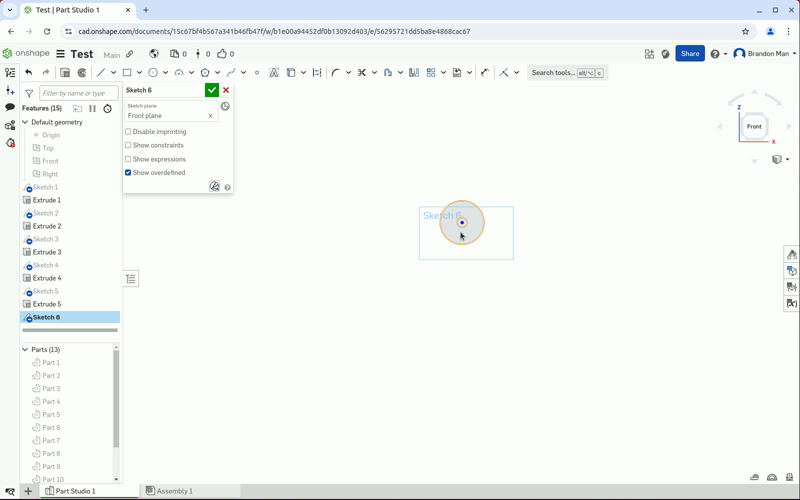
scroll(6)
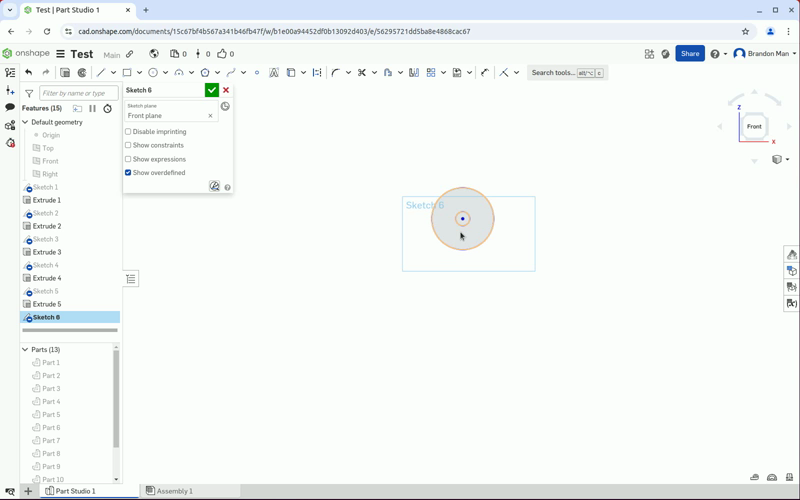
scroll(6)
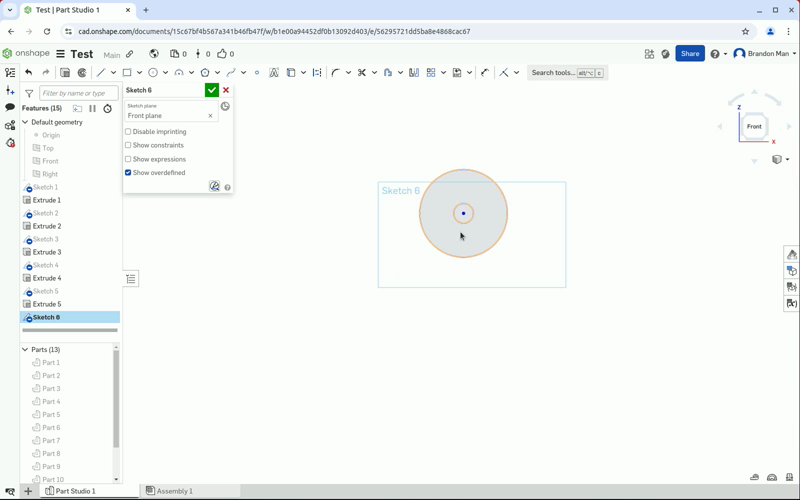
scroll(6)
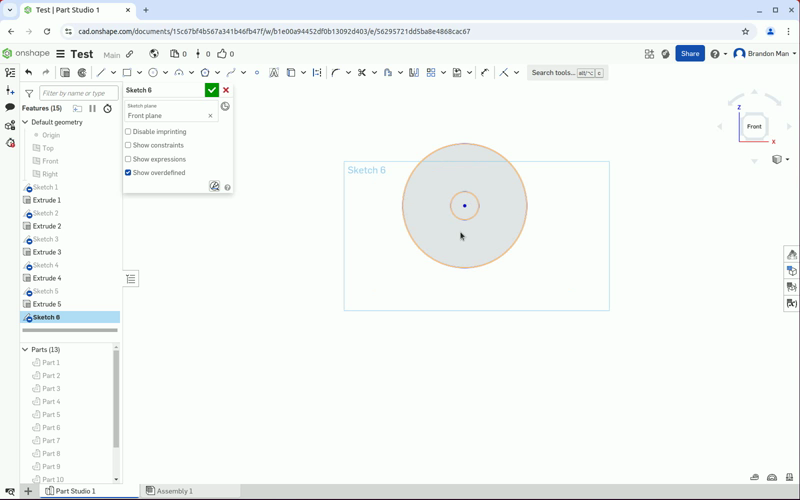
scroll(6)
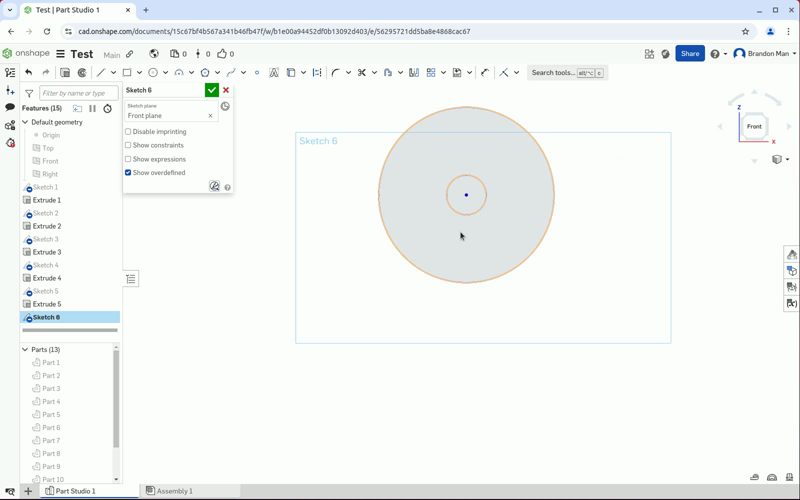
scroll(6)
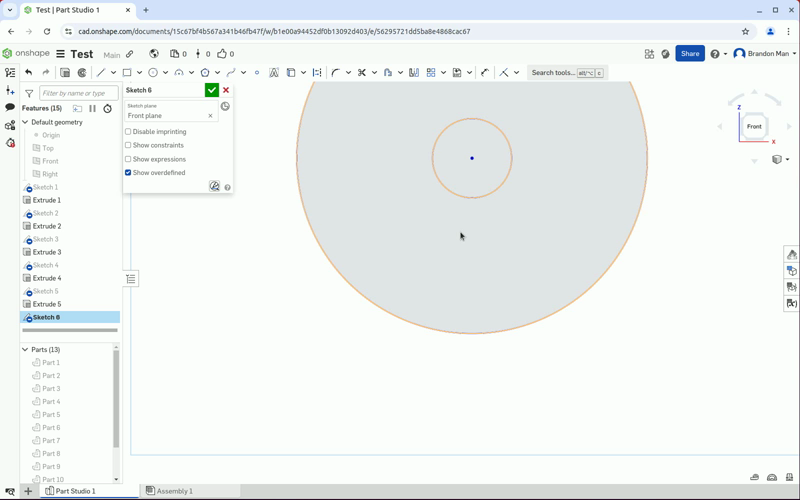
click(460, 231)
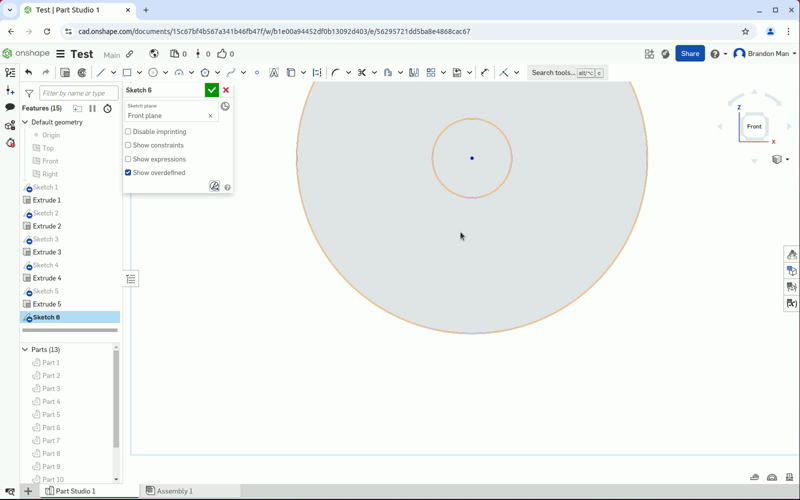
scroll(-6)
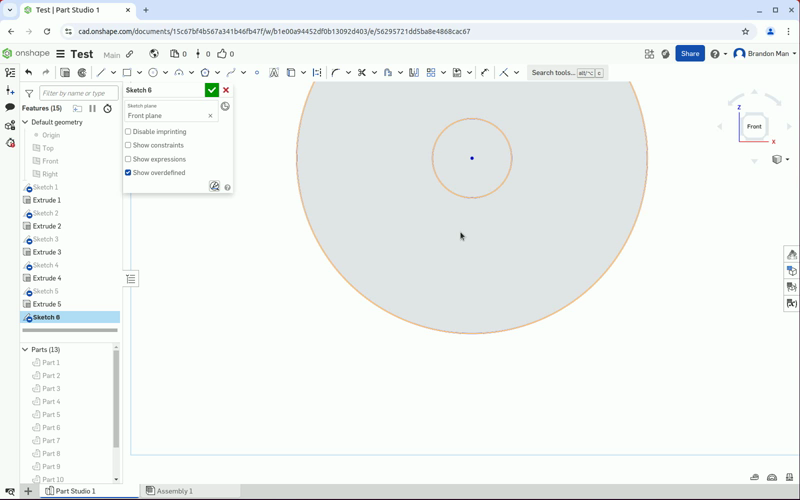
scroll(-6)
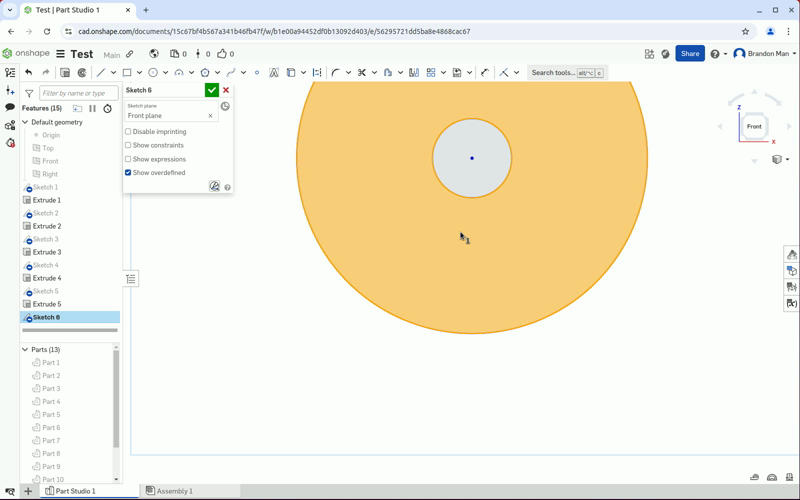
scroll(-6)
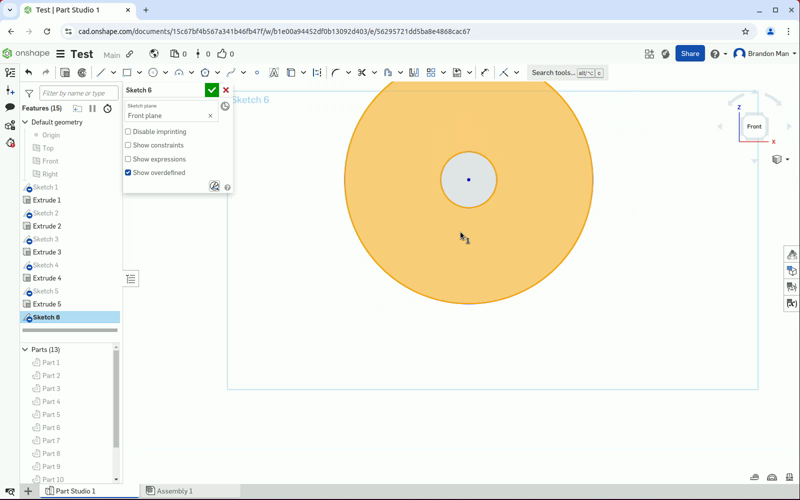
scroll(-6)
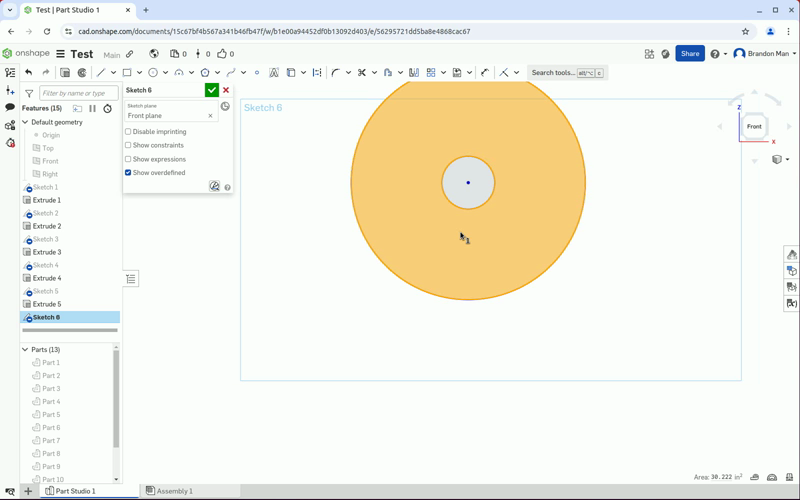
scroll(-6)
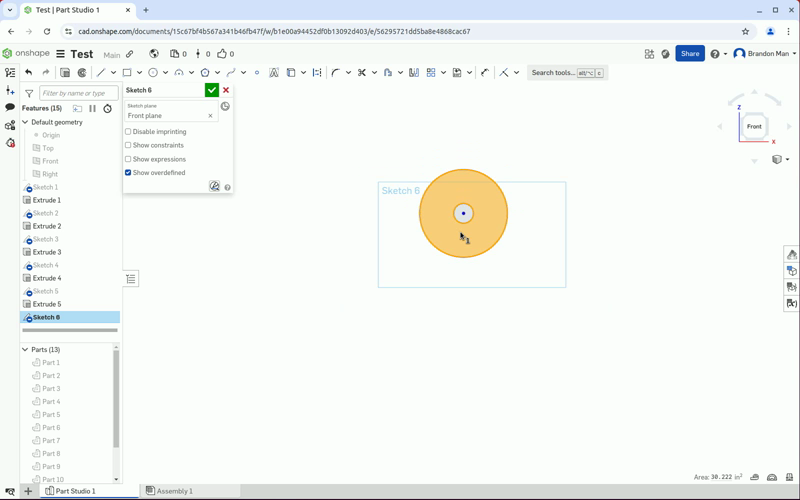
scroll(-6)
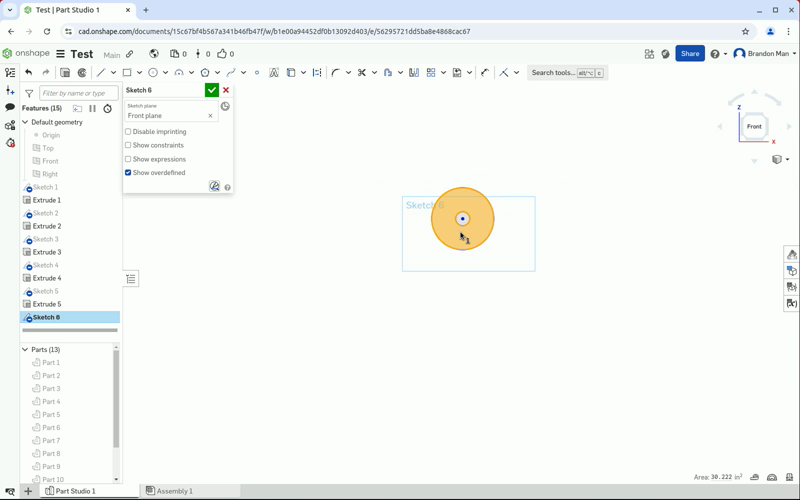
scroll(-6)
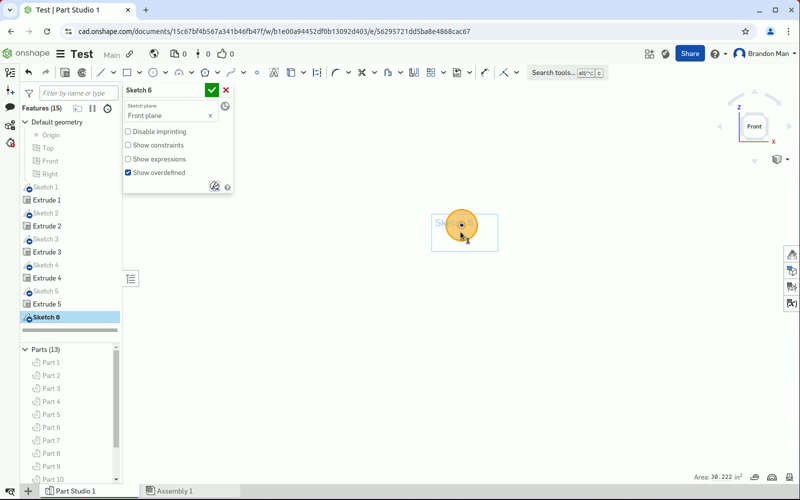
mouse_move(69, 352)
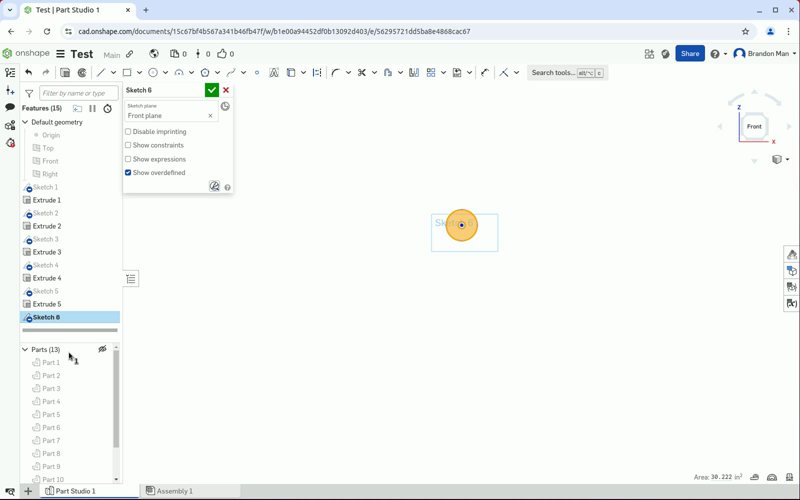
key(shift+y)
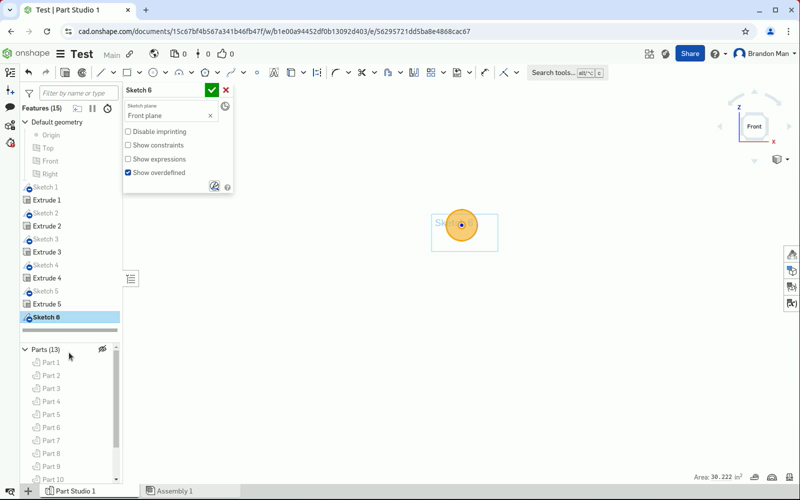
key(shift+e)
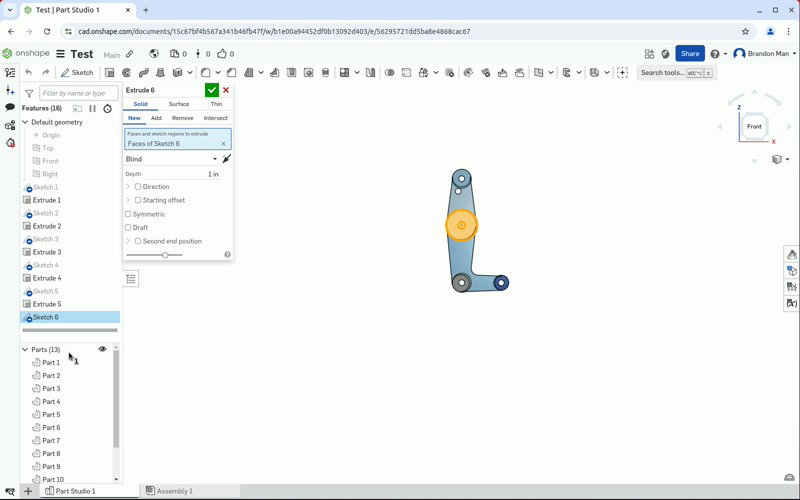
mouse_move(143, 106)
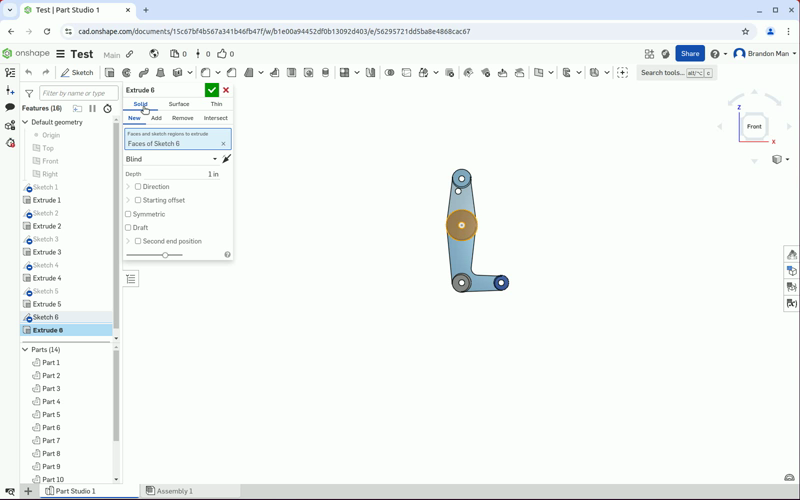
click(143, 106)
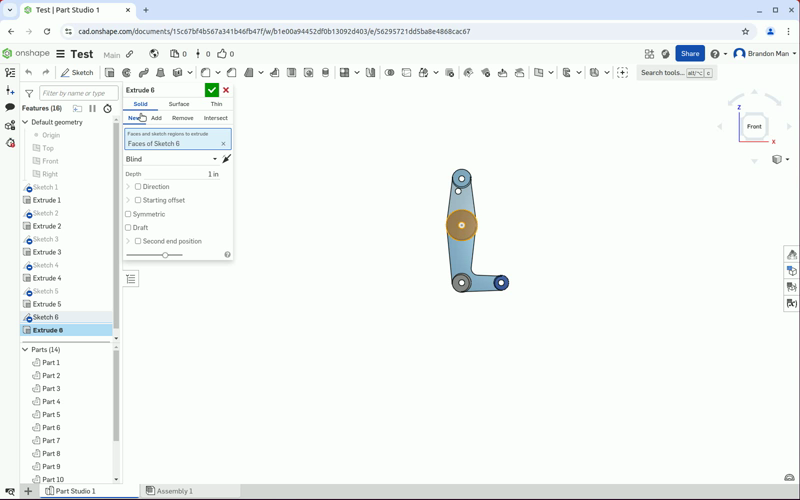
mouse_move(137, 120)
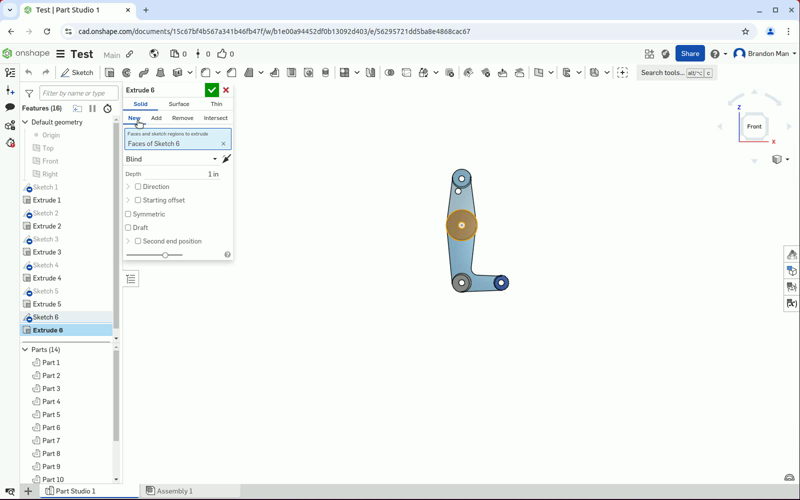
click(137, 120)
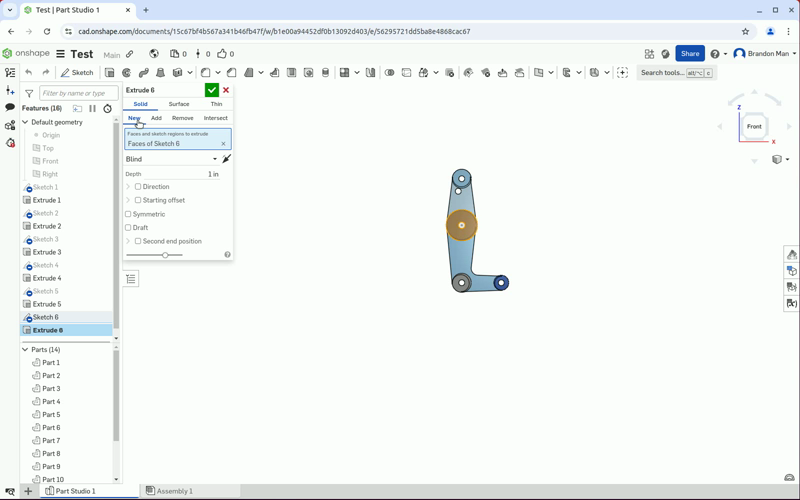
key(tab, 4)
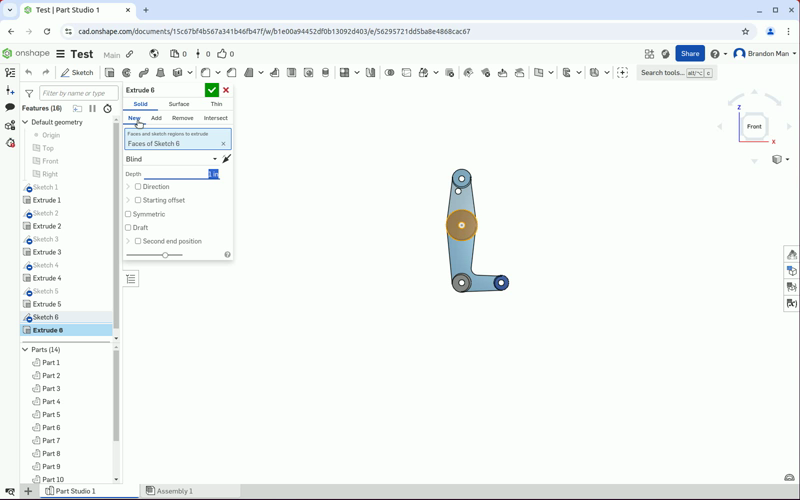
text(0.481)
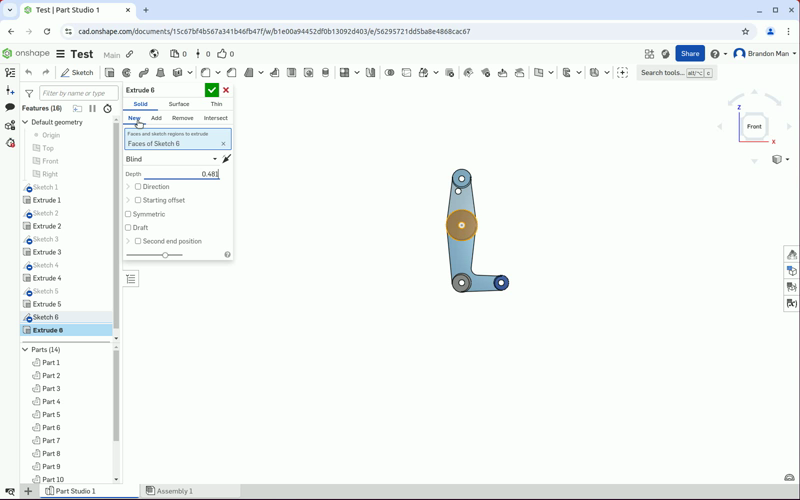
key(enter)
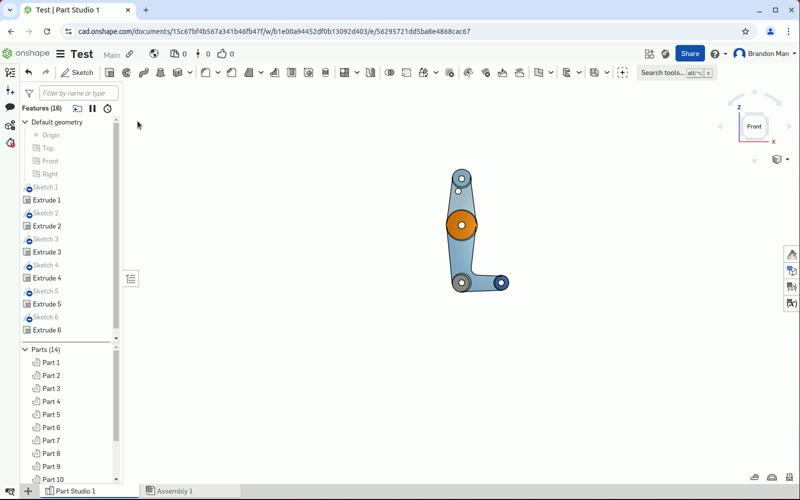
key(shift+h)
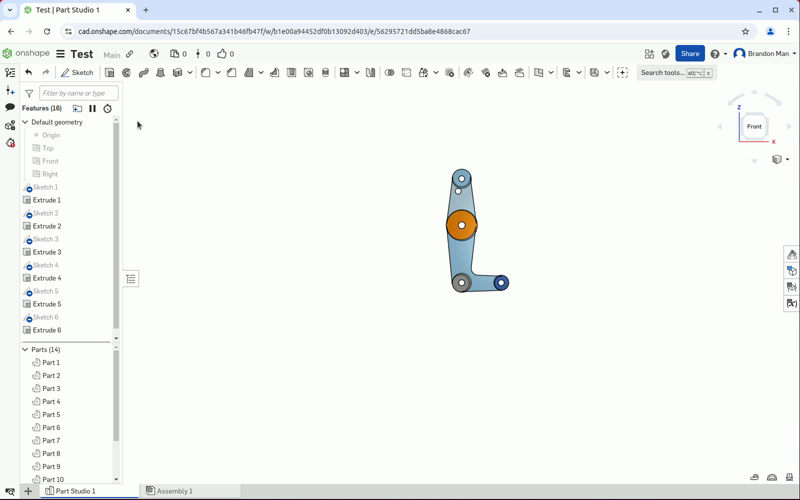
key(shift+h)
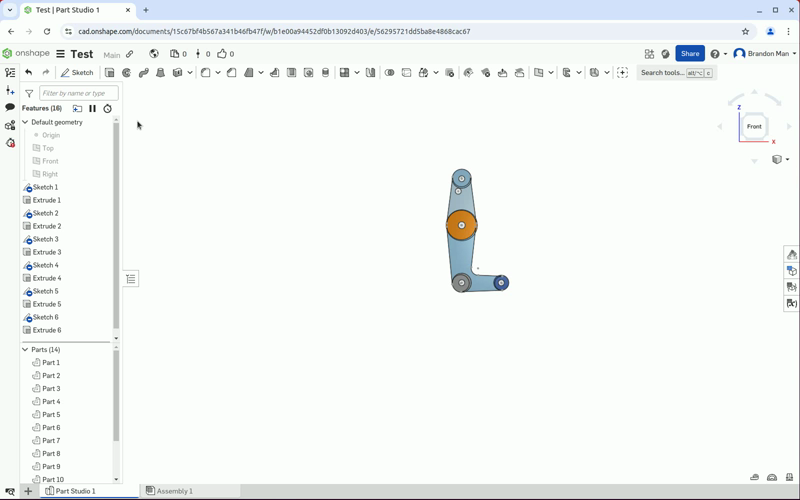
key(shift+7)
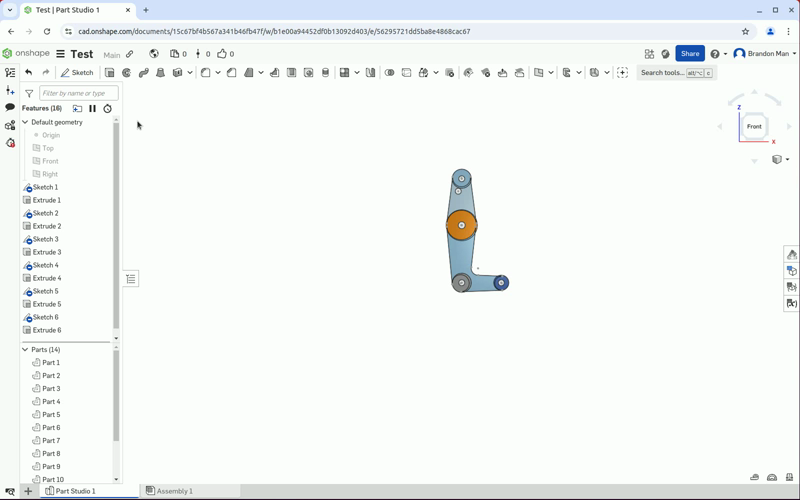
key(left, 2)
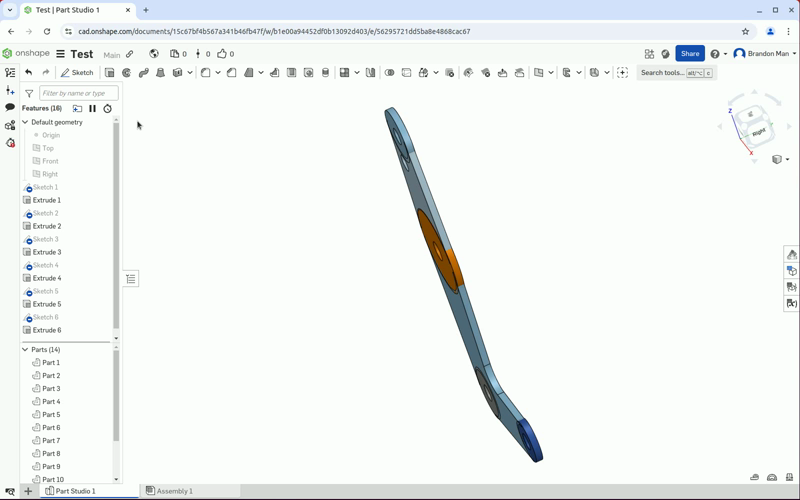
key(down, 2)
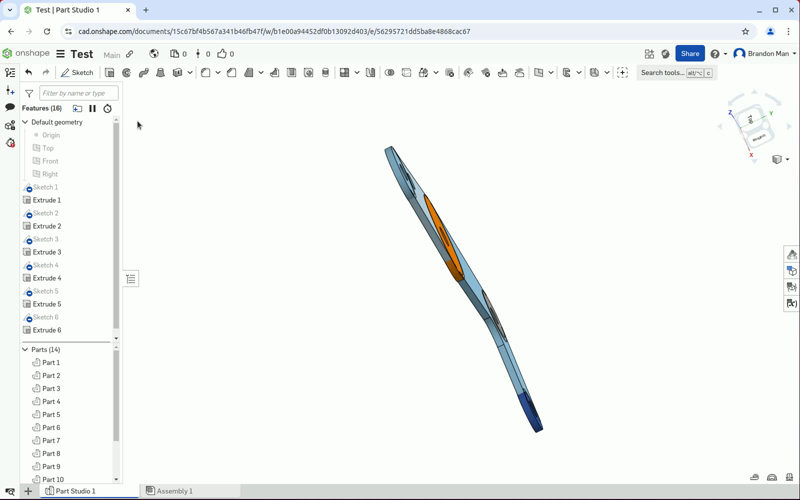
key(up, 2)
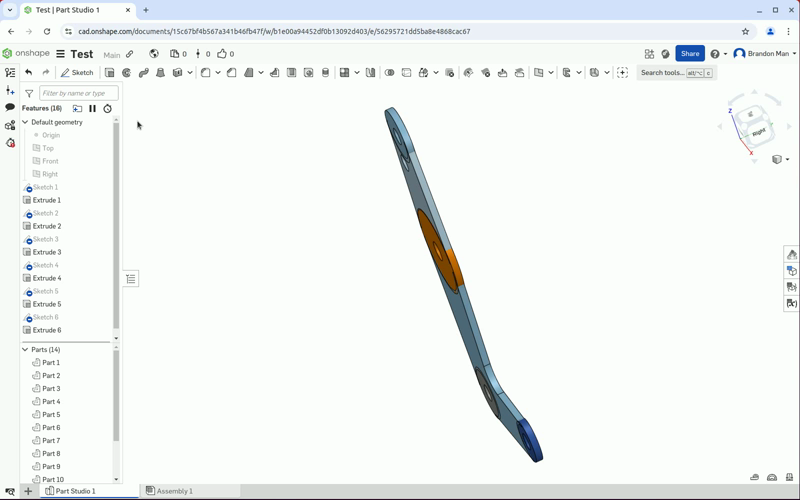
key(right, 2)
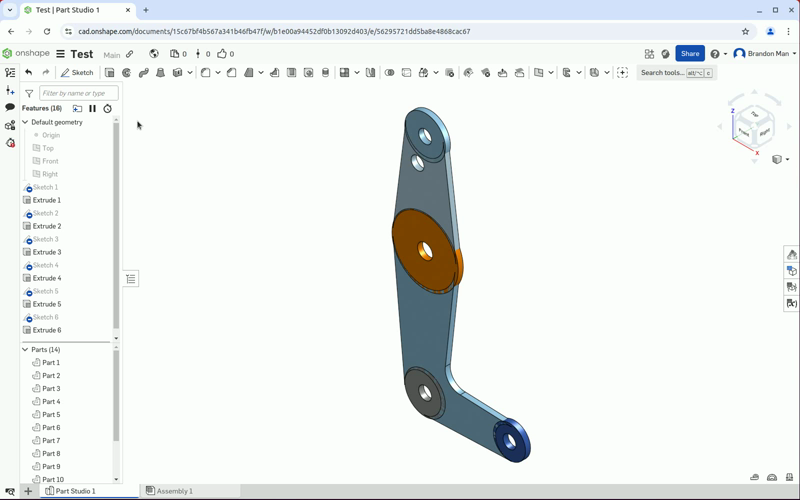
mouse_move(69, 189)
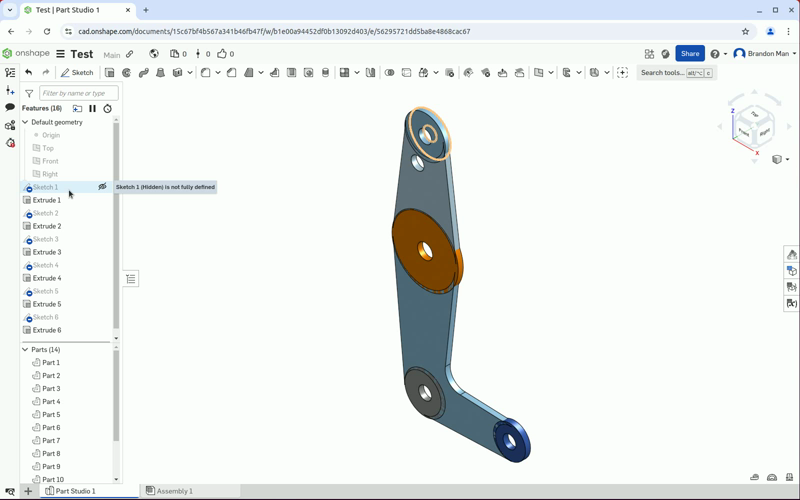
click(69, 189)